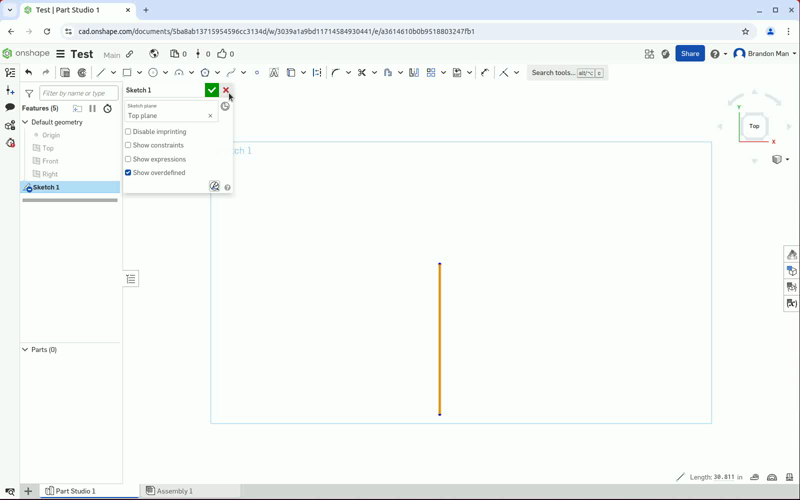
key(shift+h)
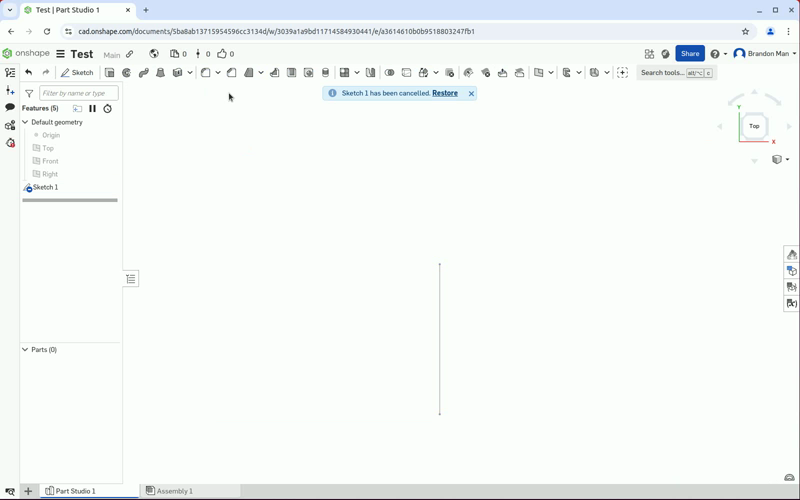
key(shift+s)
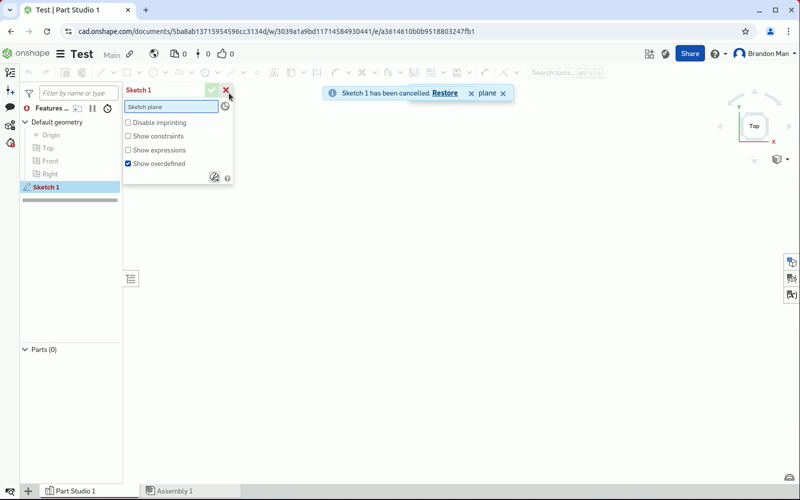
mouse_move(73, 150)
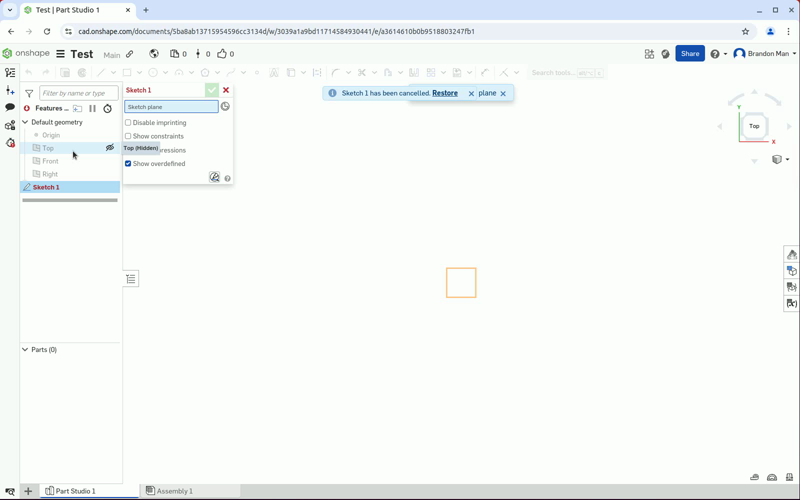
click(73, 150)
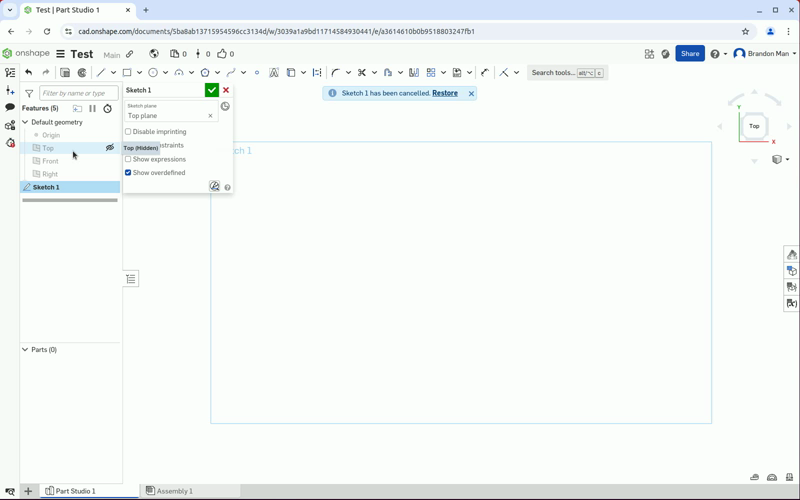
mouse_move(73, 352)
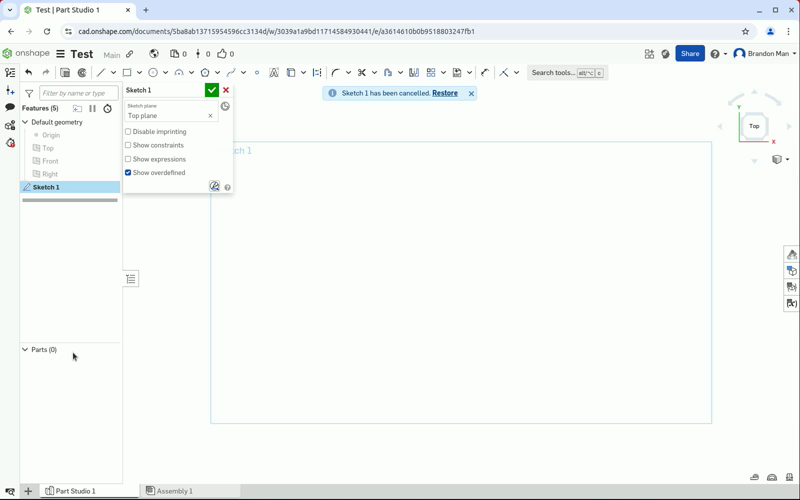
key(y)
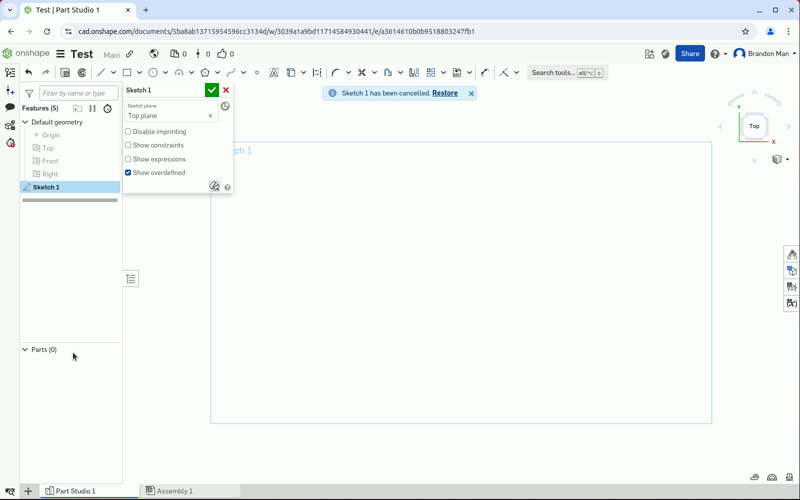
key(l)
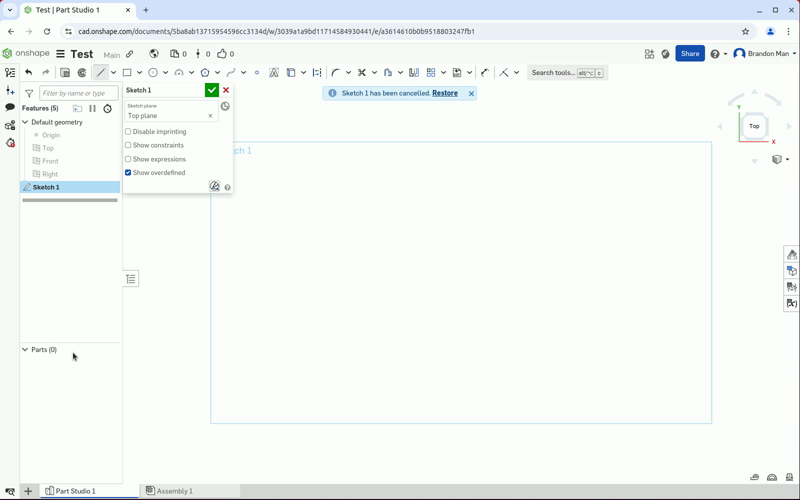
key_down(shift)
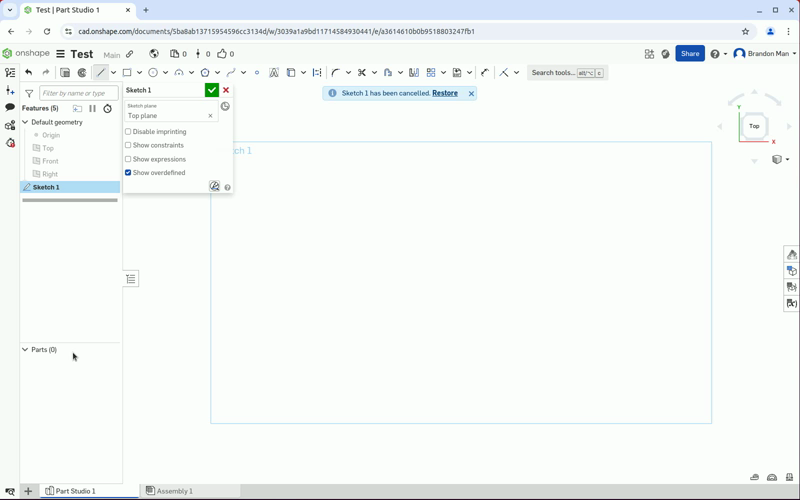
mouse_move(457, 291)
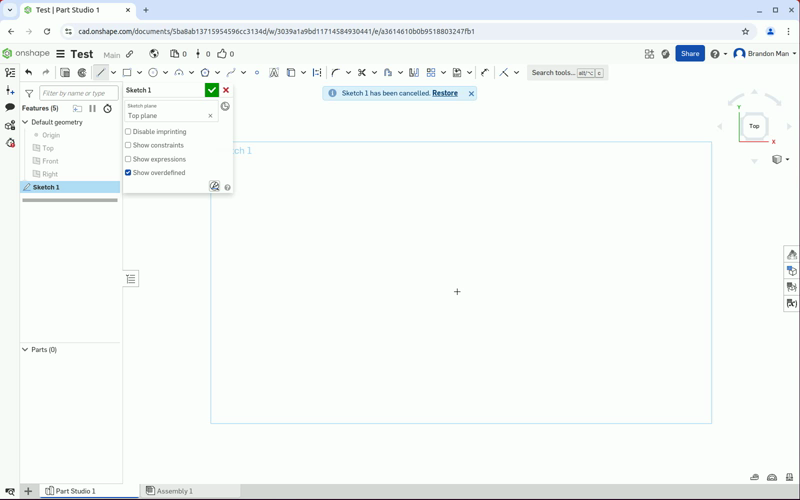
click(457, 291)
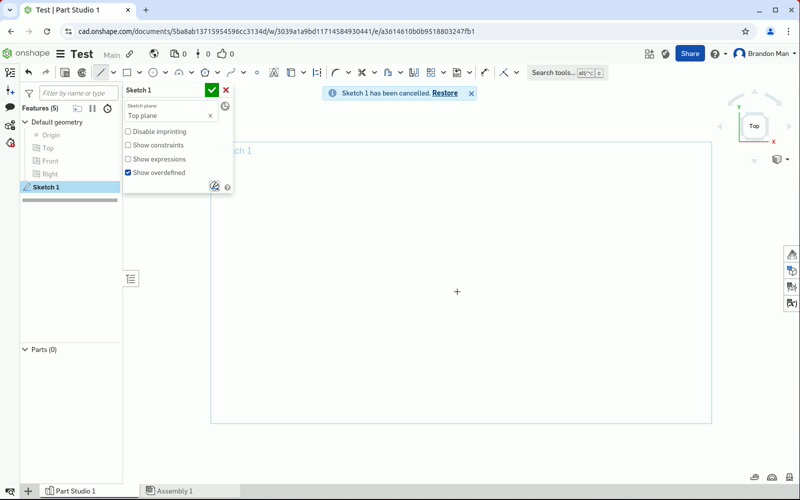
key_up(shift)
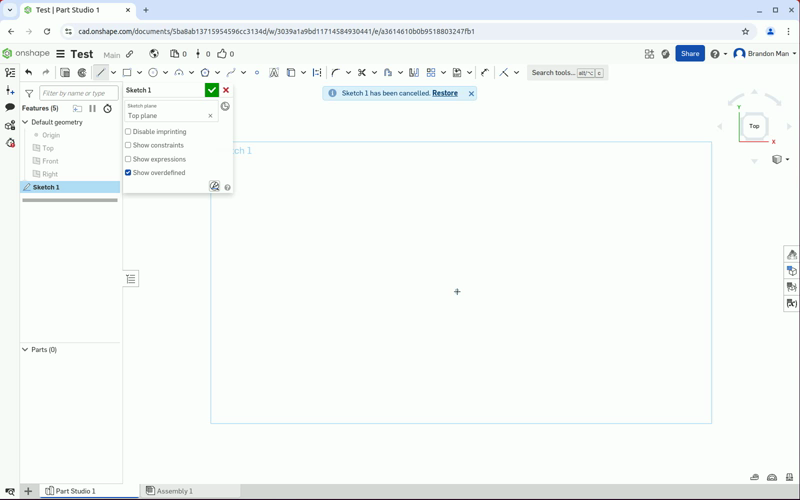
key_down(shift)
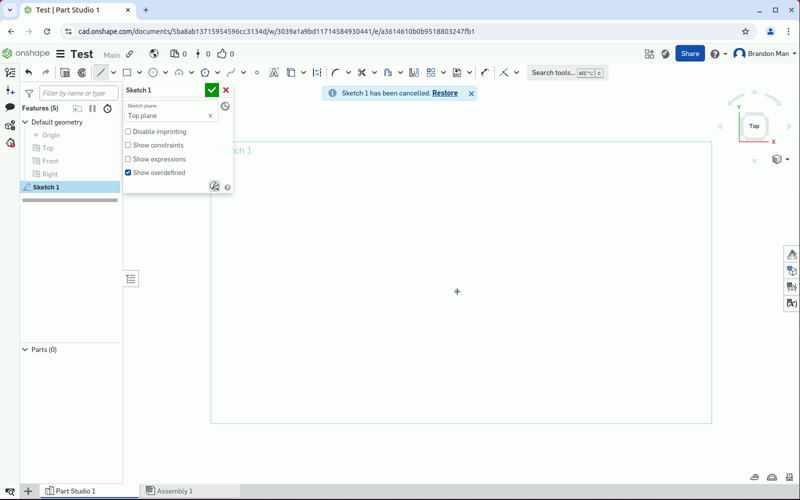
mouse_move(552, 291)
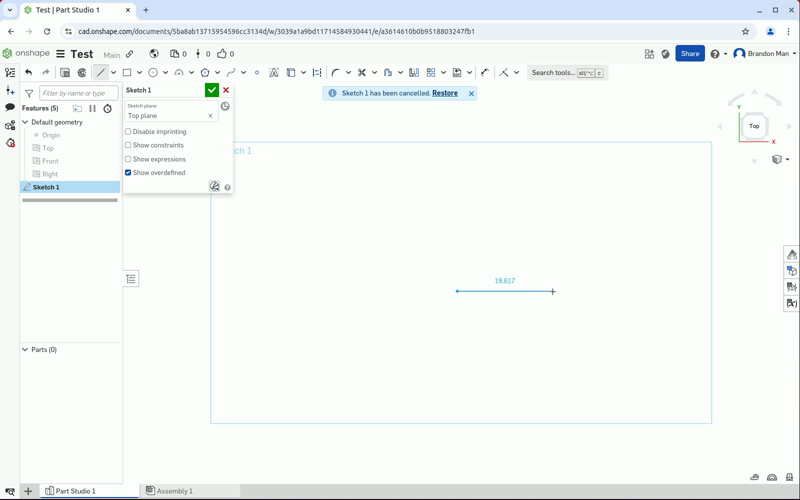
click(552, 291)
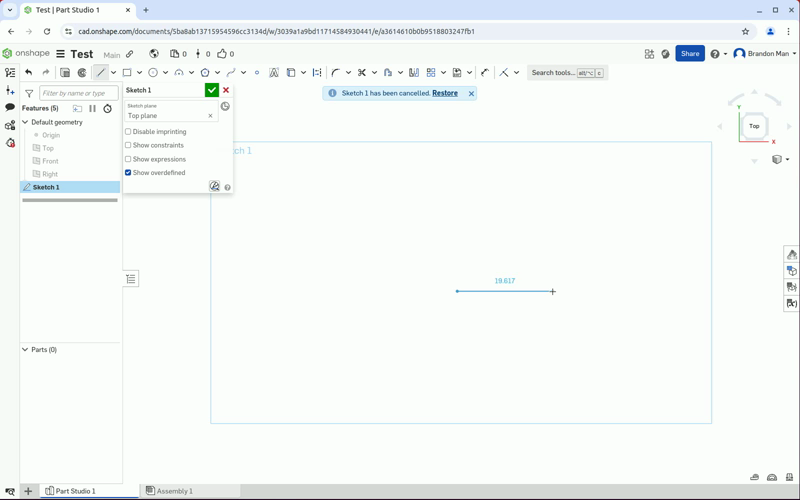
key_up(shift)
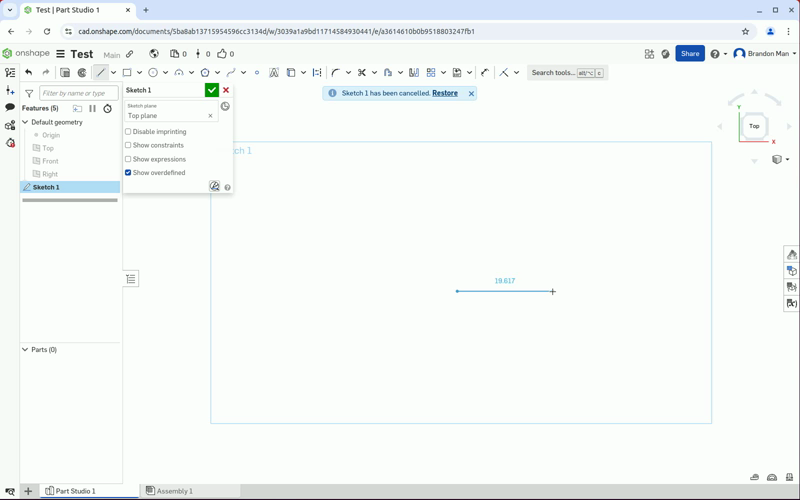
key_down(shift)
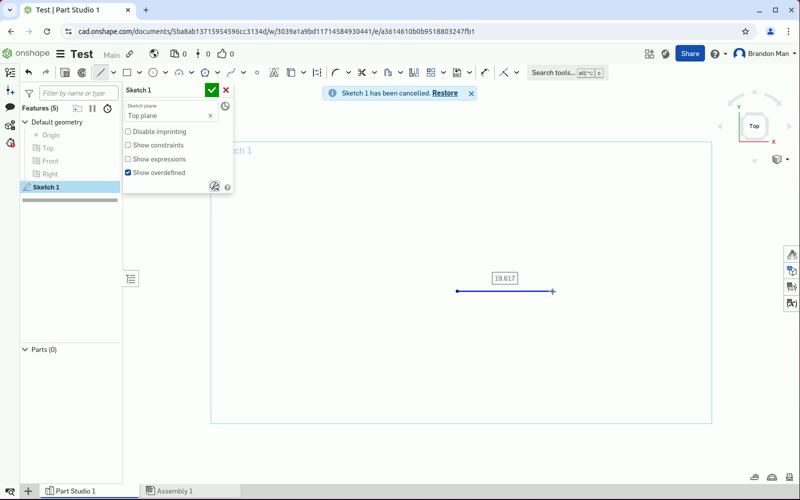
mouse_move(582, 291)
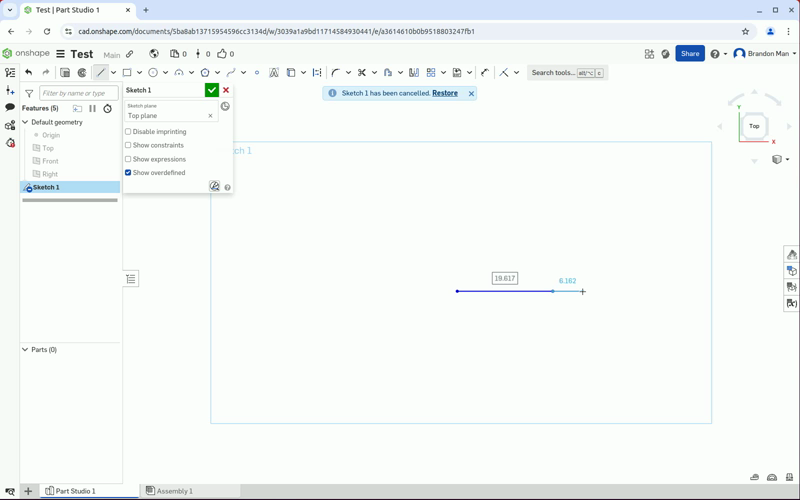
mouse_move(552, 275)
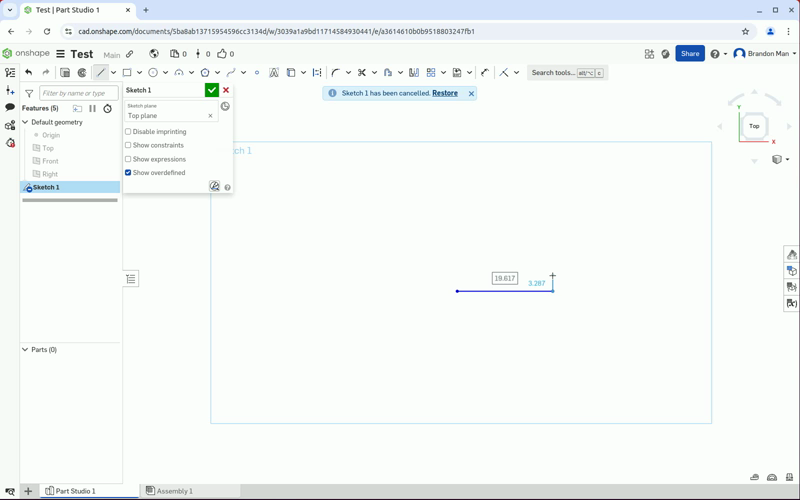
click(552, 275)
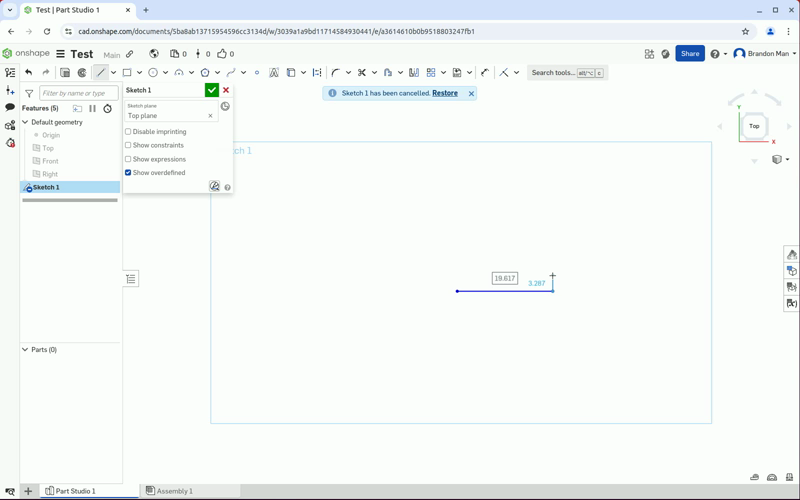
key_up(shift)
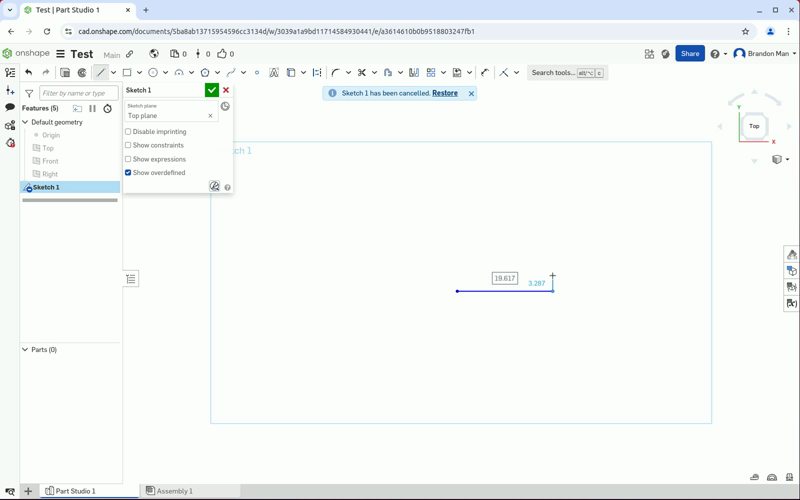
key_down(shift)
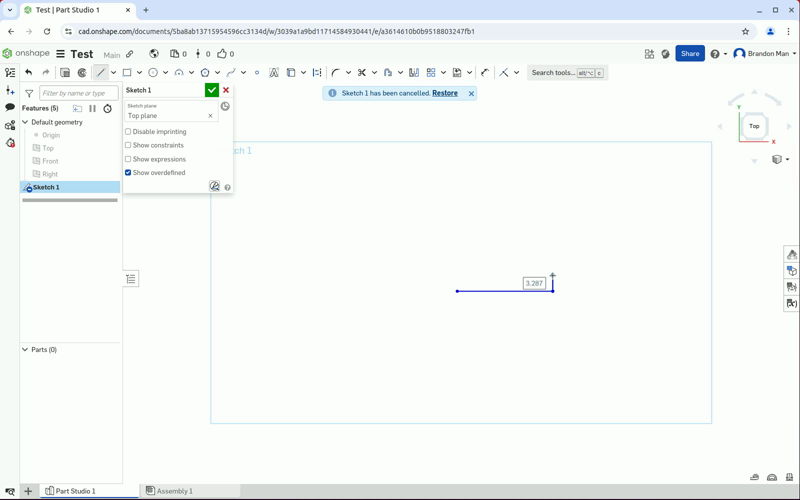
mouse_move(582, 275)
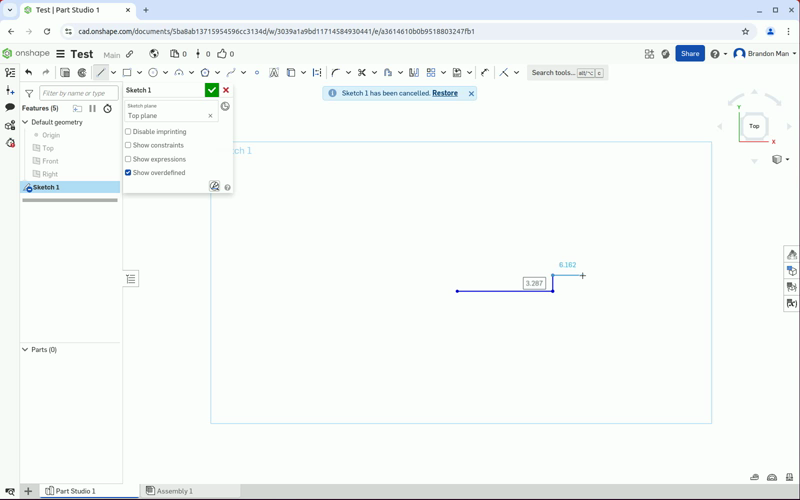
mouse_move(573, 275)
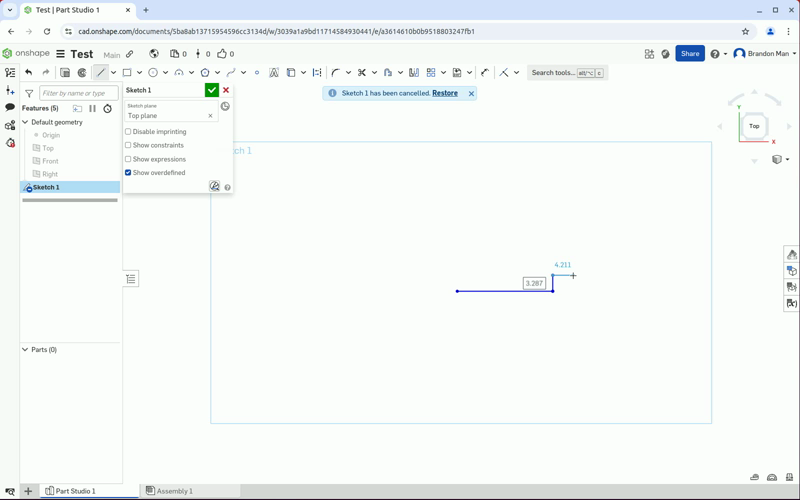
click(573, 275)
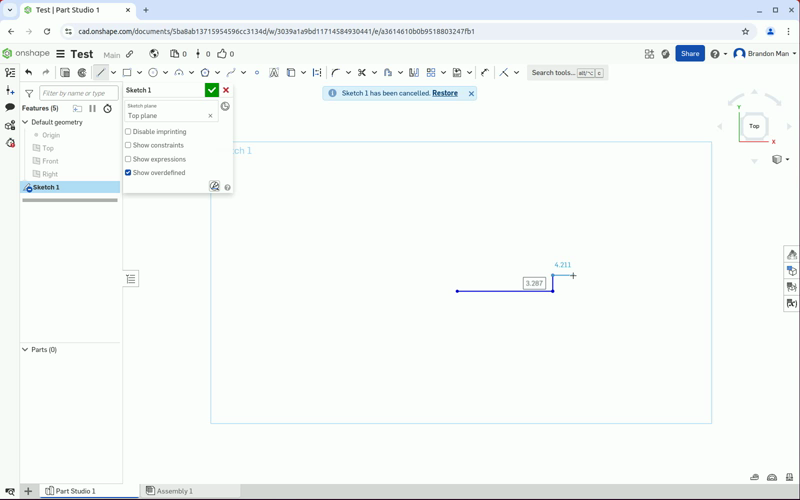
key_up(shift)
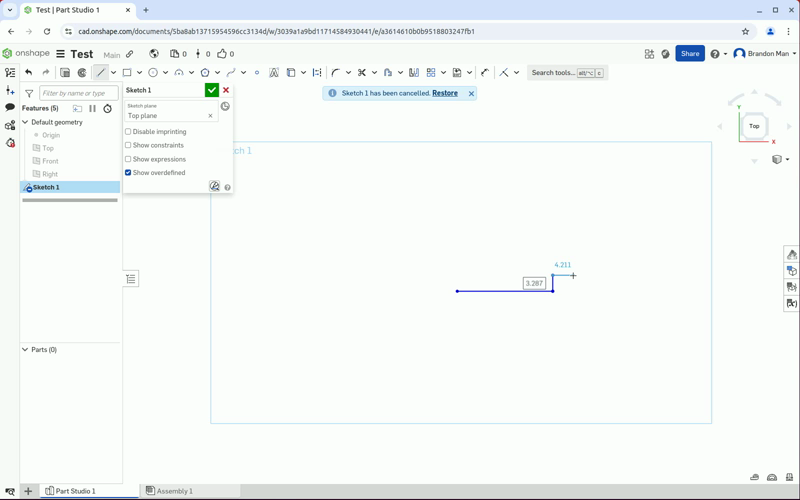
key_down(shift)
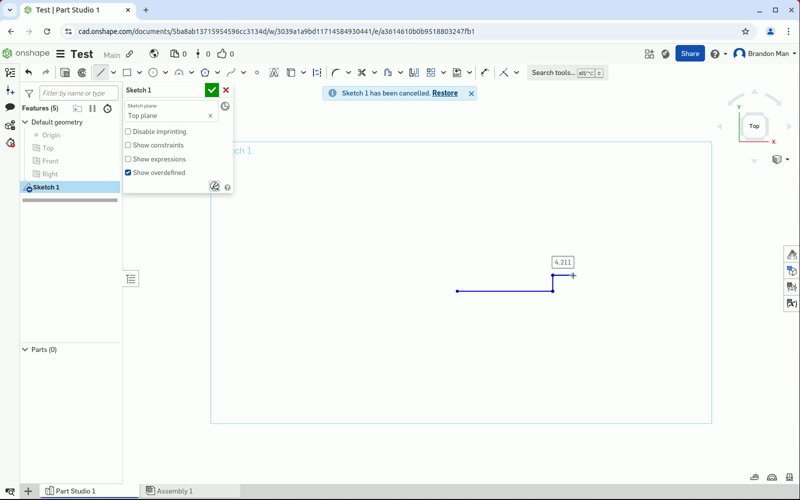
mouse_move(589, 275)
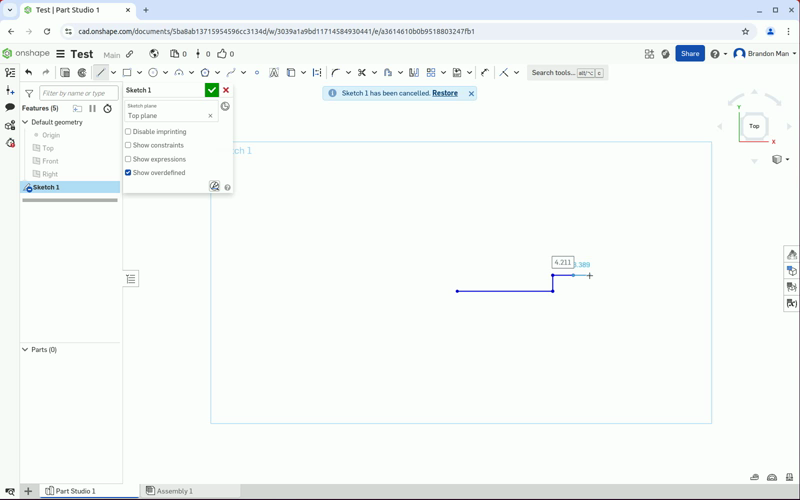
mouse_move(573, 263)
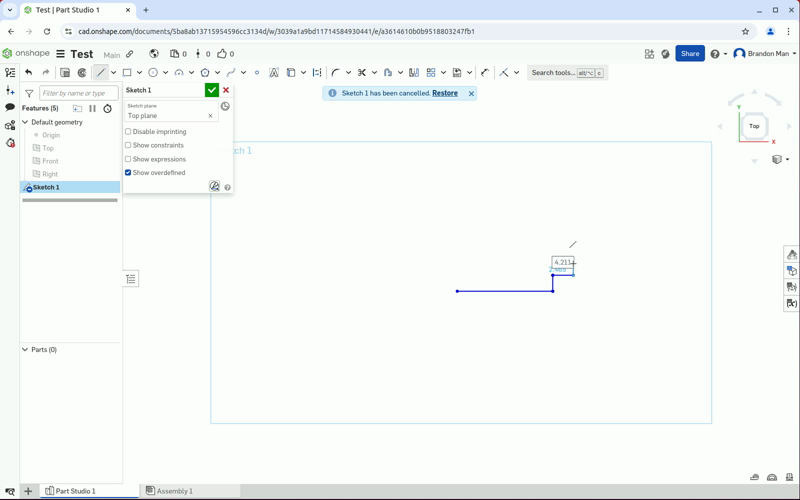
click(573, 263)
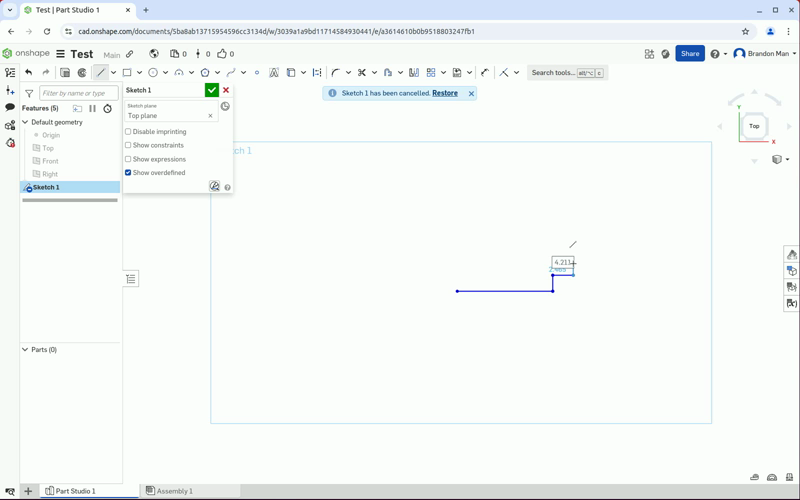
key_up(shift)
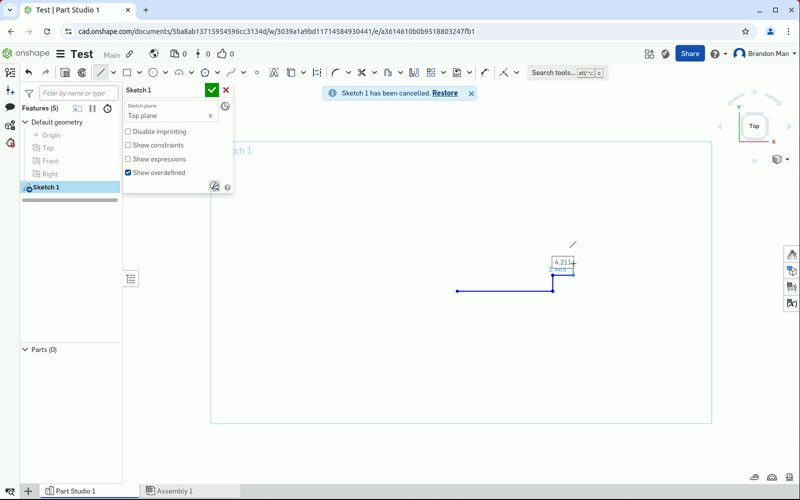
key_down(shift)
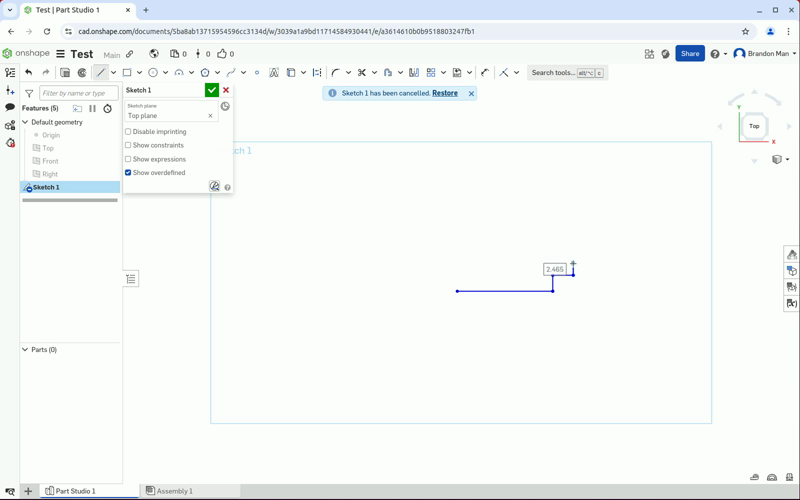
mouse_move(589, 263)
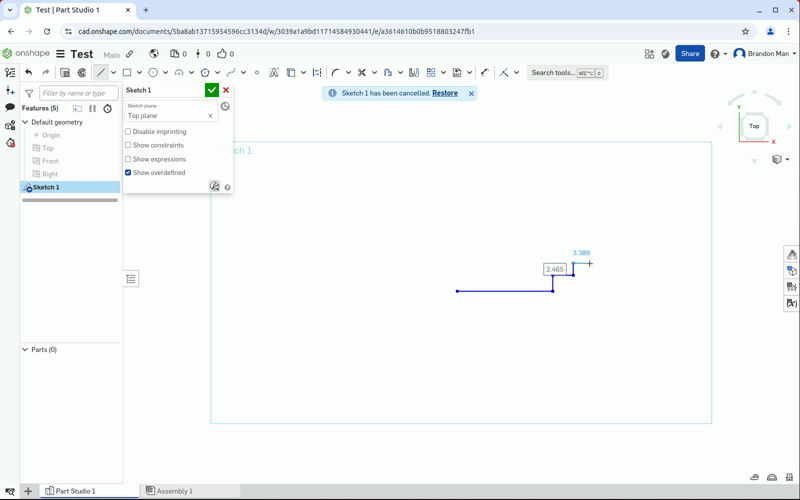
mouse_move(552, 263)
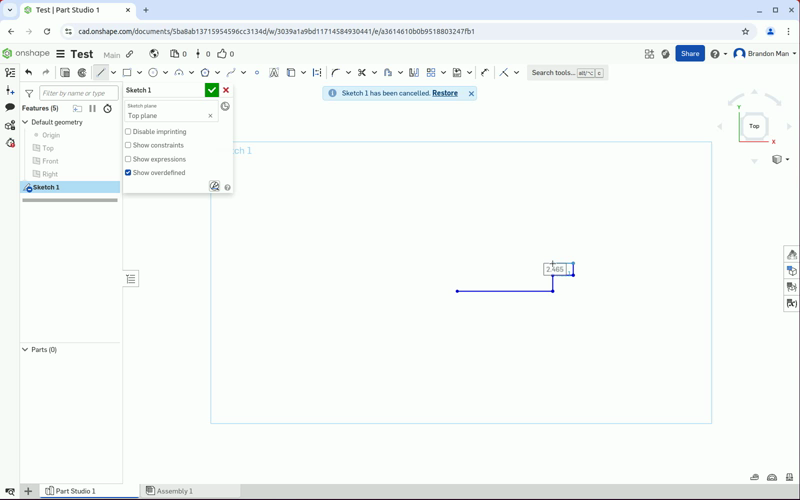
click(552, 263)
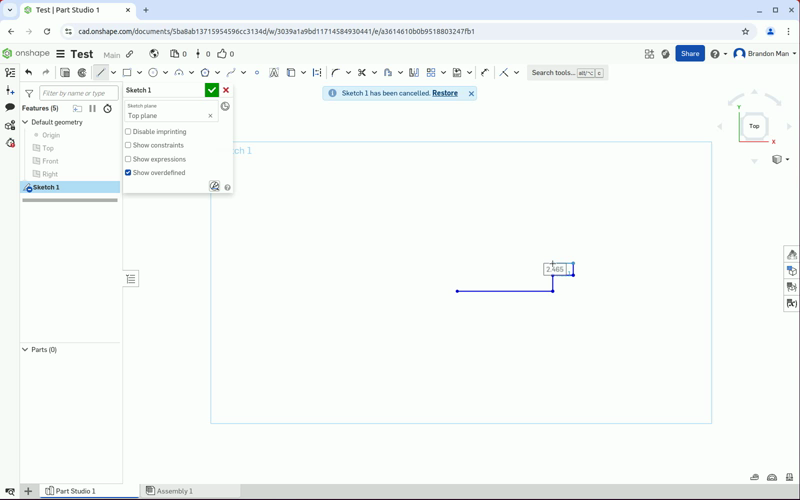
key_up(shift)
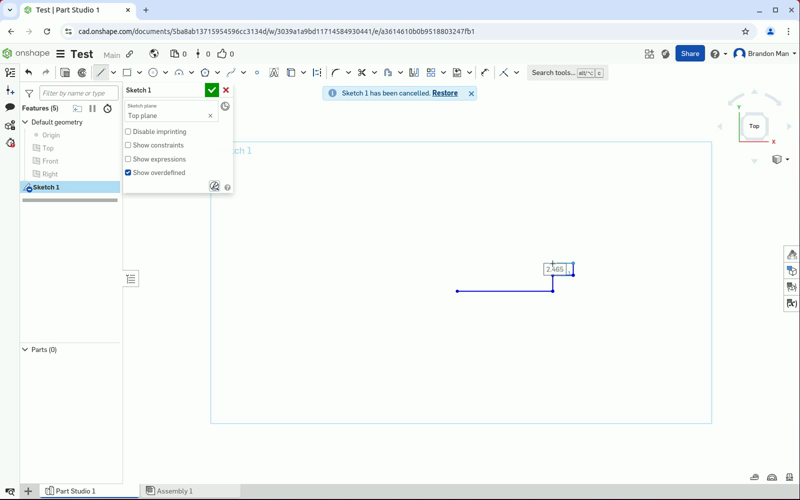
key_down(shift)
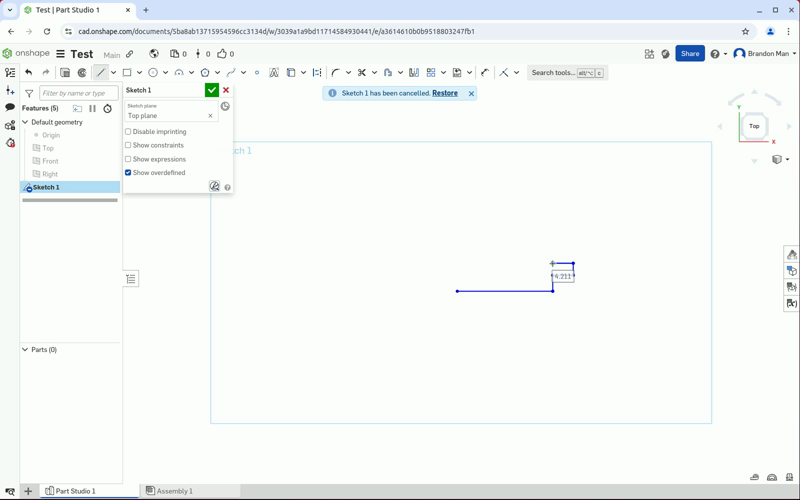
mouse_move(582, 263)
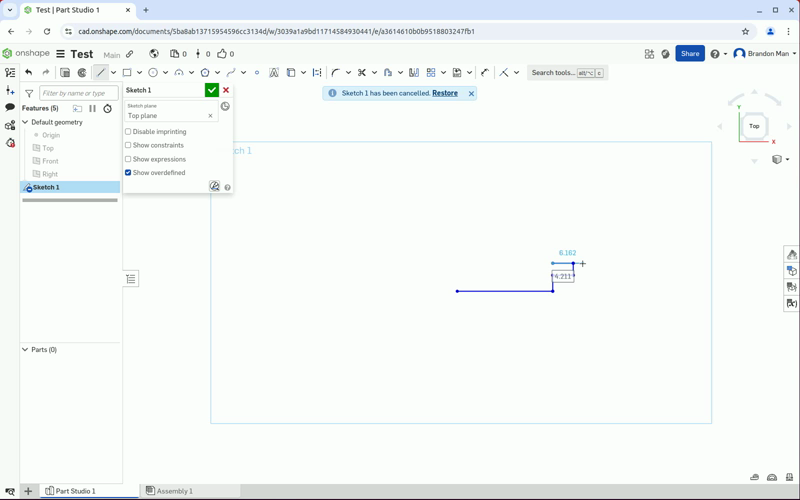
mouse_move(552, 247)
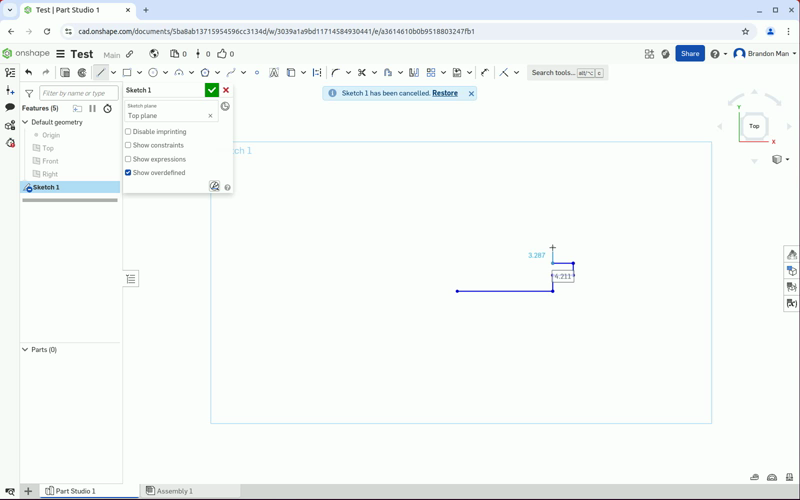
click(552, 247)
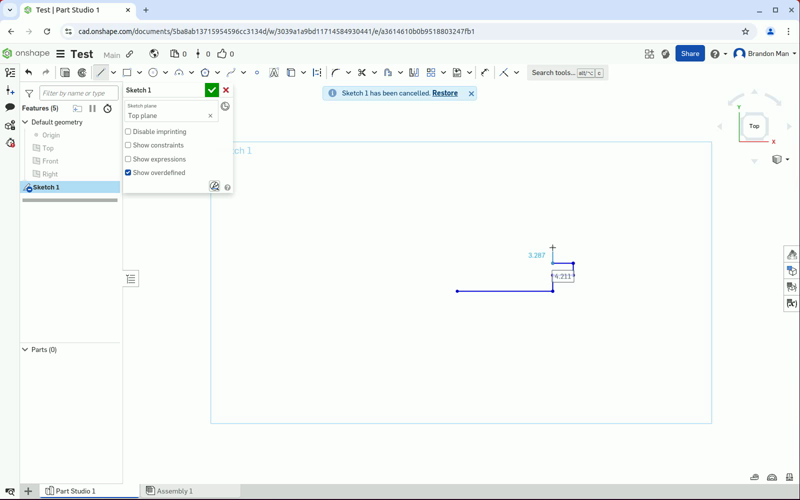
key_up(shift)
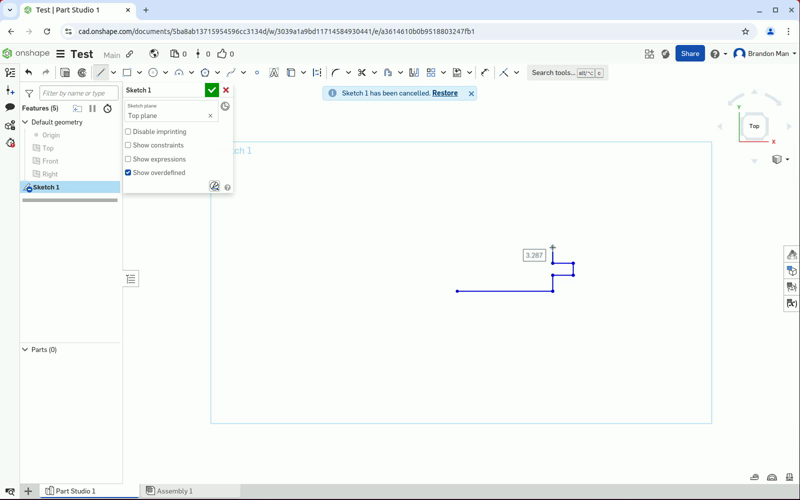
key_down(shift)
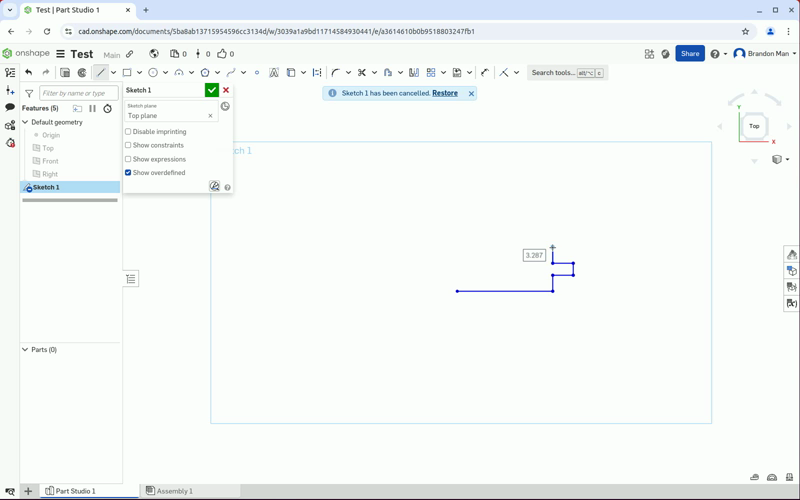
mouse_move(457, 247)
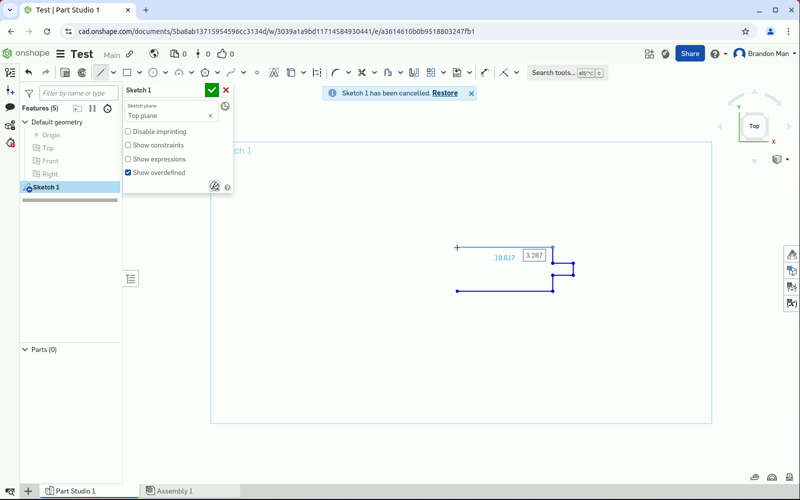
click(457, 247)
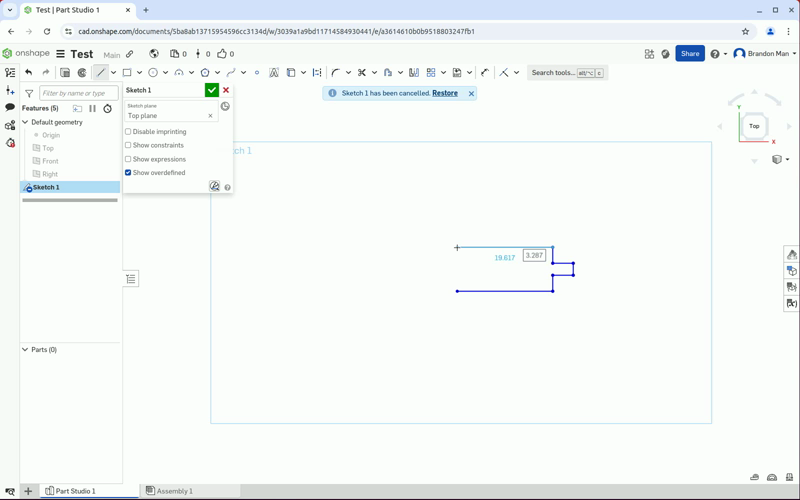
key_up(shift)
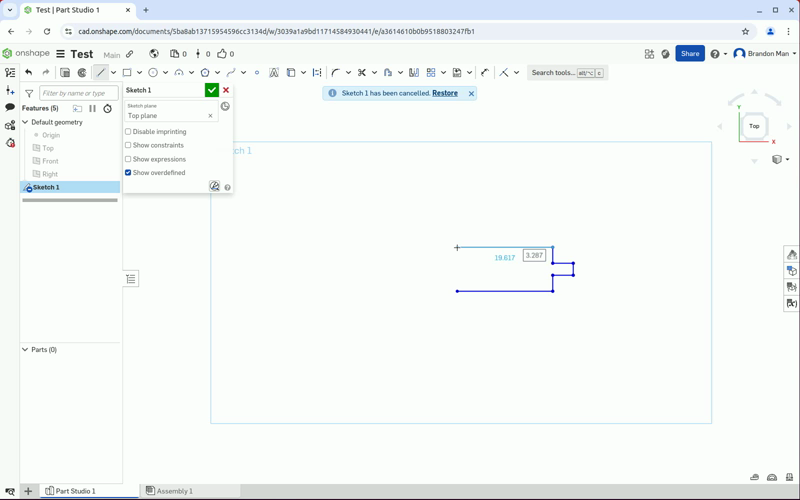
key_down(shift)
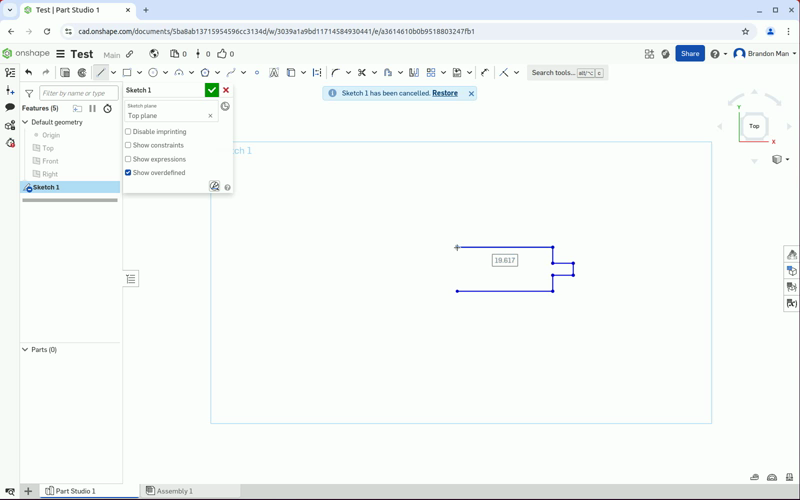
mouse_move(487, 247)
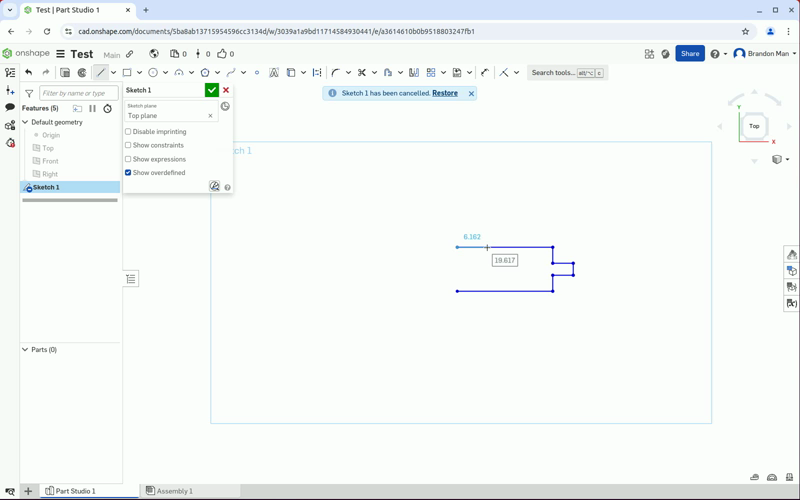
mouse_move(457, 282)
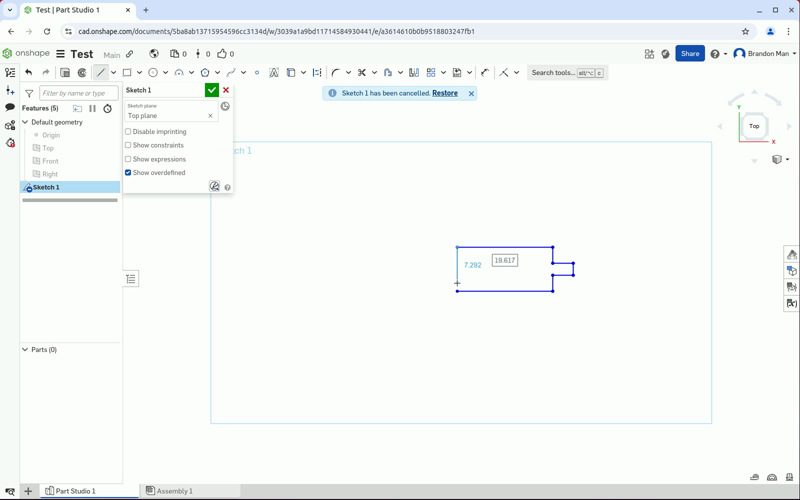
click(457, 282)
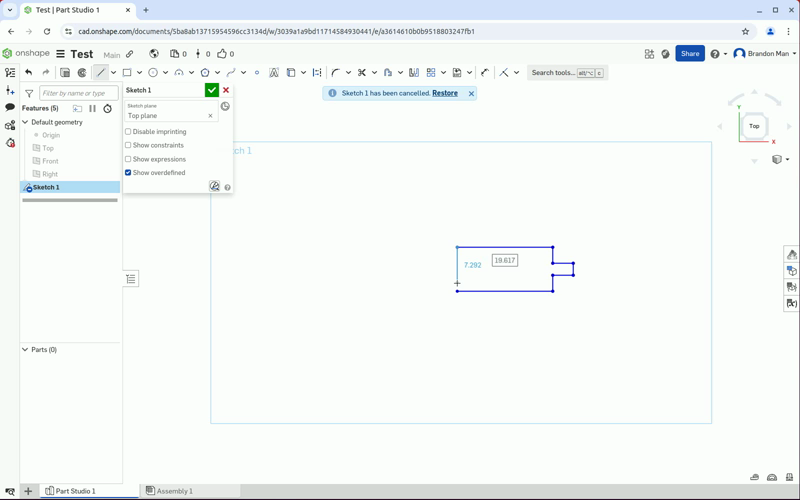
key_up(shift)
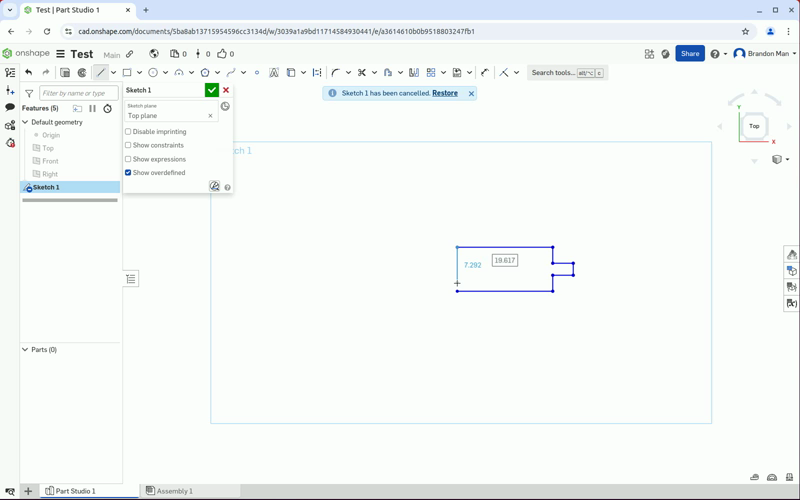
mouse_move(487, 282)
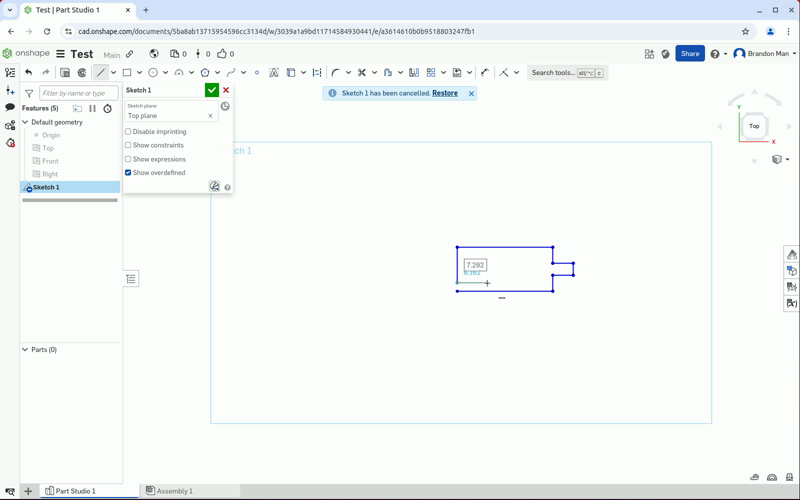
key_down(shift)
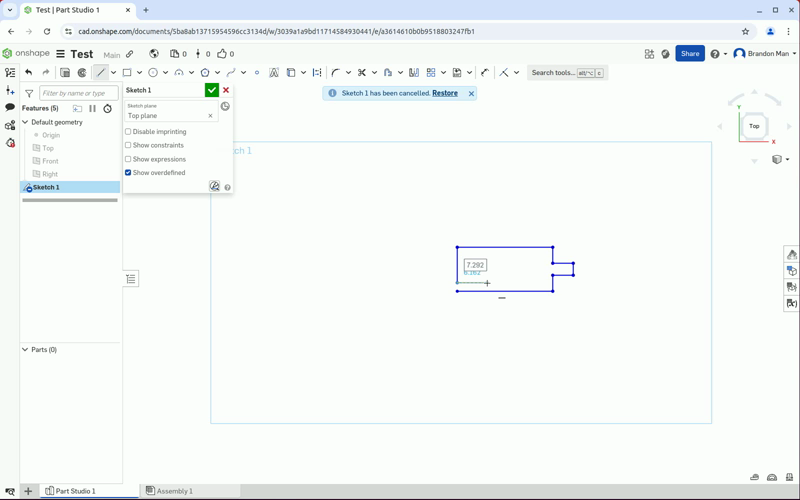
mouse_move(457, 291)
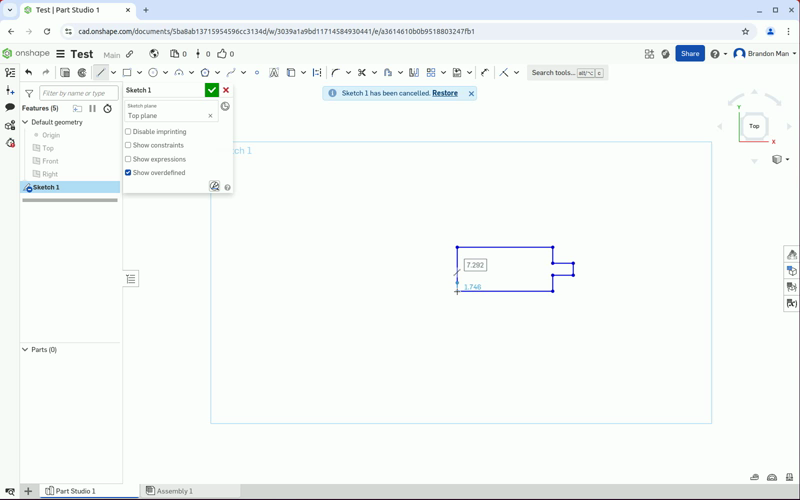
key_up(shift)
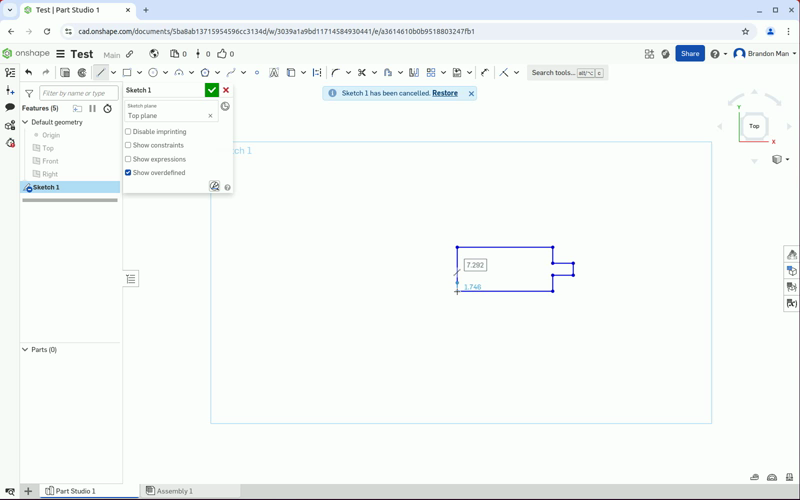
click(457, 291)
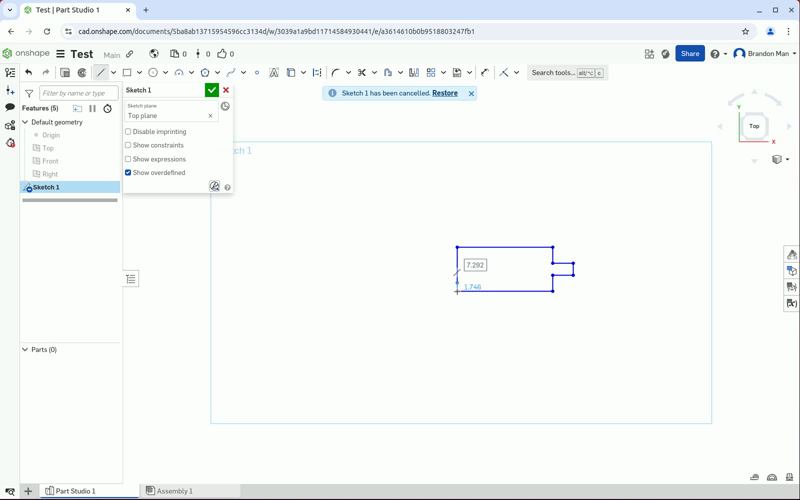
key(esc)
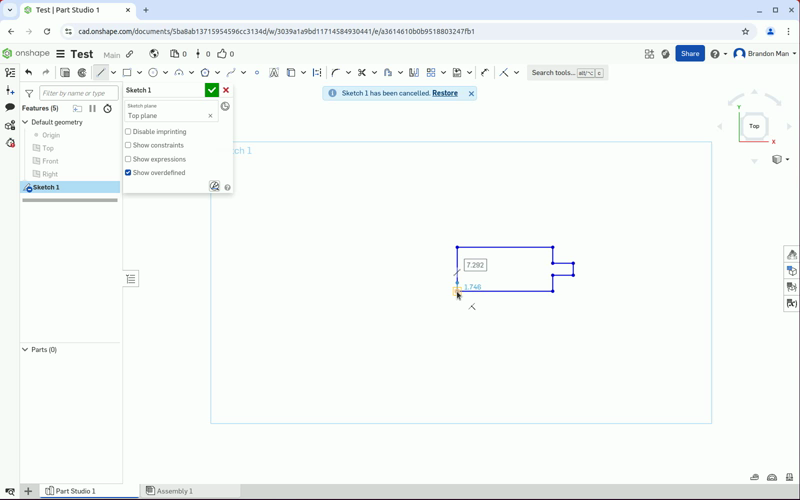
mouse_move(473, 261)
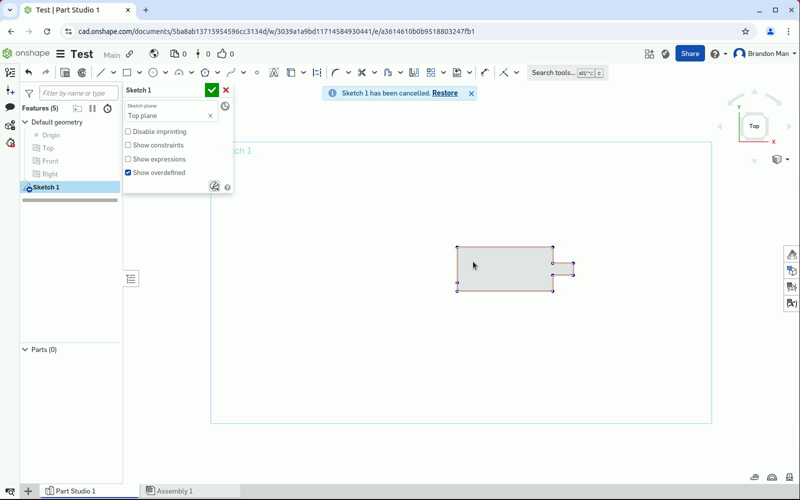
click(473, 261)
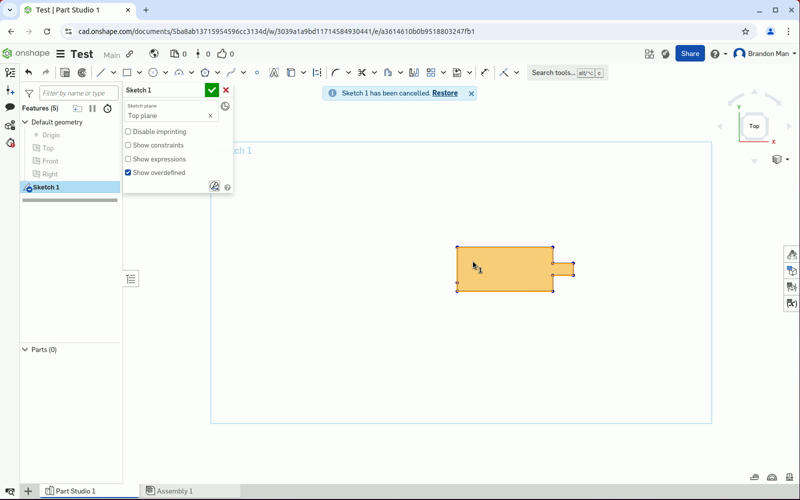
mouse_move(73, 352)
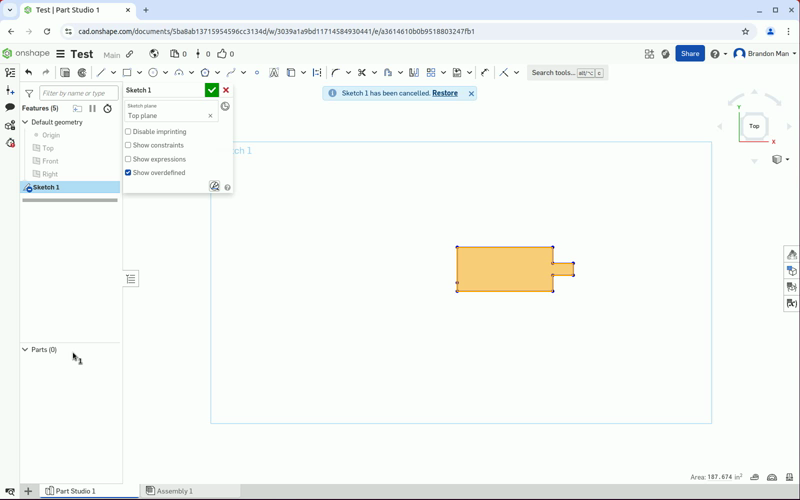
key(shift+y)
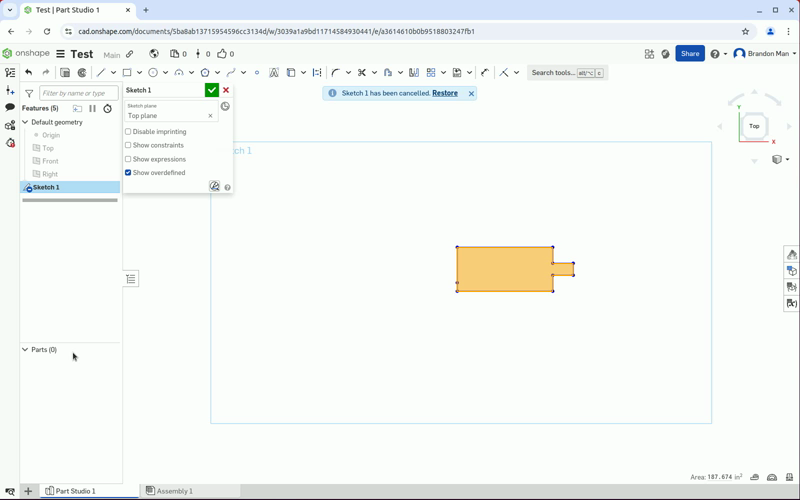
key(shift+e)
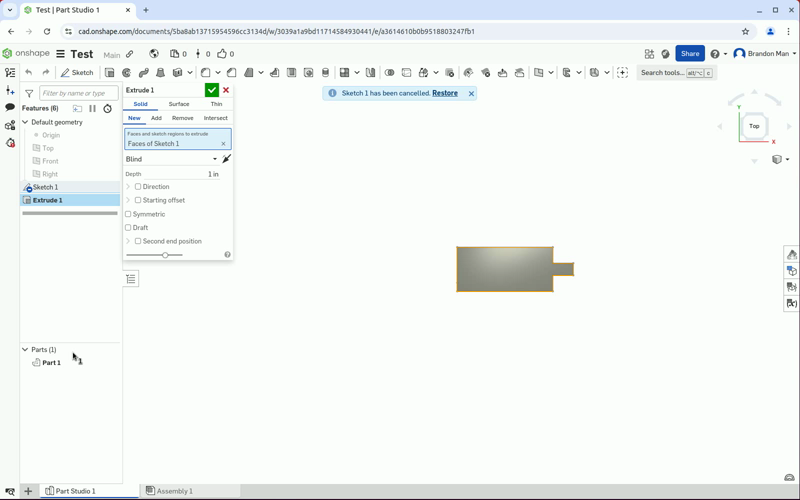
mouse_move(143, 106)
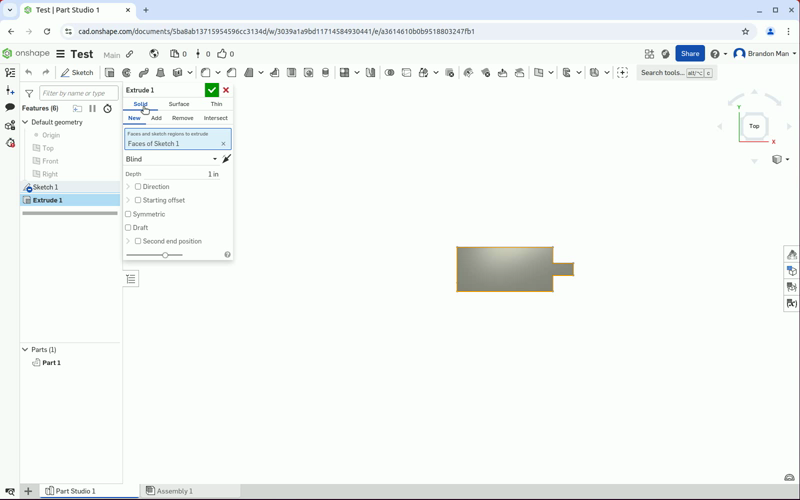
click(143, 106)
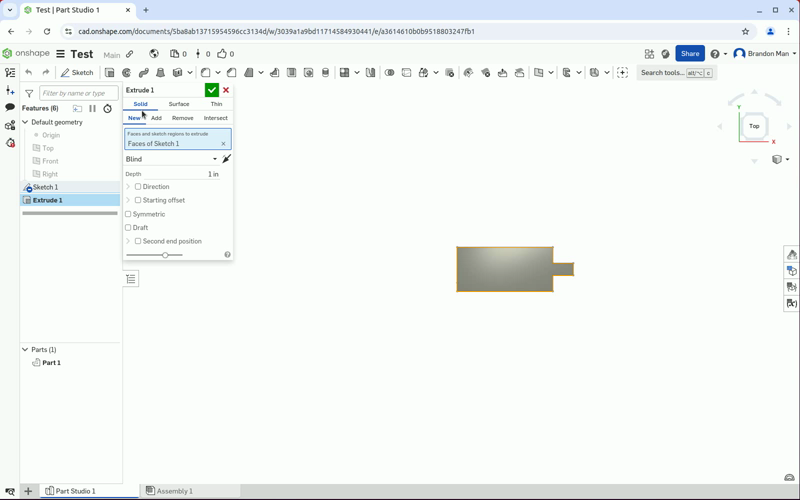
mouse_move(137, 120)
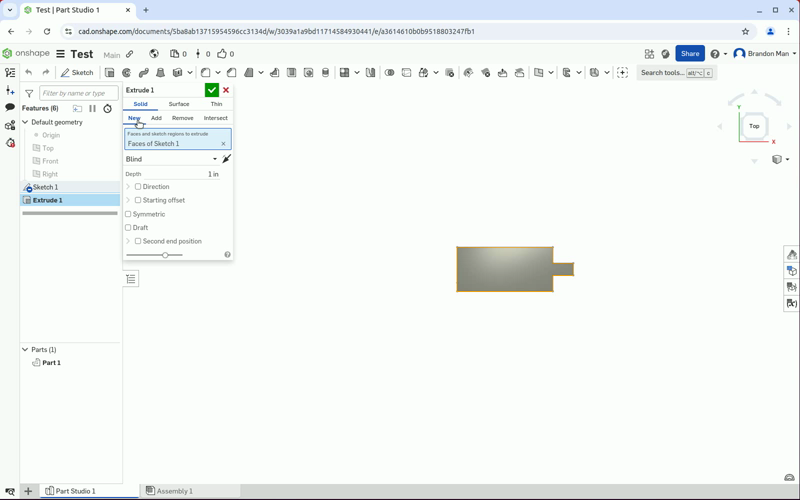
click(137, 120)
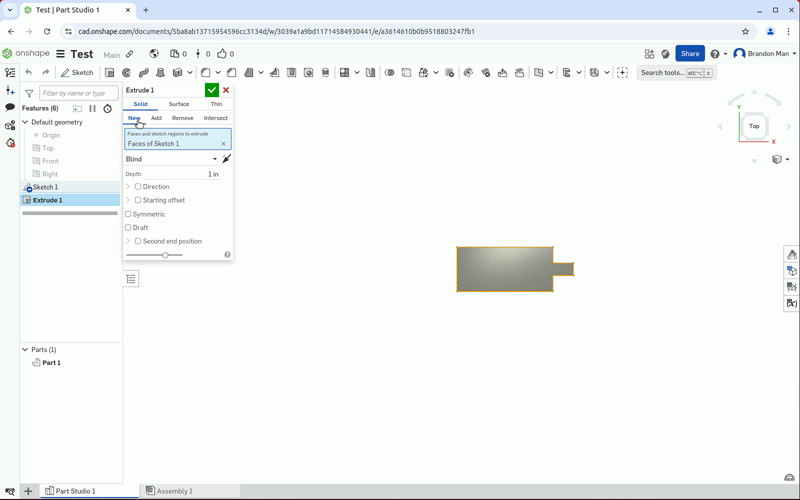
key(tab, 4)
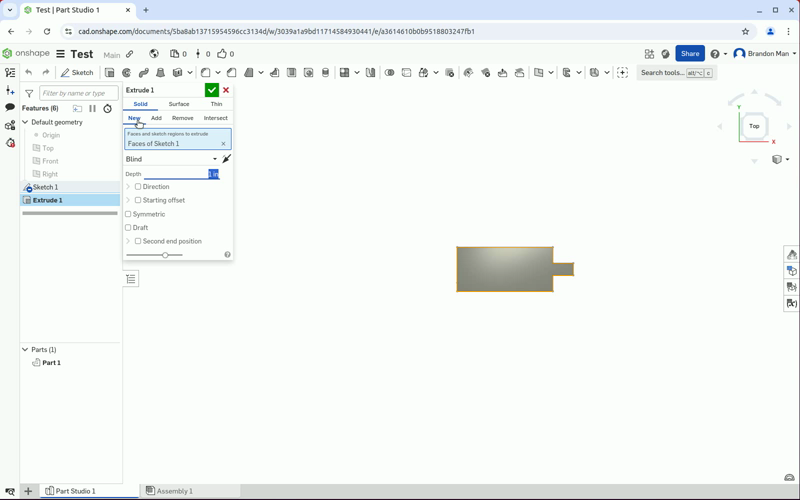
text(0.241)
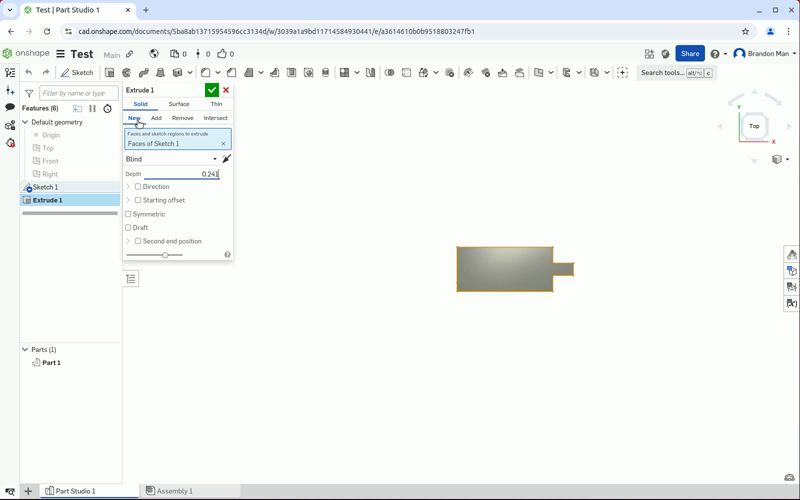
key(enter)
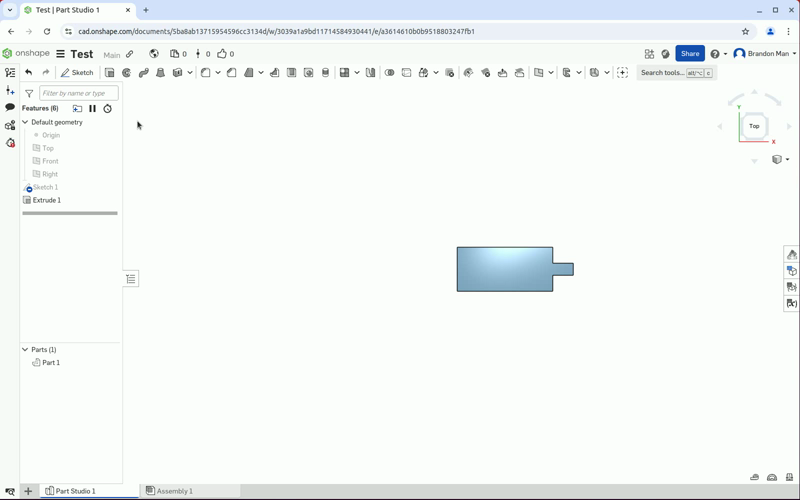
key(shift+h)
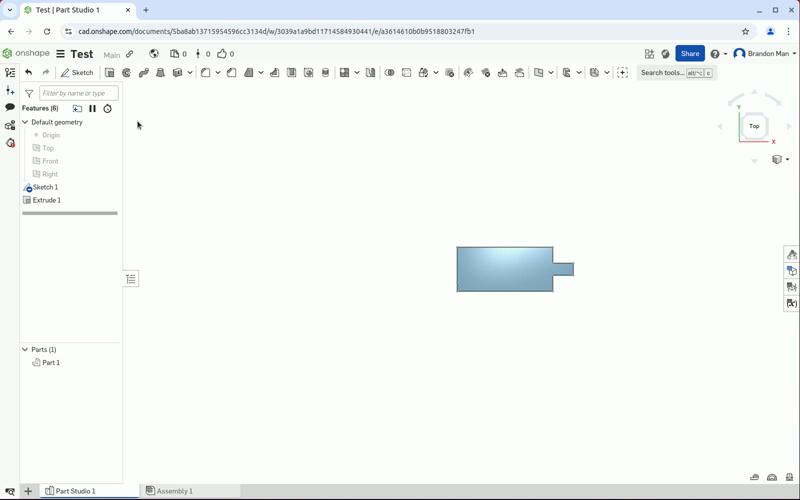
key(shift+h)
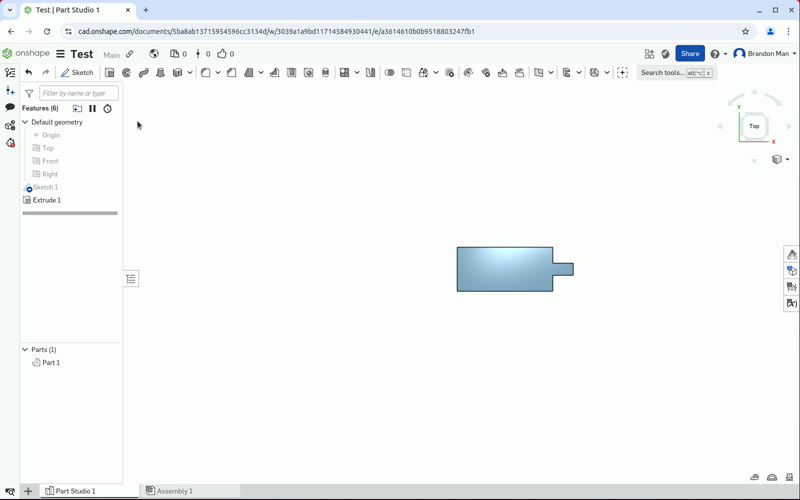
mouse_move(73, 189)
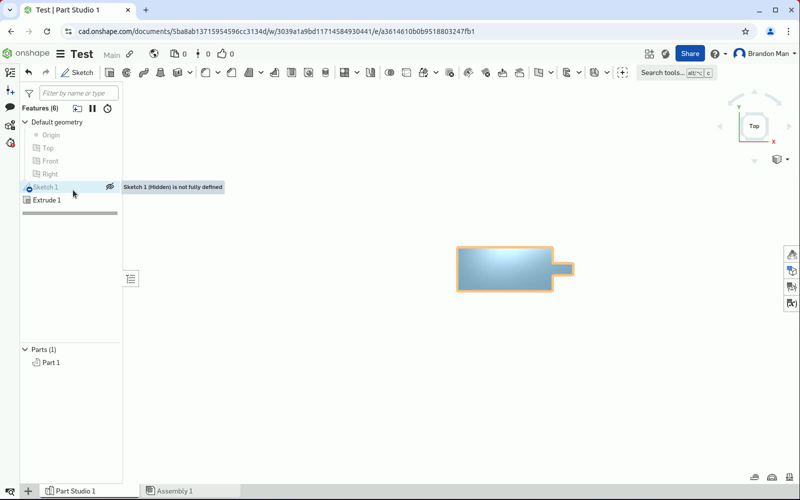
click(73, 189)
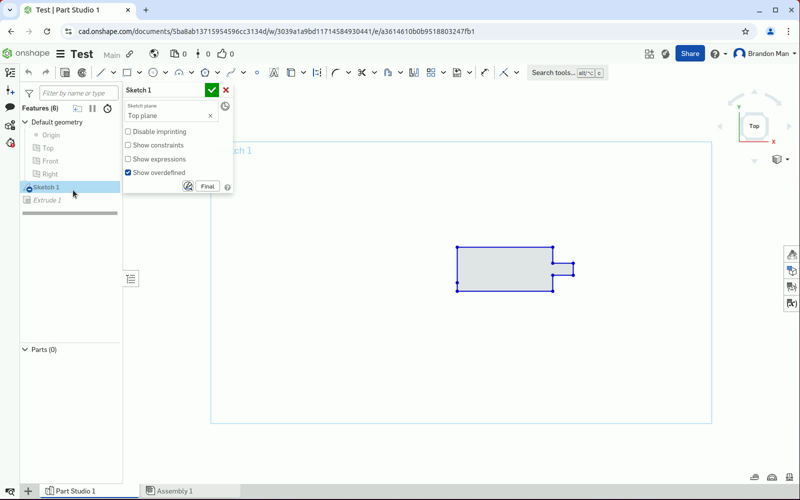
mouse_move(229, 92)
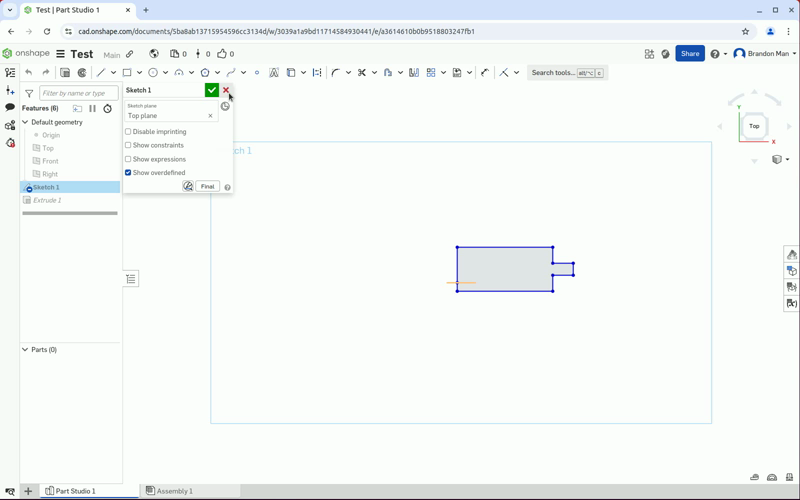
click(229, 92)
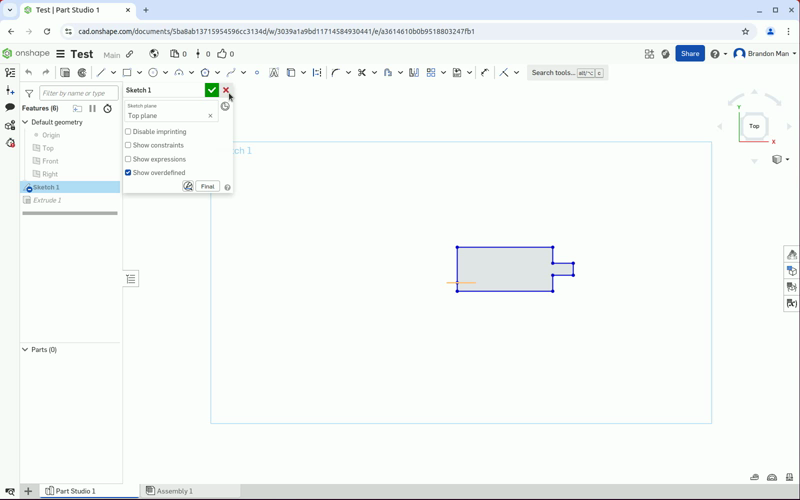
key(shift+s)
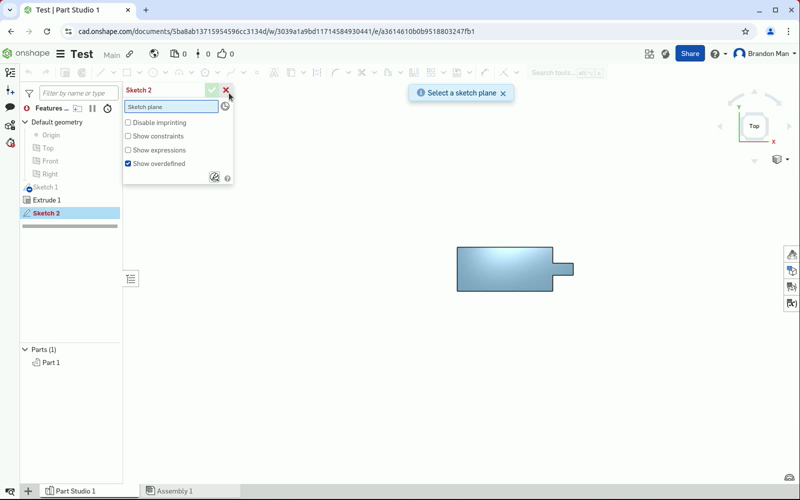
mouse_move(73, 150)
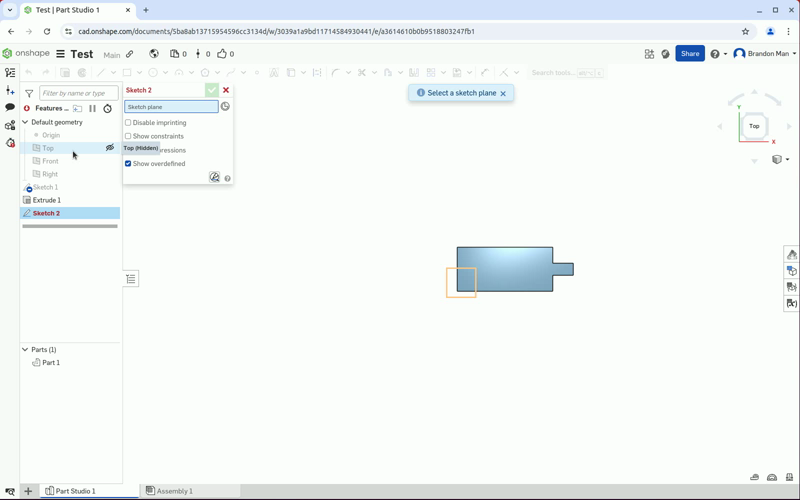
click(73, 150)
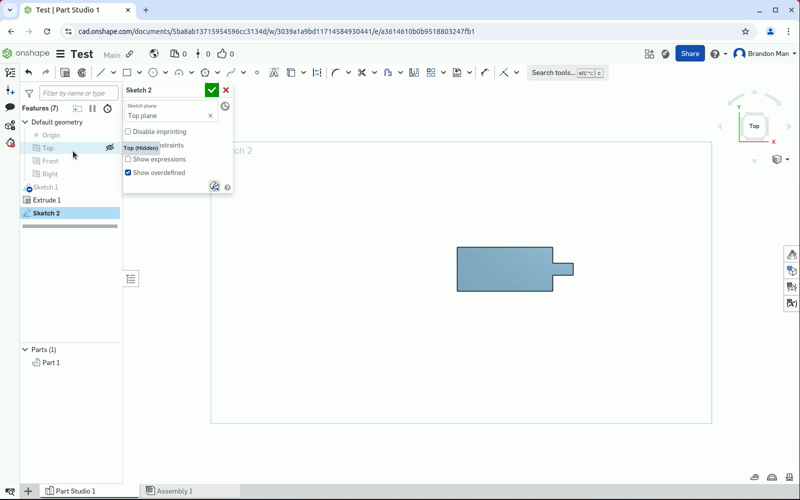
mouse_move(73, 352)
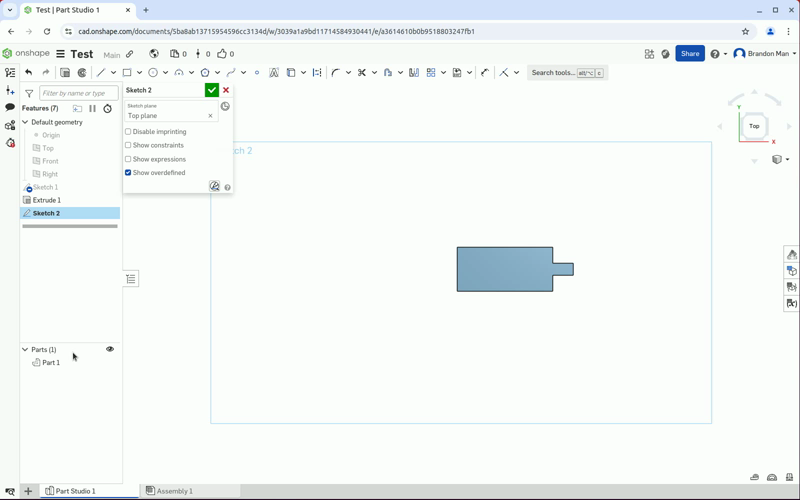
key(y)
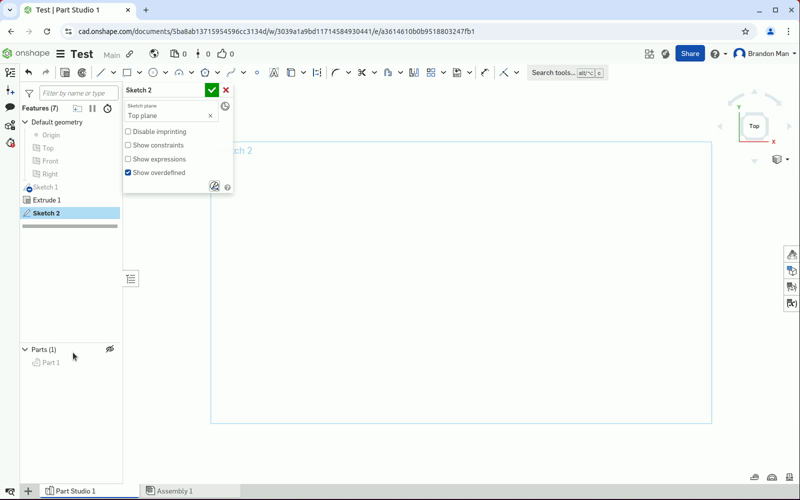
key(l)
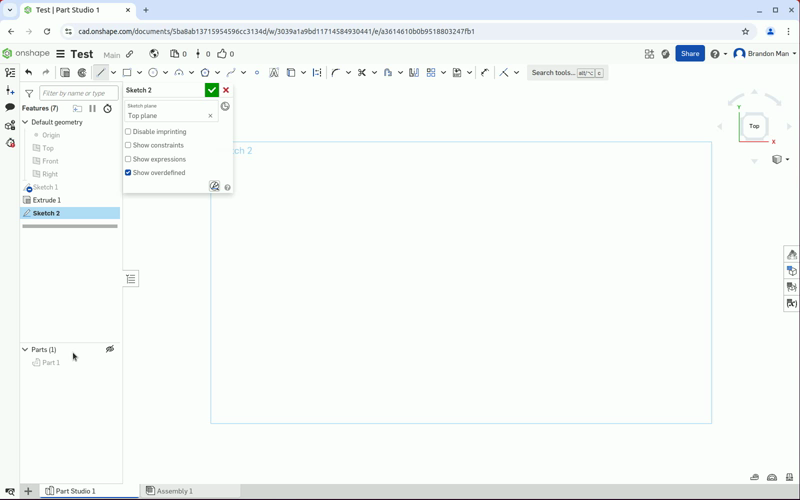
key_down(shift)
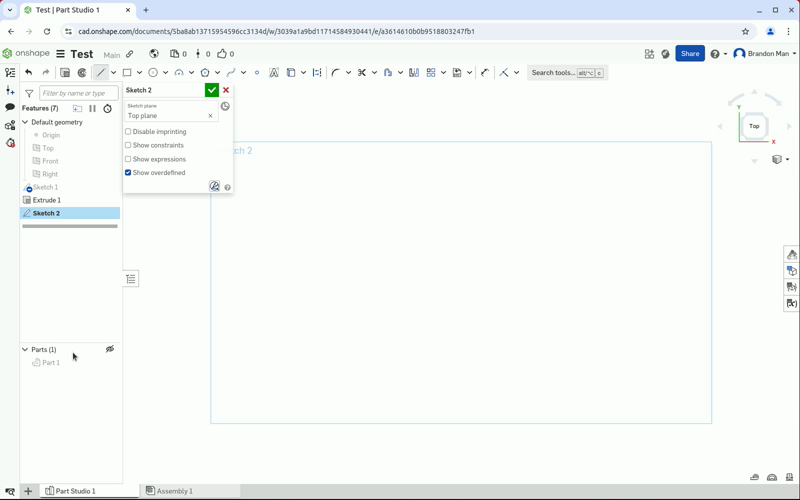
mouse_move(457, 291)
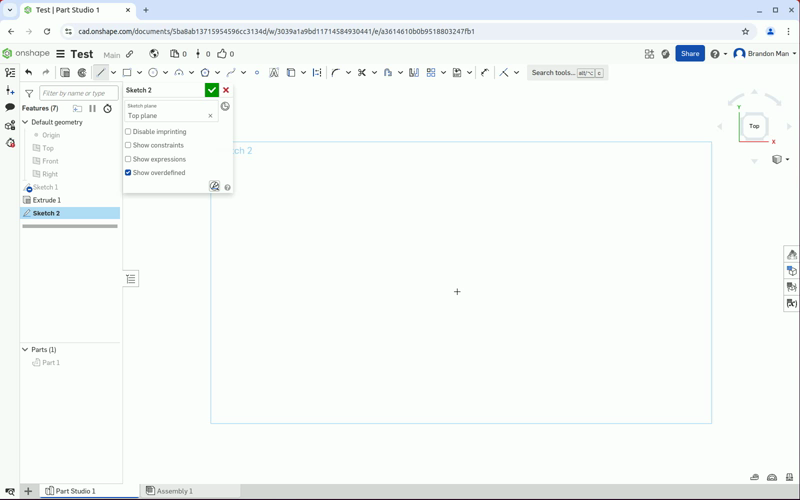
click(457, 291)
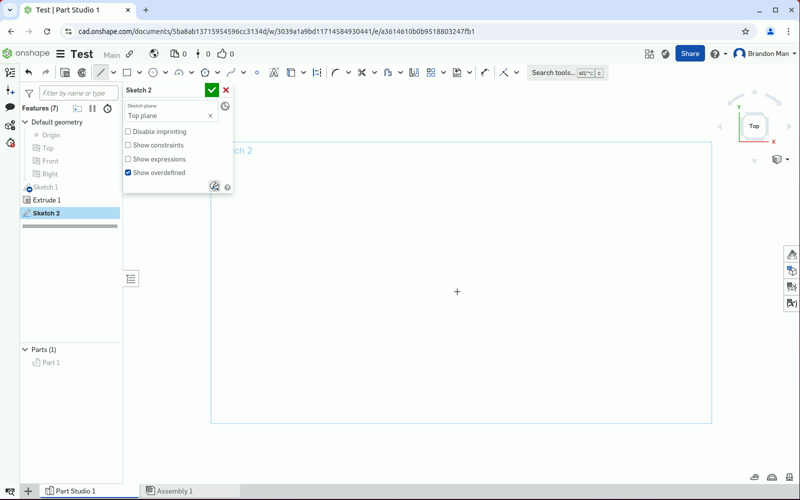
key_up(shift)
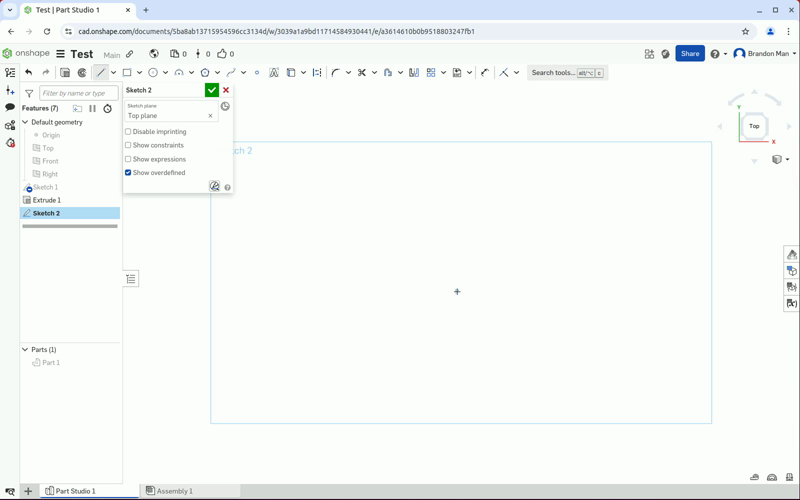
key_down(shift)
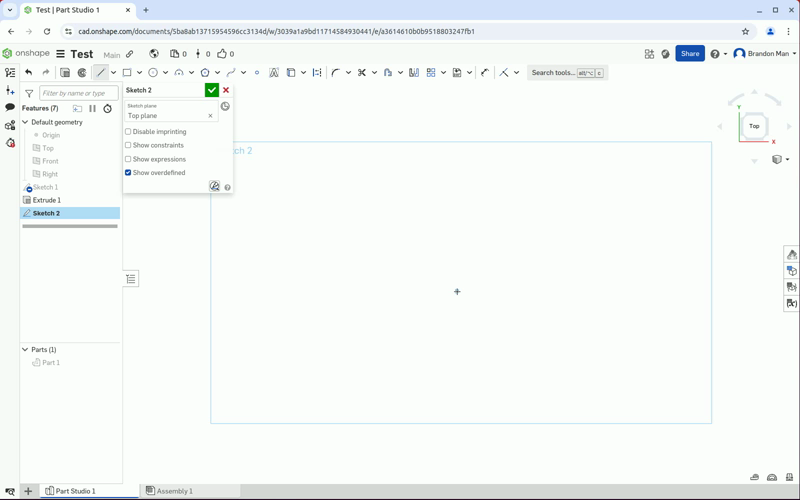
mouse_move(552, 291)
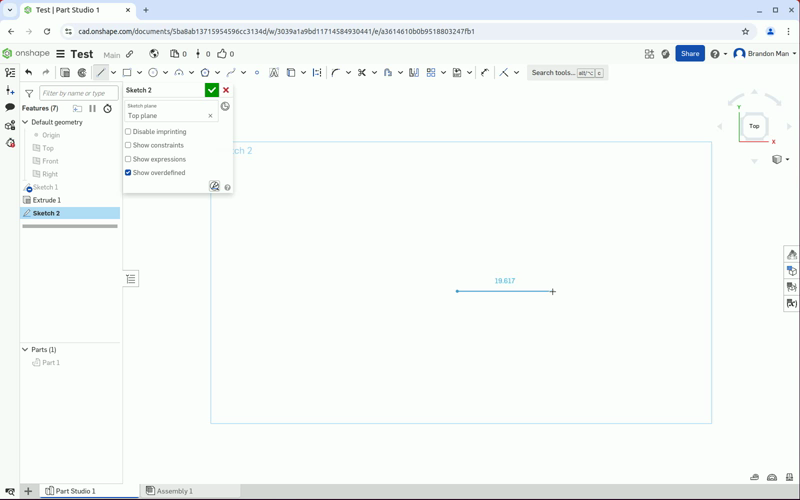
click(552, 291)
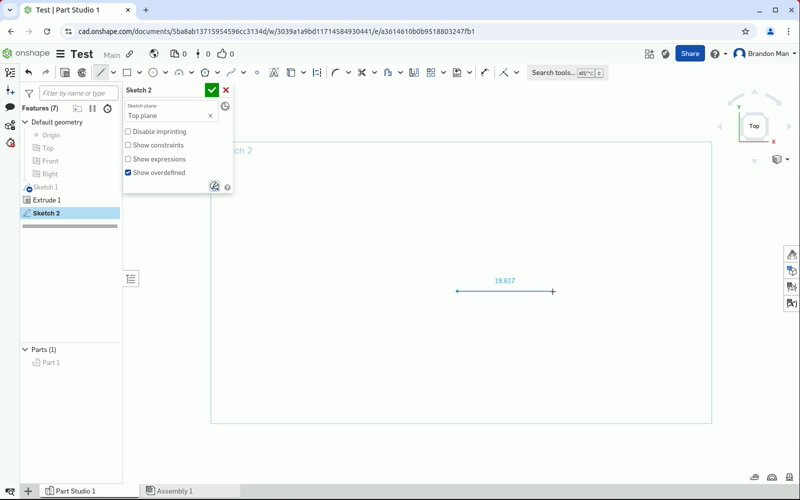
key_up(shift)
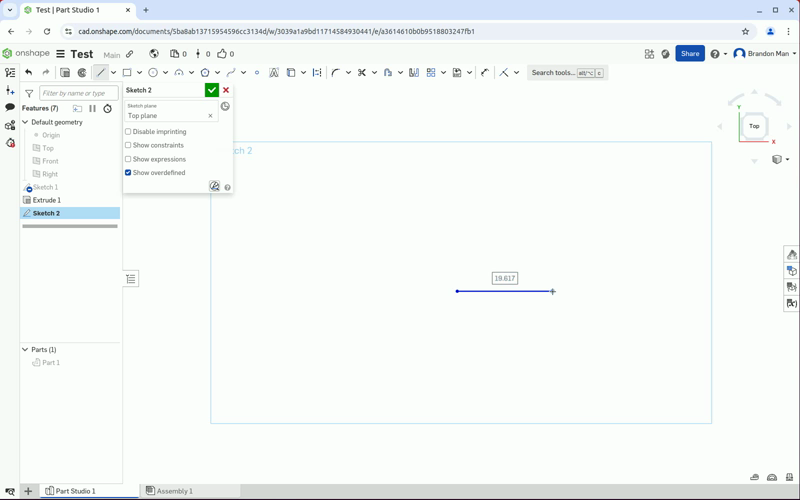
key_down(shift)
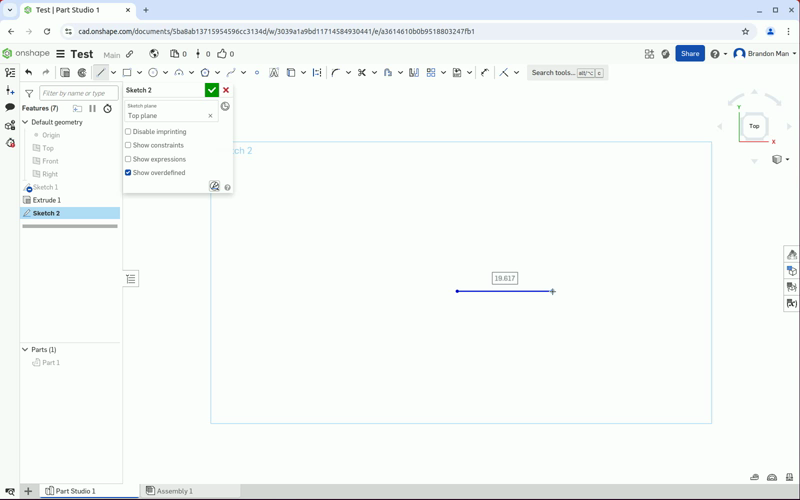
mouse_move(582, 291)
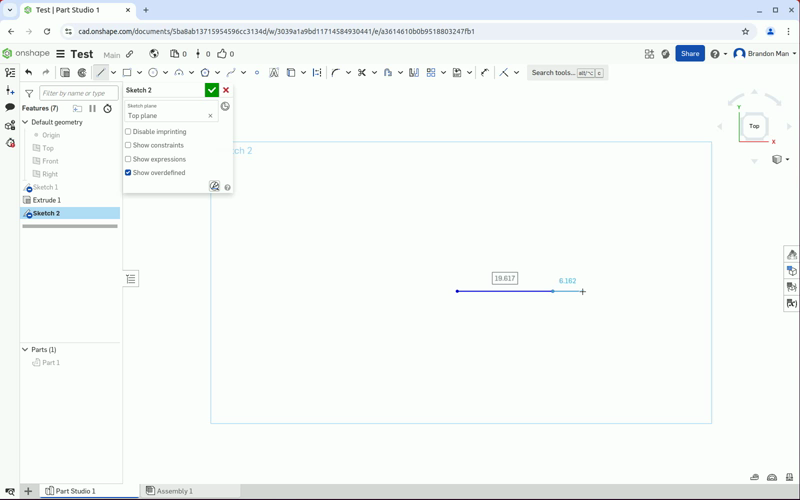
mouse_move(552, 275)
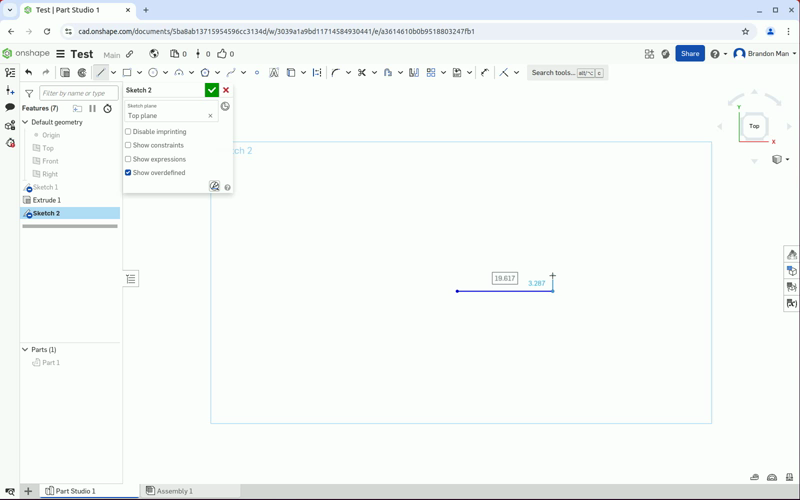
click(552, 275)
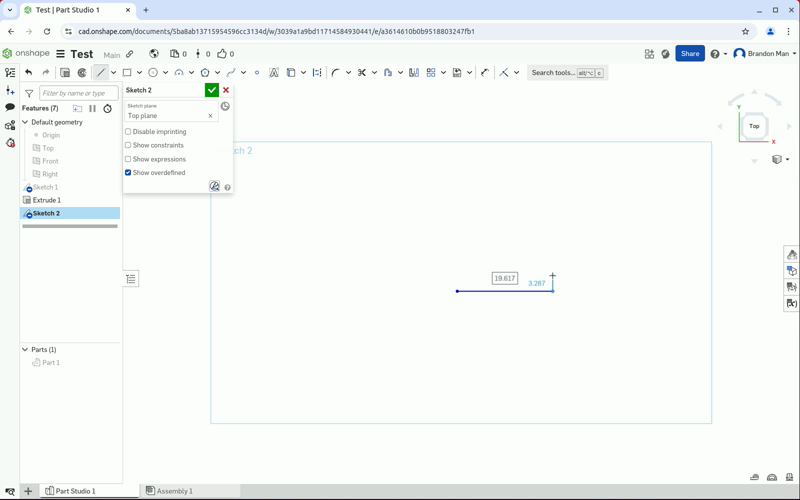
key_up(shift)
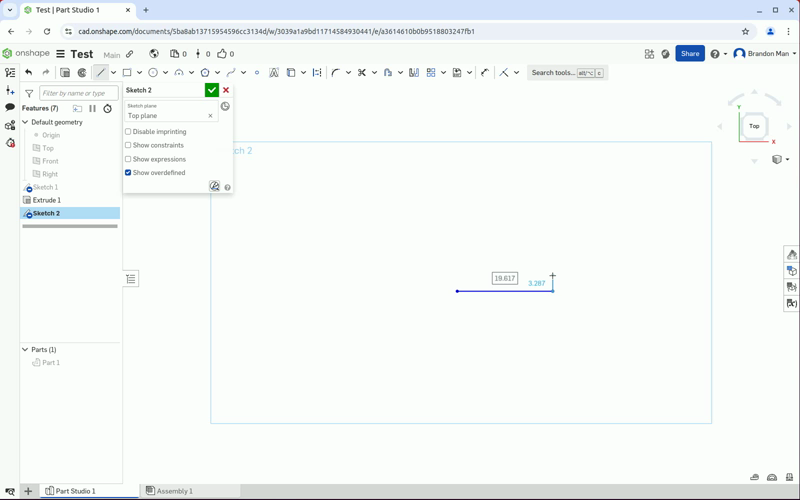
key_down(shift)
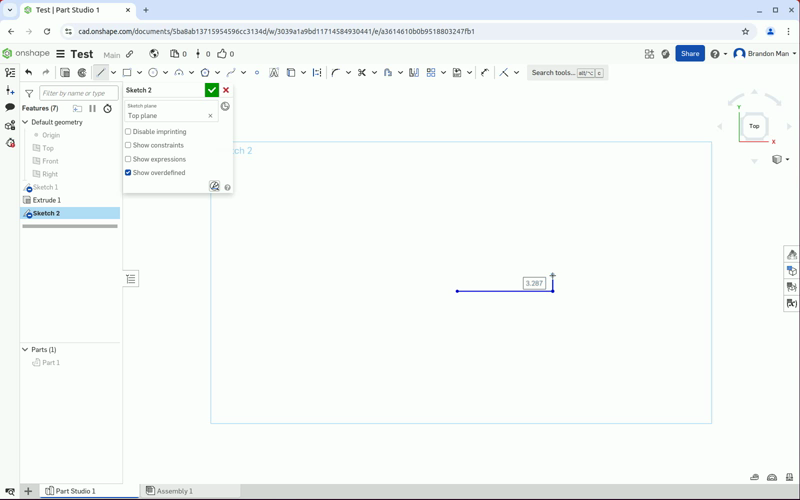
mouse_move(582, 275)
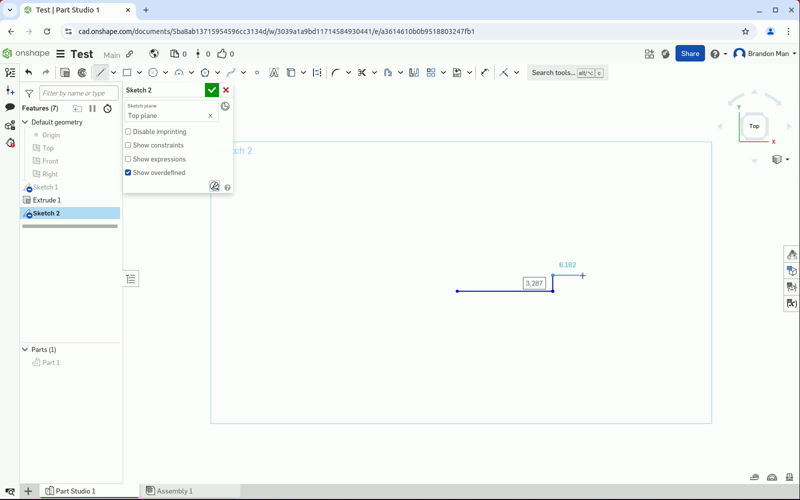
mouse_move(573, 275)
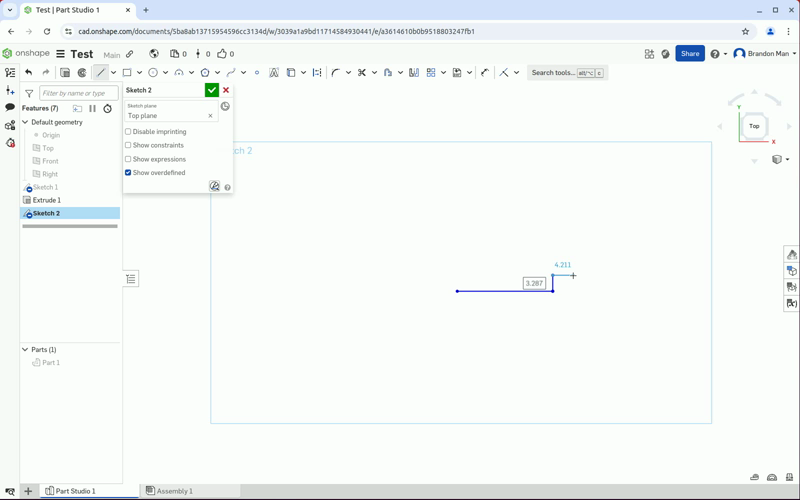
click(573, 275)
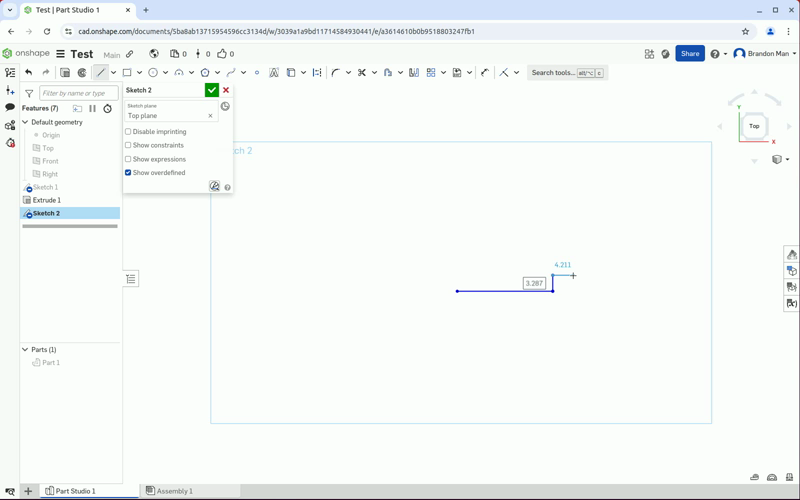
key_up(shift)
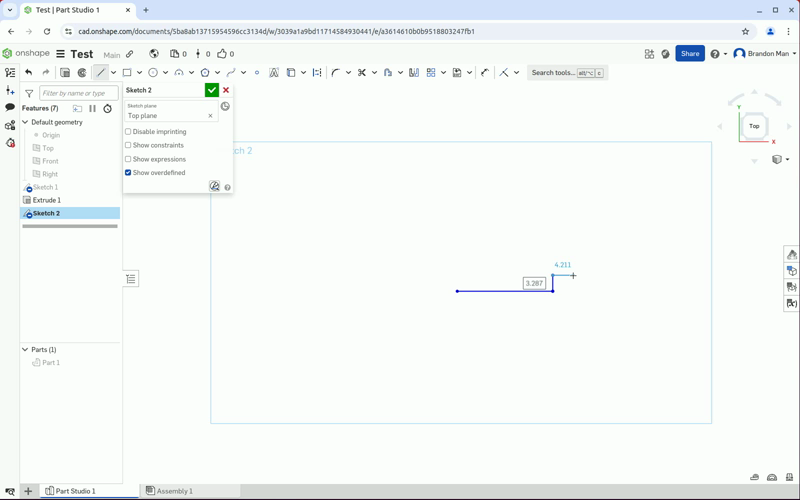
key_down(shift)
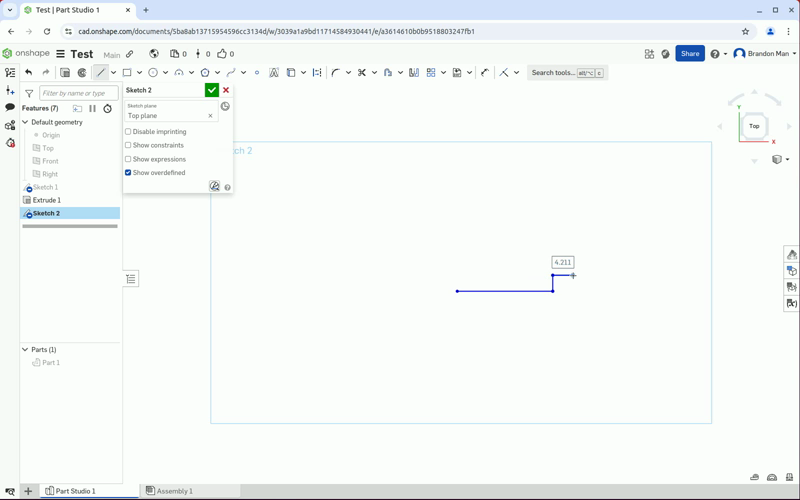
mouse_move(589, 275)
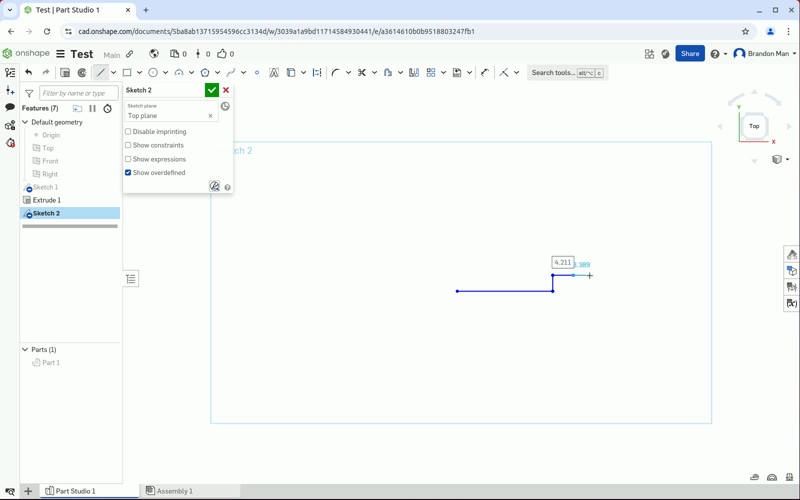
mouse_move(573, 263)
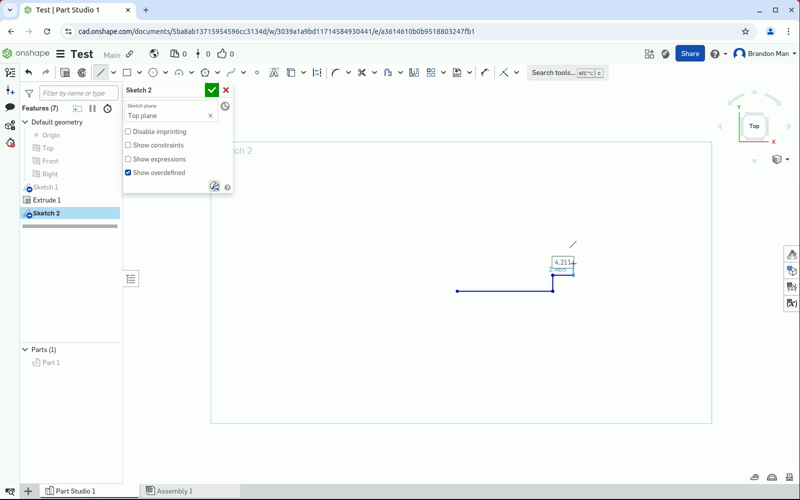
click(573, 263)
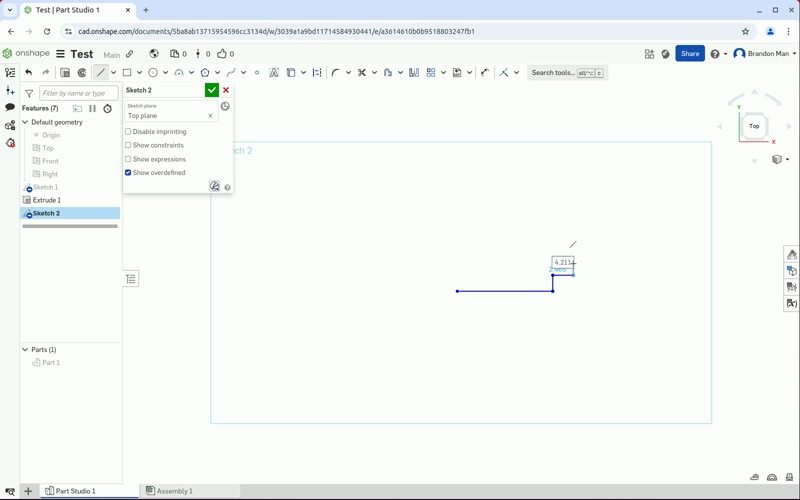
key_up(shift)
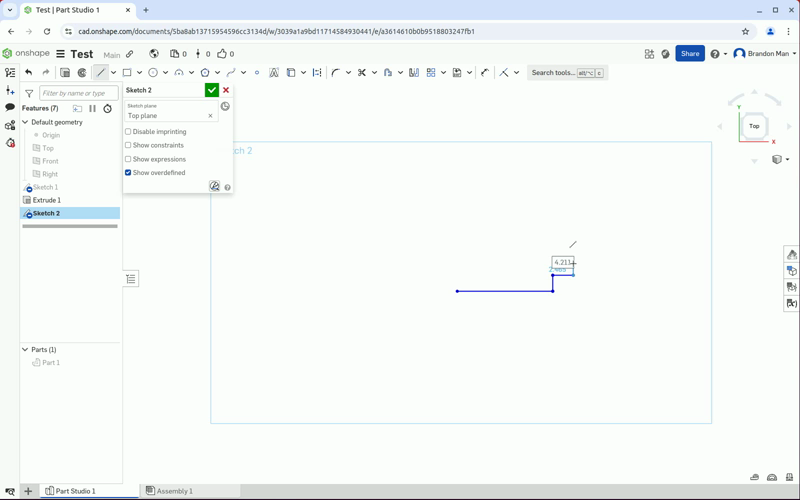
key_down(shift)
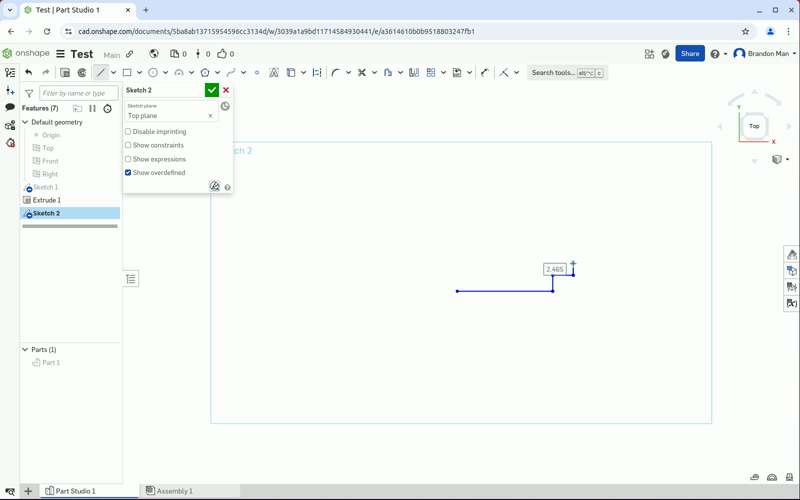
mouse_move(589, 263)
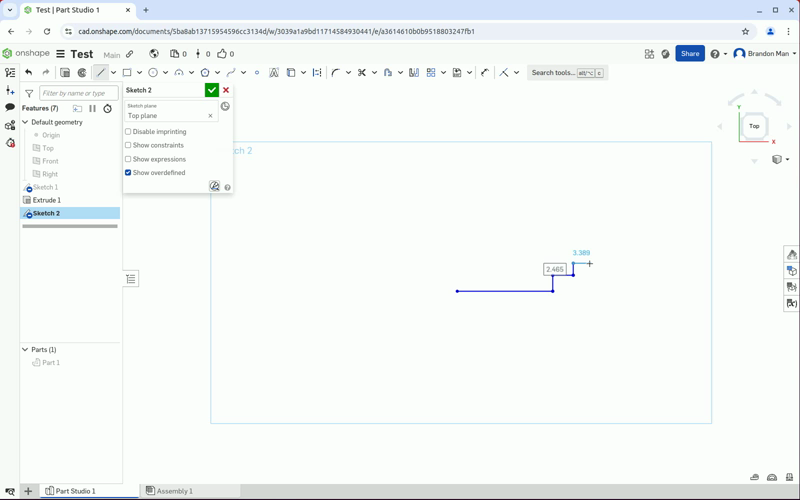
mouse_move(552, 263)
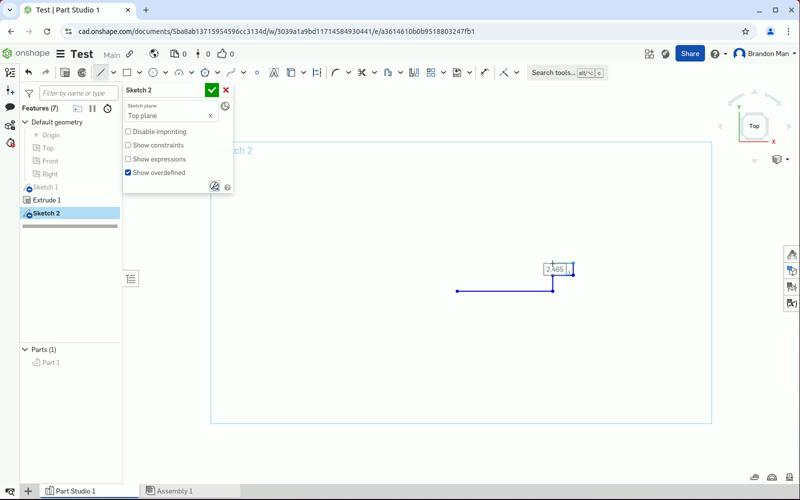
click(552, 263)
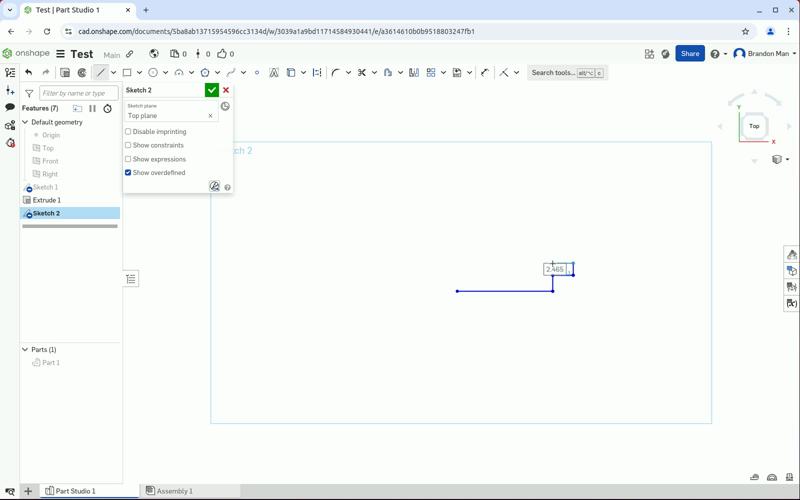
key_up(shift)
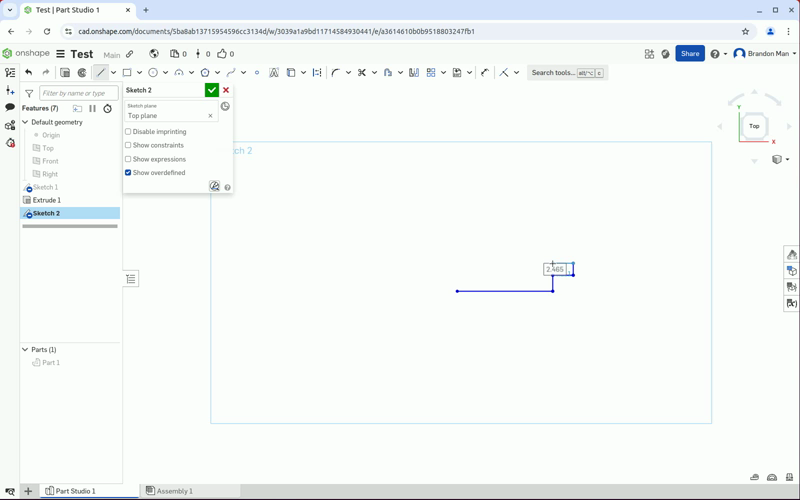
key_down(shift)
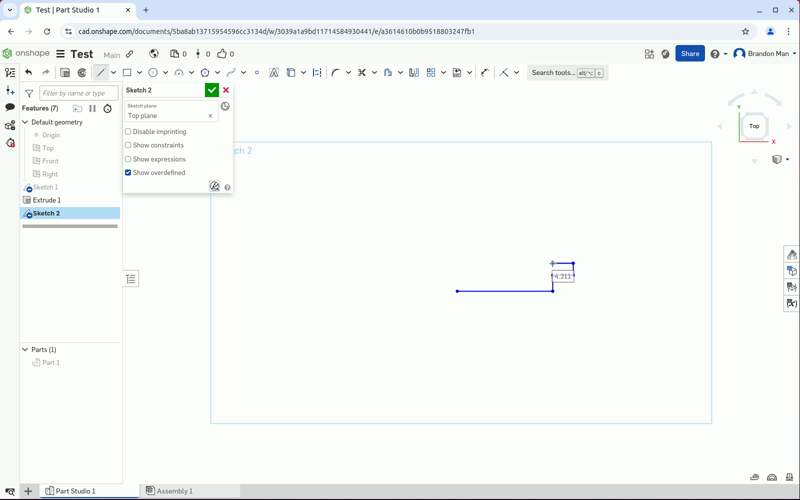
mouse_move(582, 263)
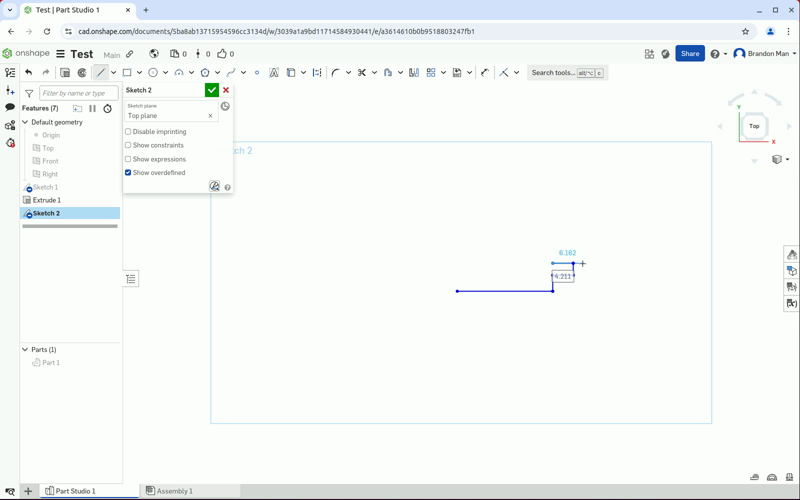
mouse_move(552, 247)
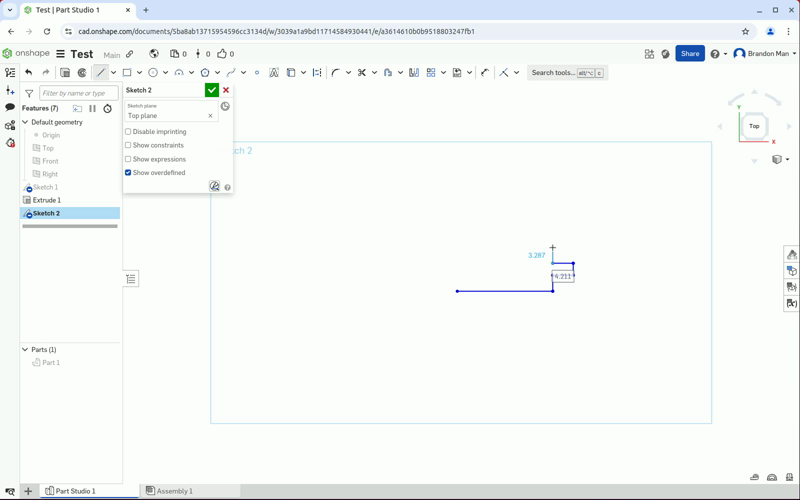
click(552, 247)
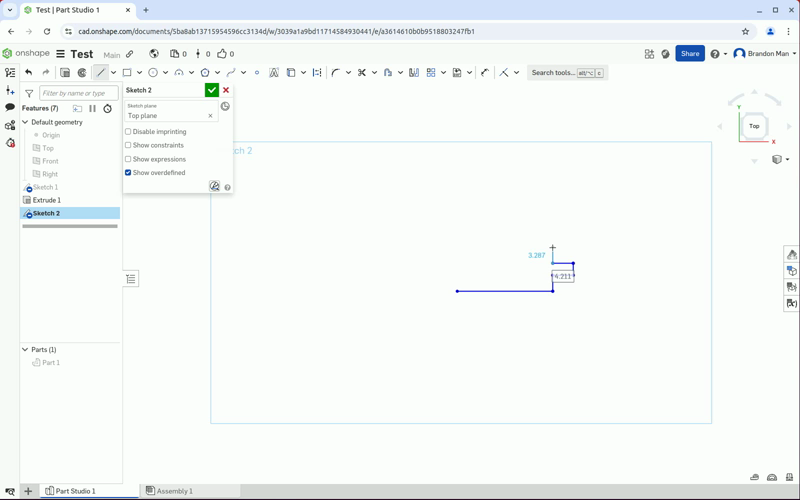
key_up(shift)
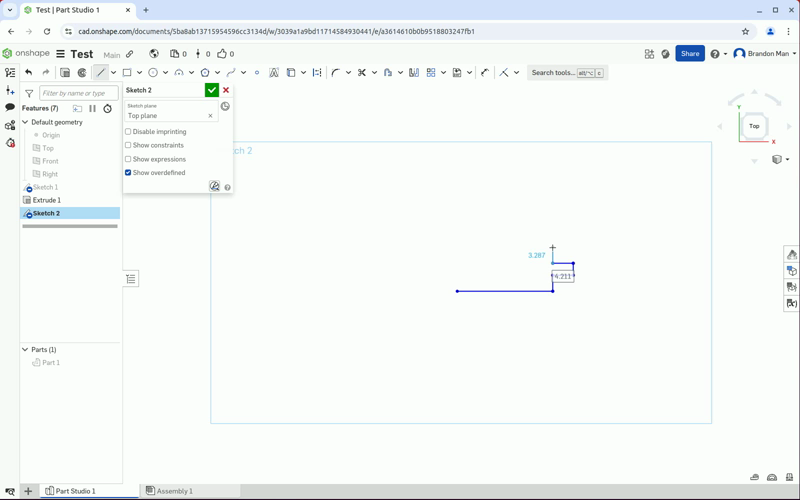
key_down(shift)
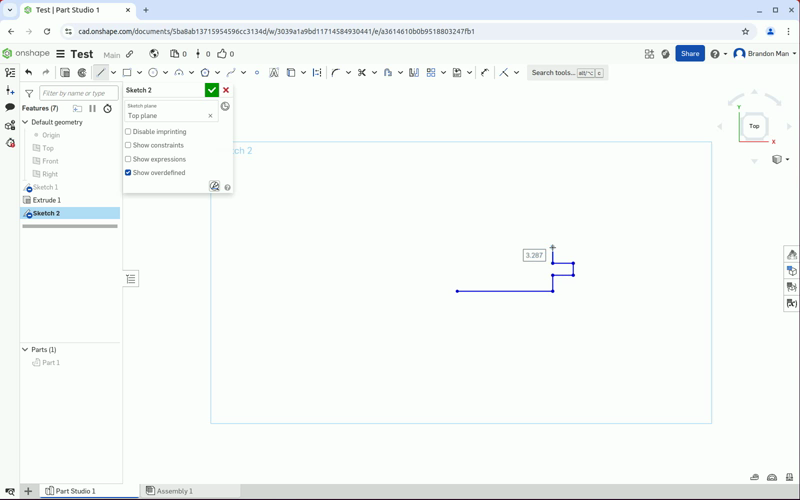
mouse_move(457, 247)
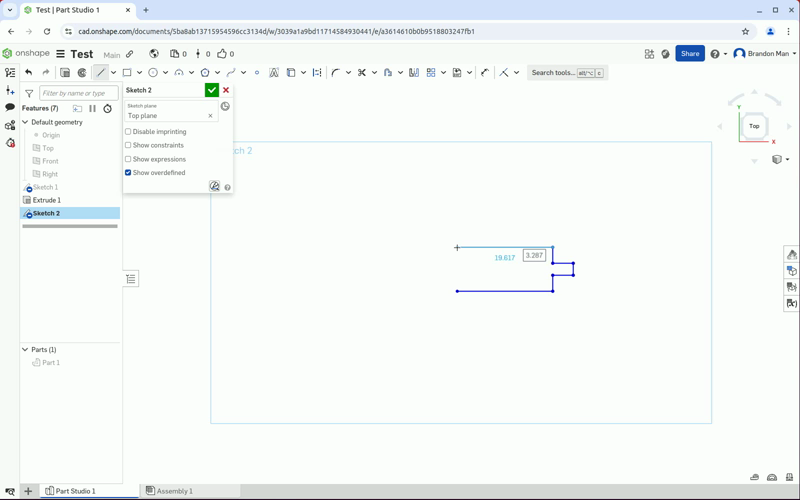
click(457, 247)
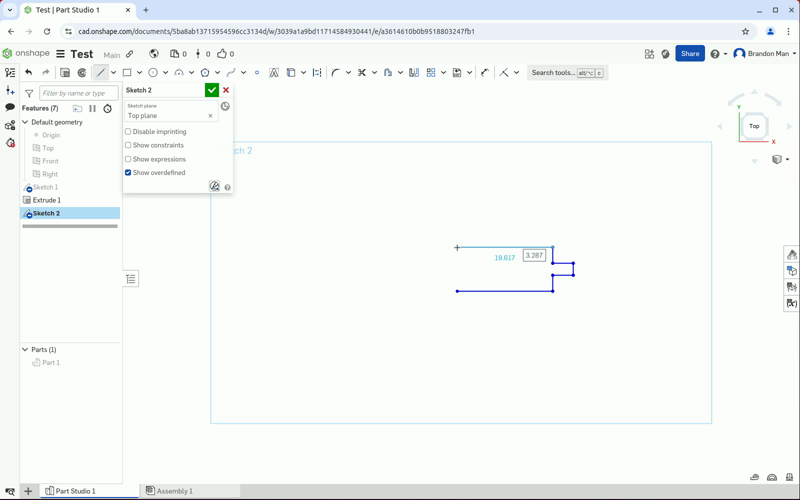
key_up(shift)
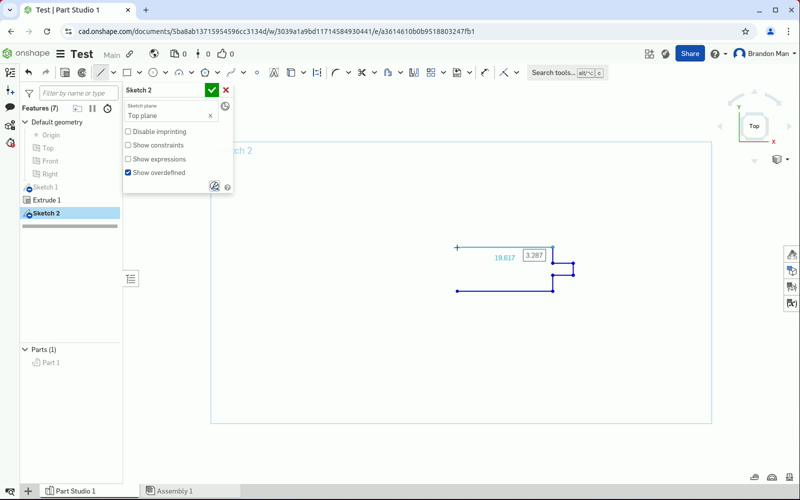
key_down(shift)
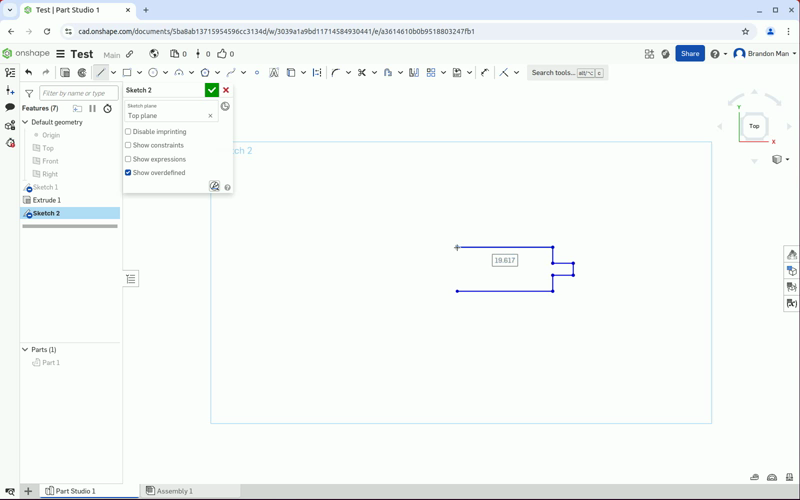
mouse_move(487, 247)
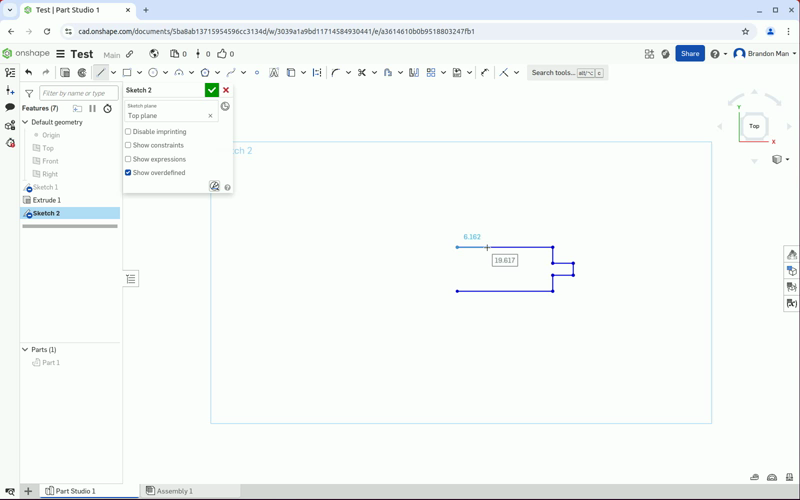
mouse_move(457, 282)
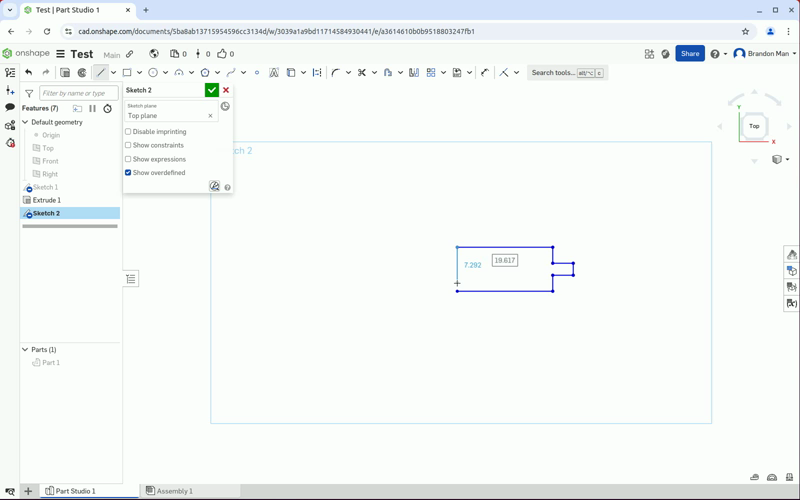
click(457, 282)
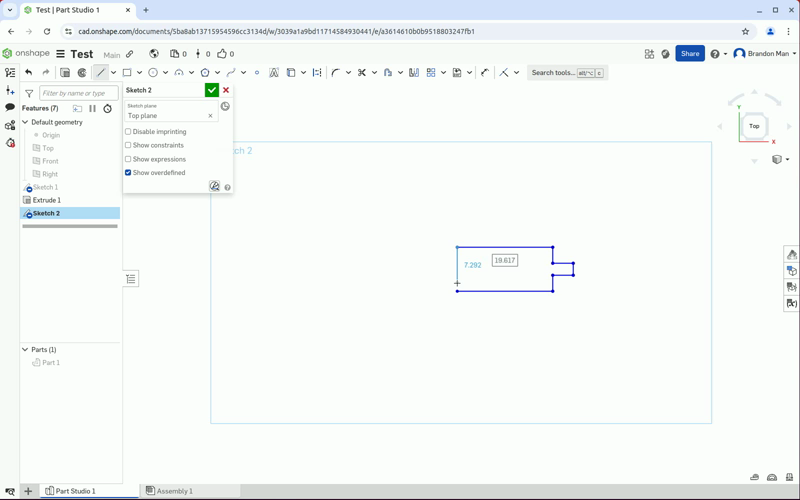
key_up(shift)
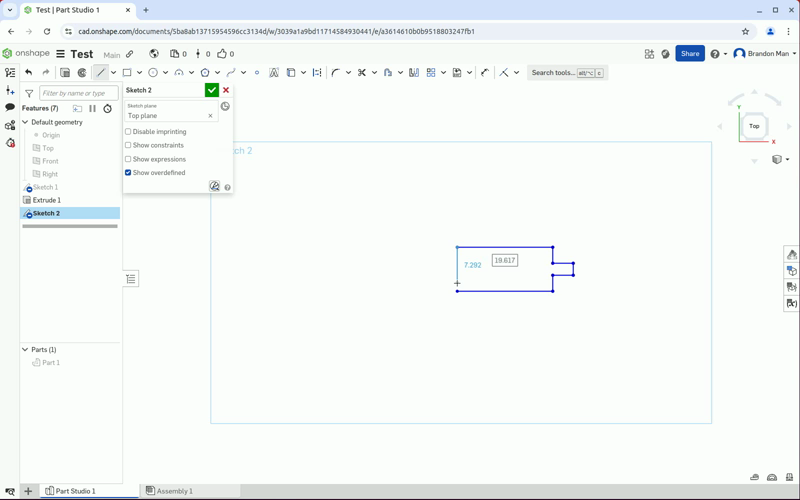
mouse_move(487, 282)
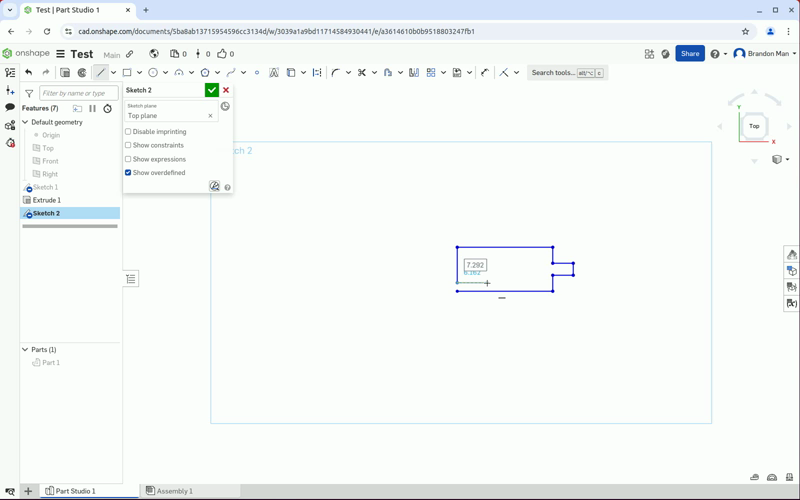
key_down(shift)
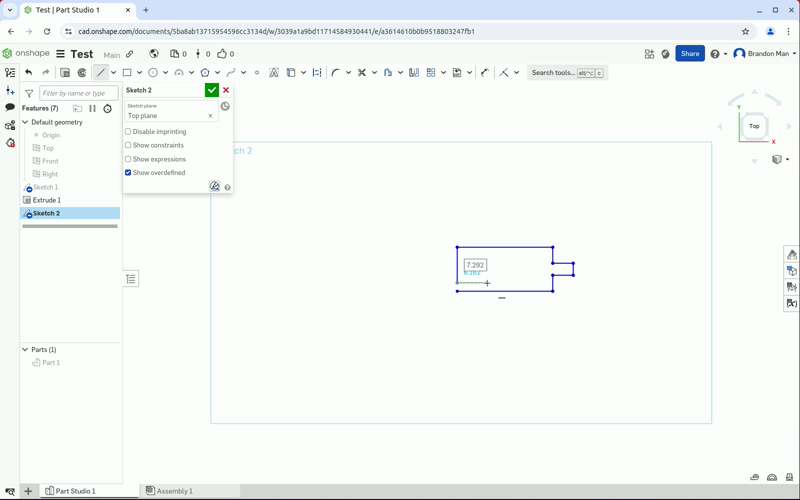
mouse_move(457, 291)
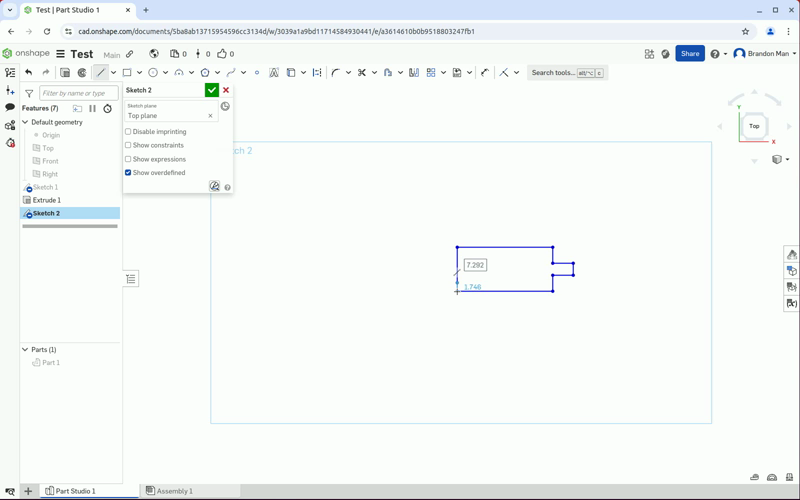
key_up(shift)
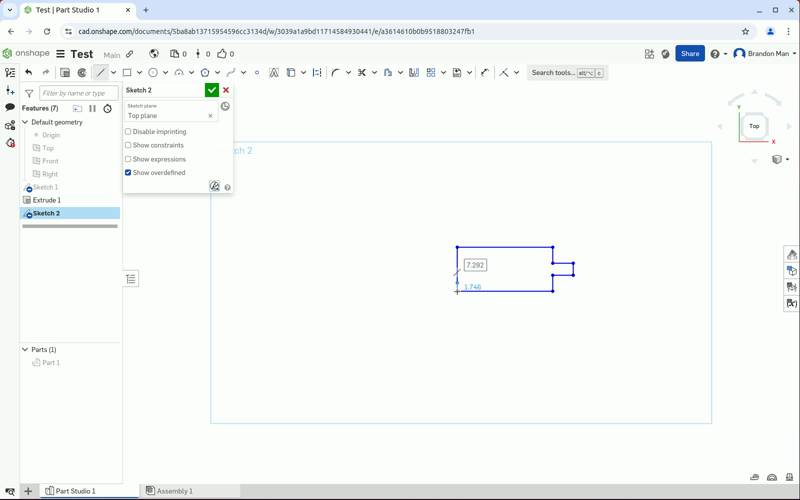
click(457, 291)
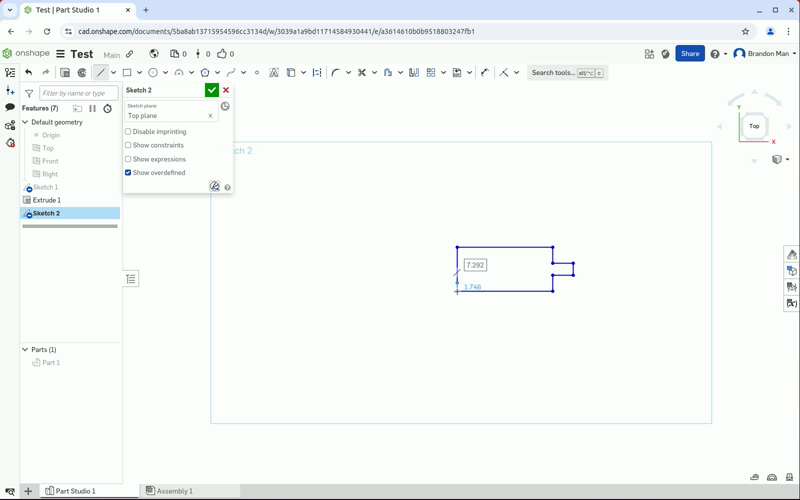
key(esc)
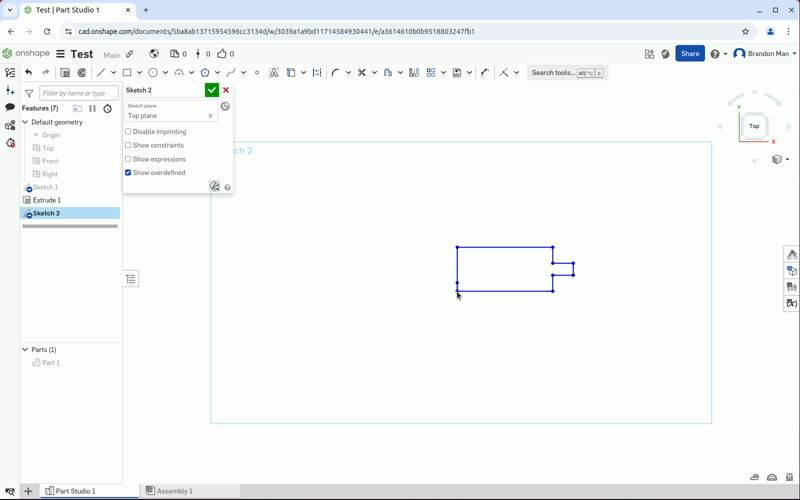
mouse_move(469, 255)
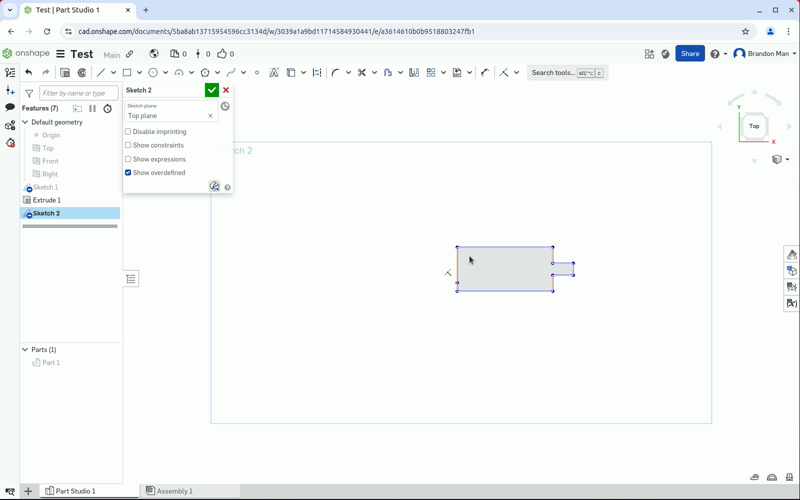
click(469, 255)
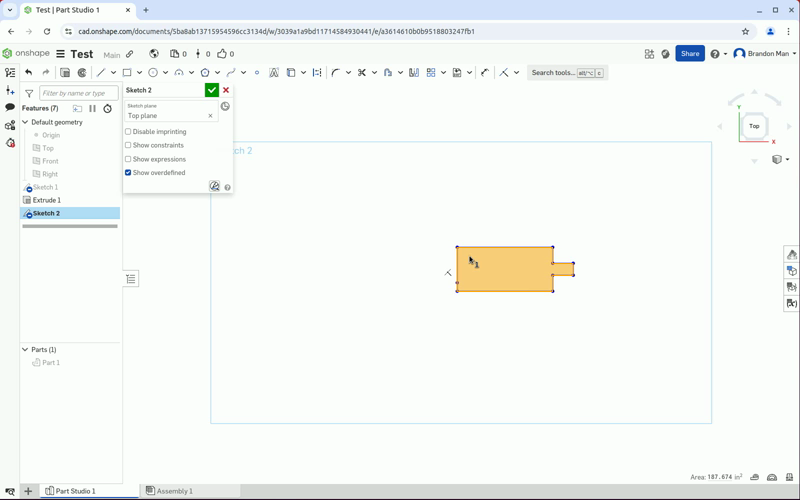
mouse_move(73, 352)
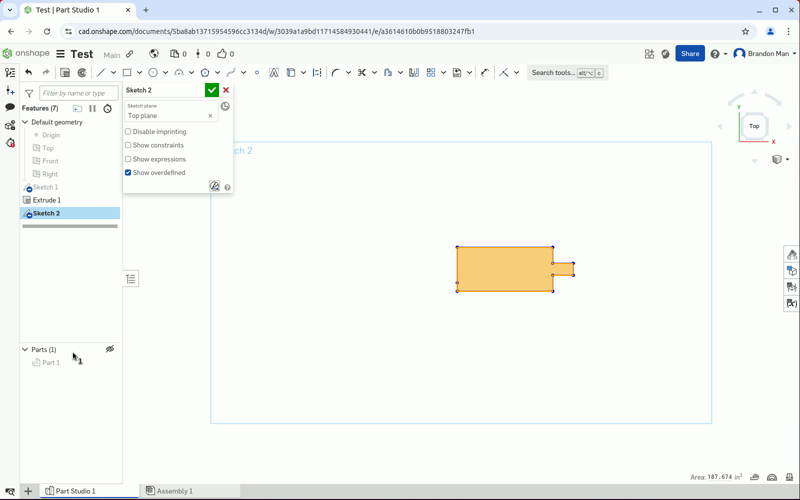
key(shift+y)
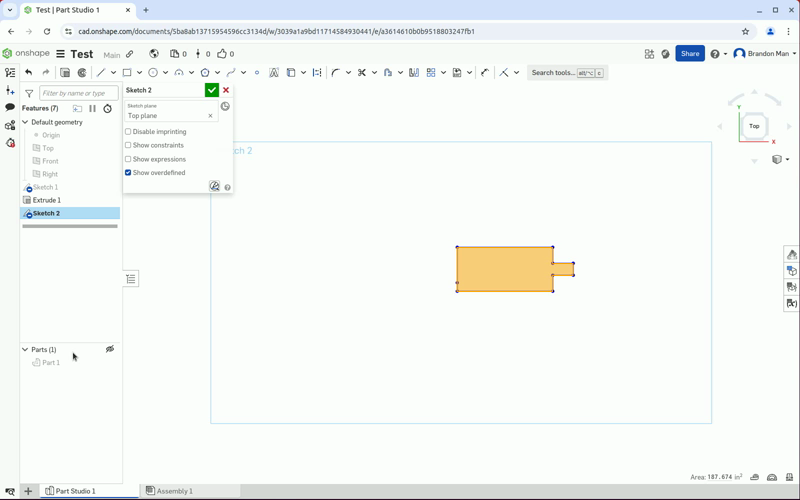
key(shift+e)
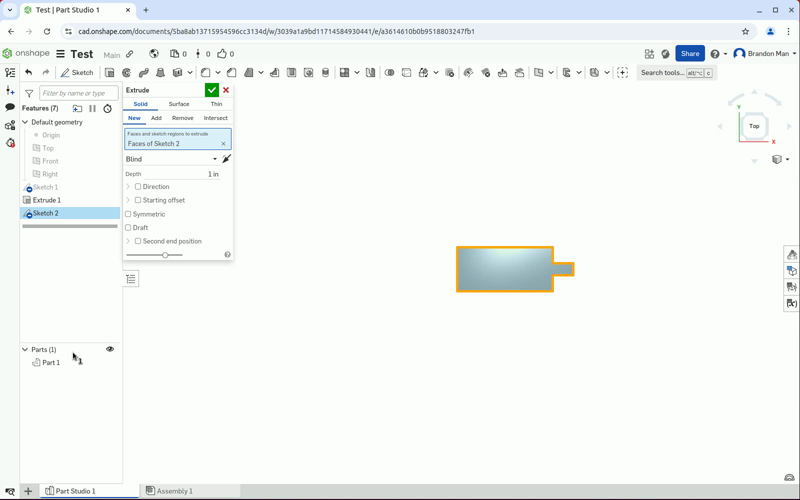
mouse_move(143, 106)
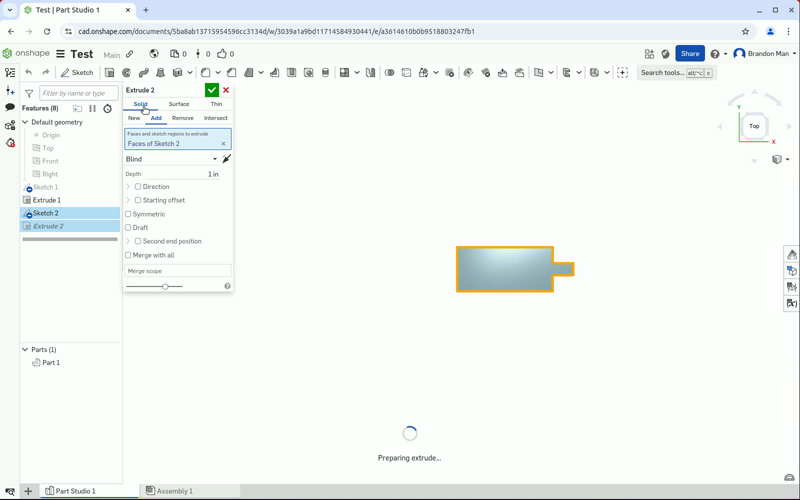
click(143, 106)
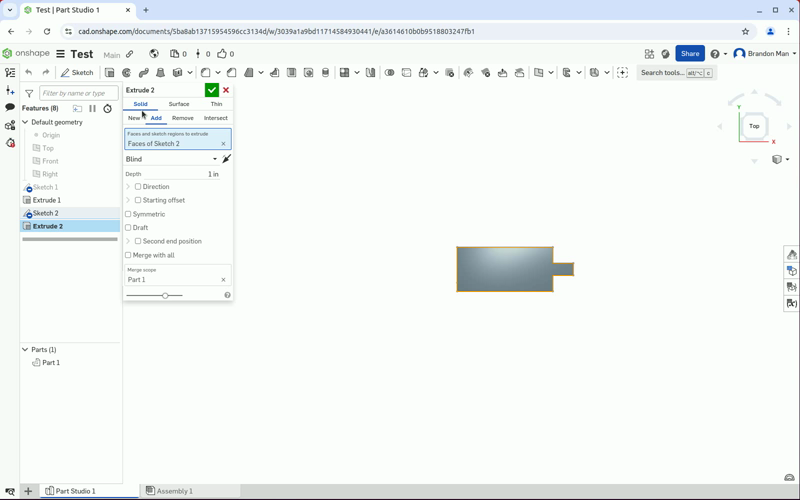
mouse_move(137, 120)
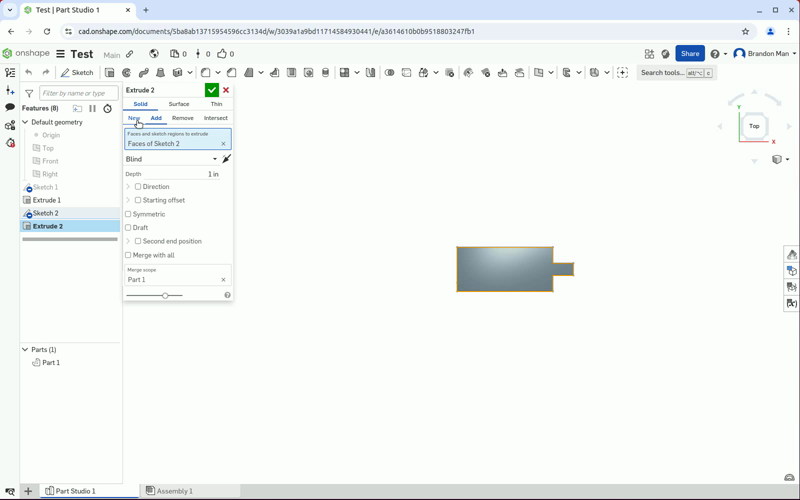
click(137, 120)
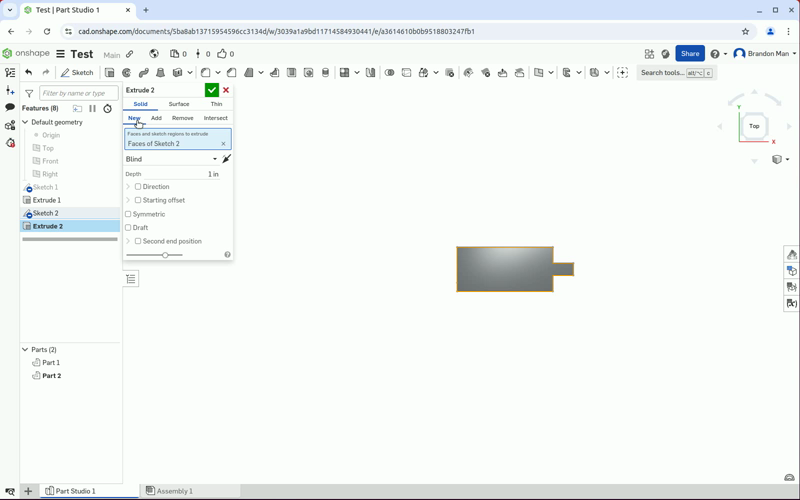
key(tab, 4)
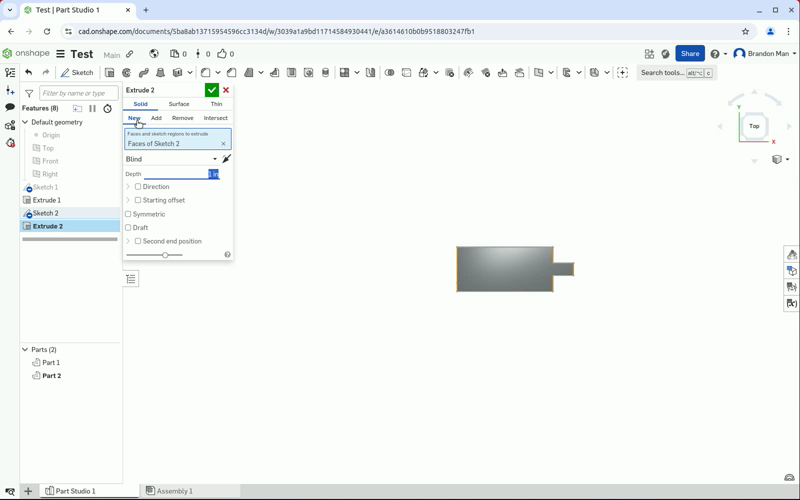
text(0.241)
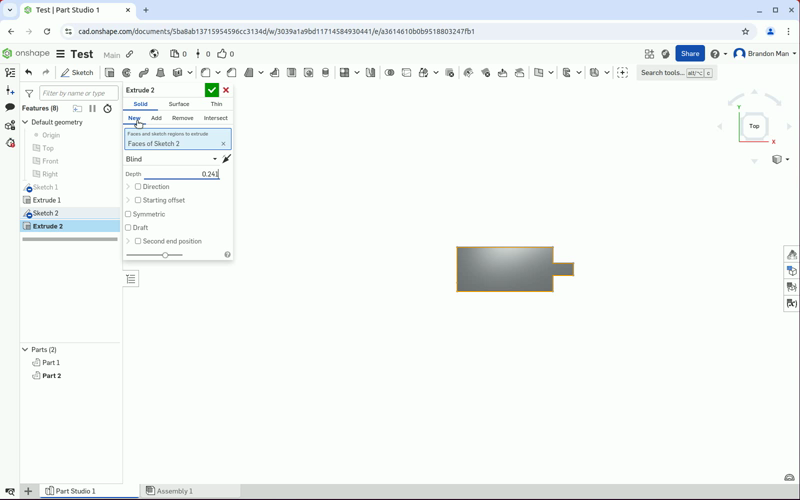
key(enter)
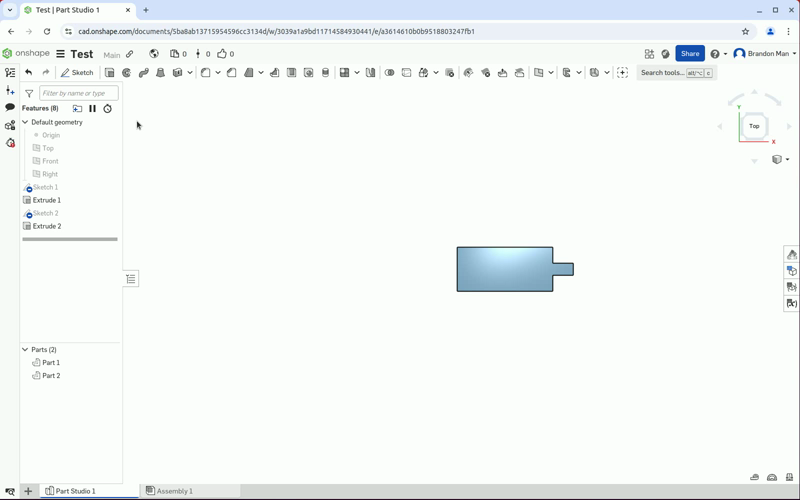
key(shift+h)
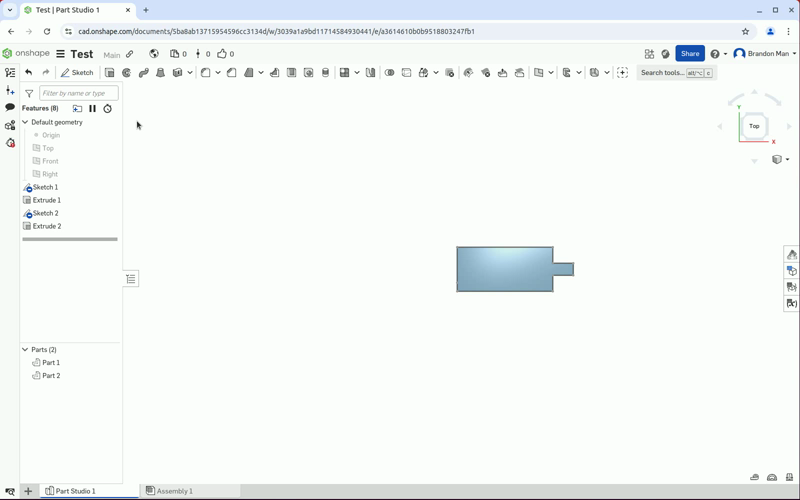
key(shift+h)
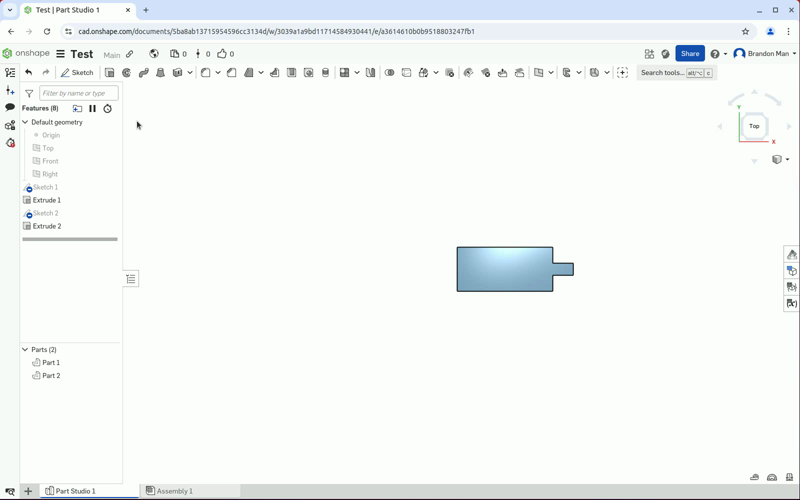
mouse_move(73, 189)
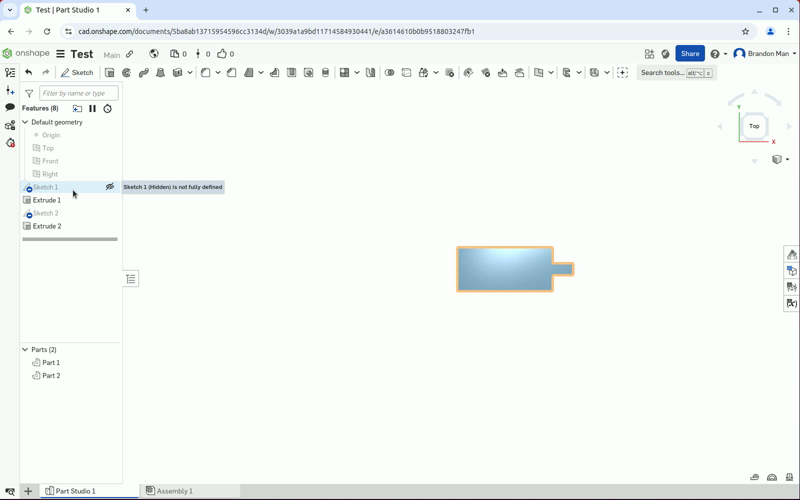
click(73, 189)
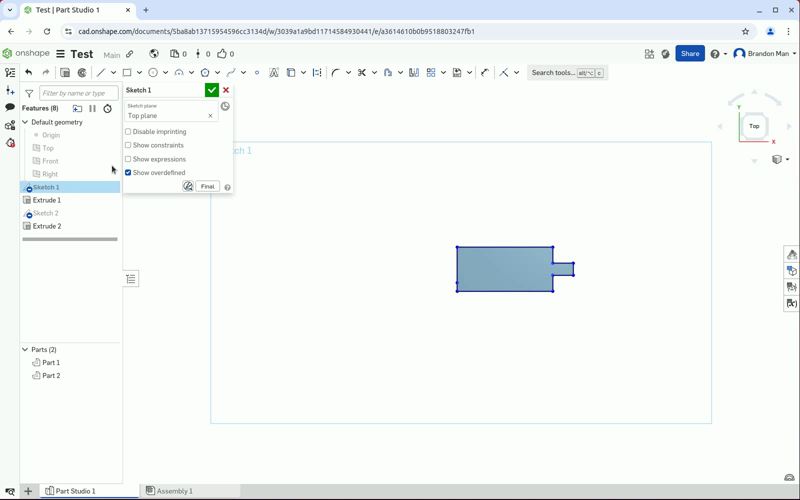
mouse_move(229, 92)
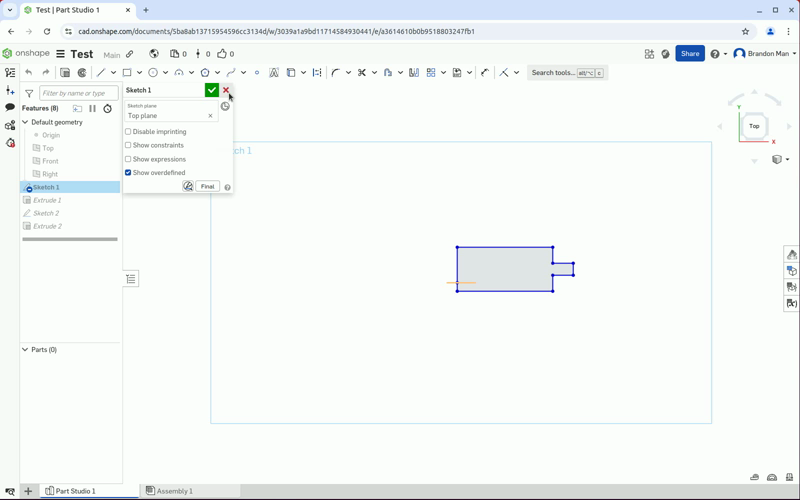
click(229, 92)
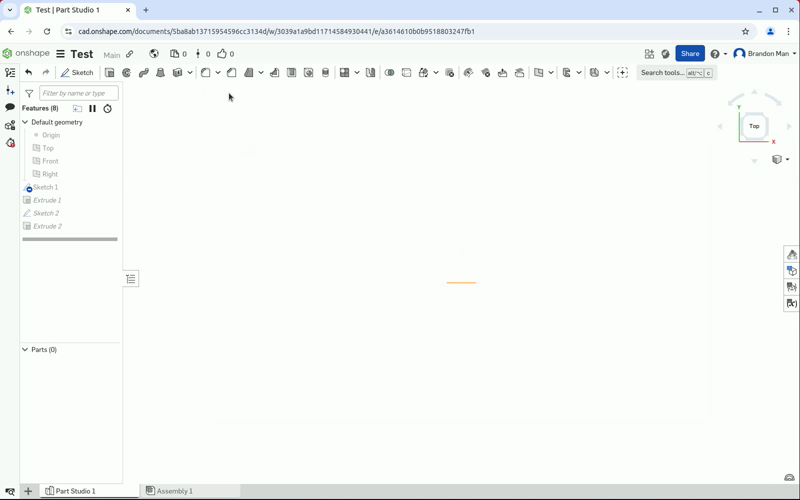
mouse_move(541, 75)
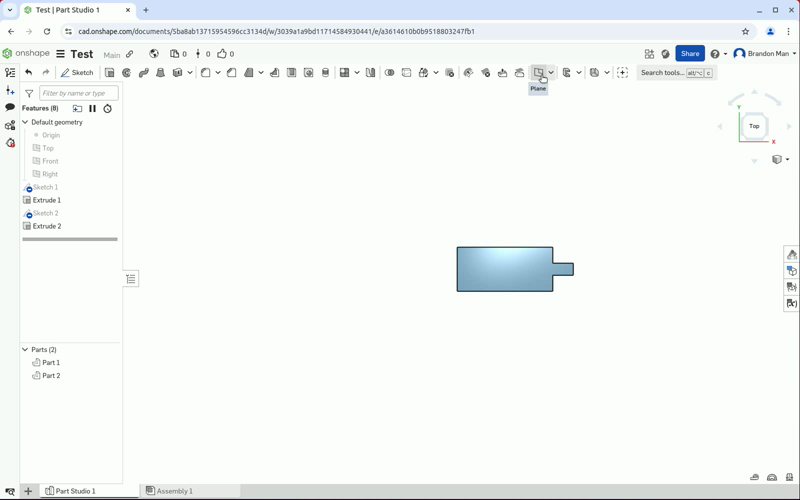
click(541, 75)
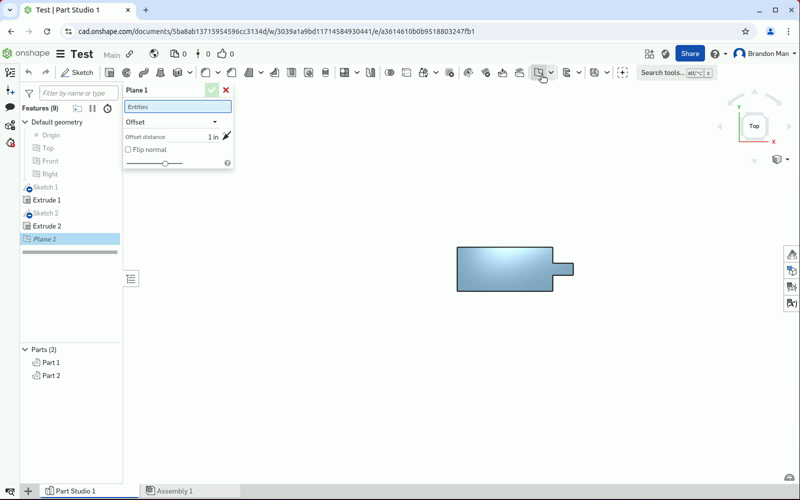
mouse_move(73, 150)
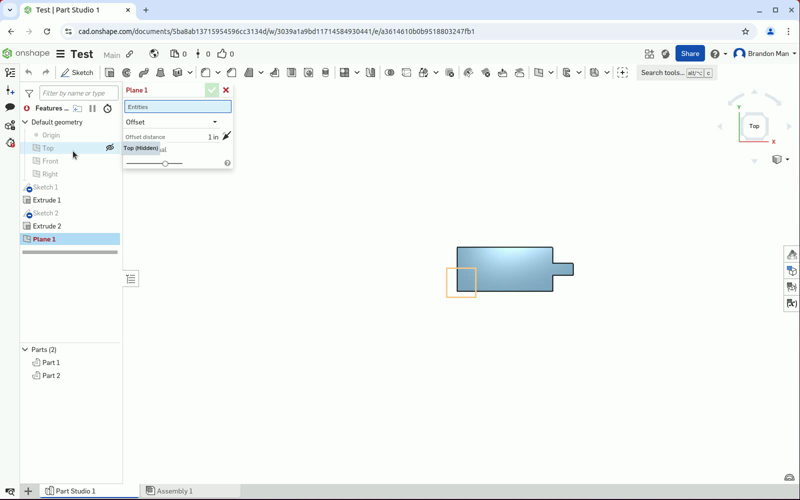
click(73, 150)
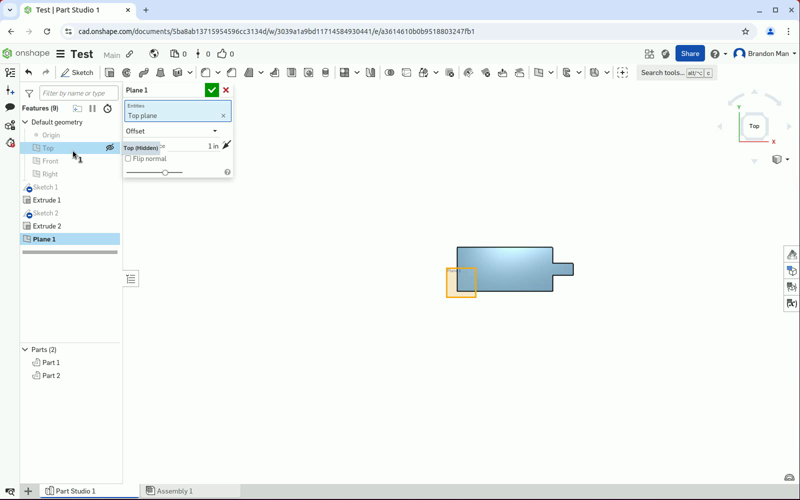
key(tab, 2)
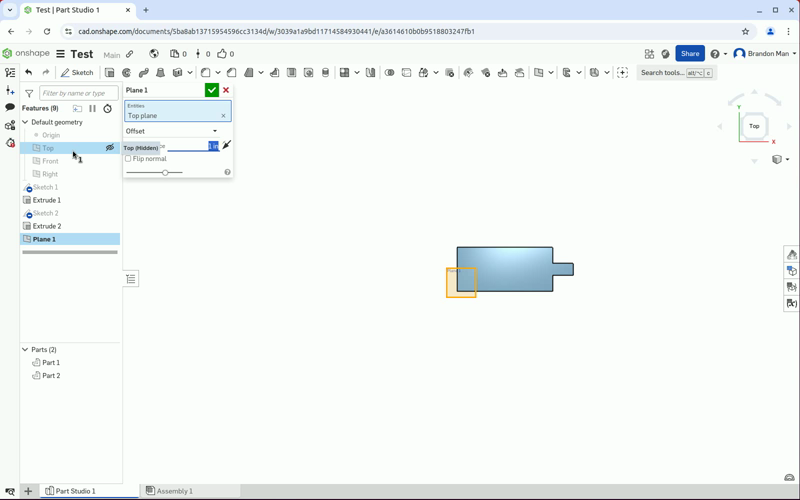
text(0.246)
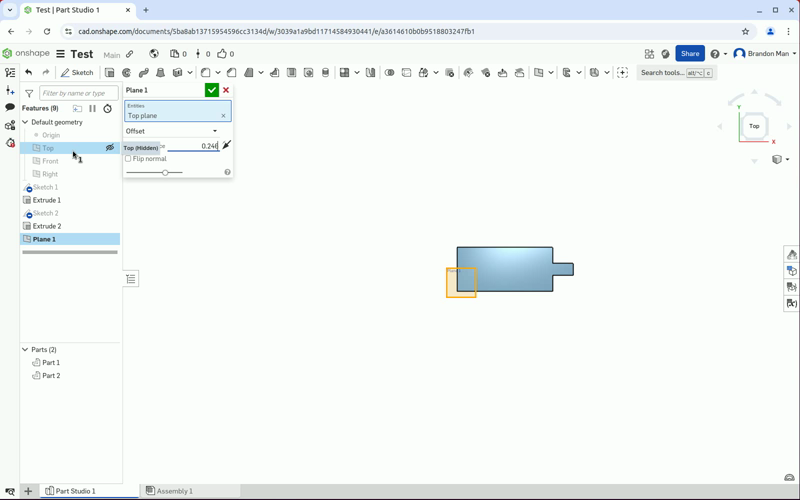
key(enter, 2)
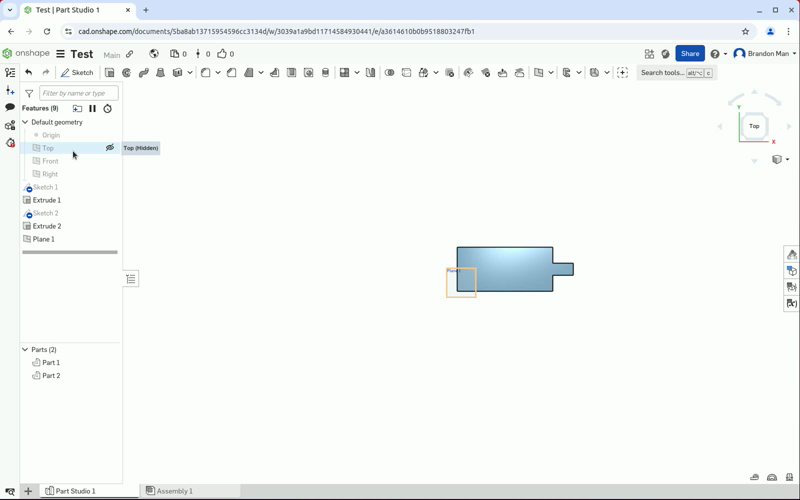
key(shift+s)
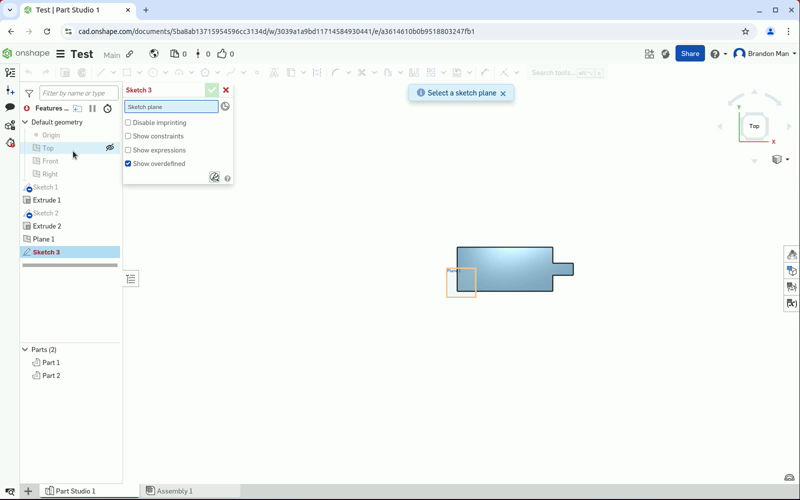
mouse_move(73, 241)
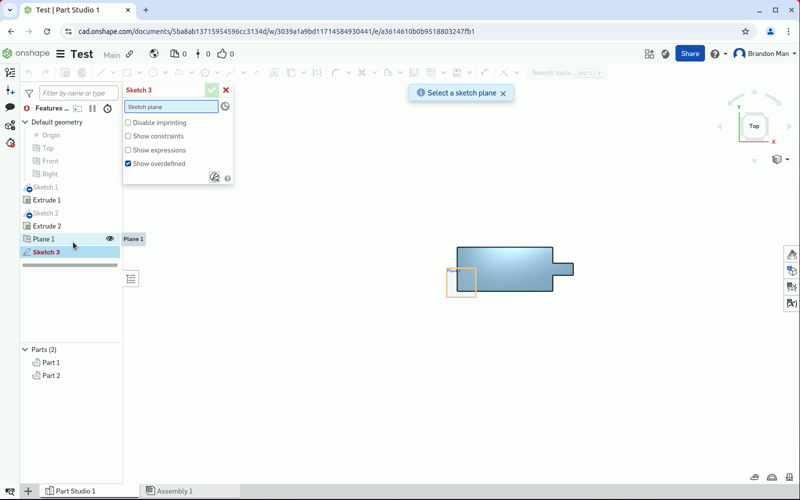
click(73, 241)
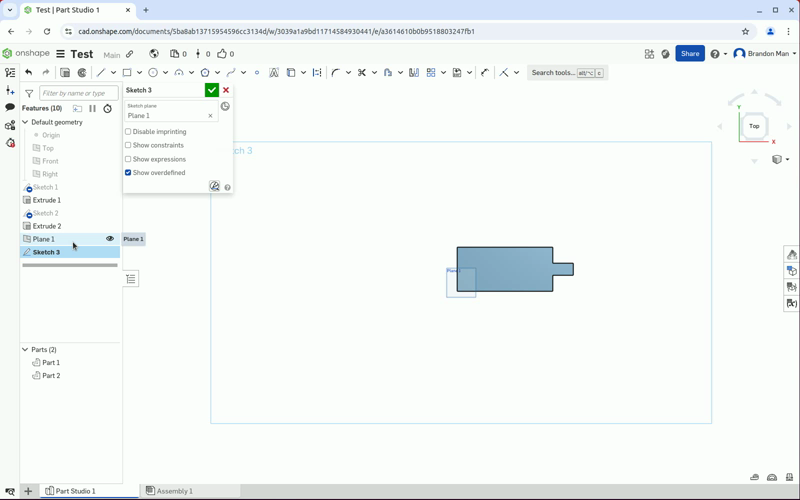
mouse_move(73, 352)
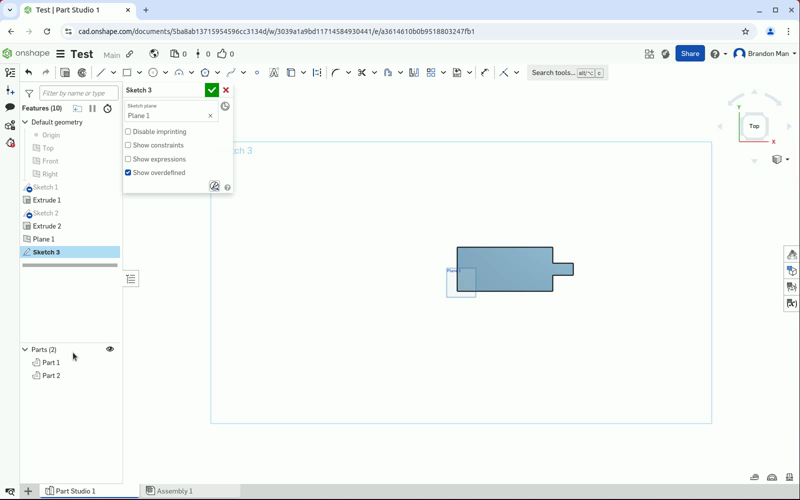
key(y)
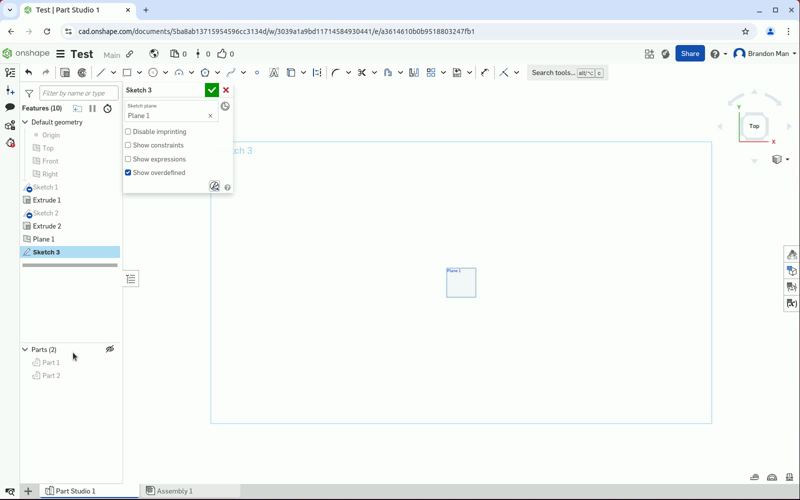
key(l)
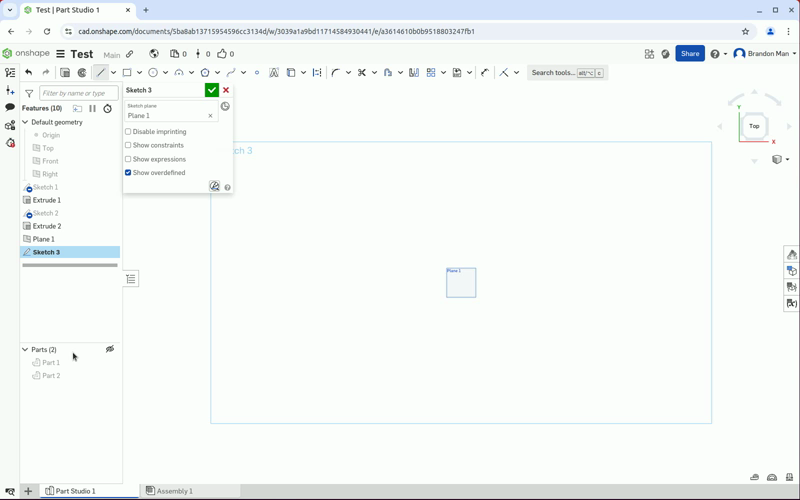
key_down(shift)
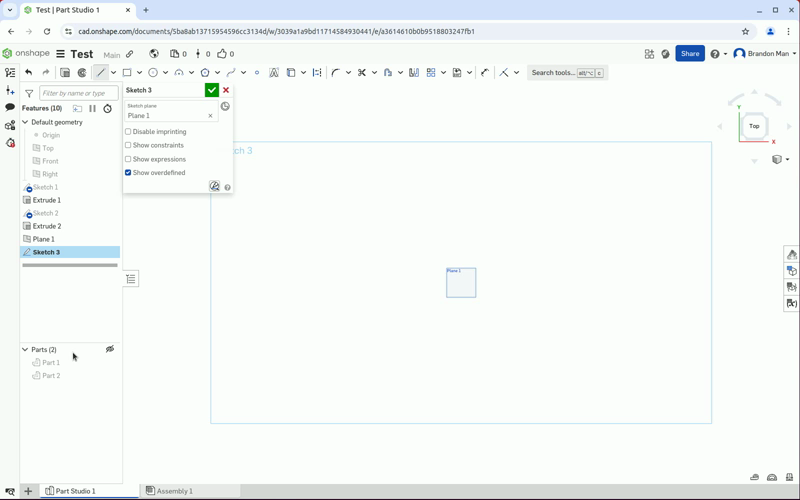
mouse_move(484, 252)
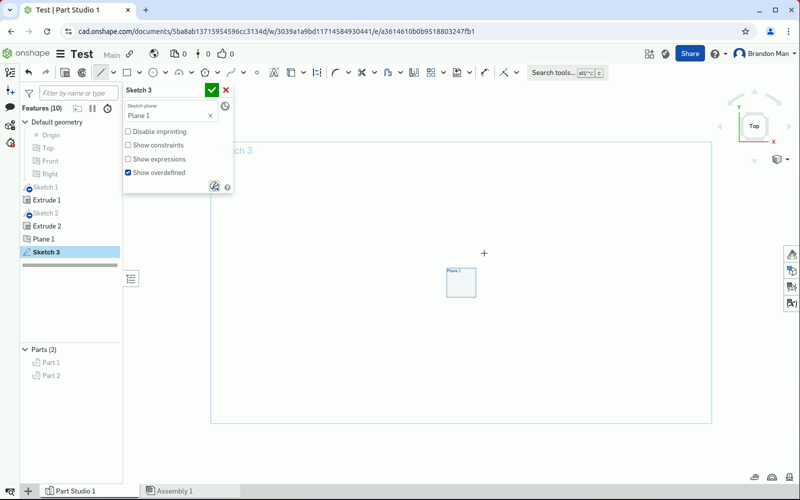
click(484, 252)
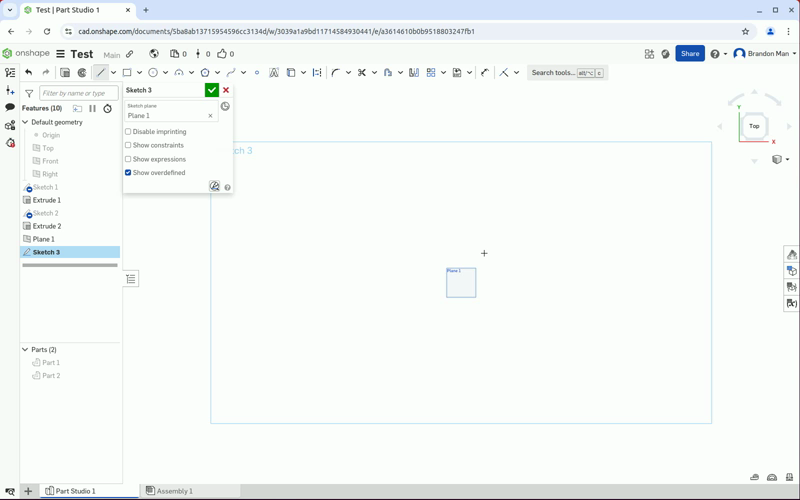
key_up(shift)
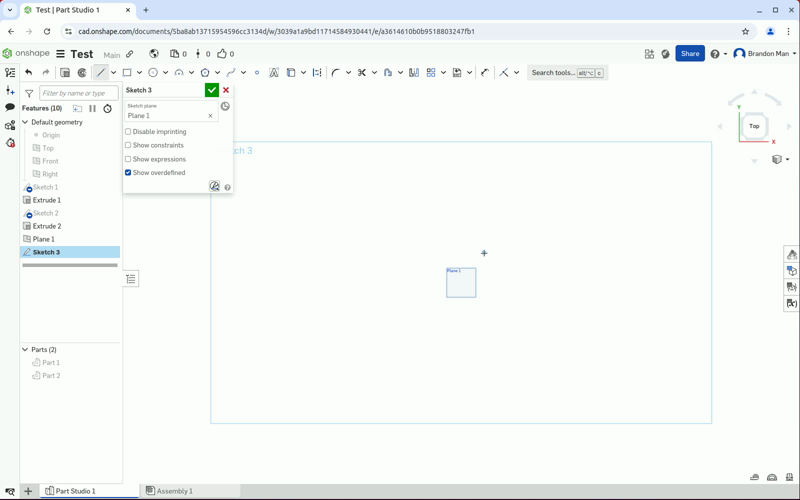
key_down(shift)
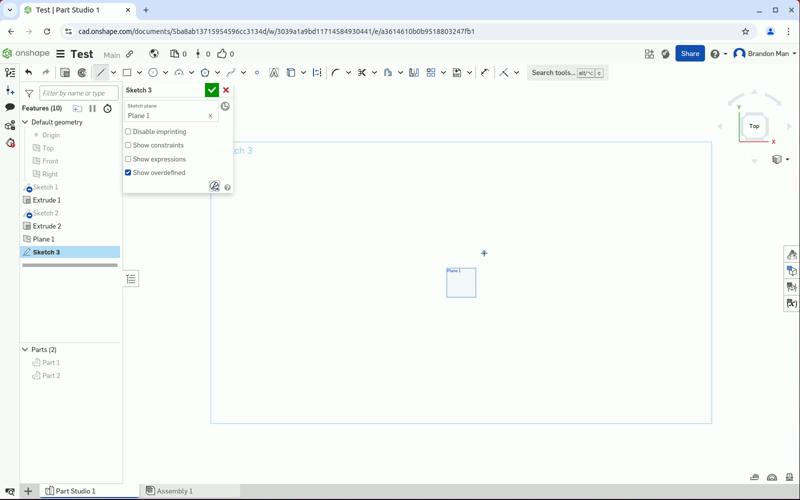
mouse_move(514, 252)
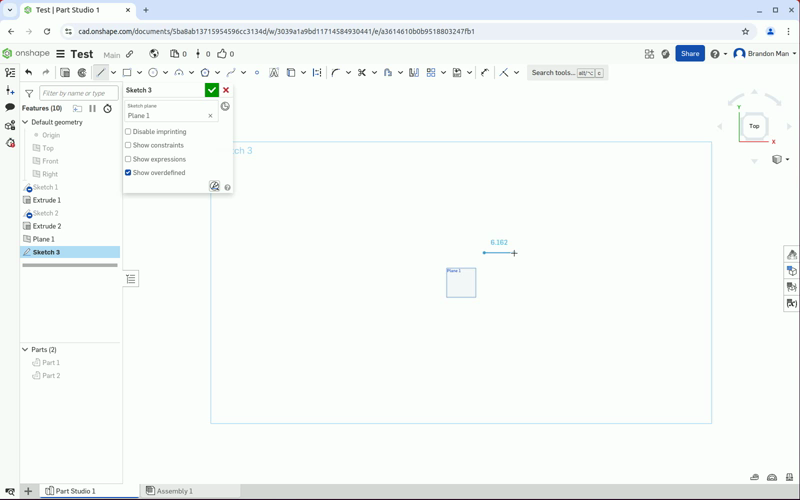
mouse_move(491, 252)
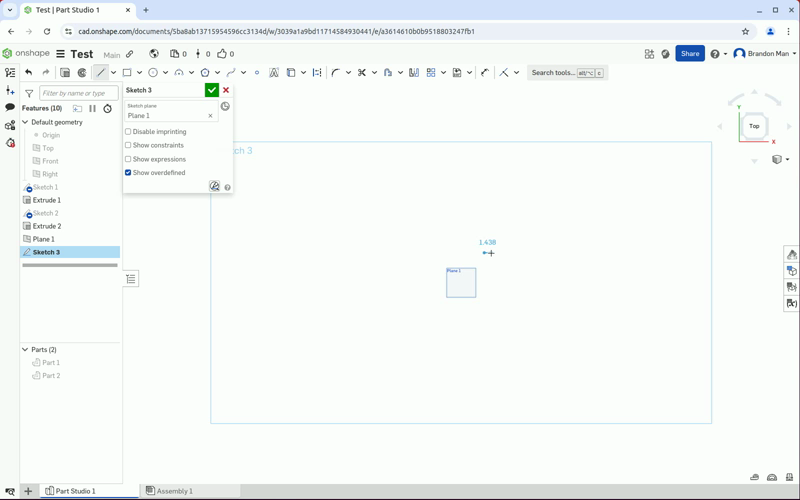
scroll(6)
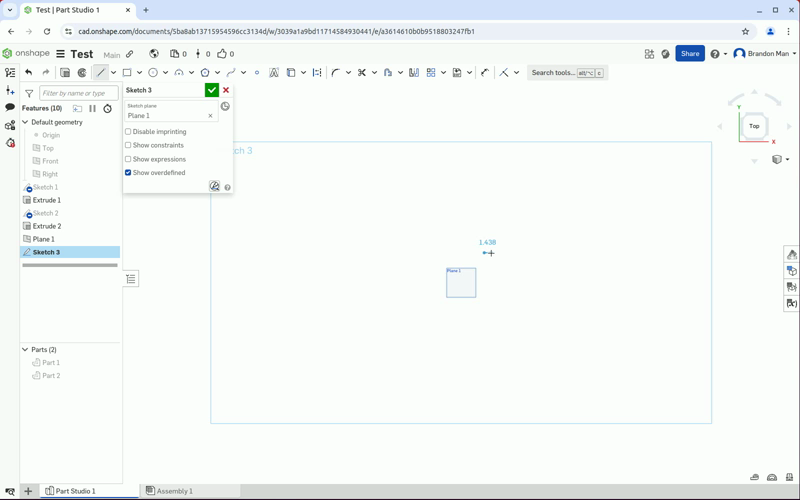
scroll(6)
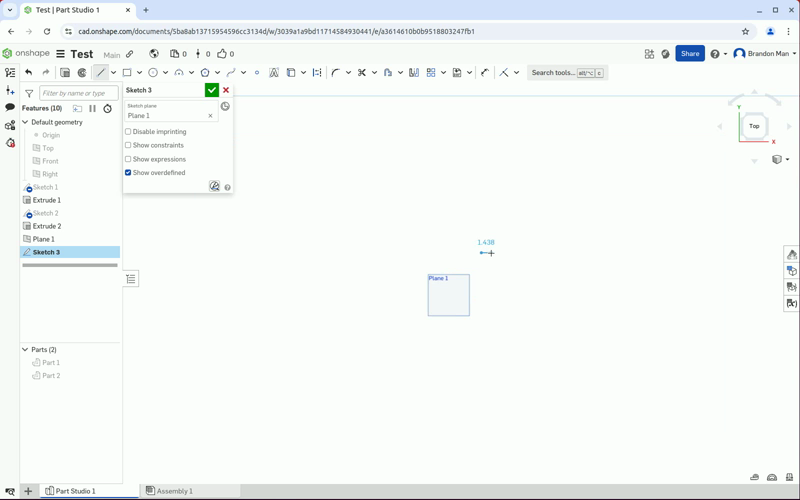
scroll(6)
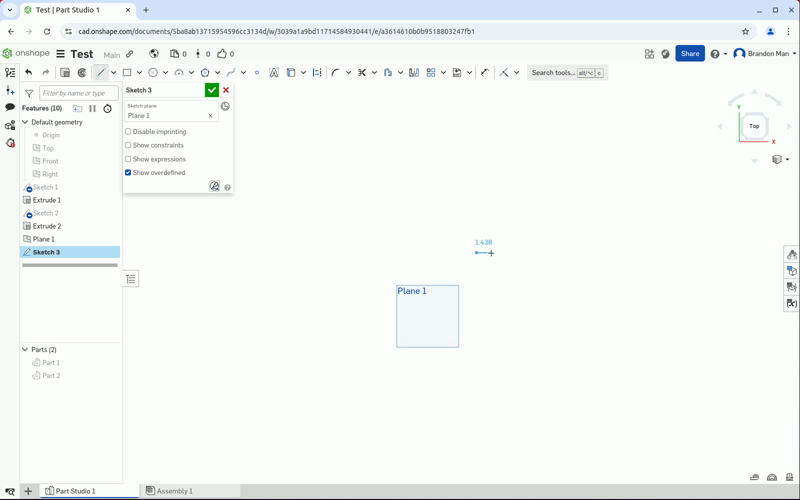
scroll(6)
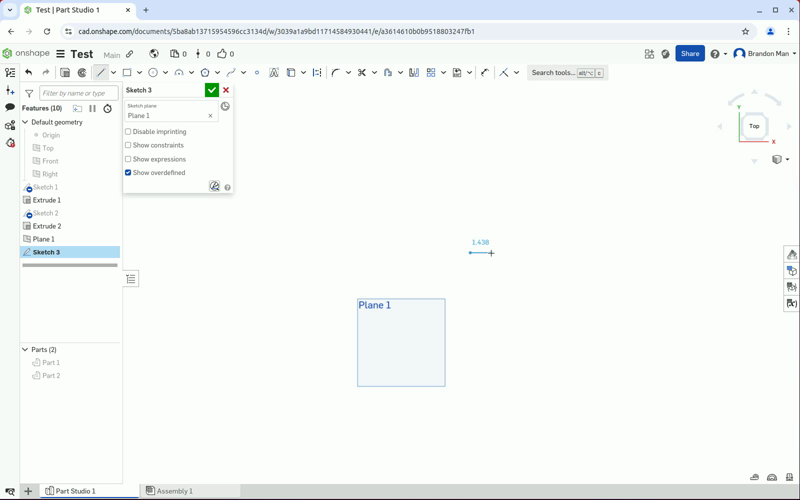
scroll(6)
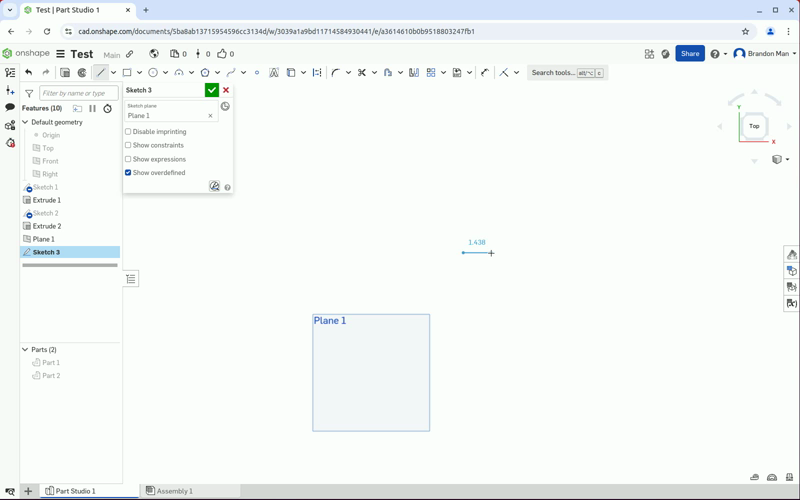
scroll(6)
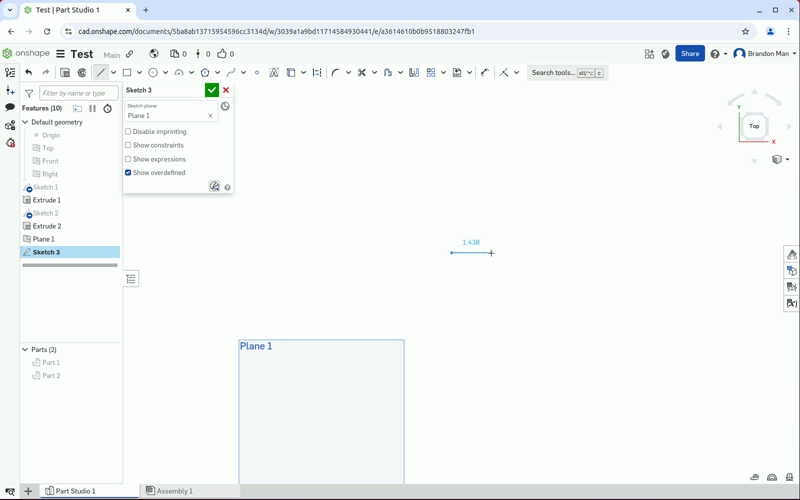
scroll(6)
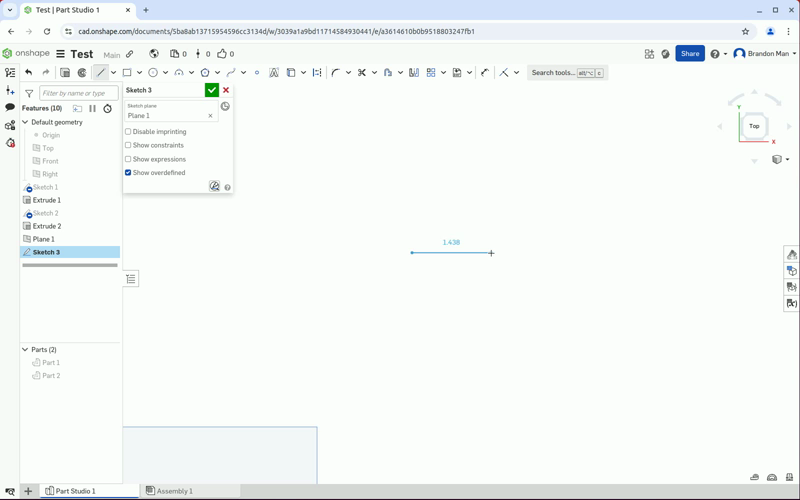
click(491, 252)
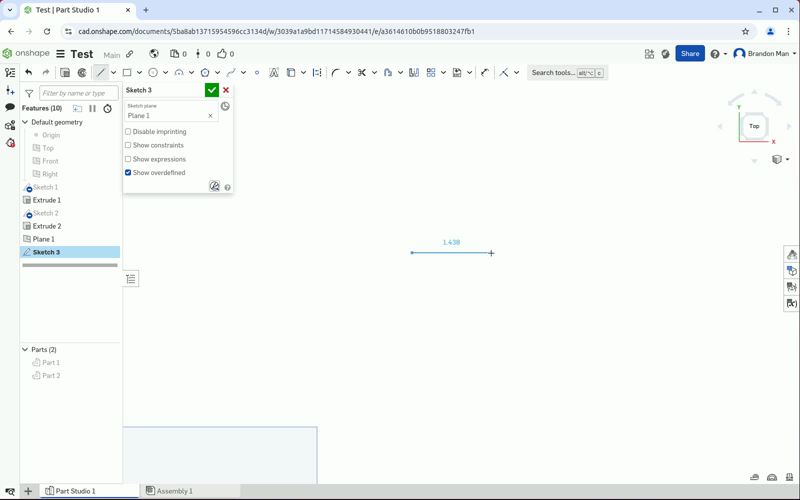
scroll(-6)
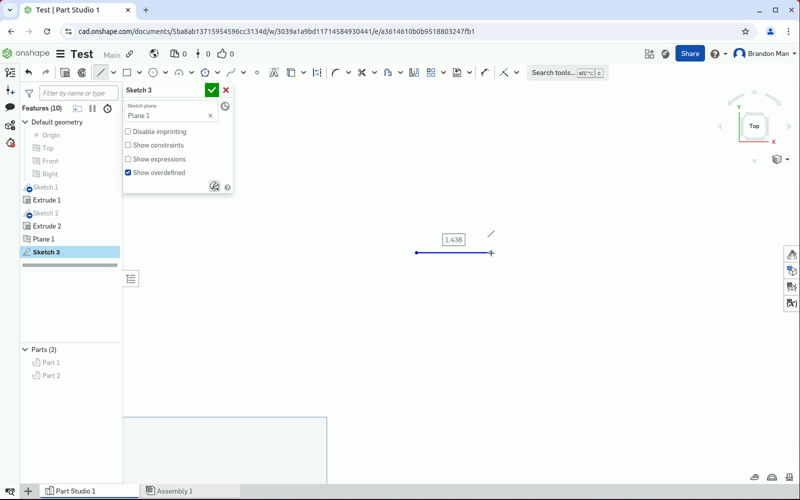
scroll(-6)
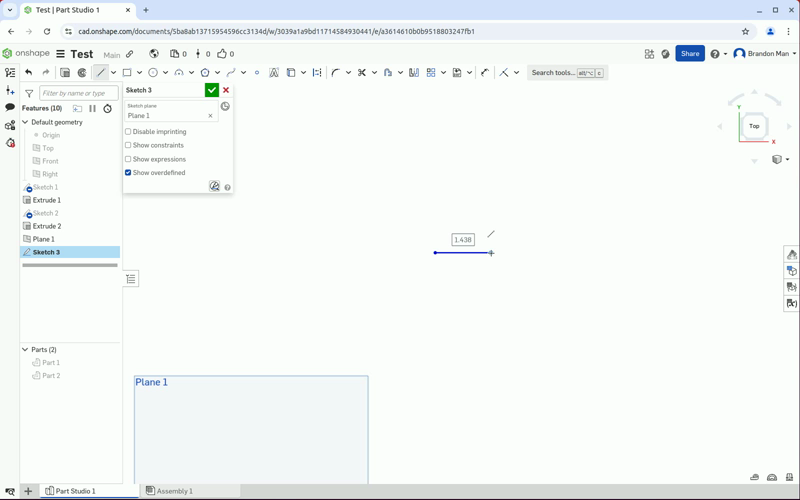
scroll(-6)
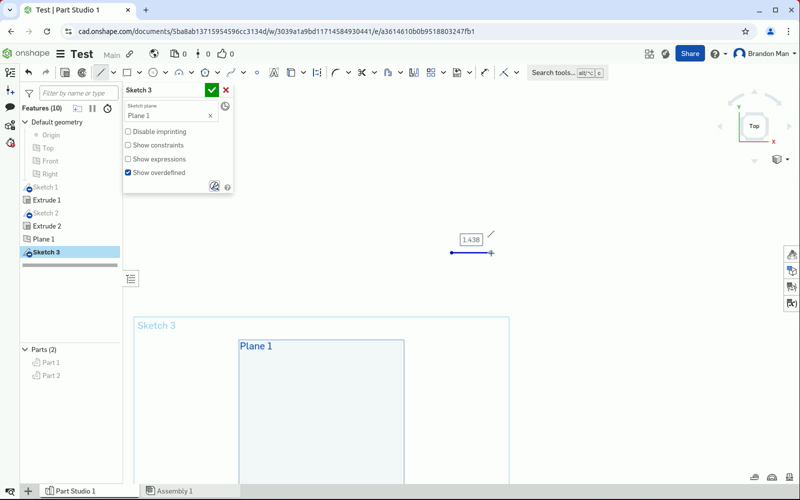
scroll(-6)
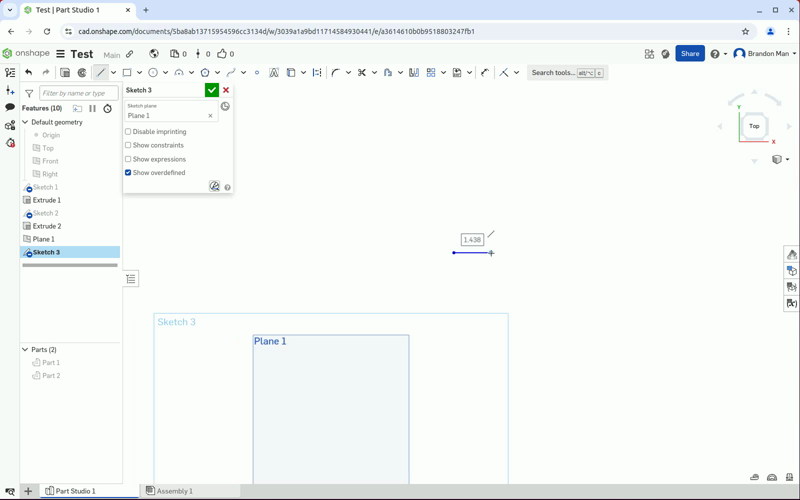
scroll(-6)
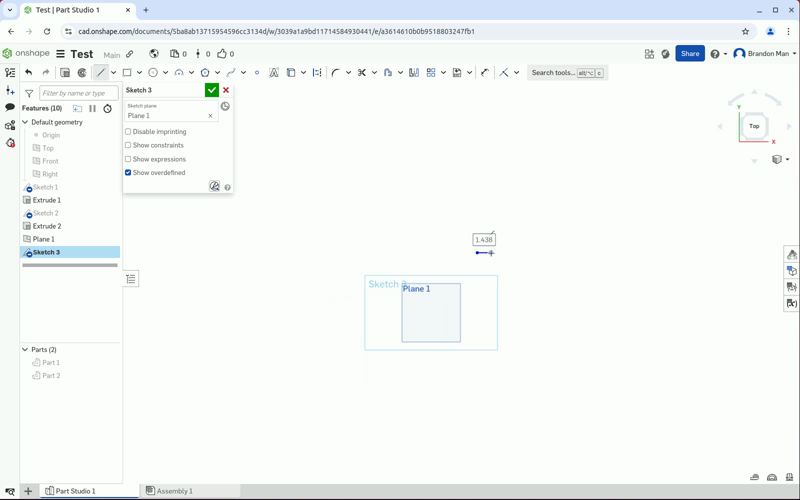
scroll(-6)
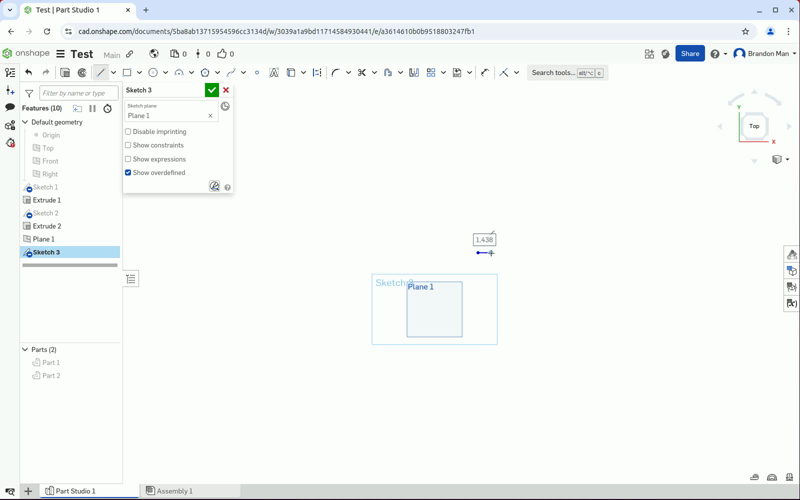
scroll(-6)
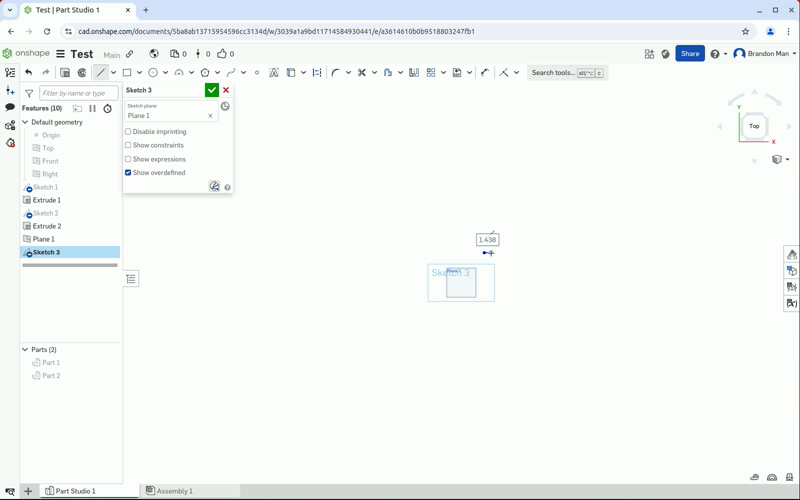
key_up(shift)
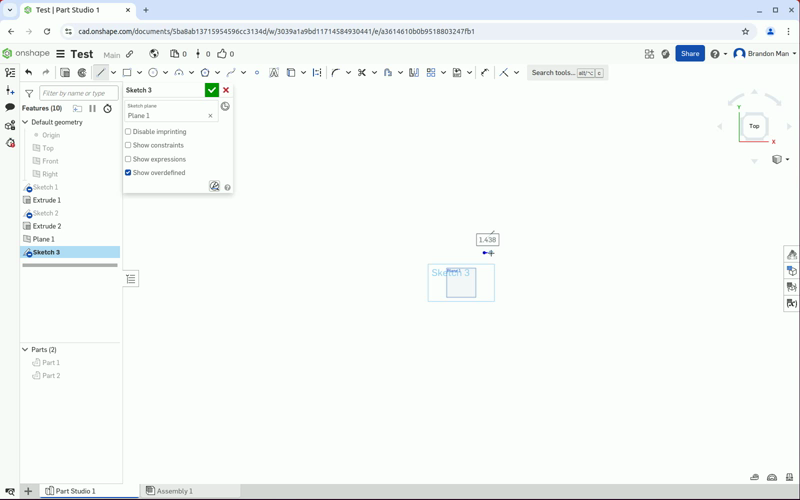
key_down(shift)
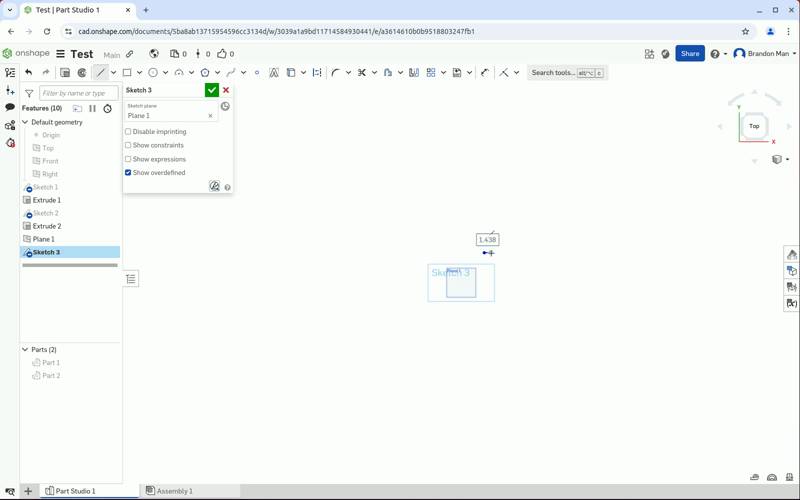
mouse_move(521, 252)
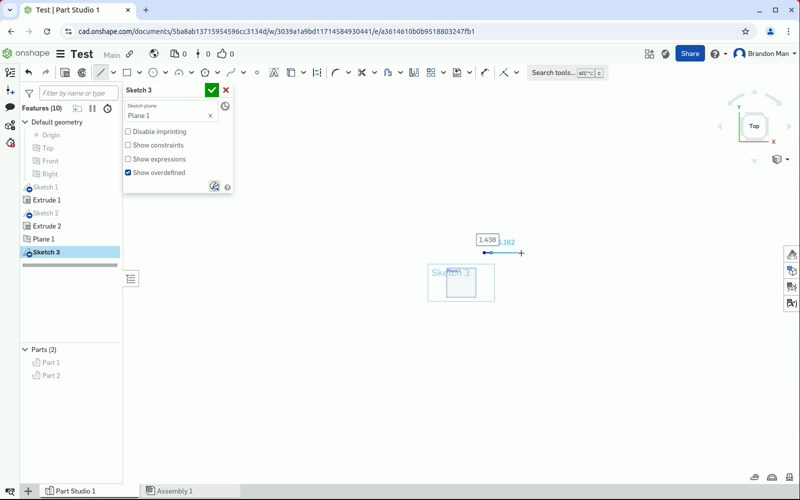
mouse_move(491, 251)
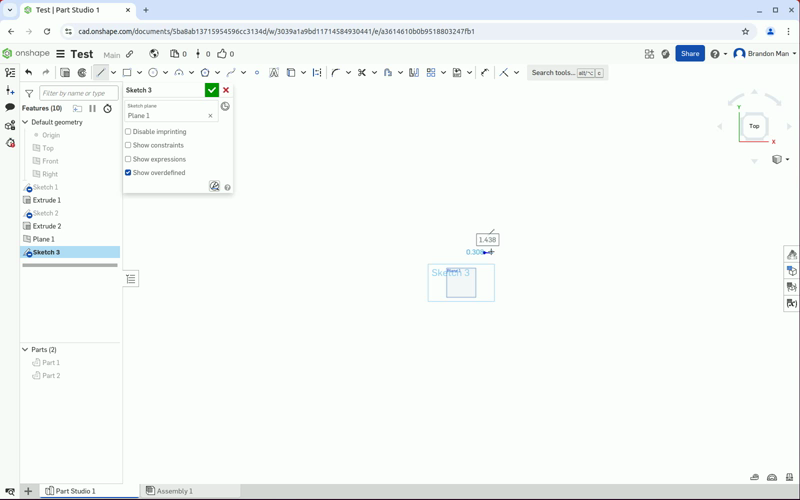
scroll(6)
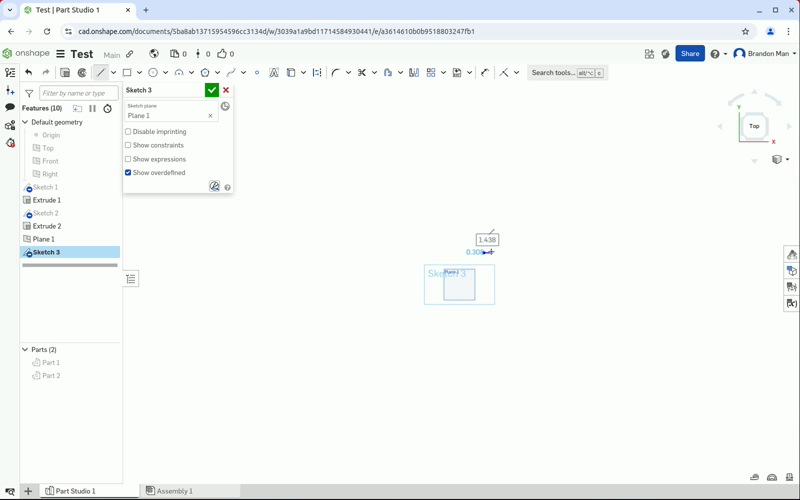
scroll(6)
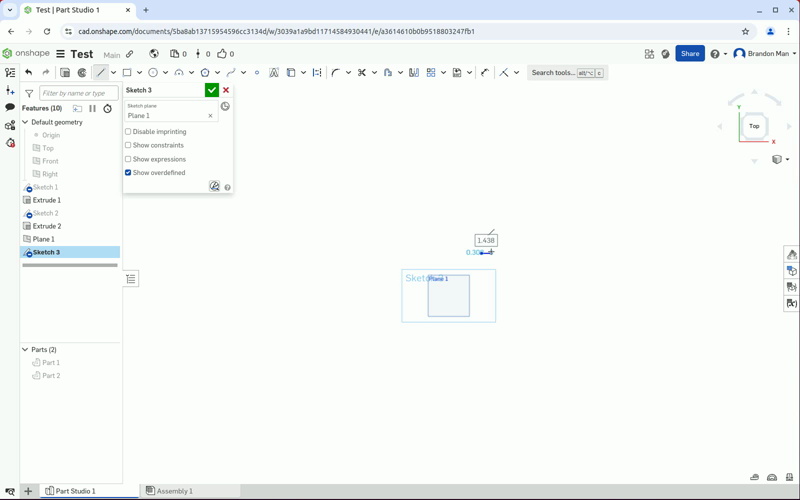
scroll(6)
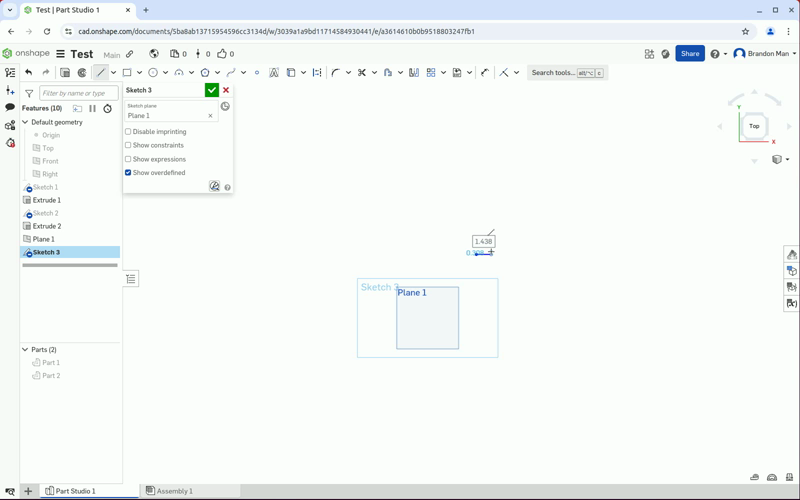
scroll(6)
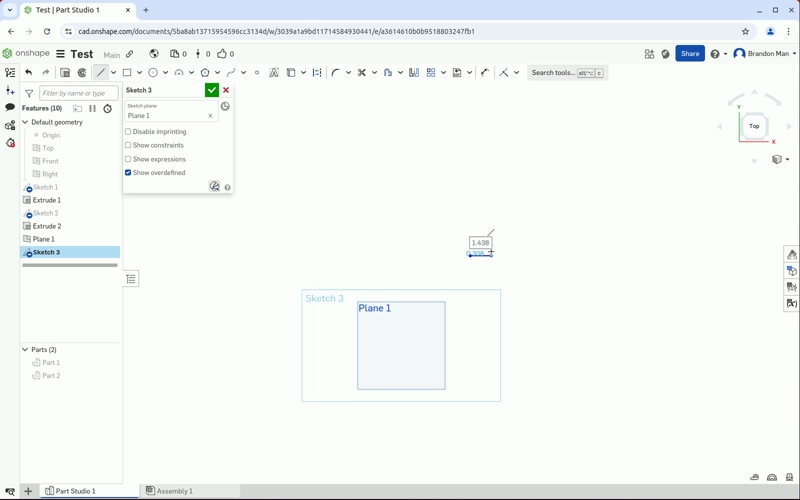
scroll(6)
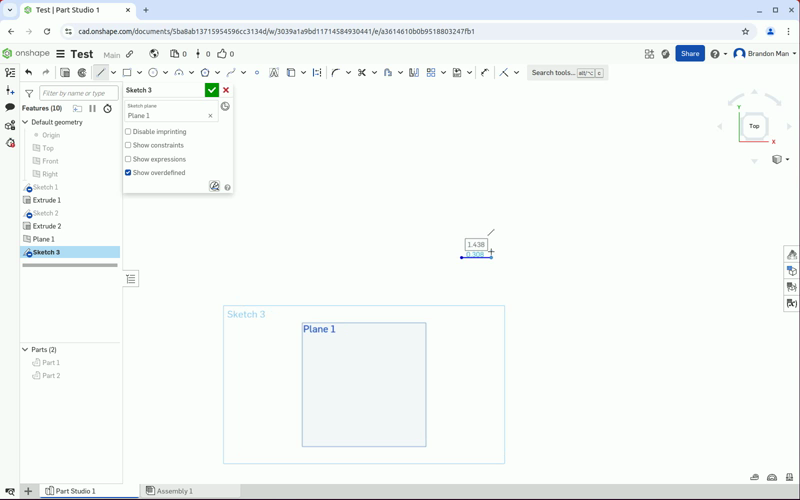
scroll(6)
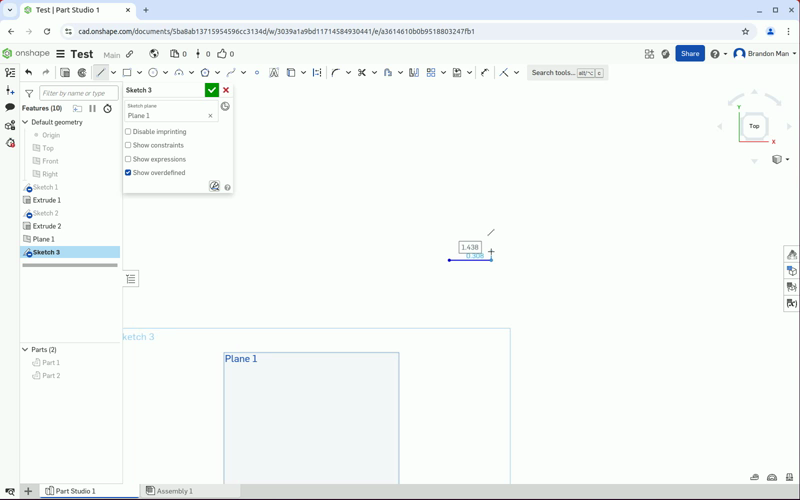
scroll(6)
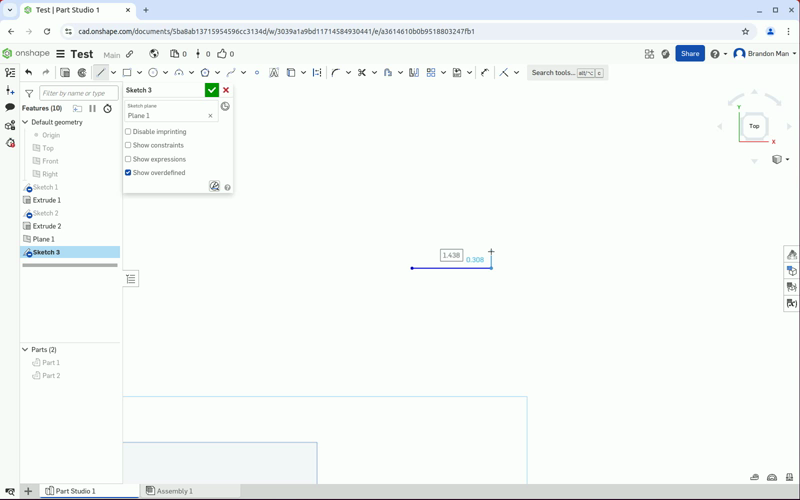
click(491, 251)
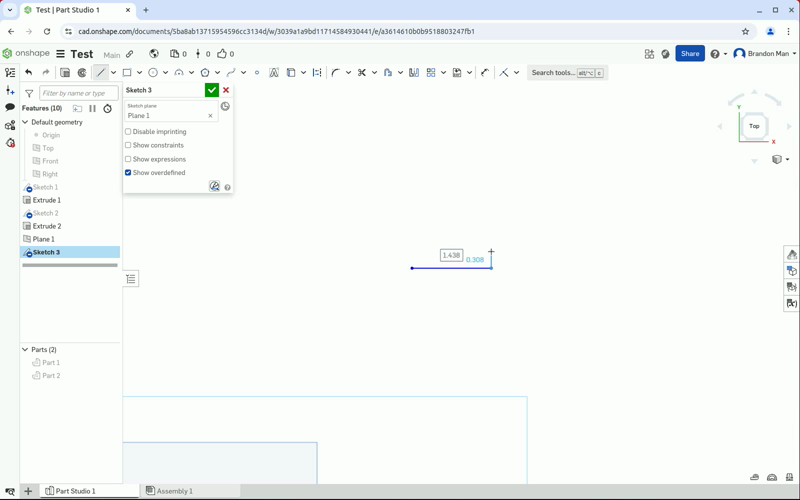
scroll(-6)
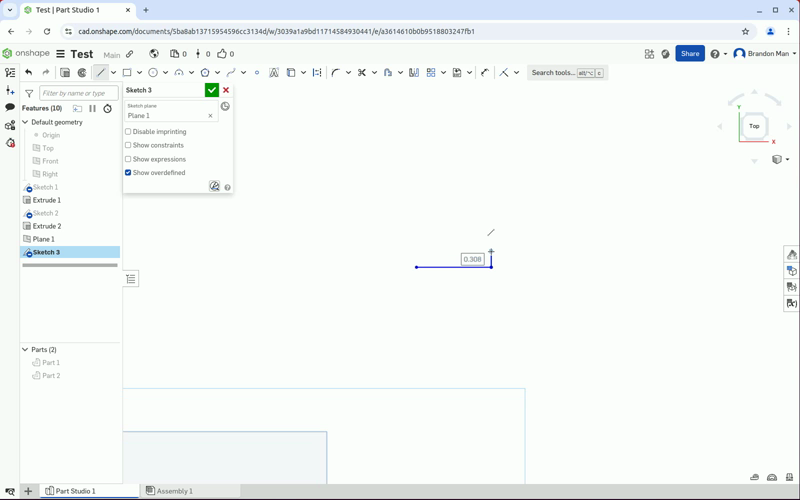
scroll(-6)
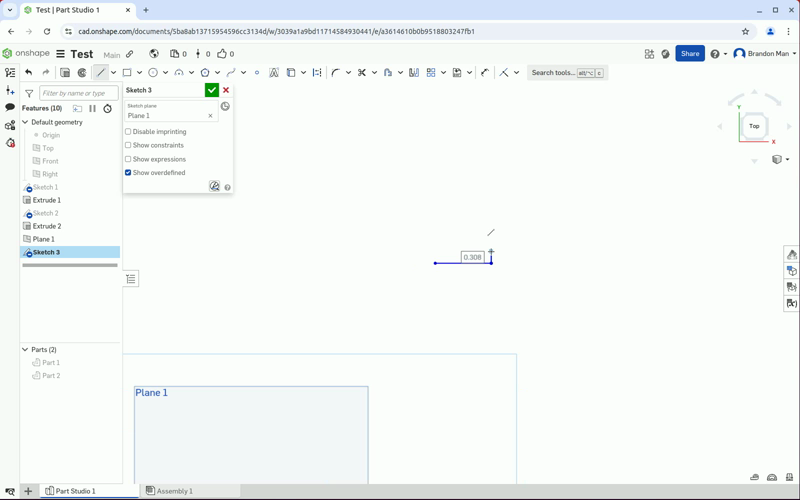
scroll(-6)
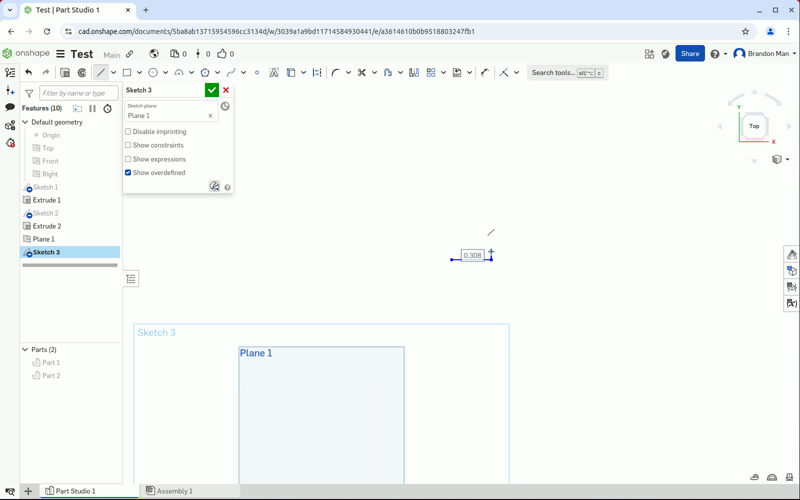
scroll(-6)
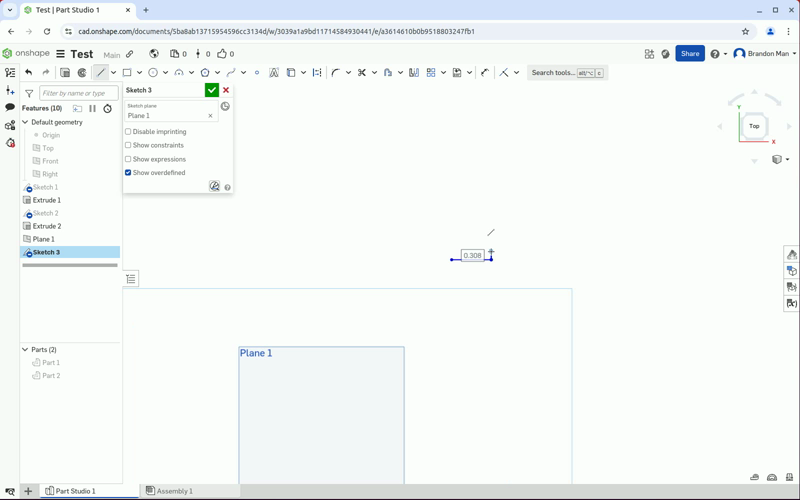
scroll(-6)
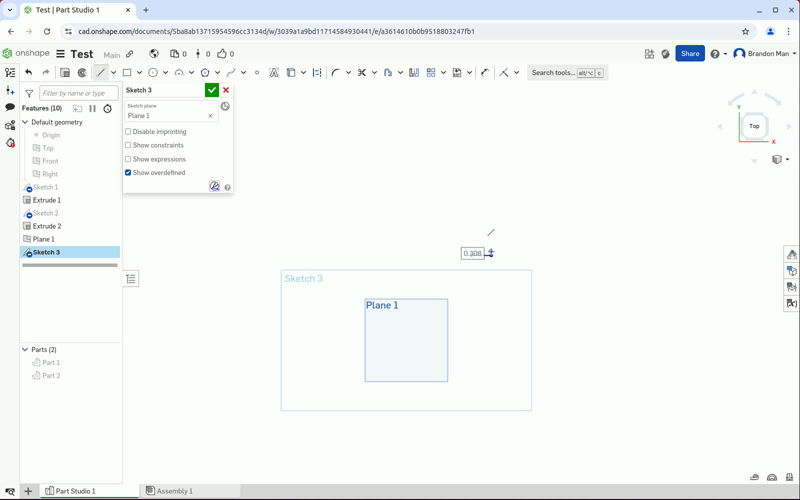
scroll(-6)
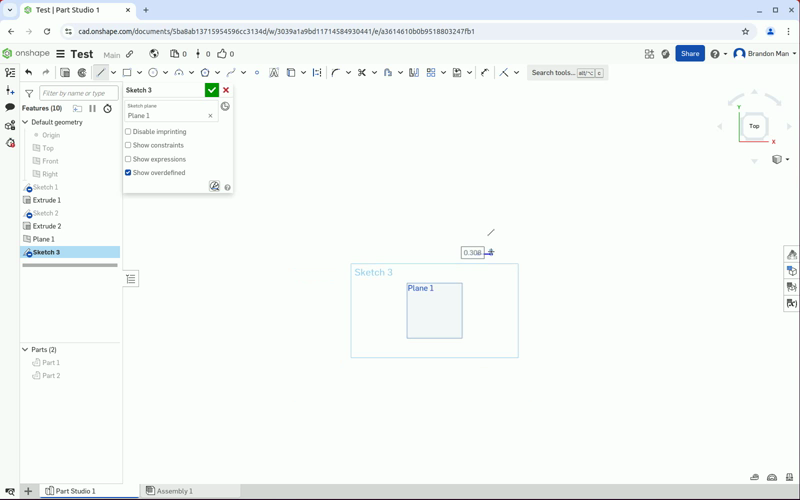
scroll(-6)
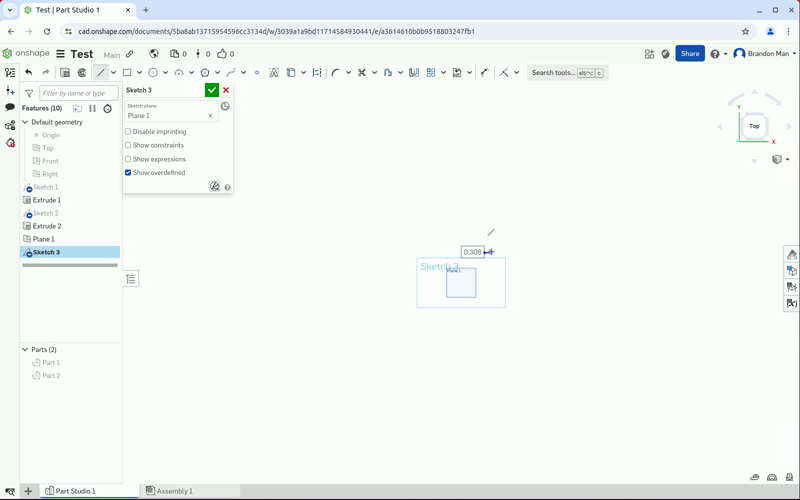
key_up(shift)
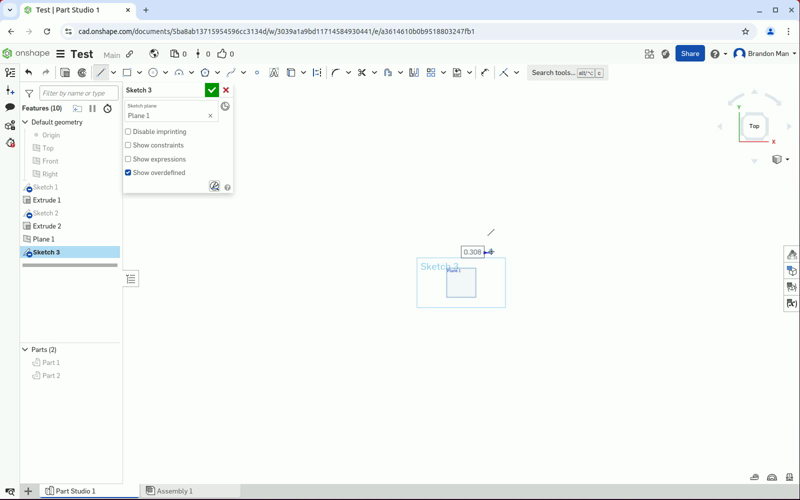
key_down(shift)
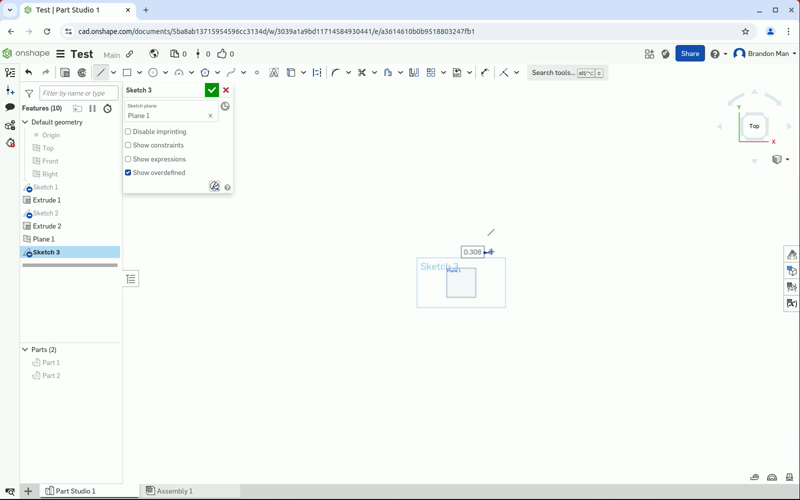
mouse_move(521, 251)
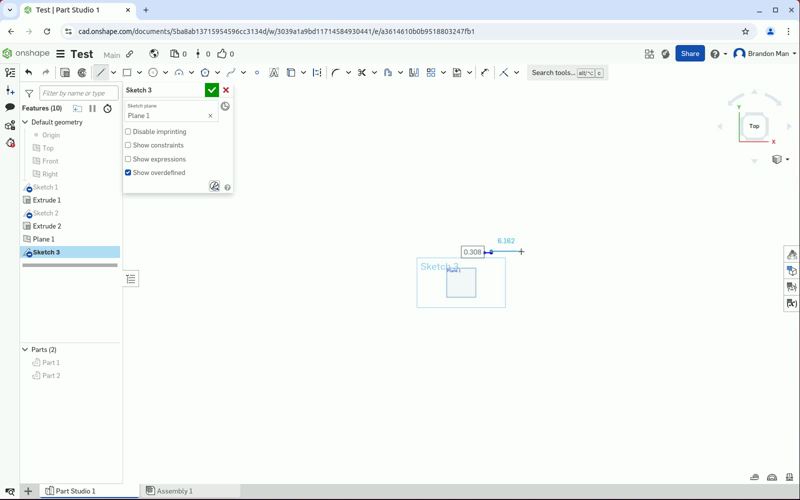
mouse_move(484, 251)
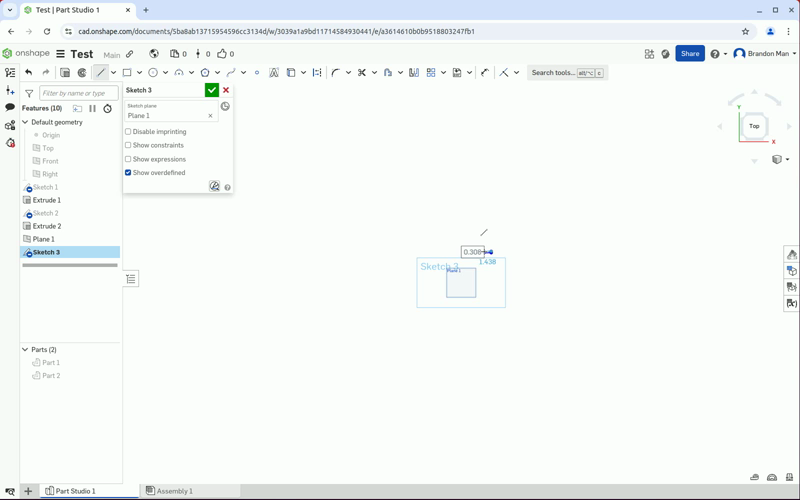
scroll(6)
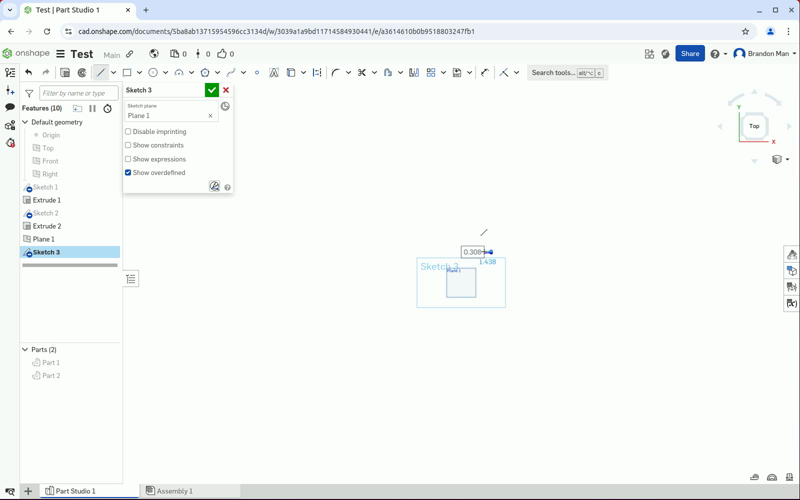
scroll(6)
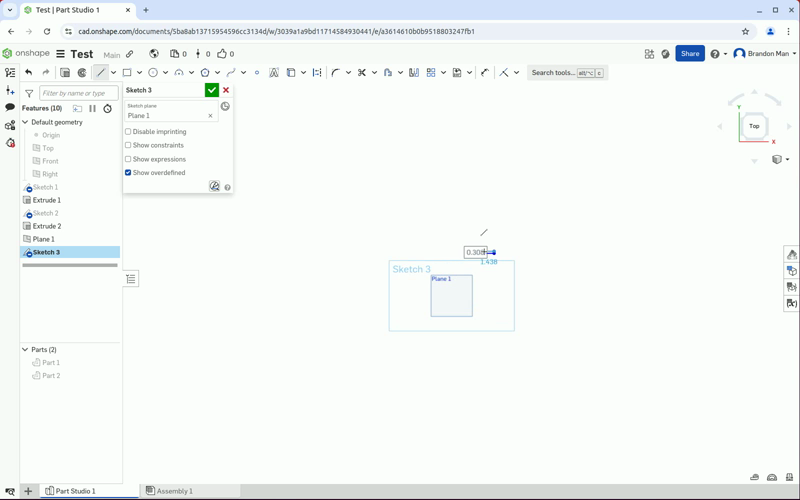
scroll(6)
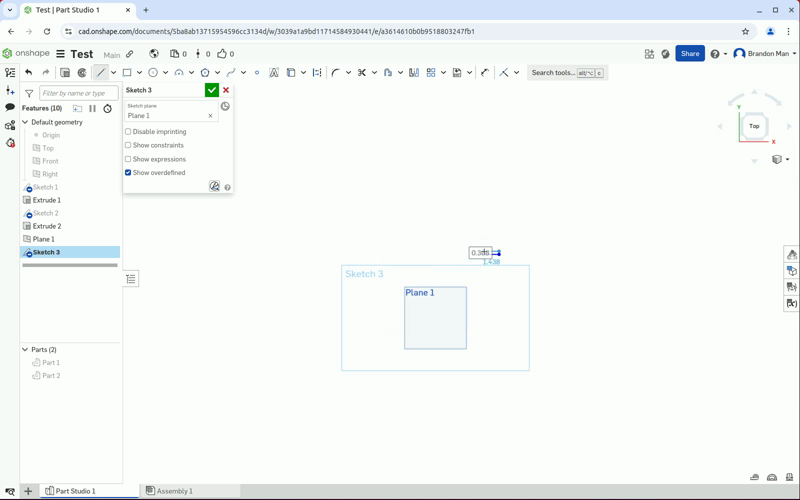
scroll(6)
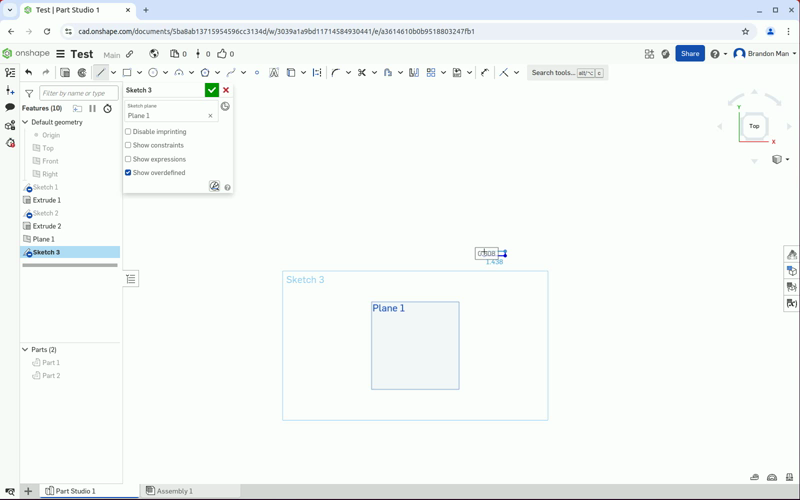
scroll(6)
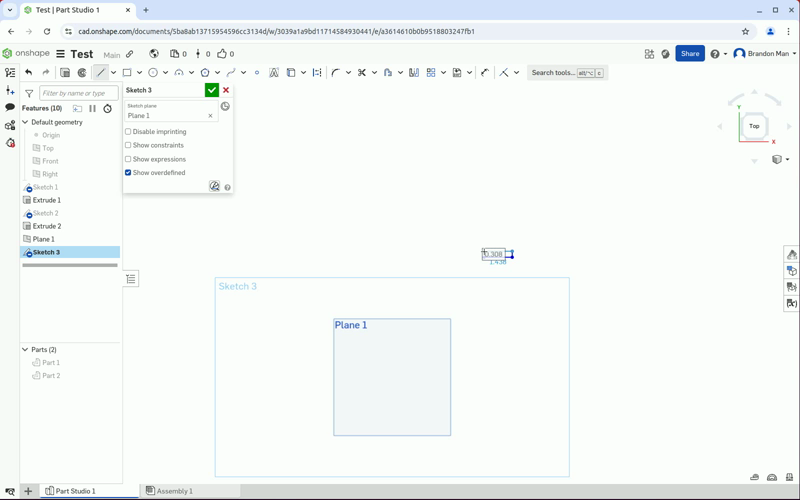
scroll(6)
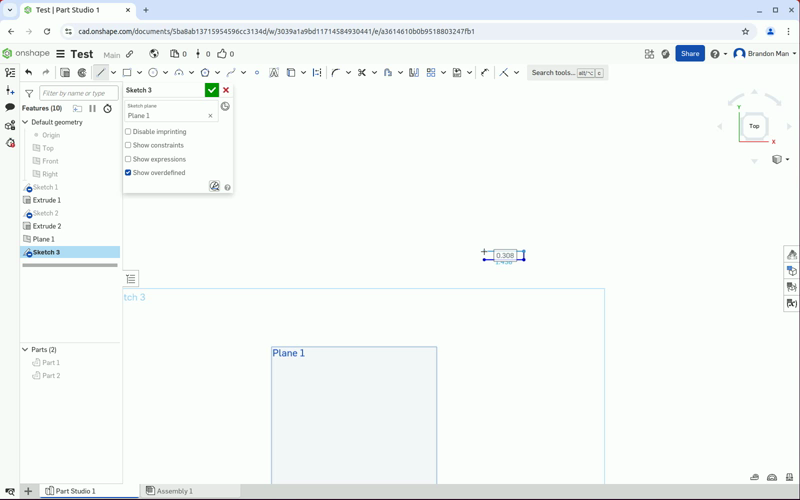
scroll(6)
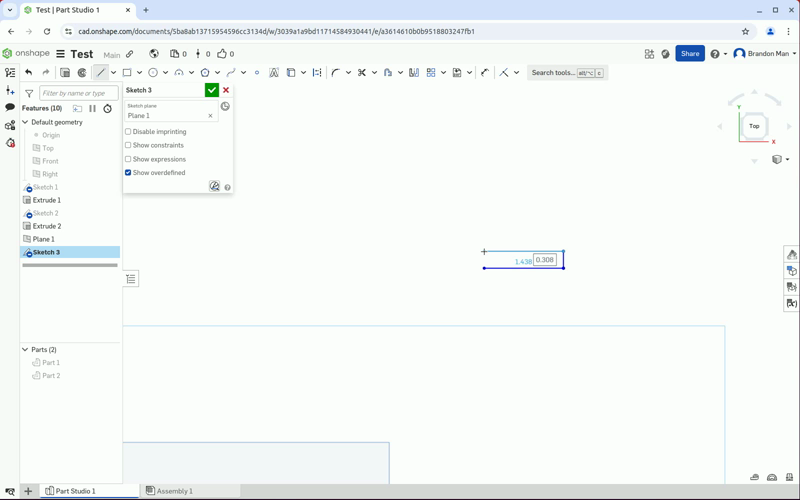
click(484, 251)
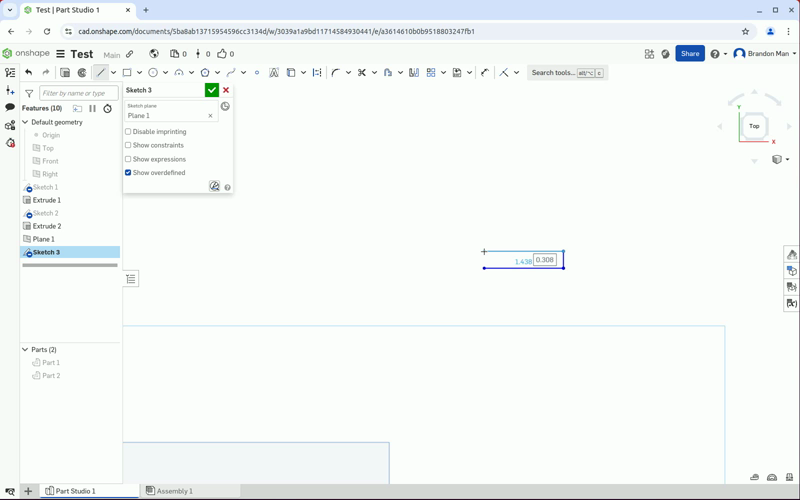
scroll(-6)
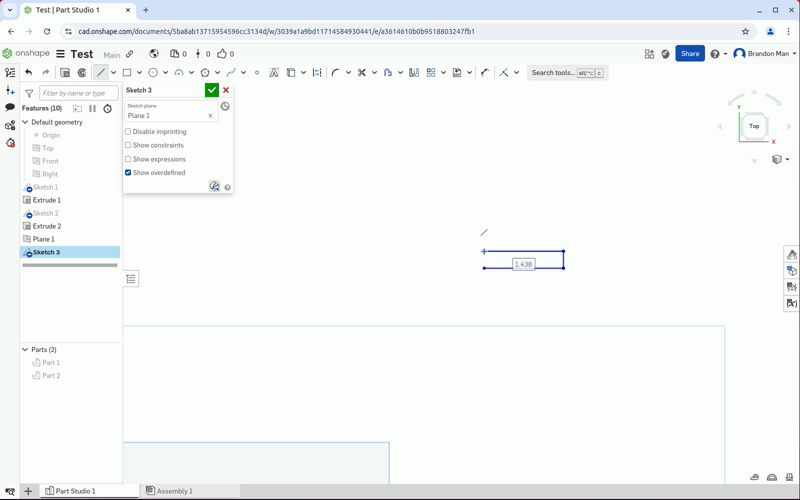
scroll(-6)
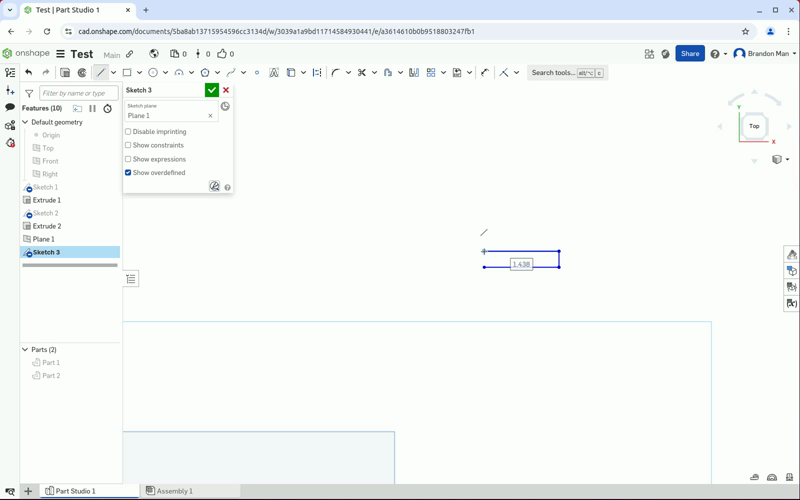
scroll(-6)
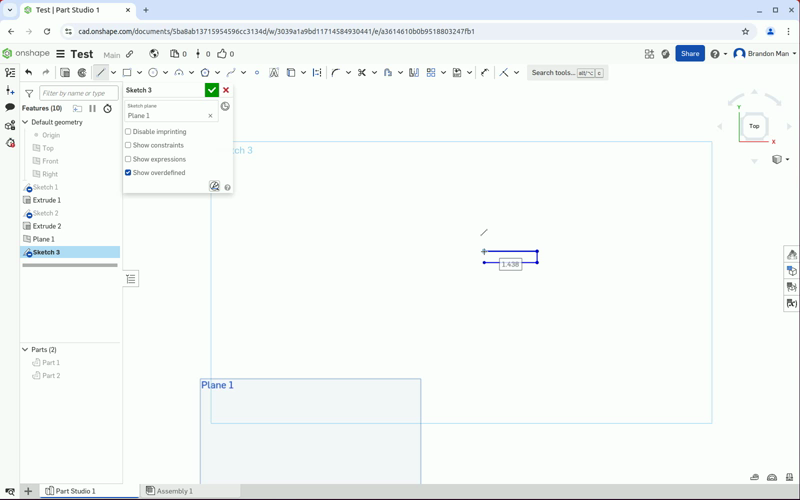
scroll(-6)
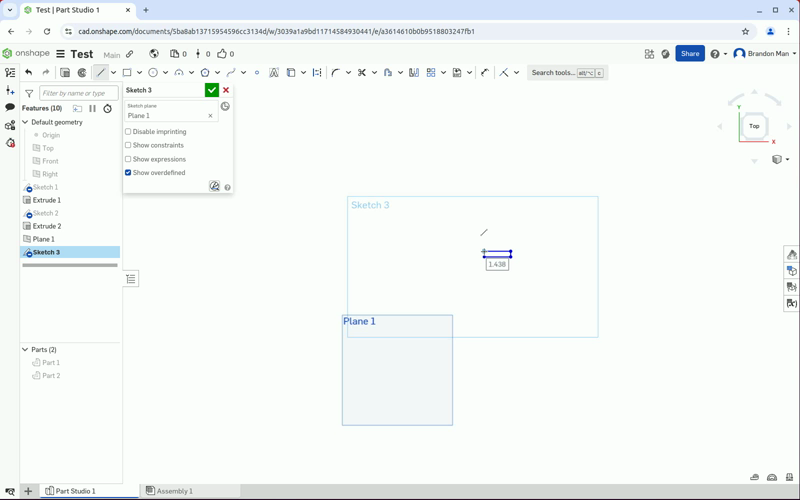
scroll(-6)
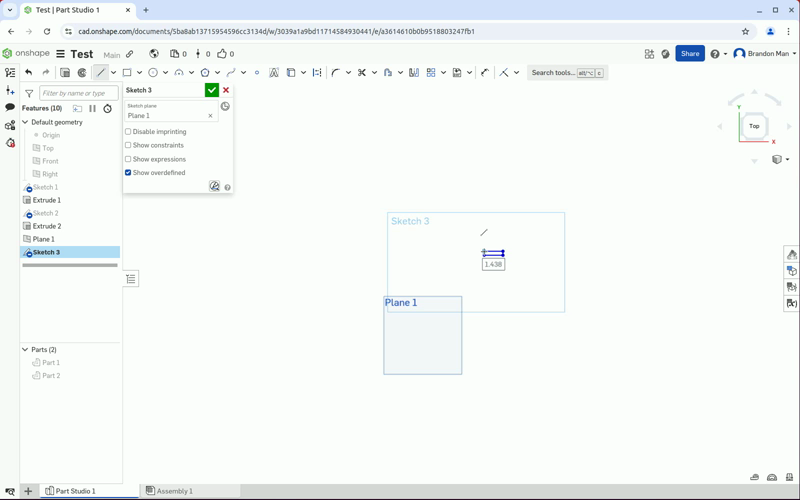
scroll(-6)
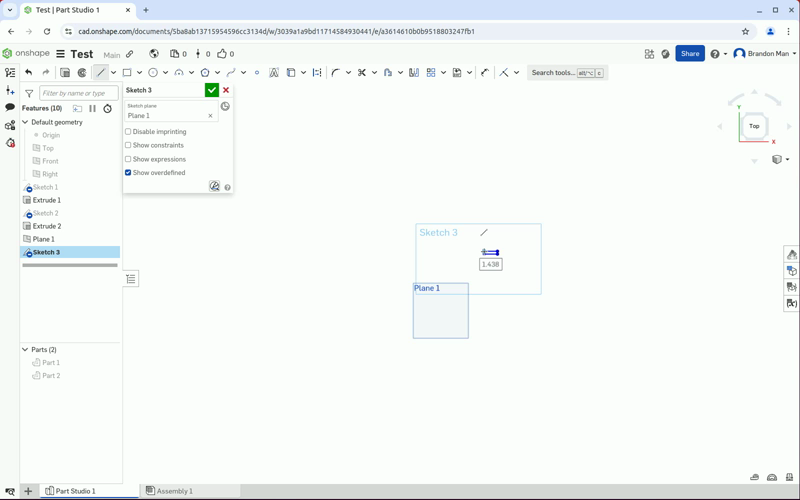
scroll(-6)
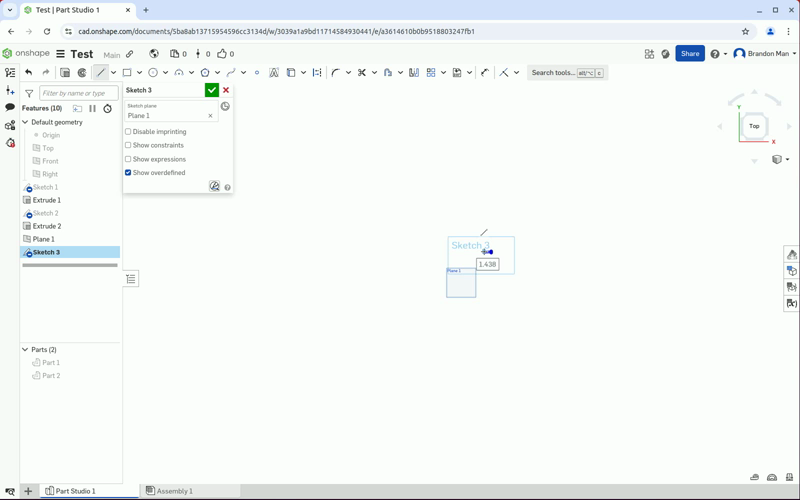
key_up(shift)
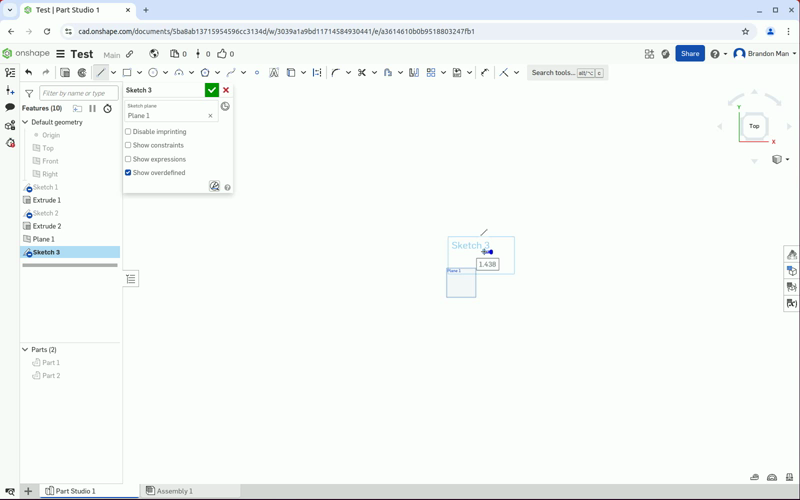
mouse_move(514, 251)
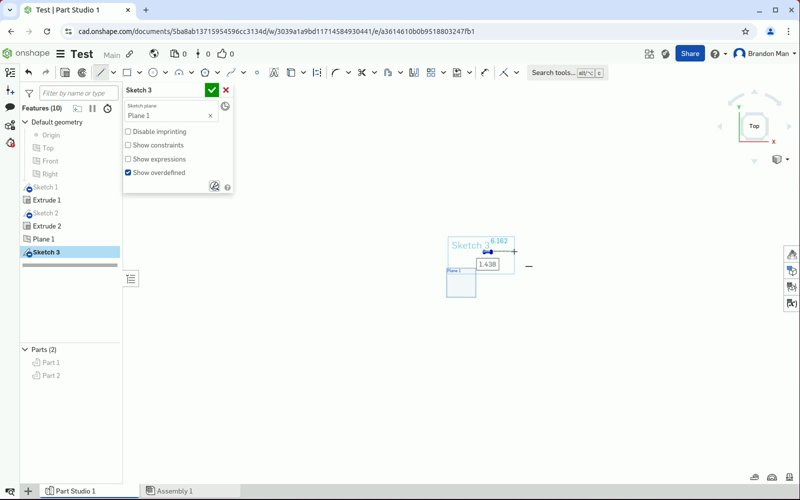
key_down(shift)
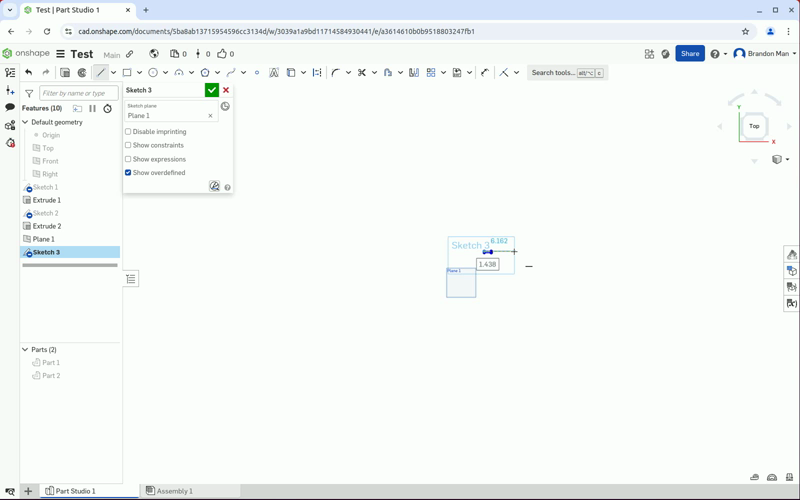
mouse_move(484, 252)
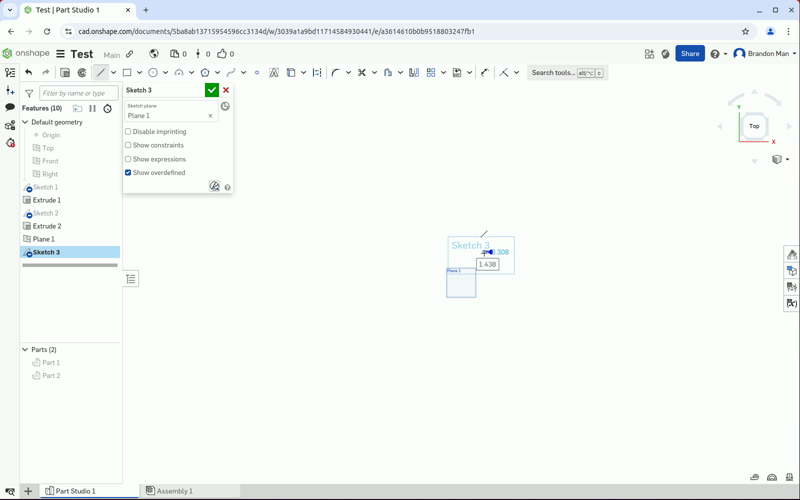
scroll(6)
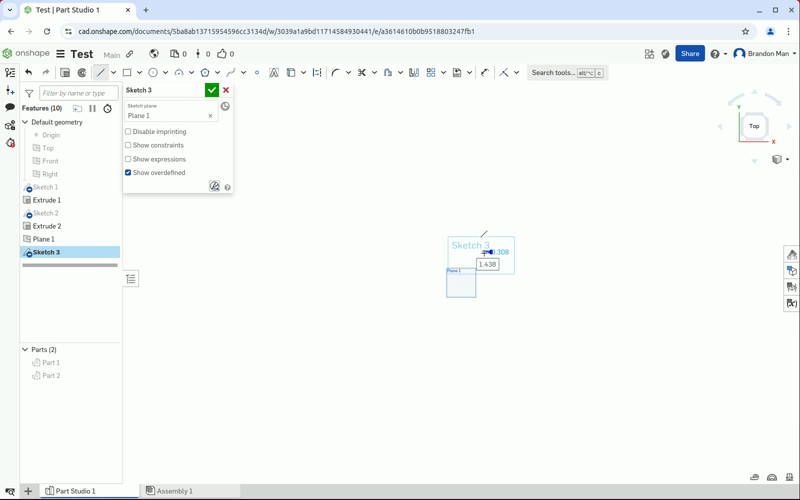
scroll(6)
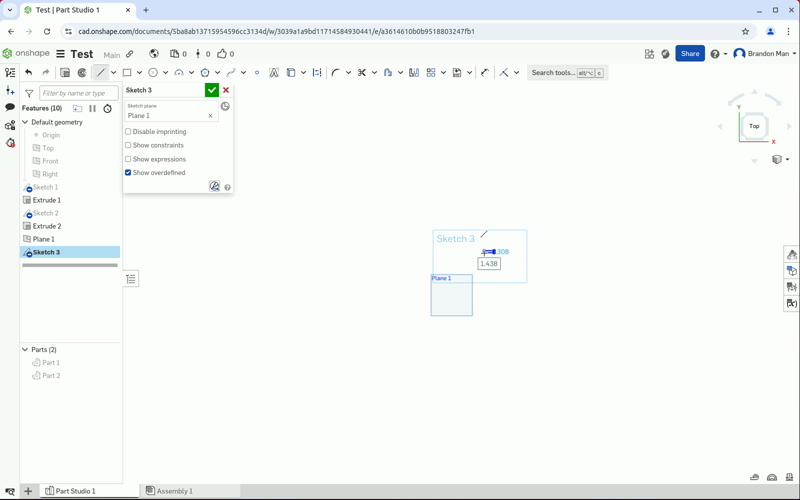
scroll(6)
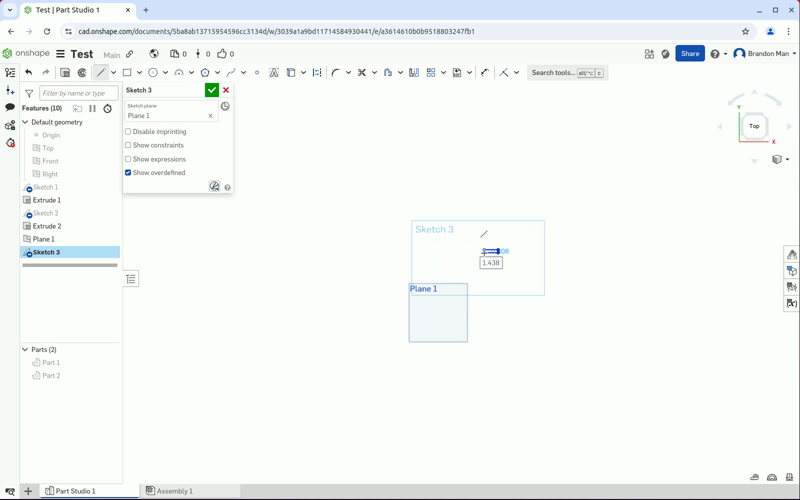
scroll(6)
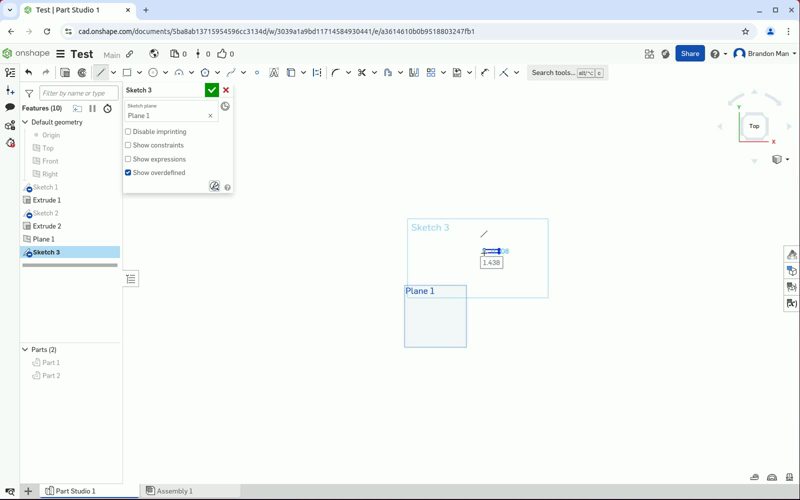
scroll(6)
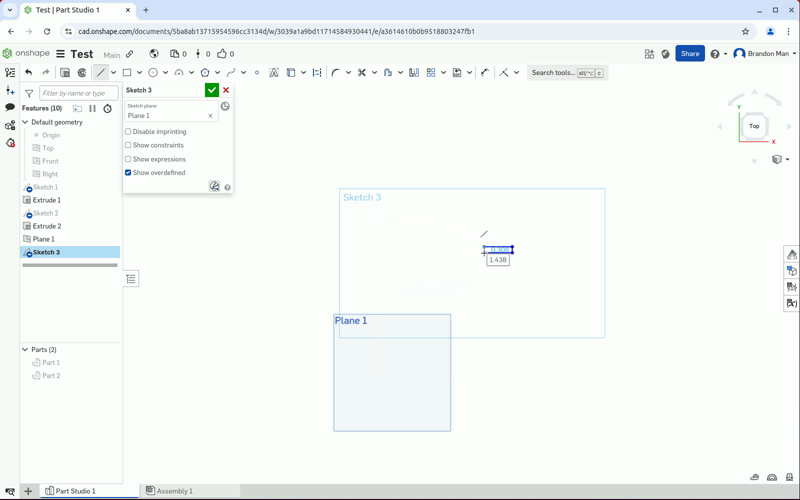
scroll(6)
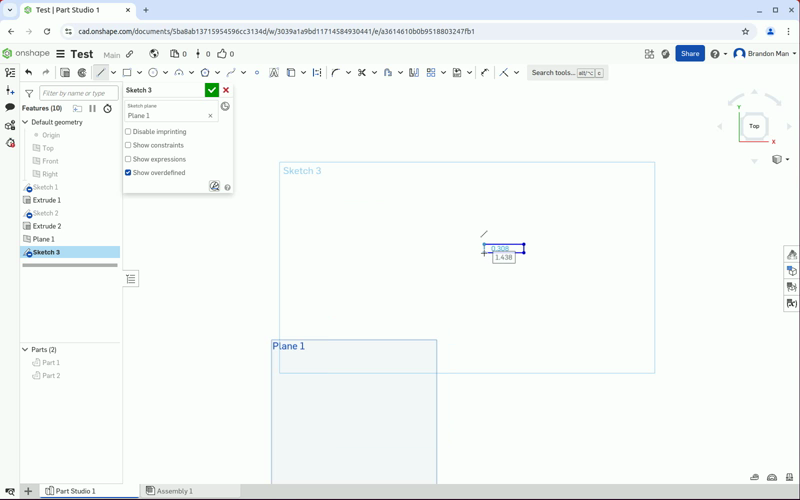
scroll(6)
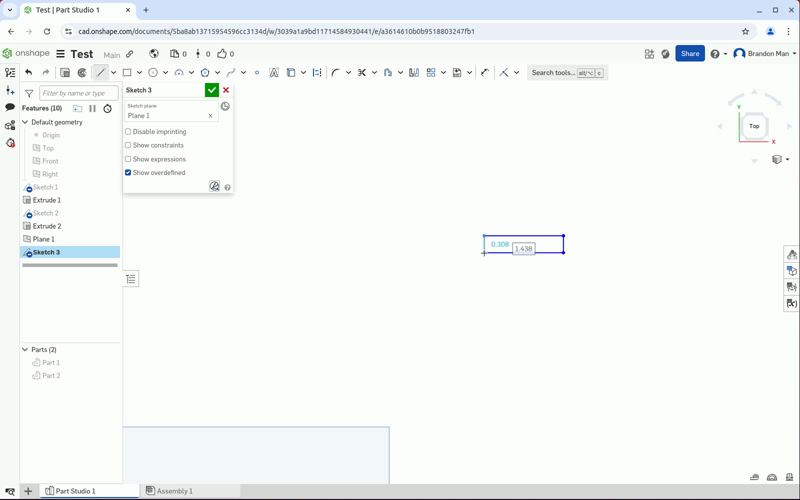
key_up(shift)
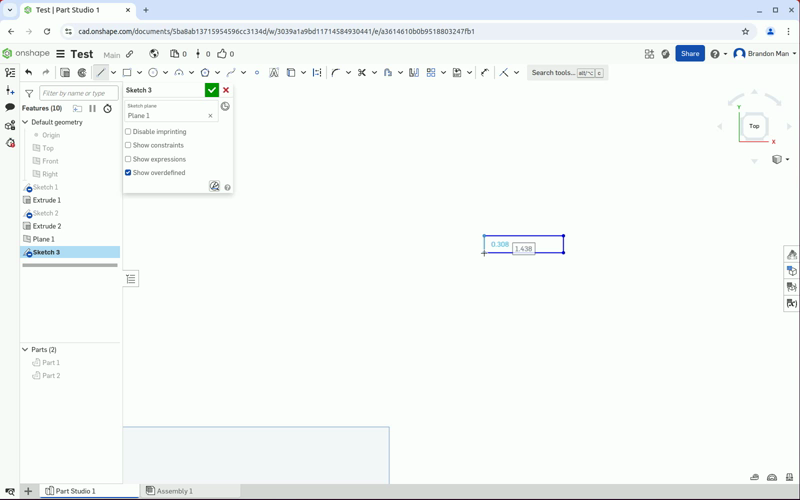
click(484, 252)
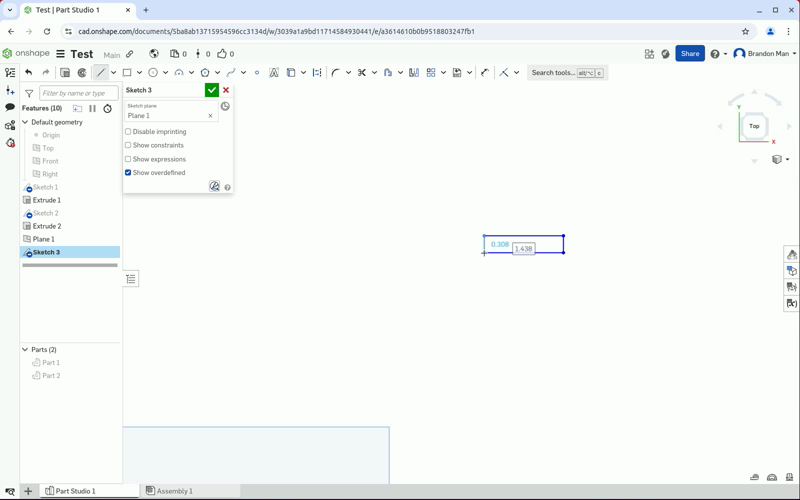
scroll(-6)
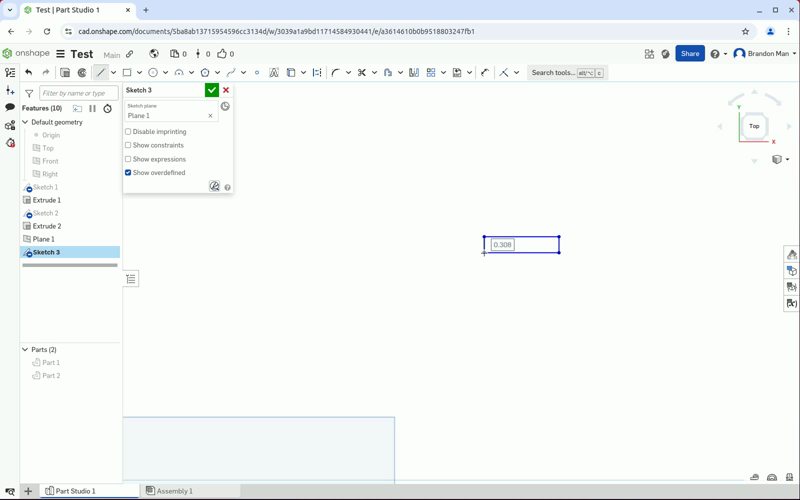
scroll(-6)
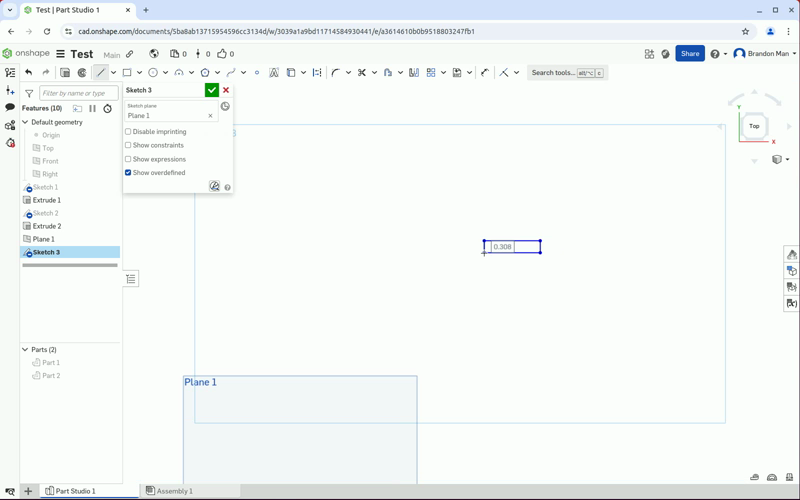
scroll(-6)
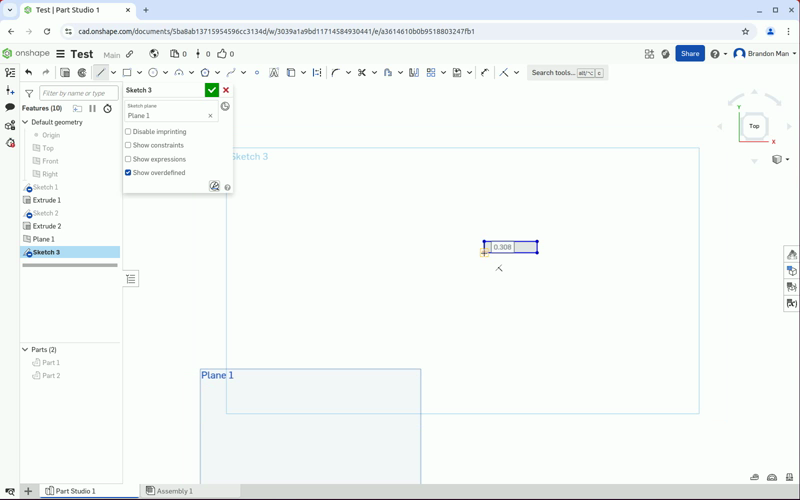
scroll(-6)
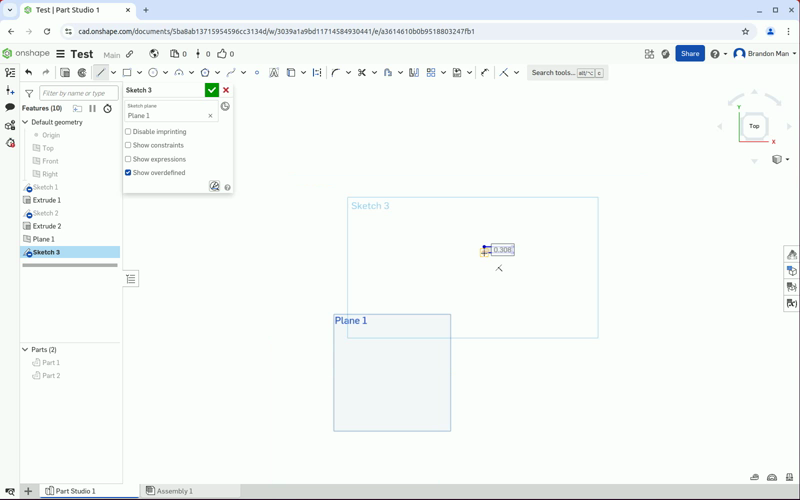
scroll(-6)
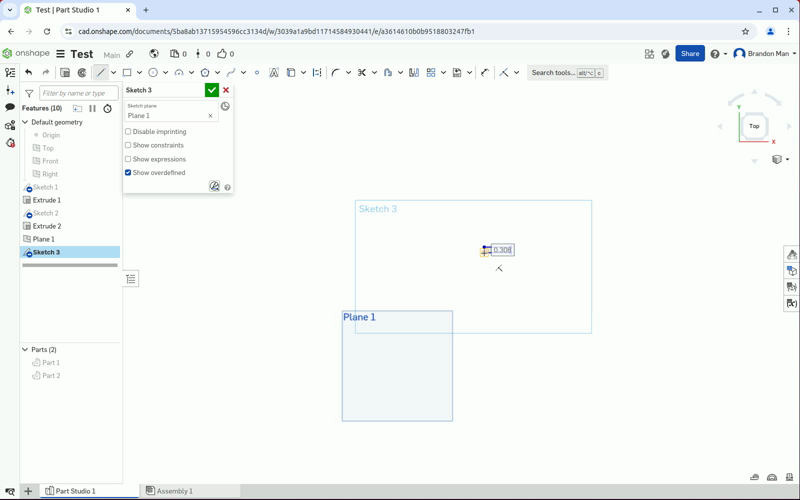
scroll(-6)
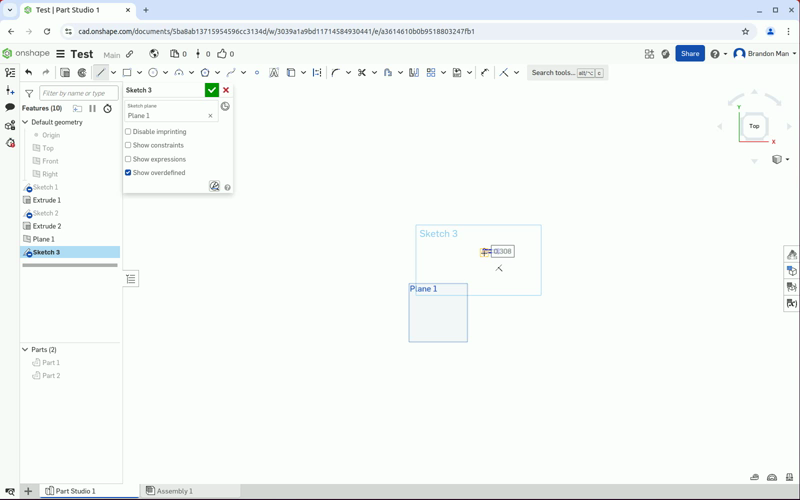
scroll(-6)
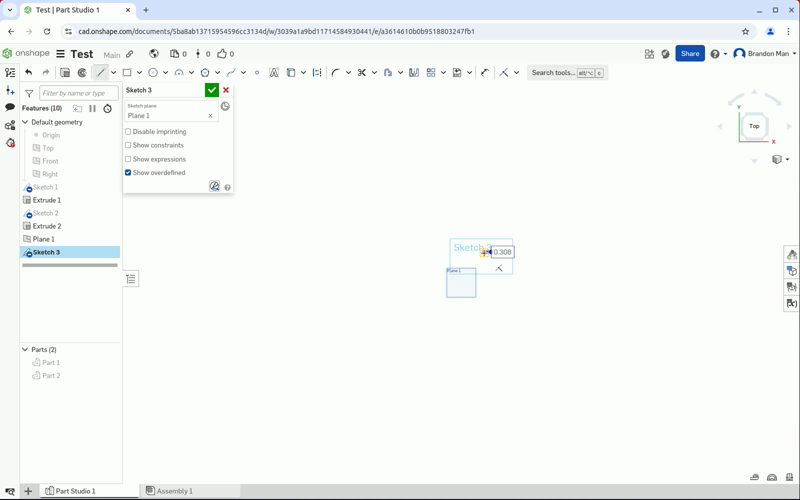
key(esc)
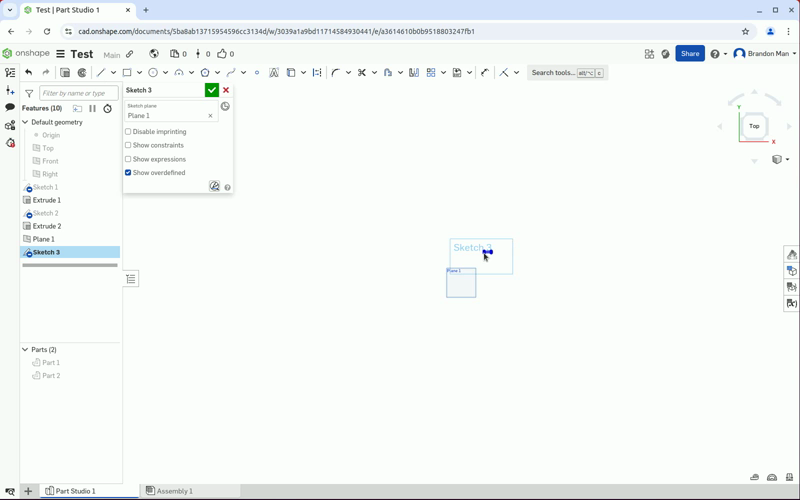
mouse_move(489, 252)
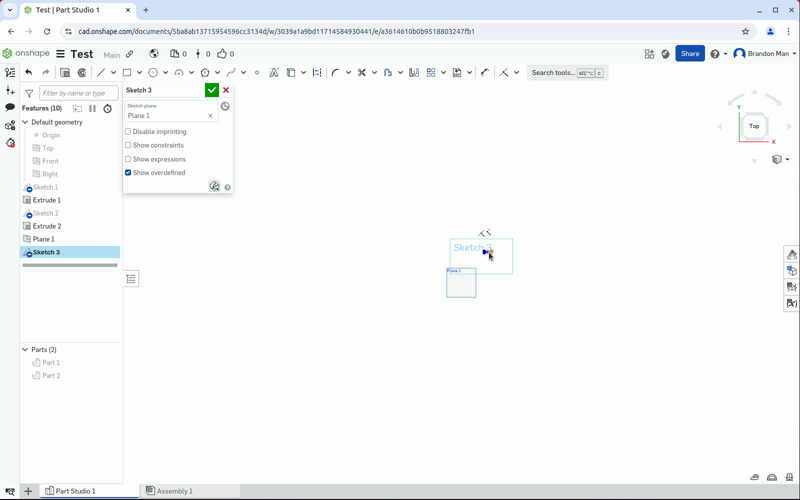
scroll(6)
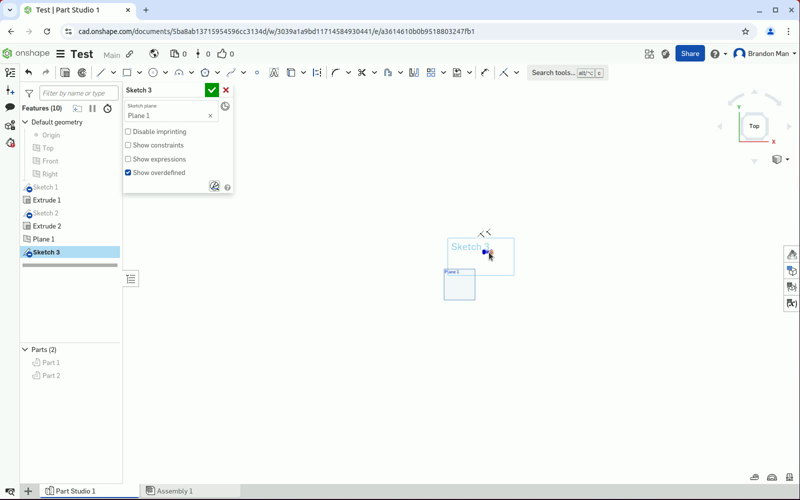
scroll(6)
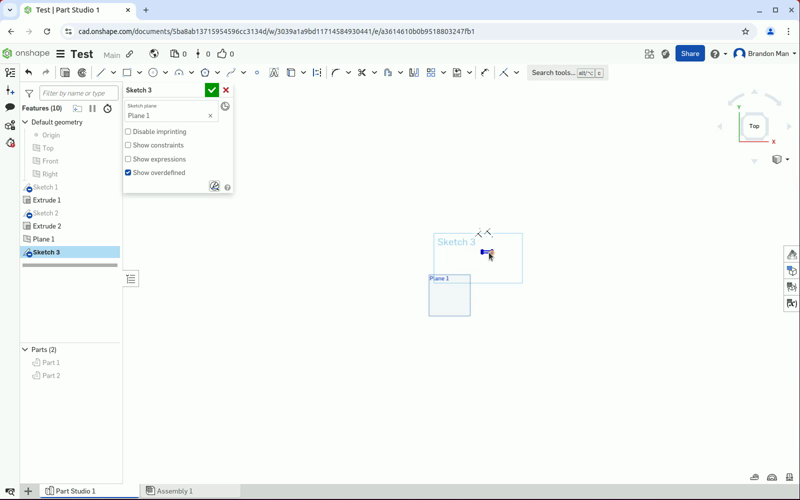
scroll(6)
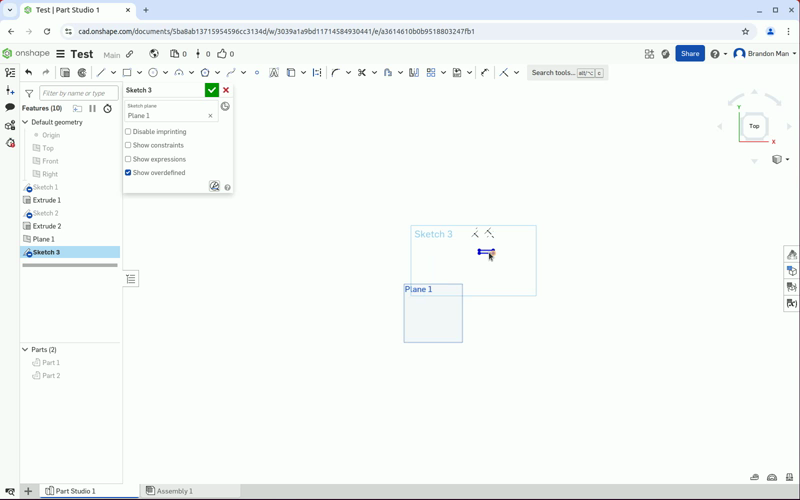
scroll(6)
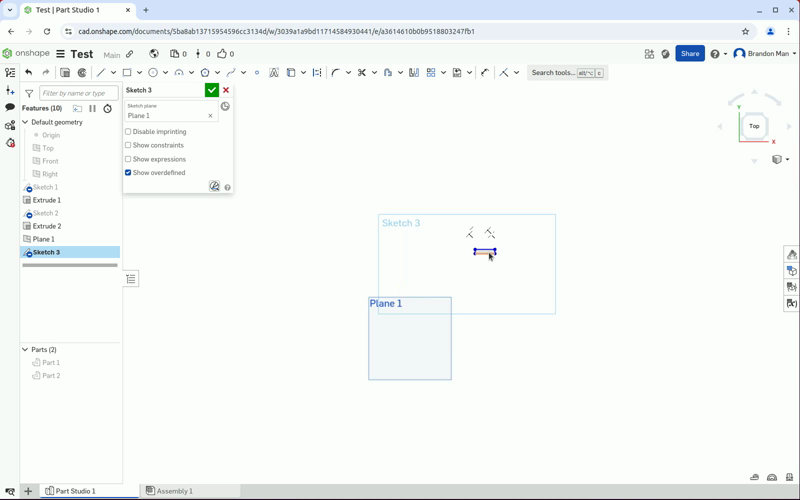
scroll(6)
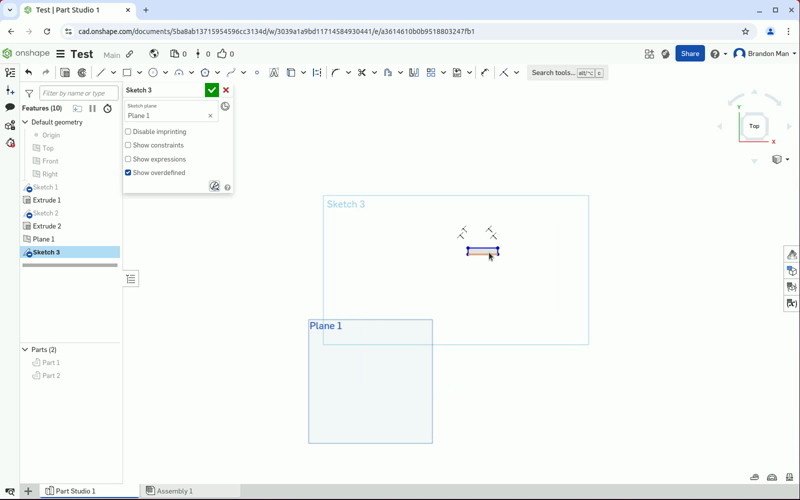
scroll(6)
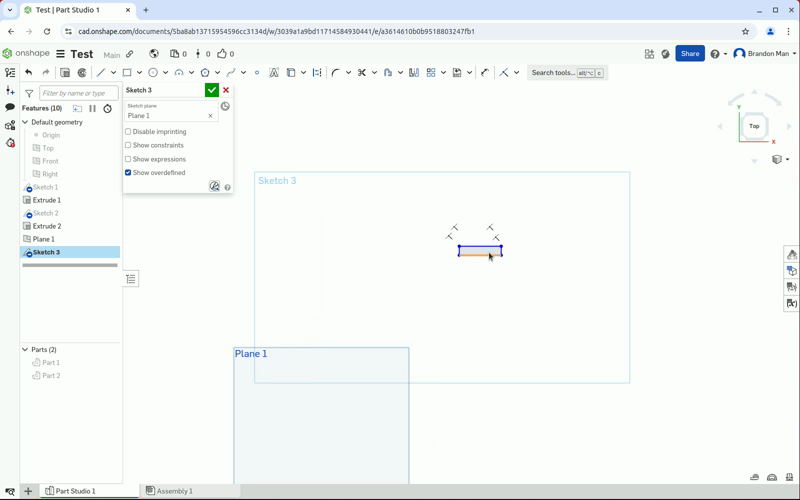
scroll(6)
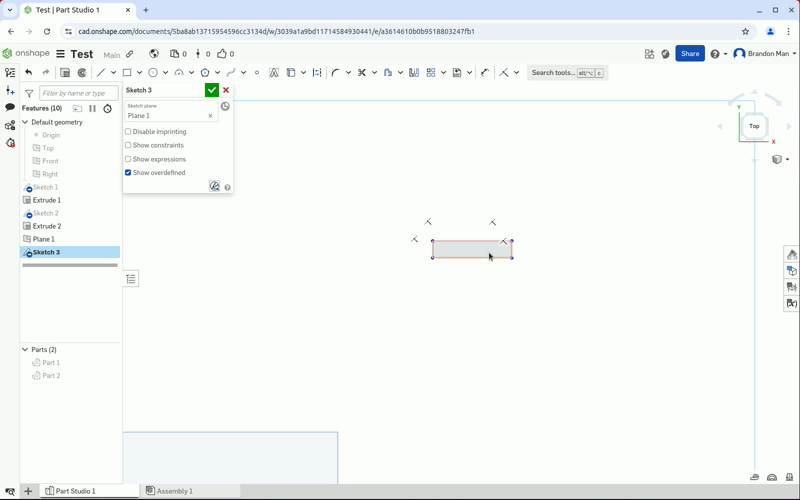
click(489, 252)
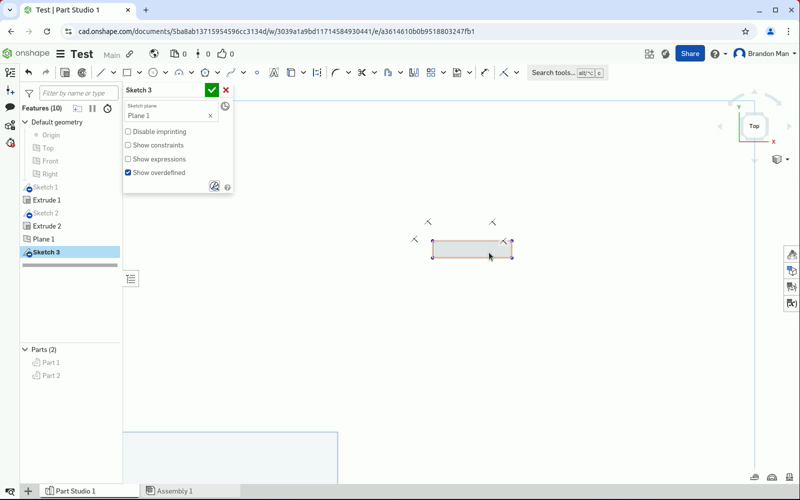
scroll(-6)
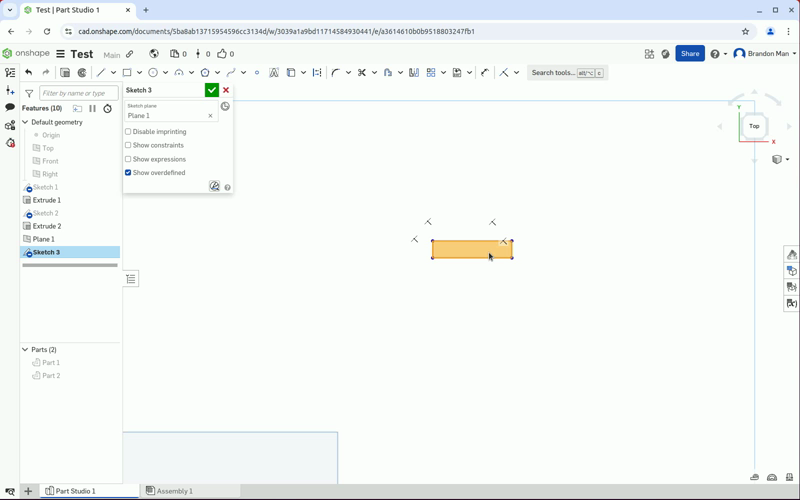
scroll(-6)
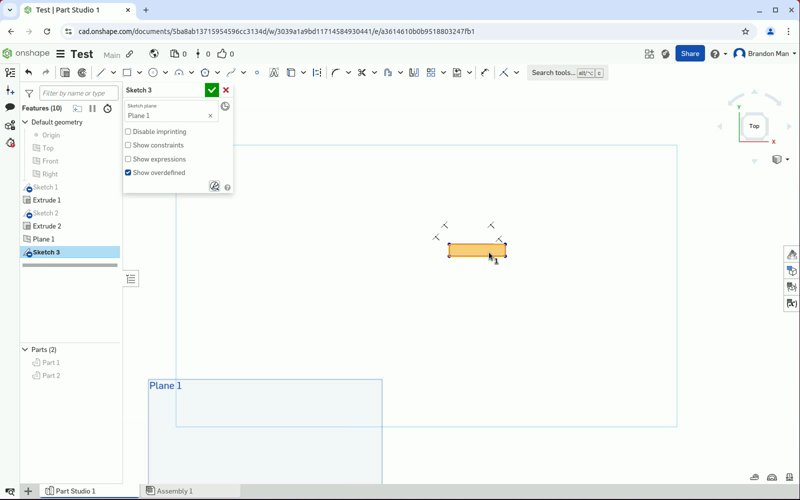
scroll(-6)
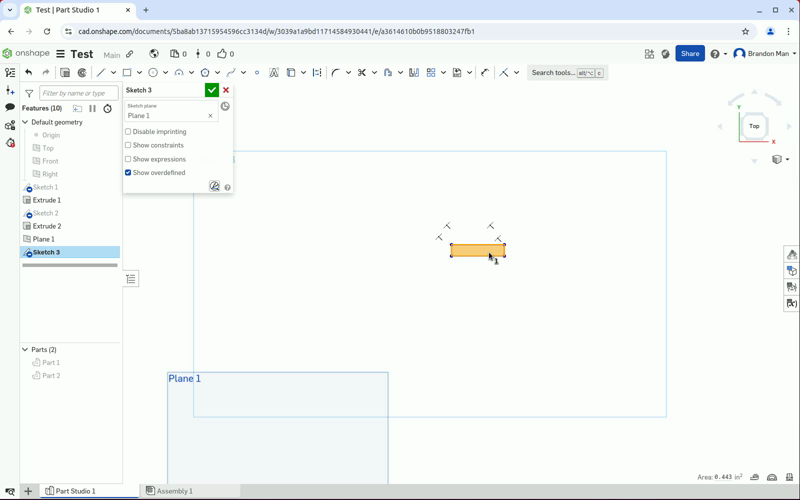
scroll(-6)
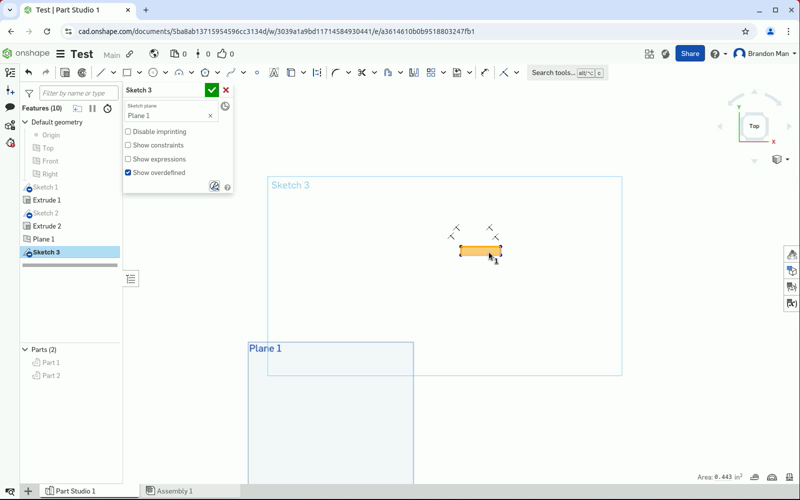
scroll(-6)
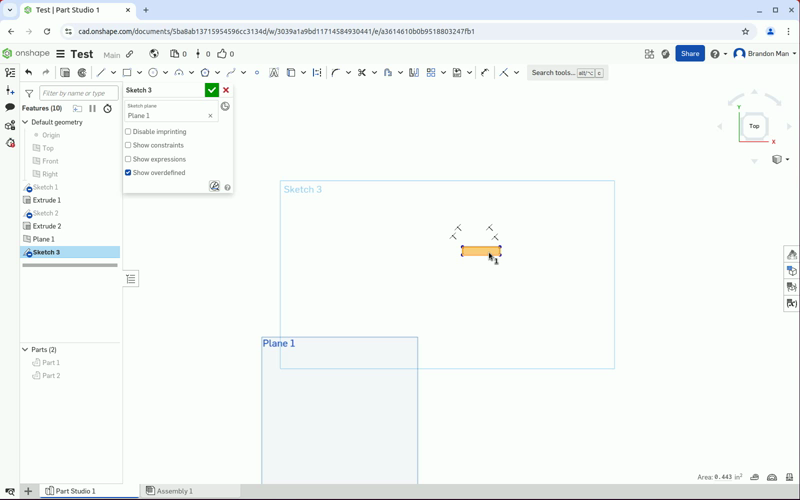
scroll(-6)
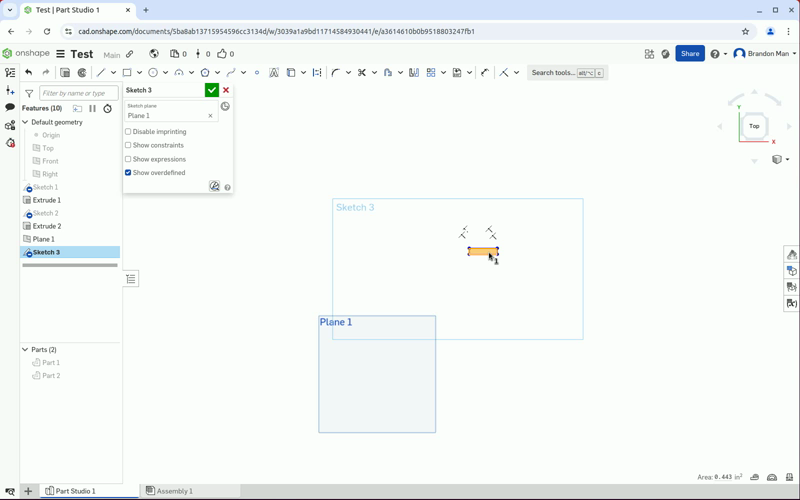
scroll(-6)
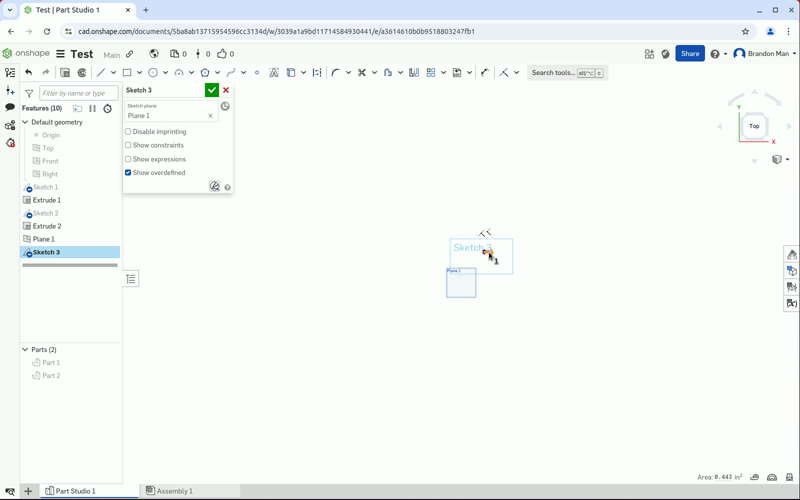
mouse_move(73, 352)
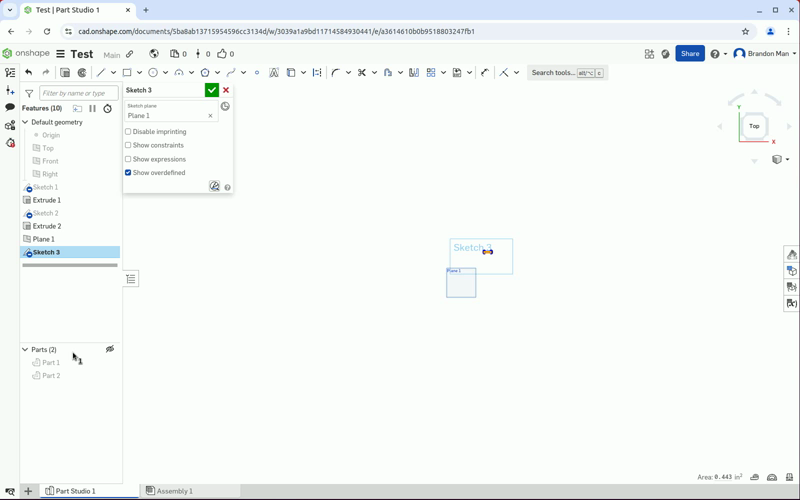
key(shift+y)
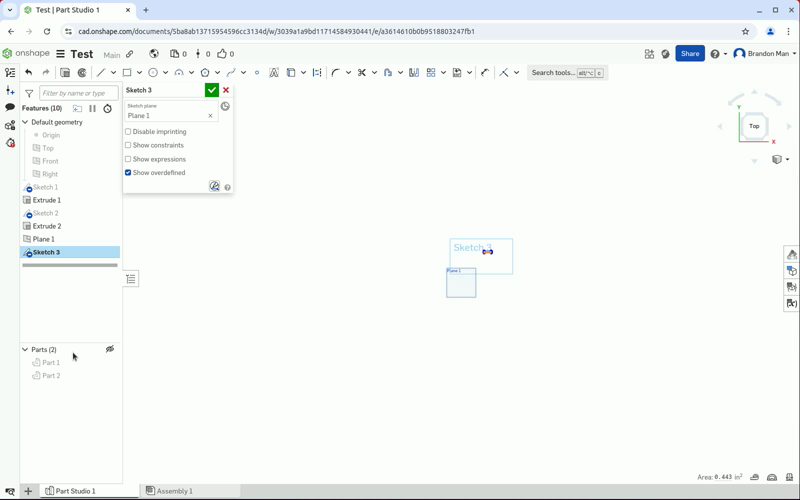
key(shift+e)
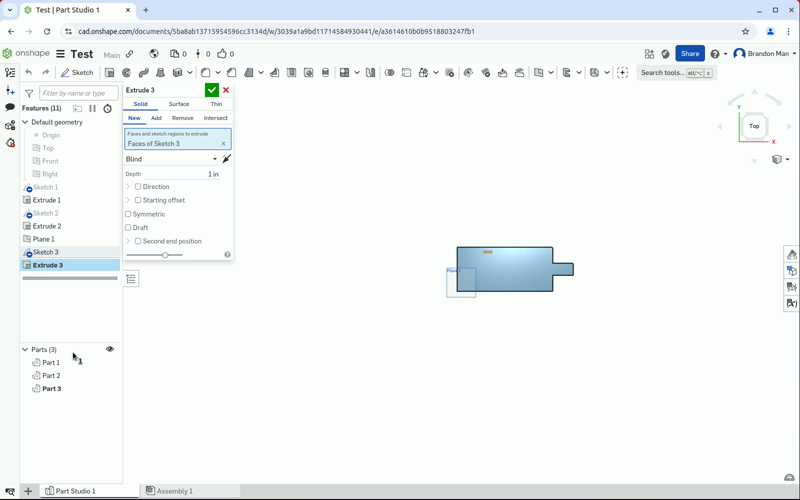
mouse_move(143, 106)
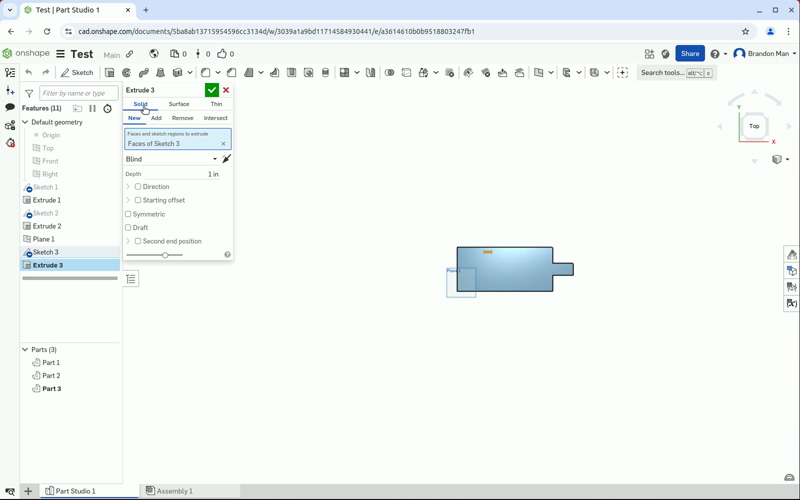
click(143, 106)
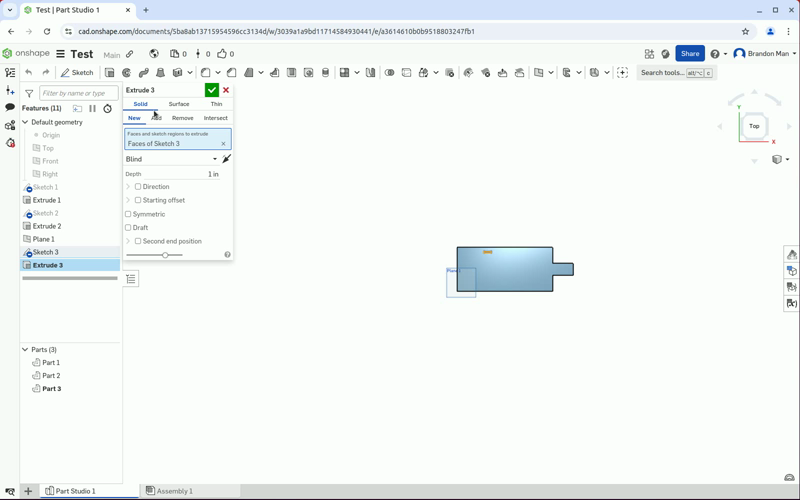
mouse_move(186, 120)
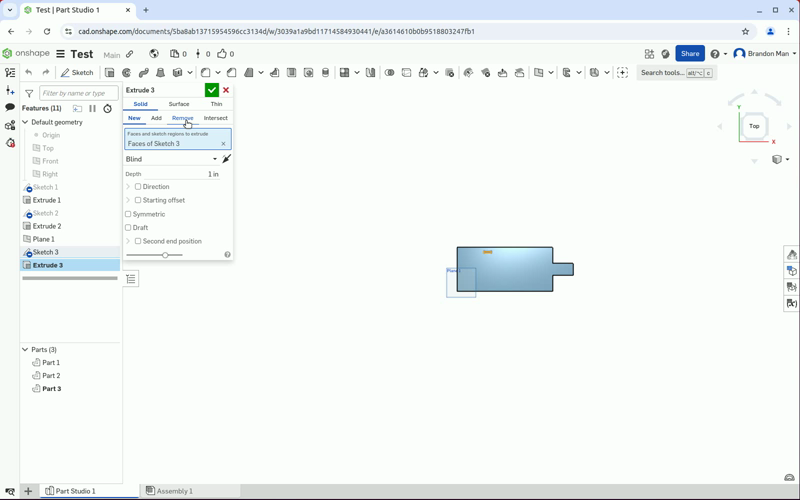
click(186, 120)
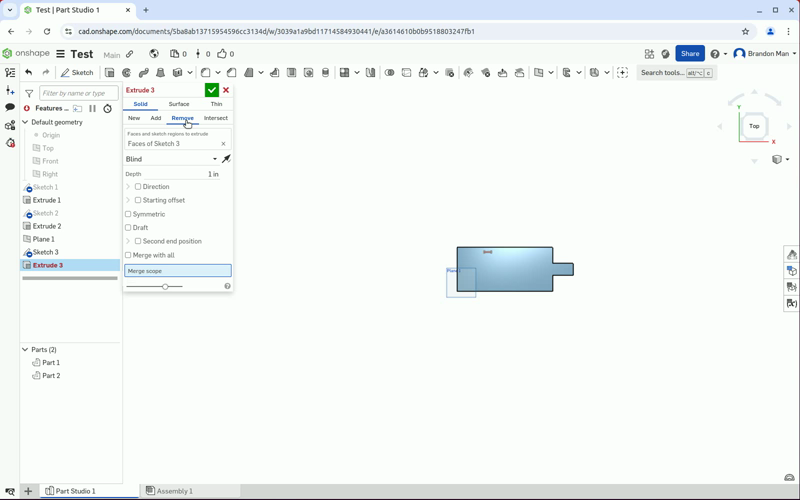
key(tab, 4)
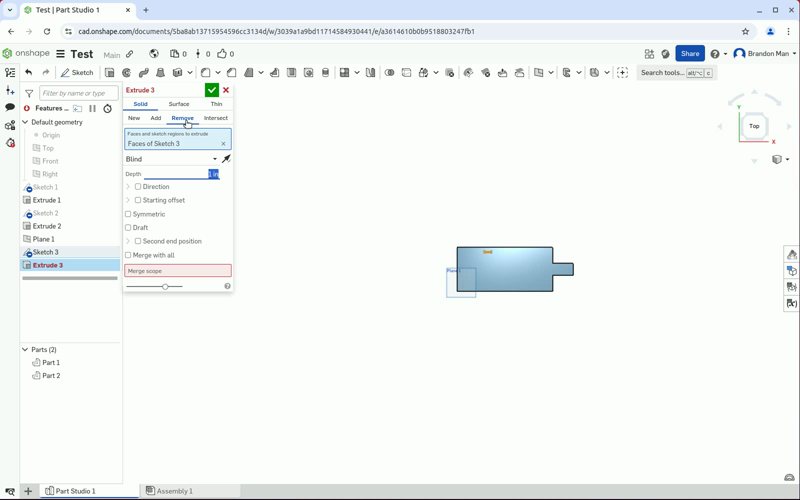
text(0.241)
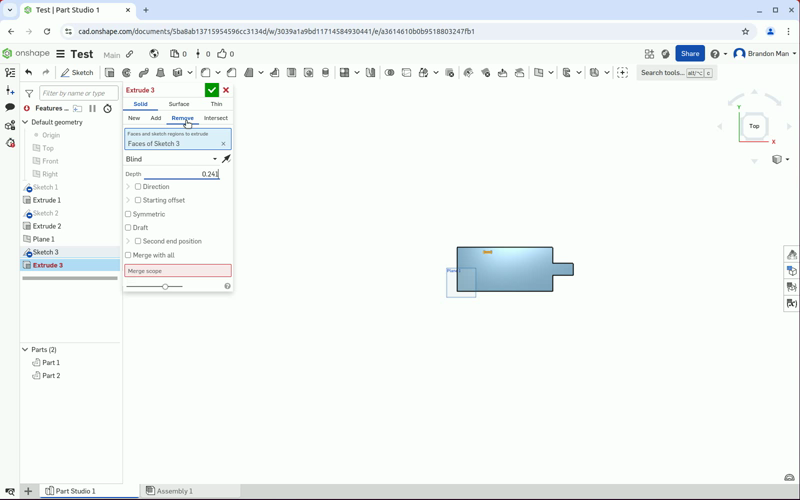
key(tab, 6)
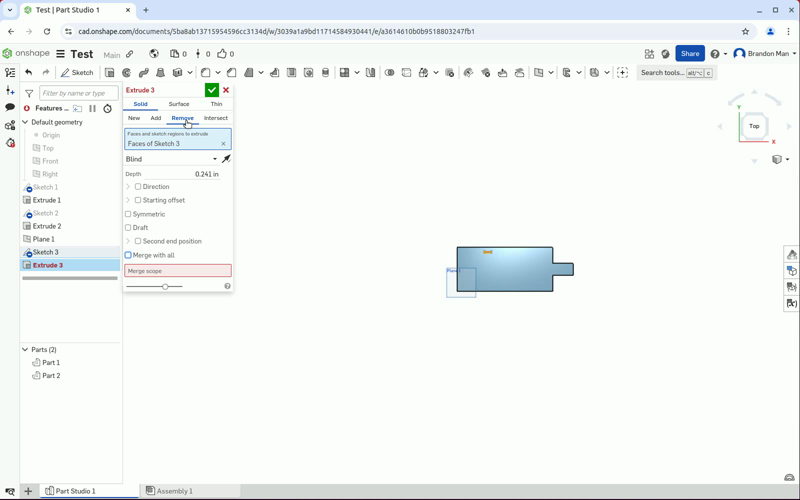
key(space)
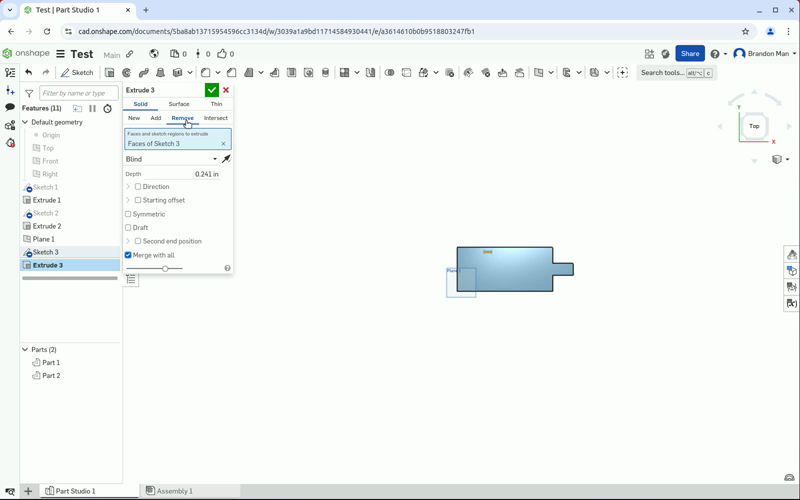
key(enter)
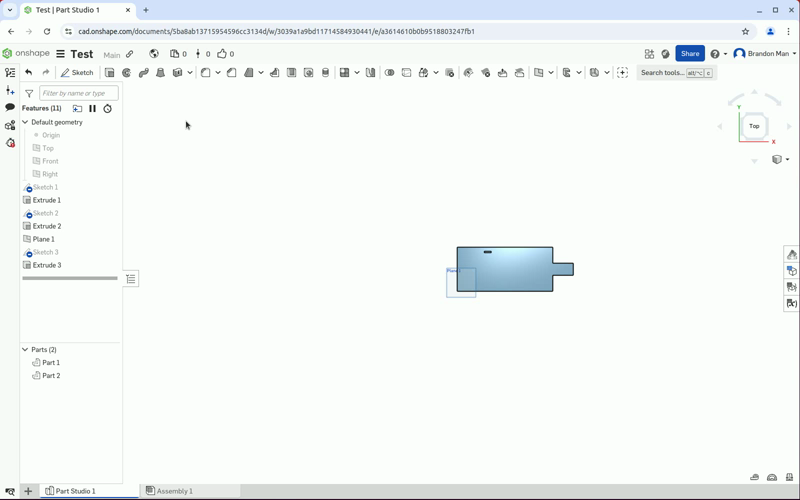
key(shift+h)
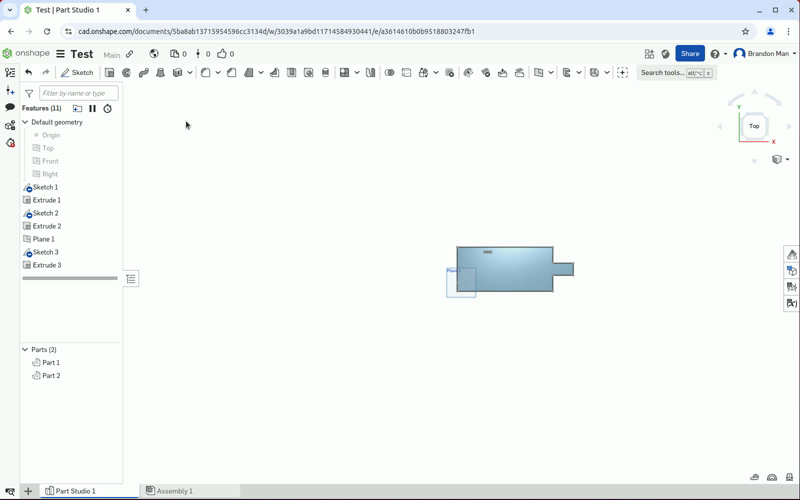
key(shift+h)
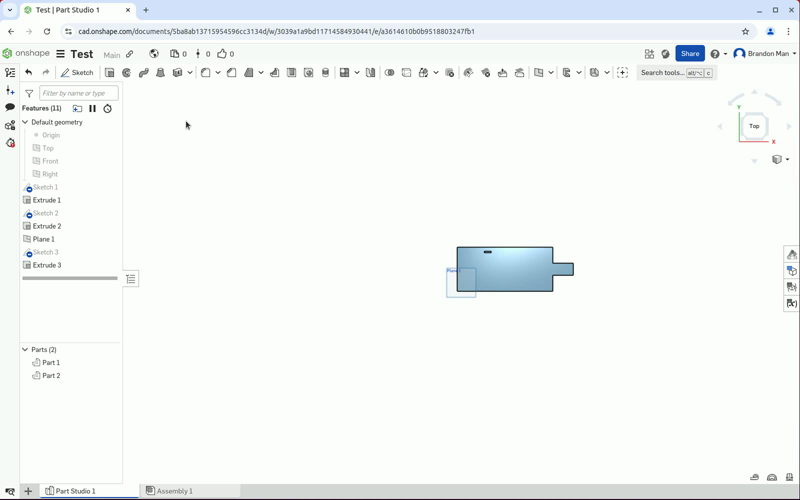
mouse_move(73, 189)
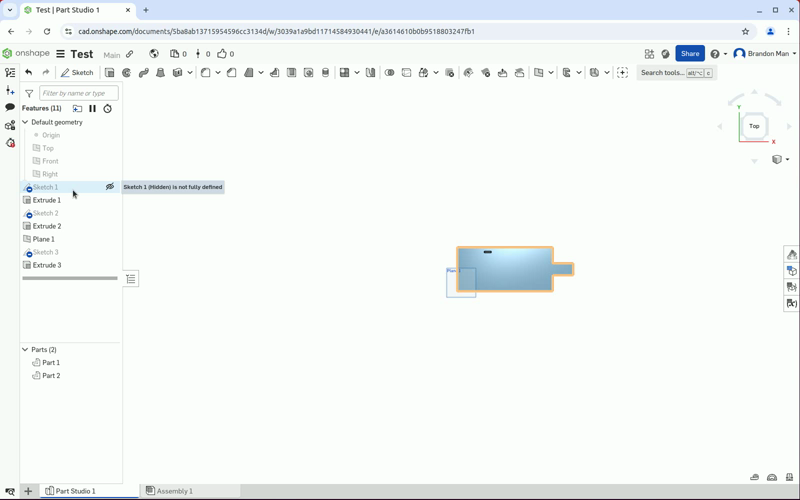
click(73, 189)
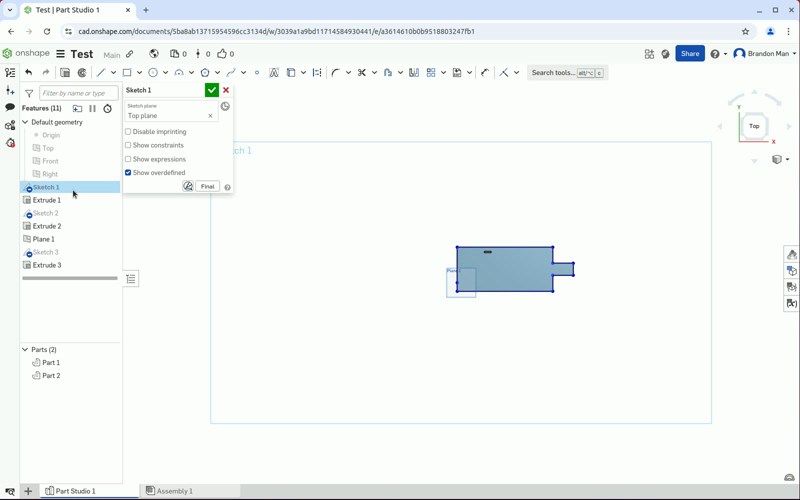
mouse_move(229, 92)
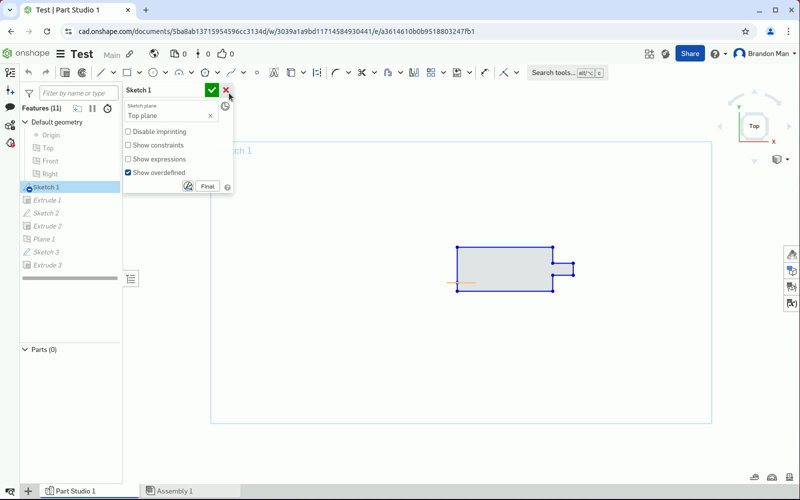
click(229, 92)
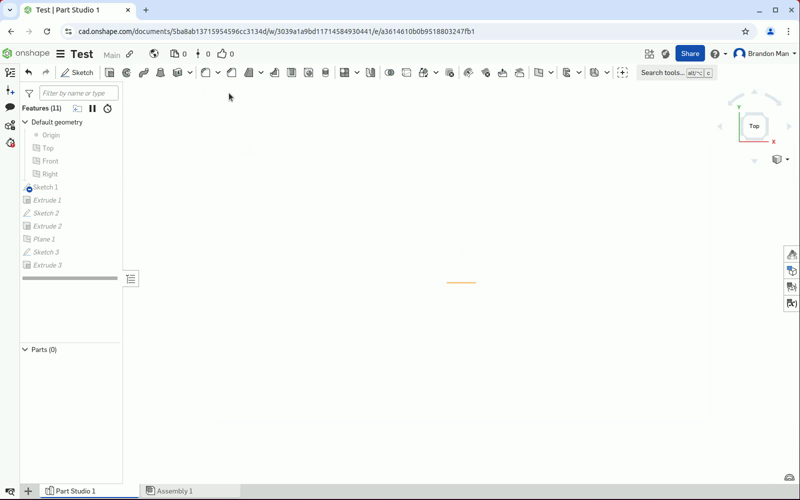
key(shift+s)
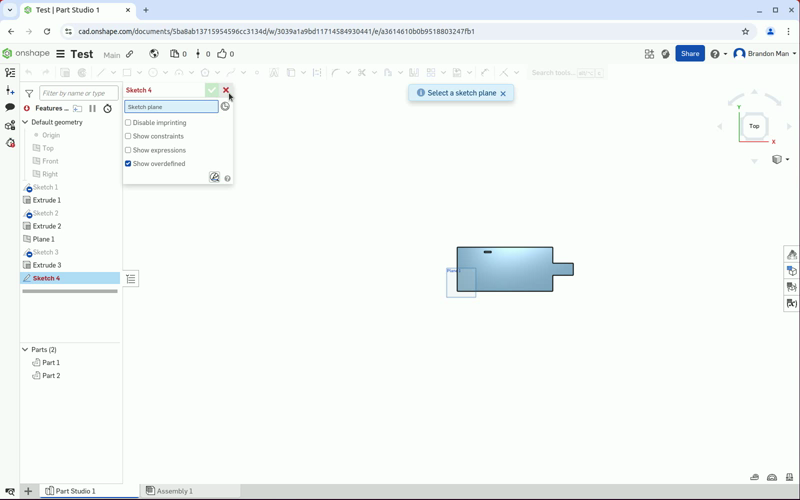
mouse_move(73, 241)
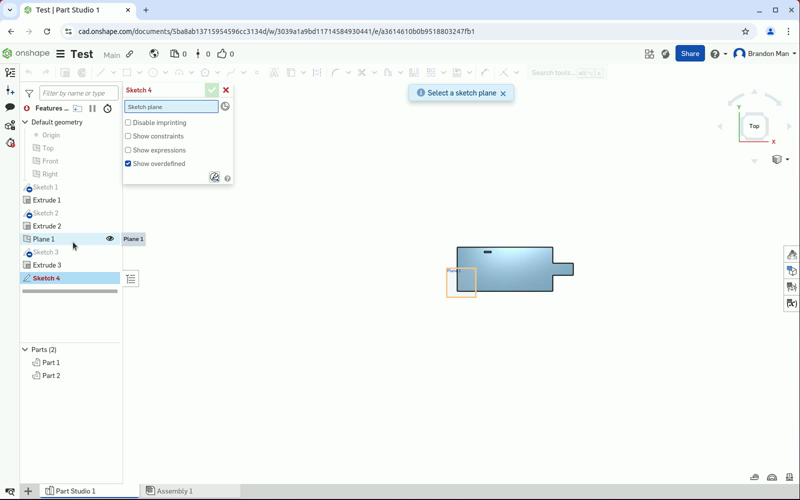
click(73, 241)
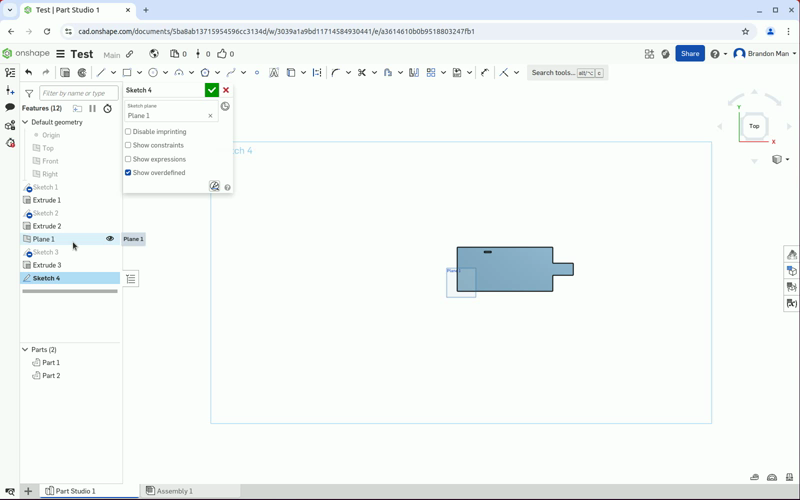
mouse_move(73, 352)
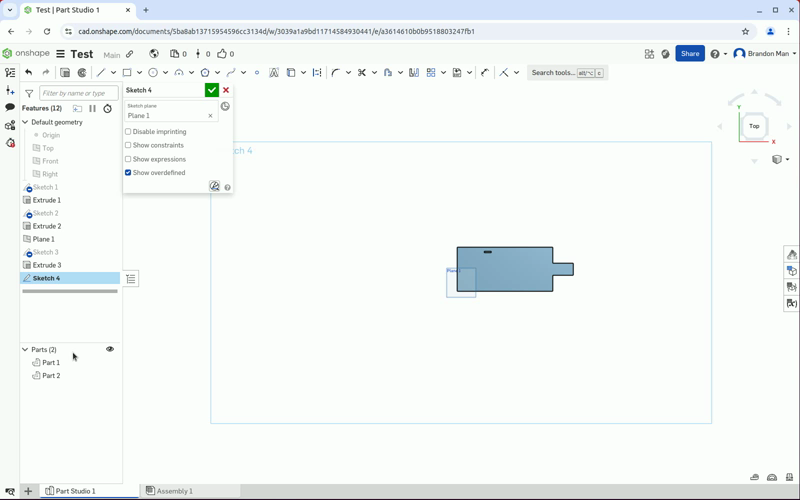
key(y)
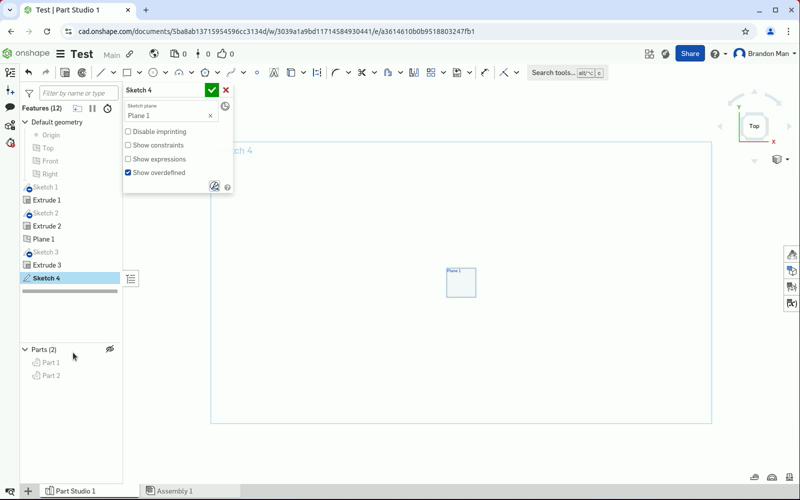
key(l)
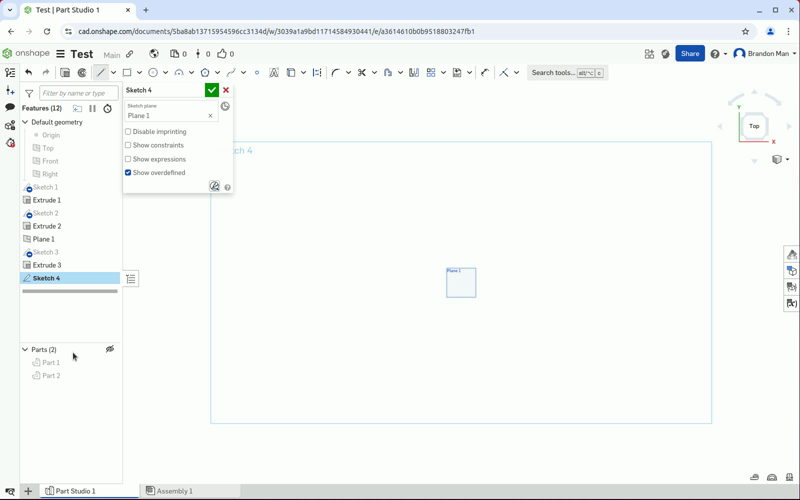
key_down(shift)
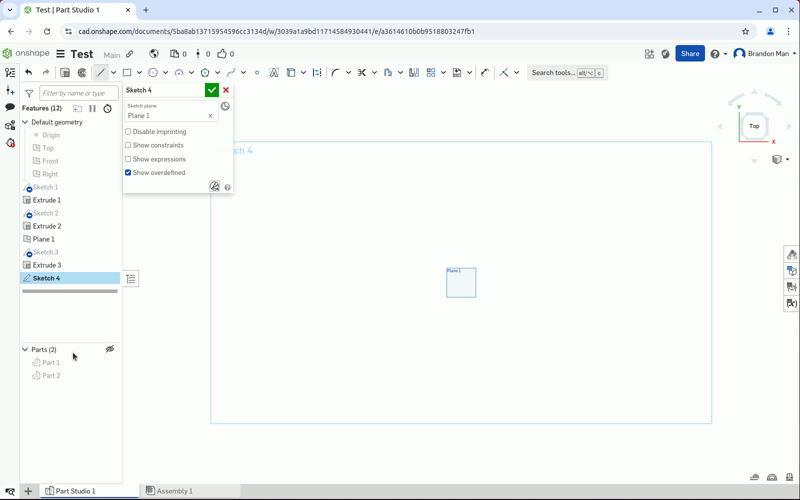
mouse_move(484, 287)
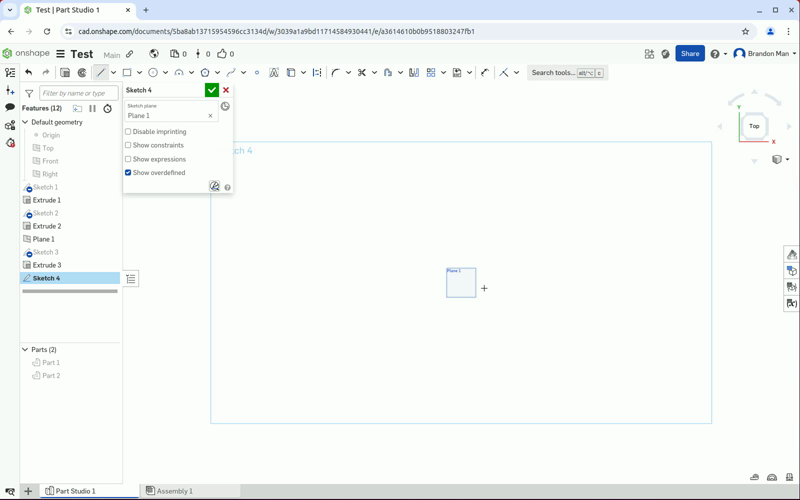
click(484, 287)
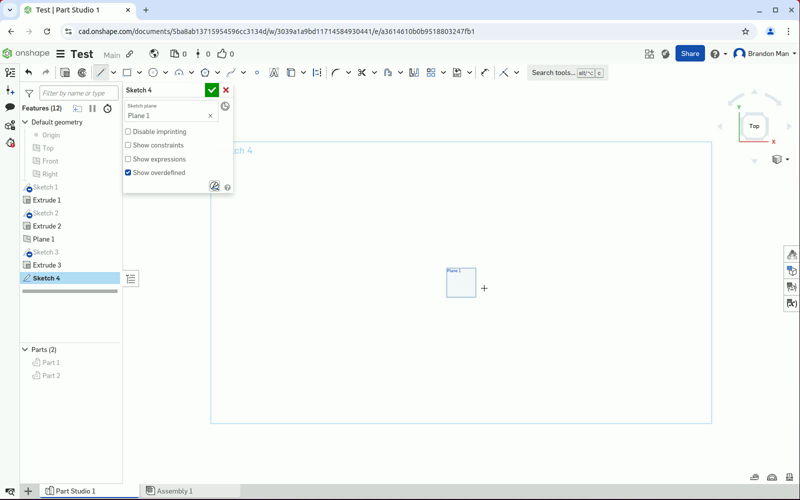
key_up(shift)
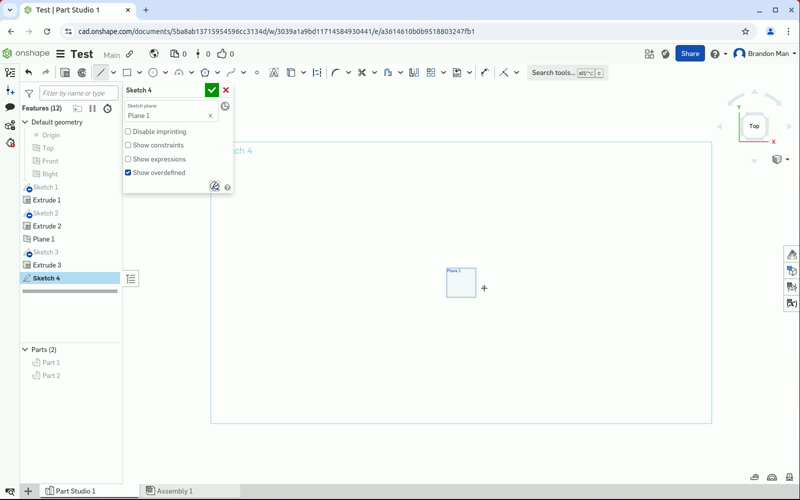
key_down(shift)
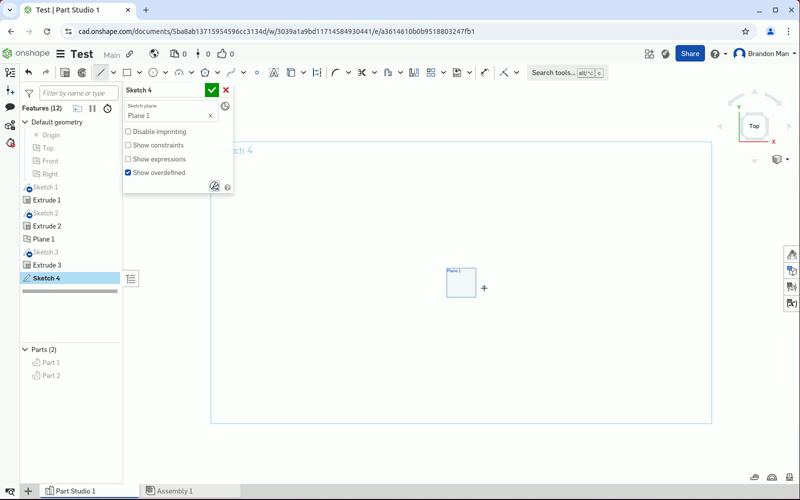
mouse_move(514, 287)
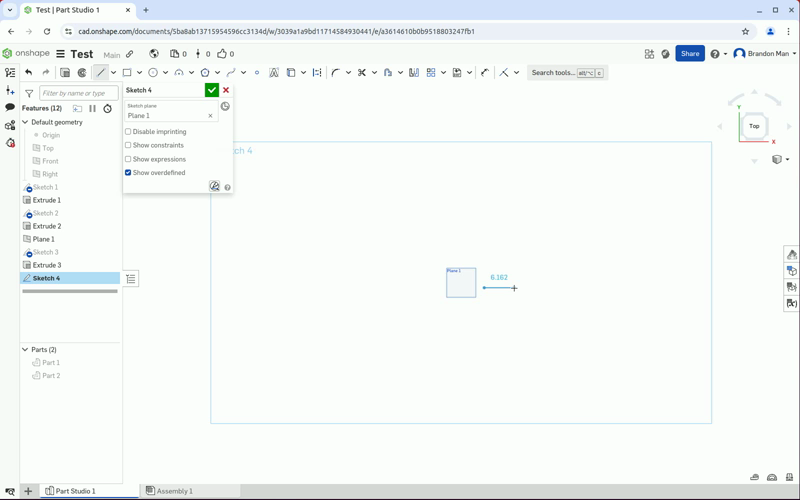
mouse_move(491, 287)
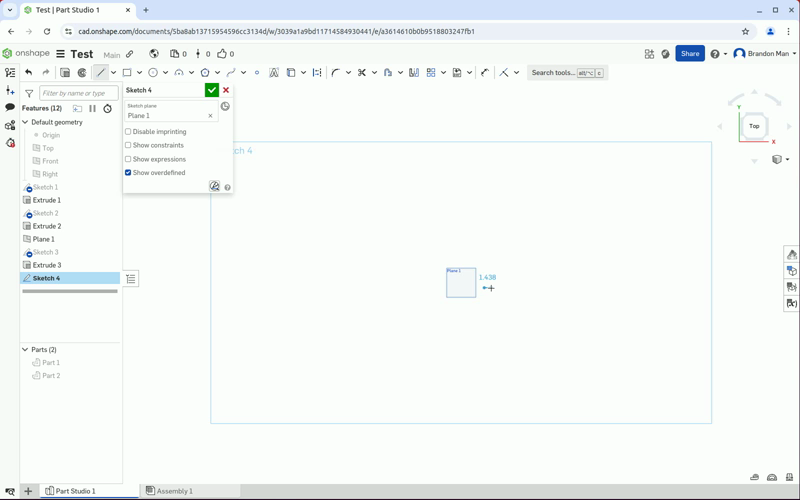
scroll(6)
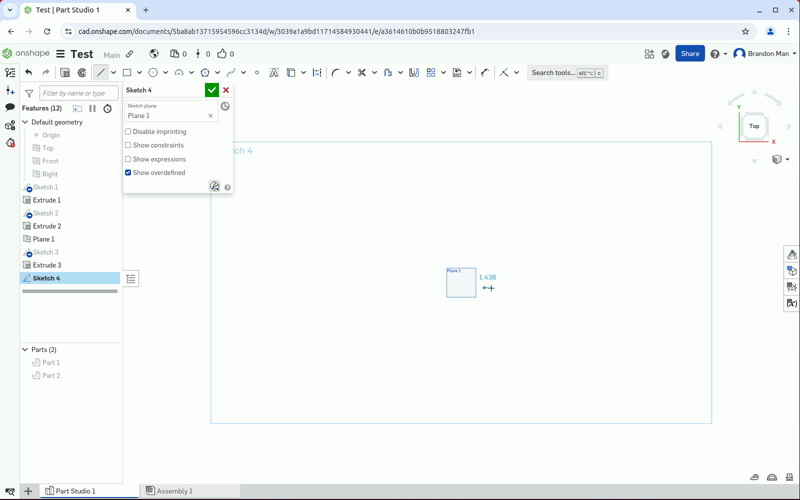
scroll(6)
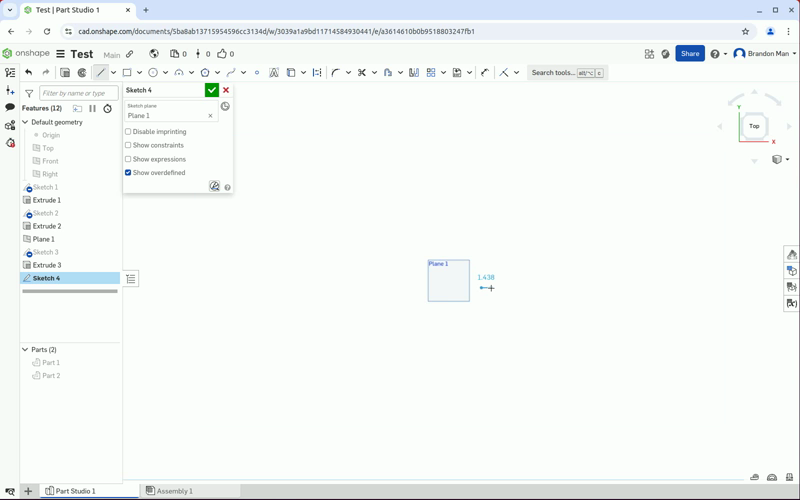
scroll(6)
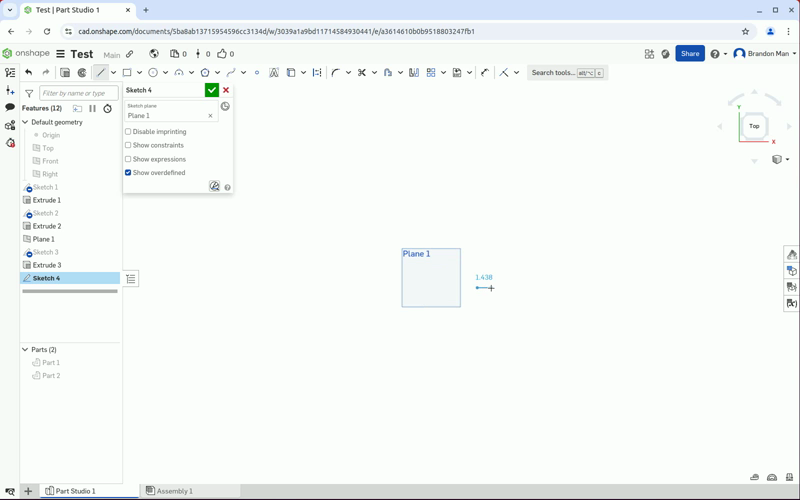
scroll(6)
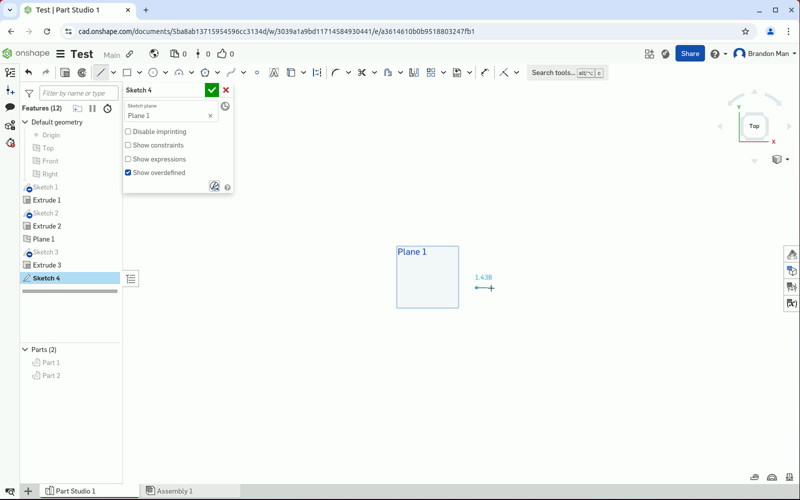
scroll(6)
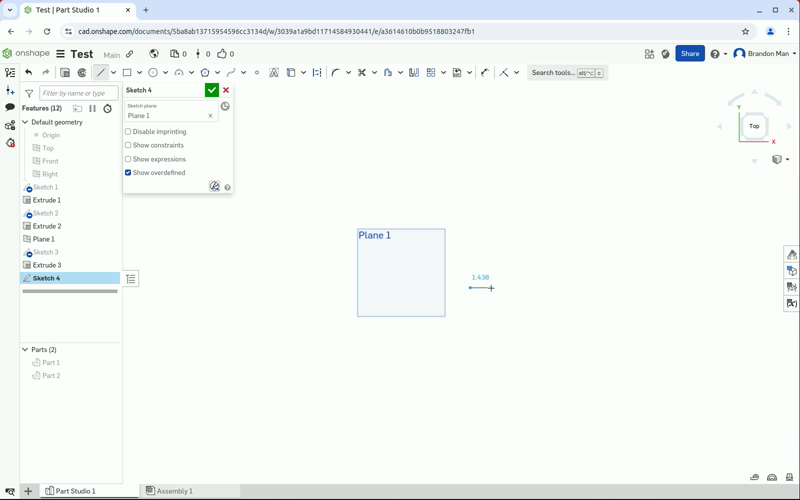
scroll(6)
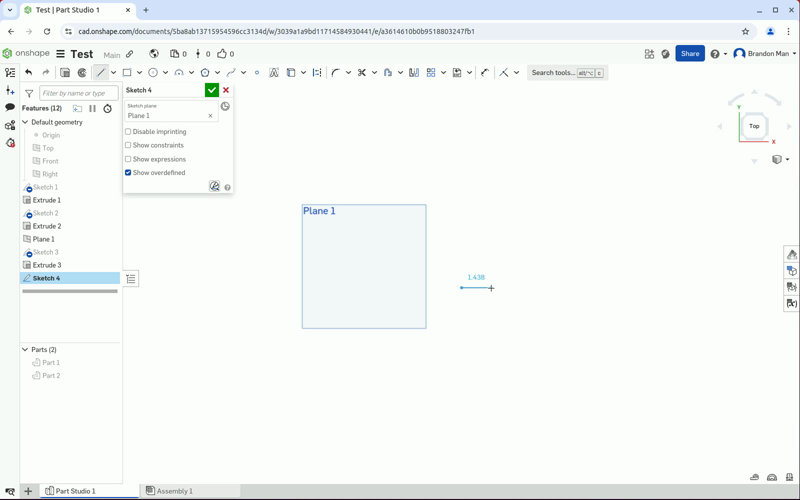
scroll(6)
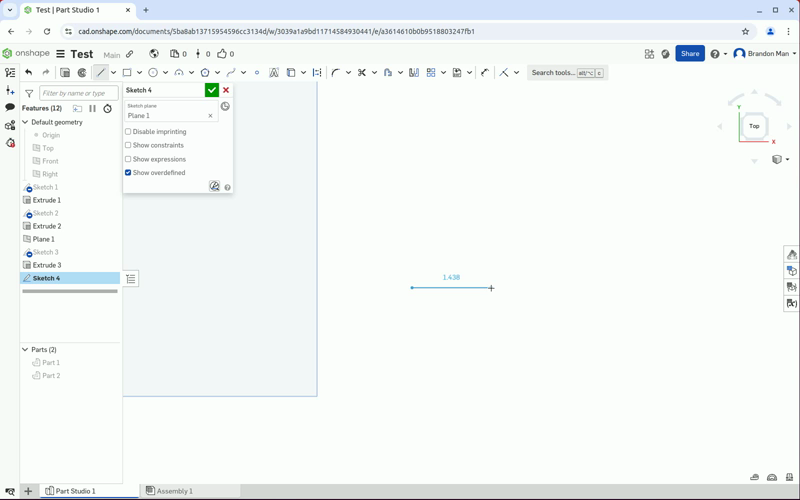
click(491, 287)
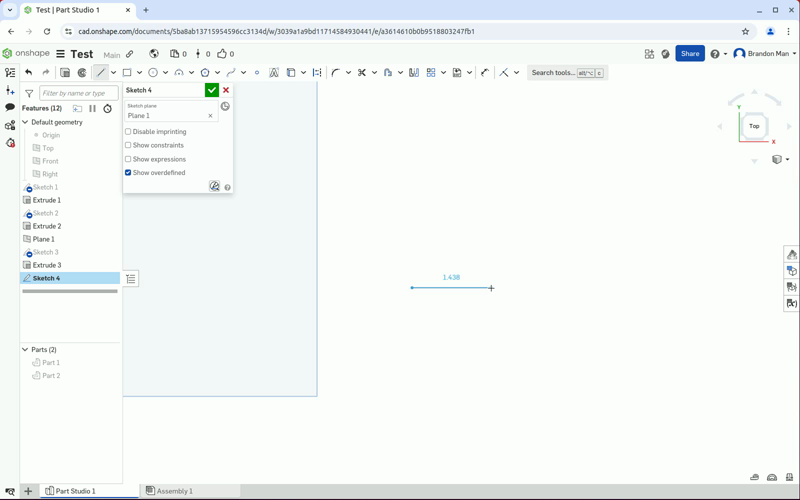
scroll(-6)
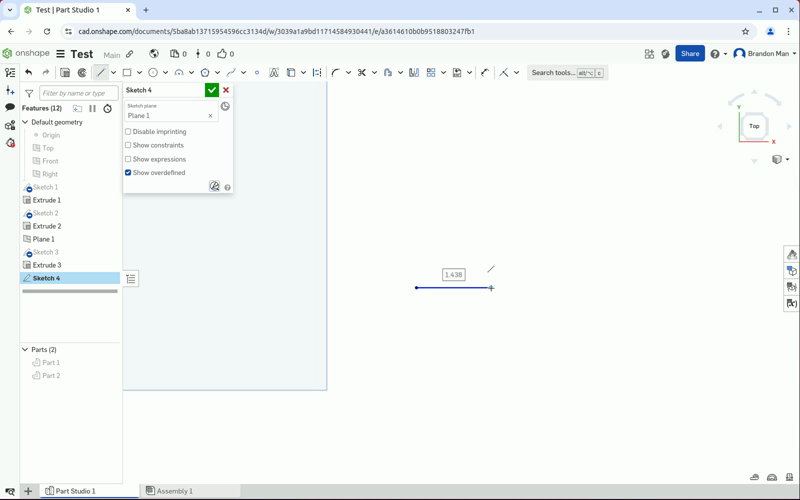
scroll(-6)
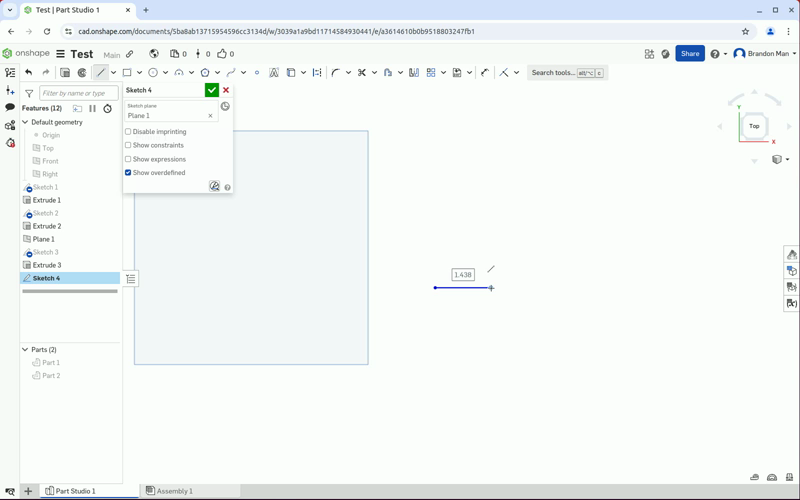
scroll(-6)
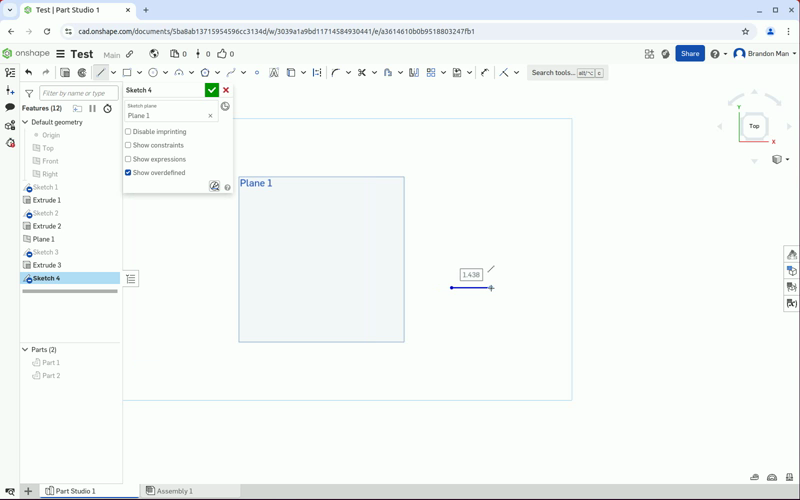
scroll(-6)
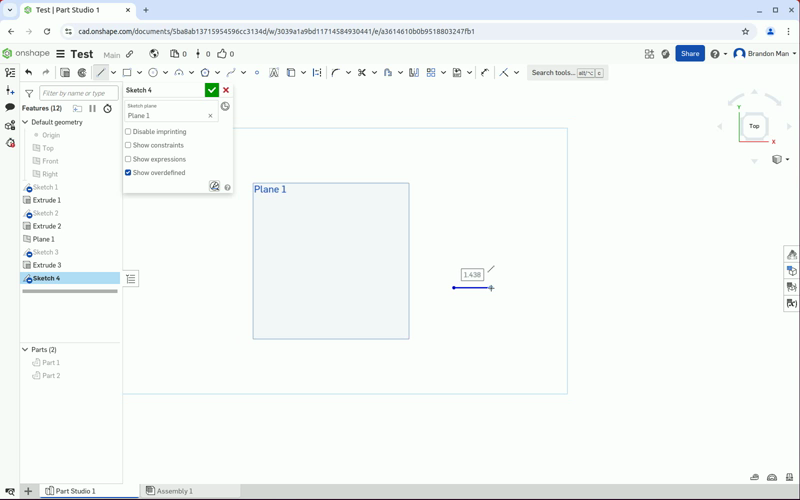
scroll(-6)
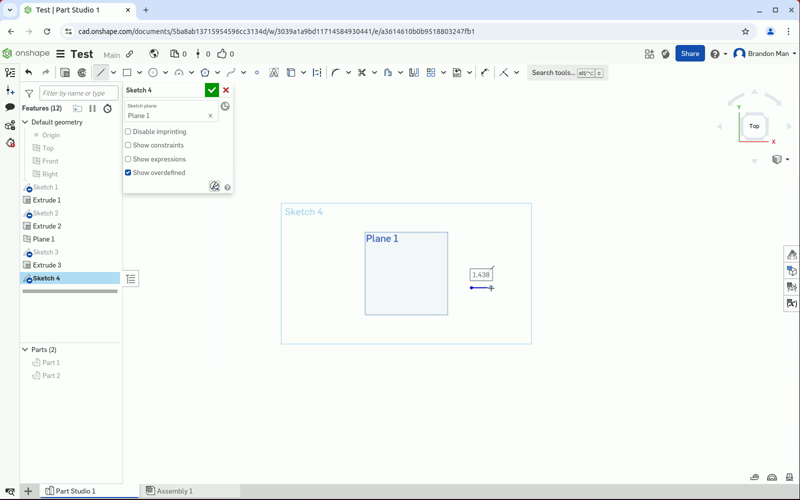
scroll(-6)
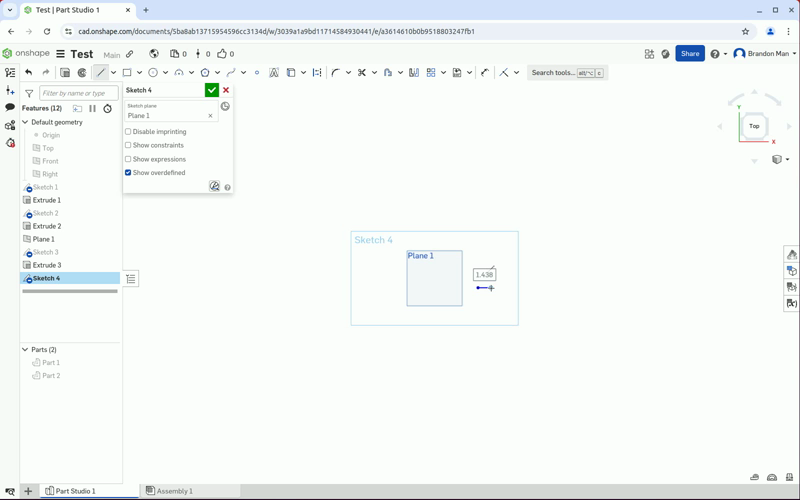
scroll(-6)
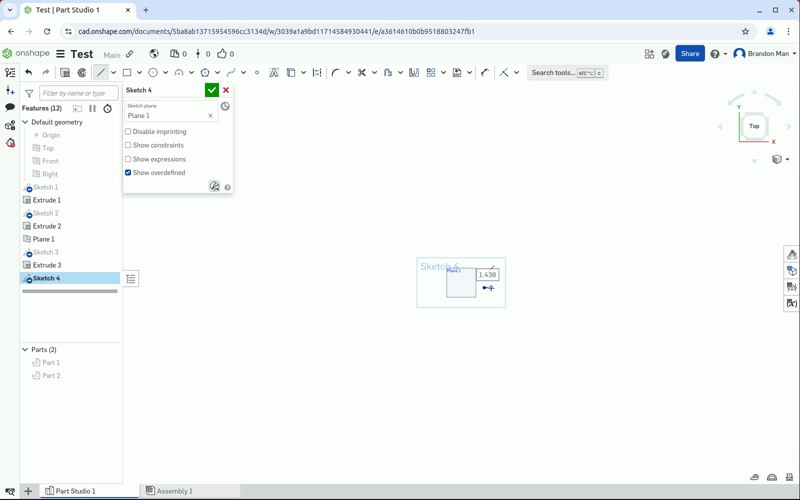
key_up(shift)
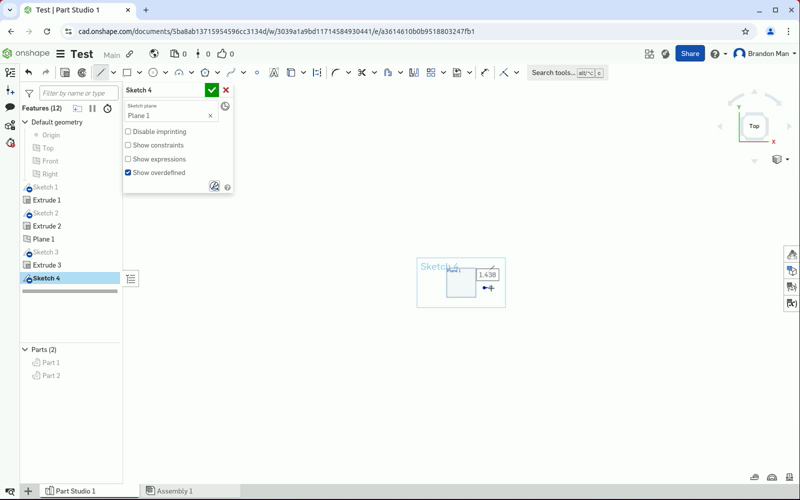
key_down(shift)
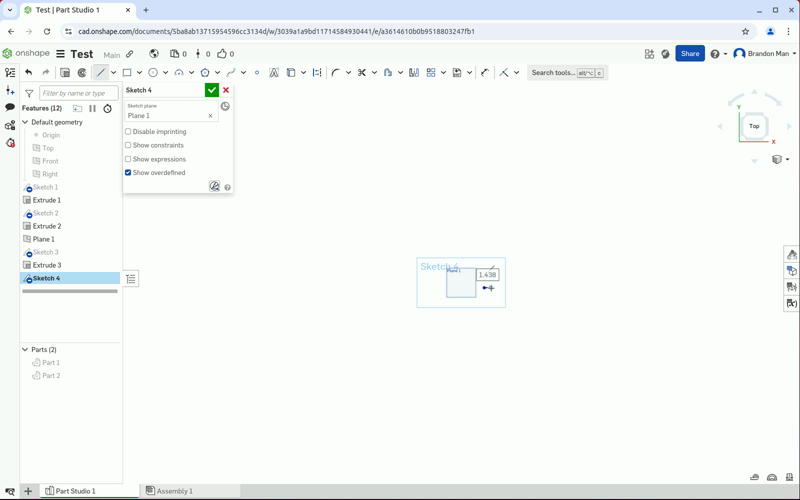
mouse_move(521, 287)
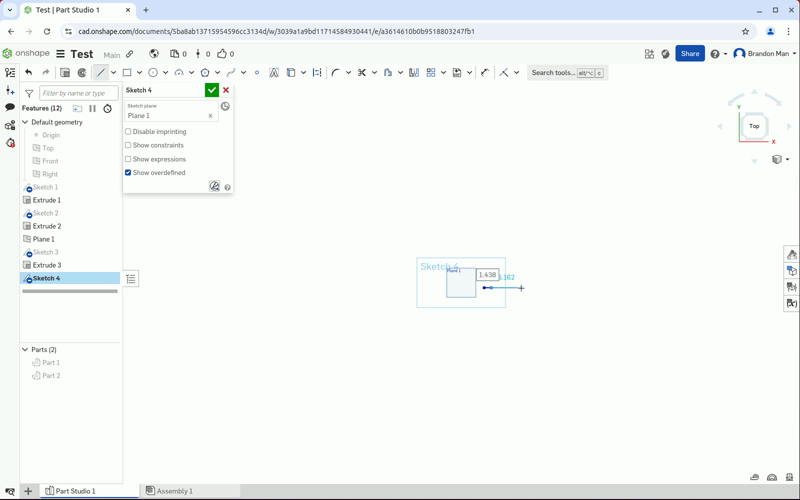
mouse_move(491, 286)
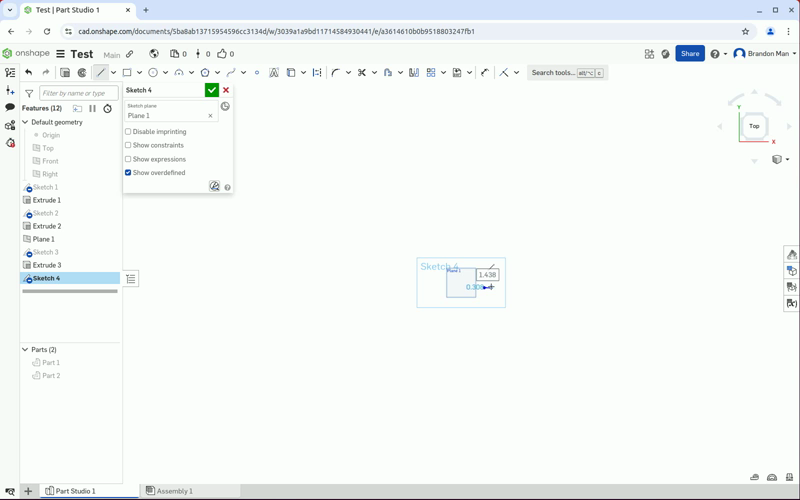
scroll(6)
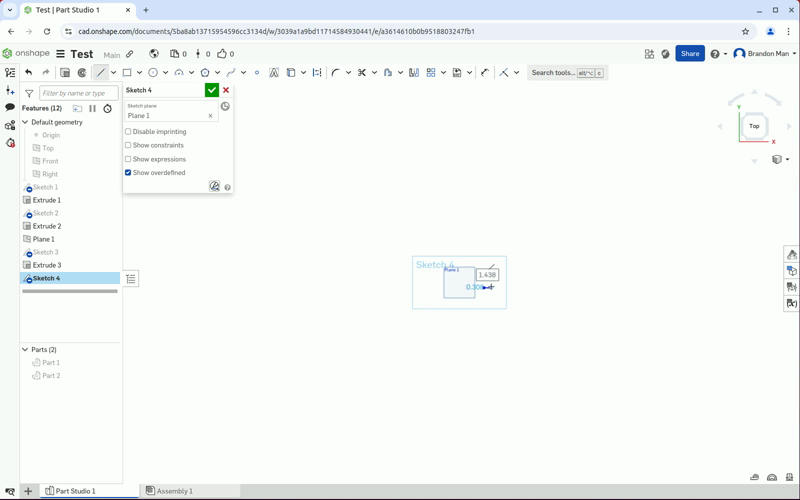
scroll(6)
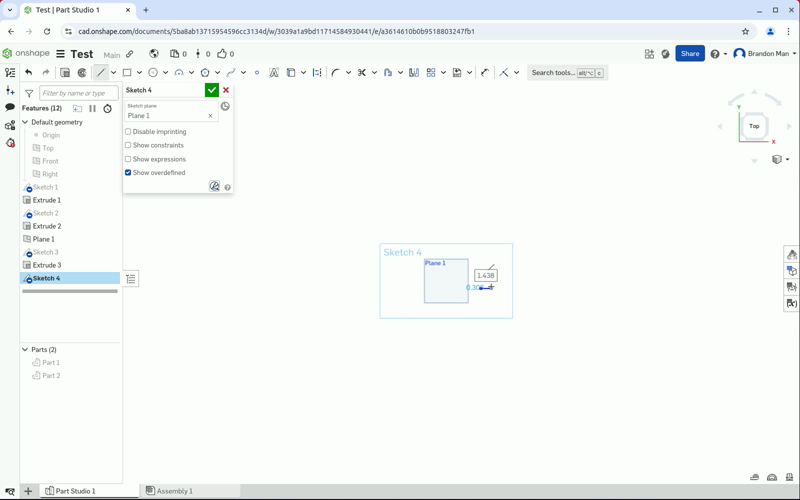
scroll(6)
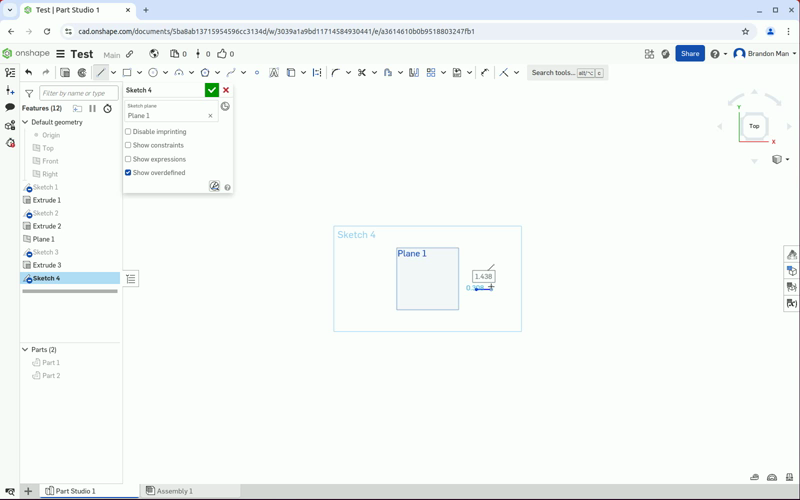
scroll(6)
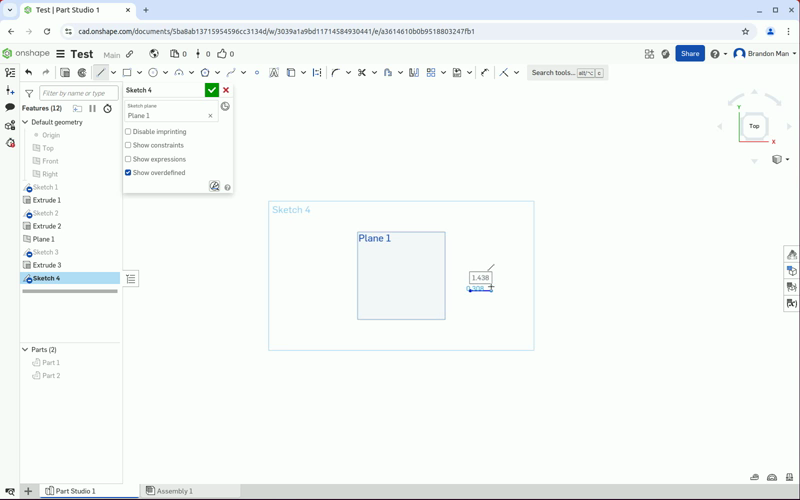
scroll(6)
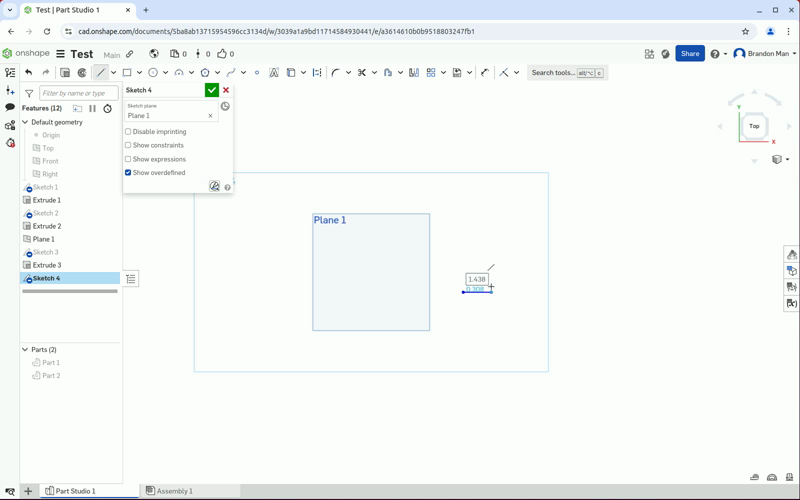
scroll(6)
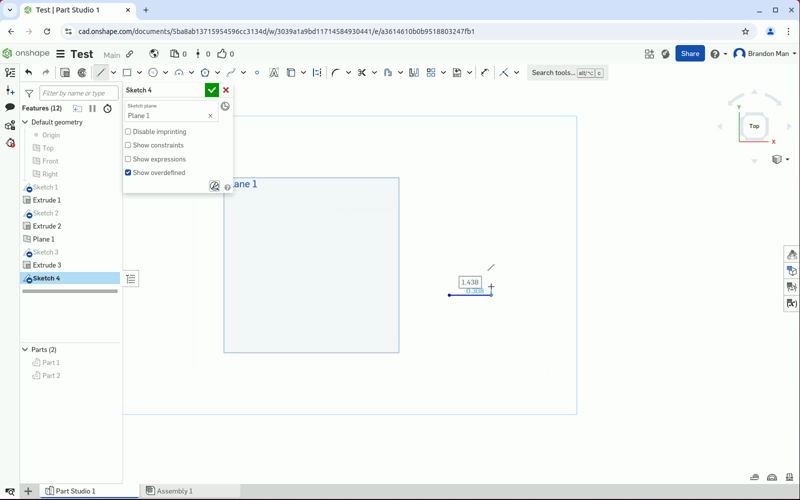
scroll(6)
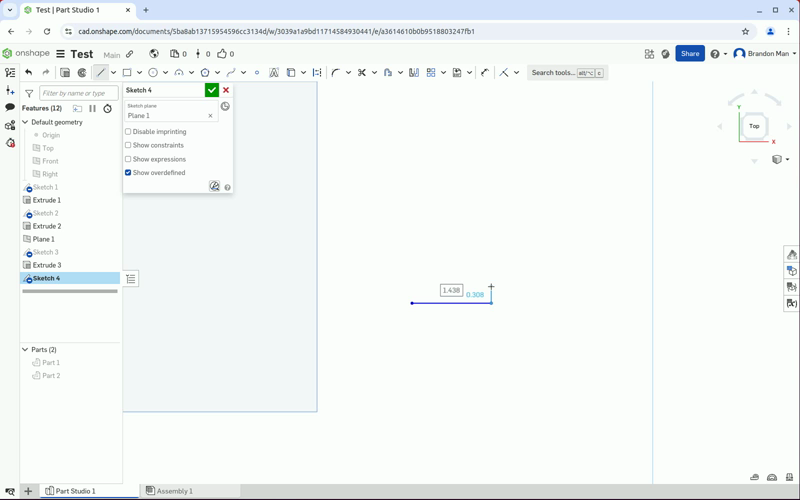
click(491, 286)
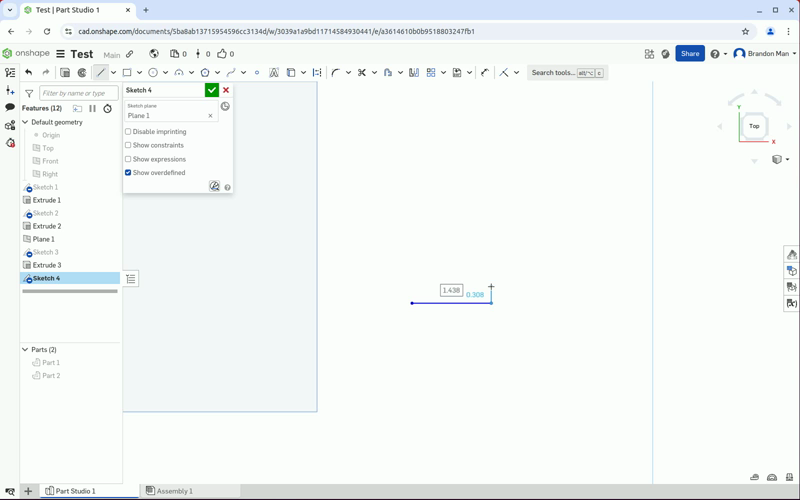
scroll(-6)
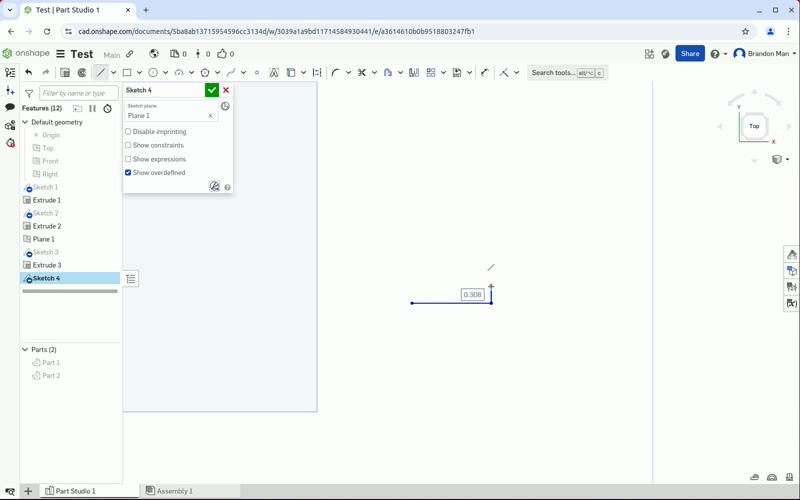
scroll(-6)
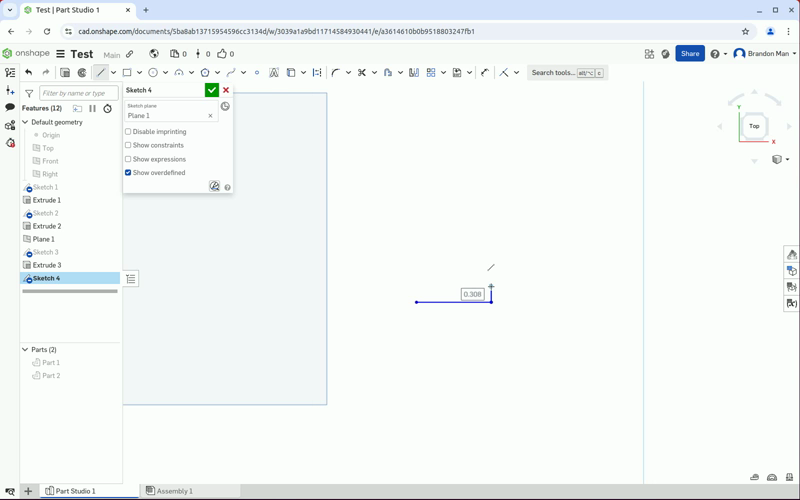
scroll(-6)
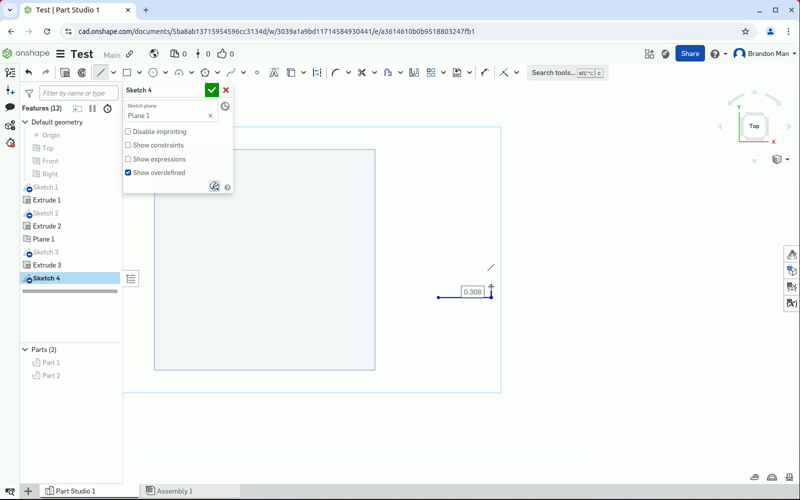
scroll(-6)
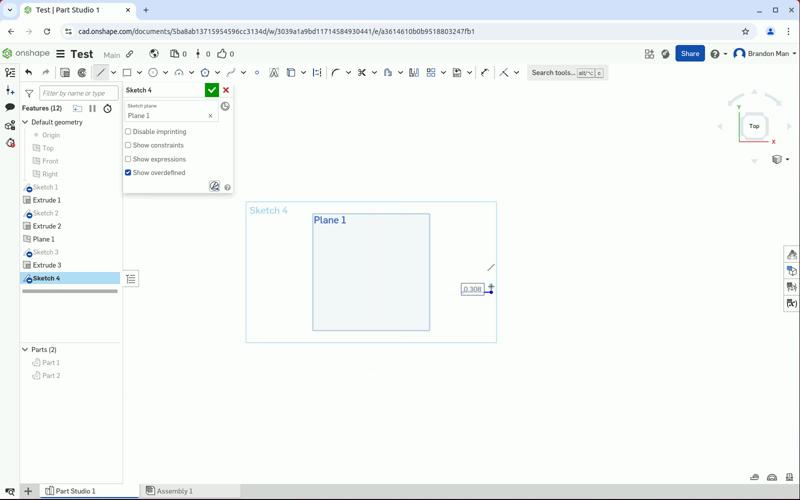
scroll(-6)
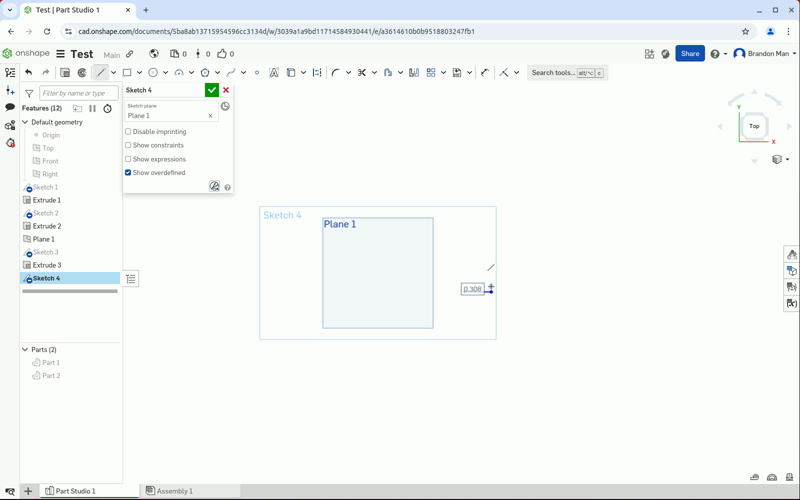
scroll(-6)
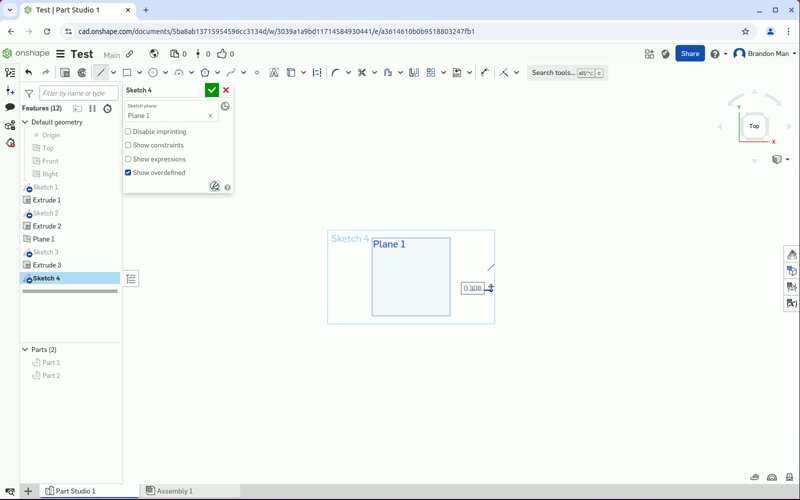
scroll(-6)
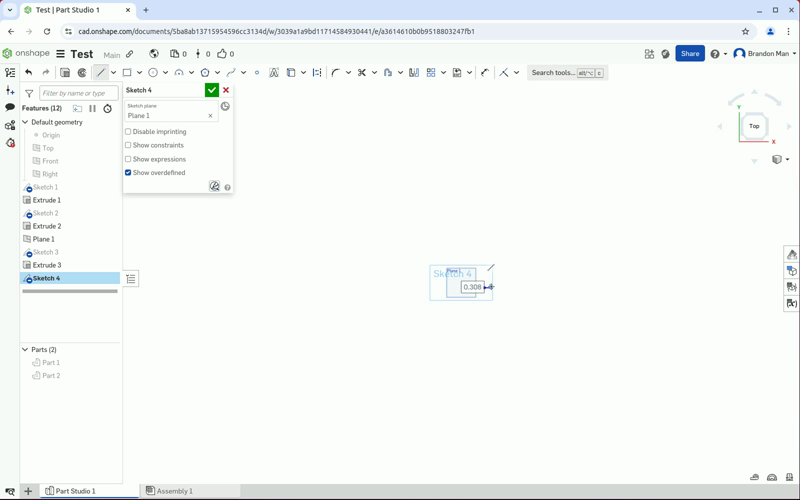
key_up(shift)
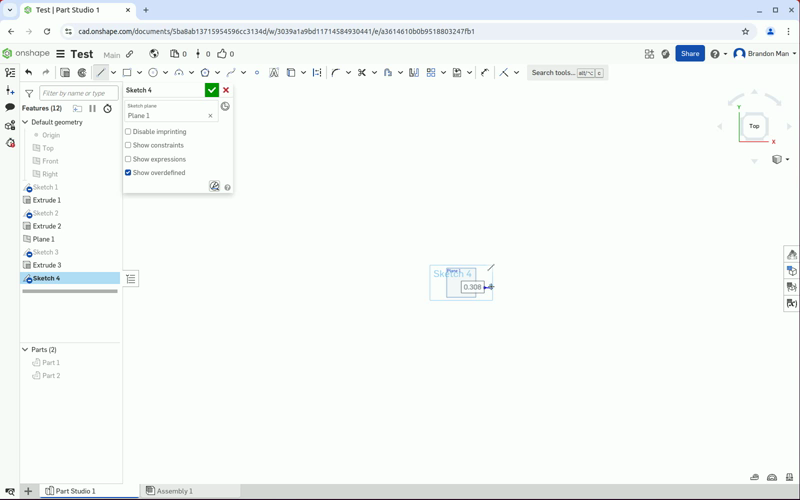
key_down(shift)
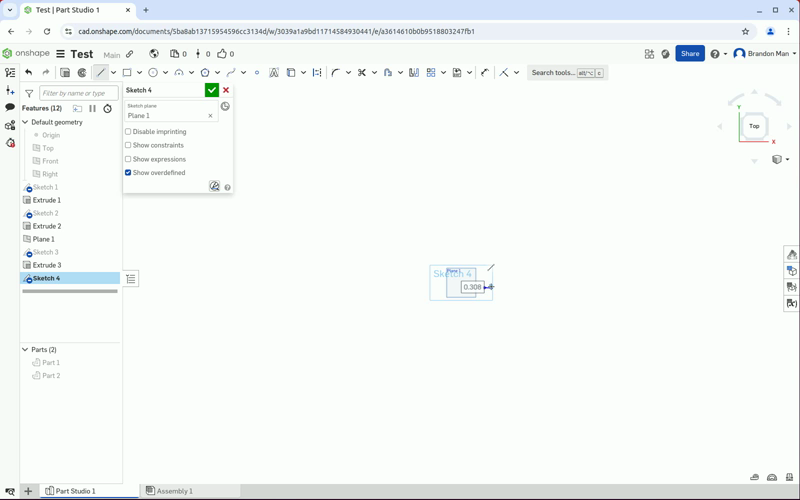
mouse_move(521, 286)
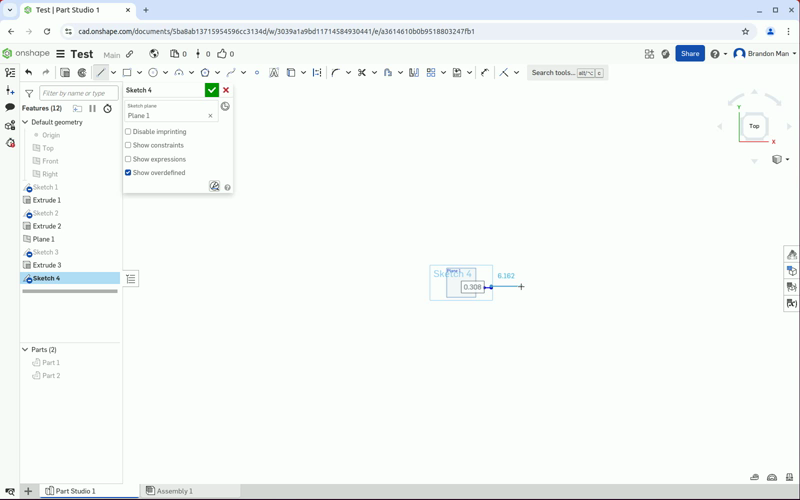
mouse_move(484, 286)
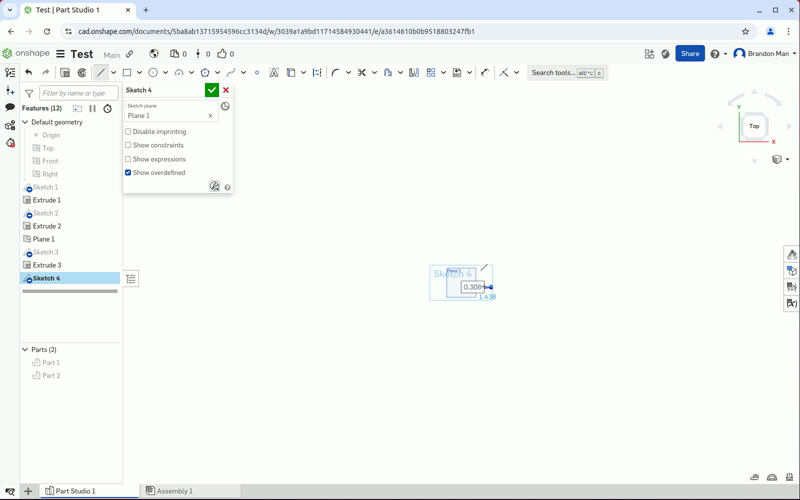
scroll(6)
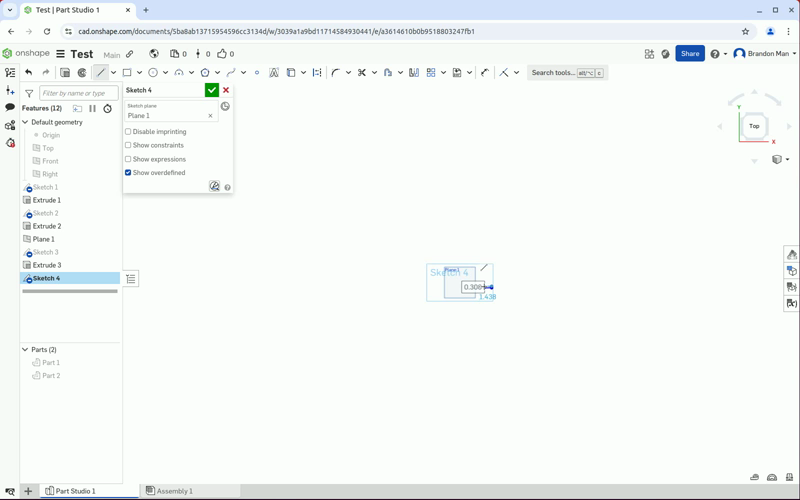
scroll(6)
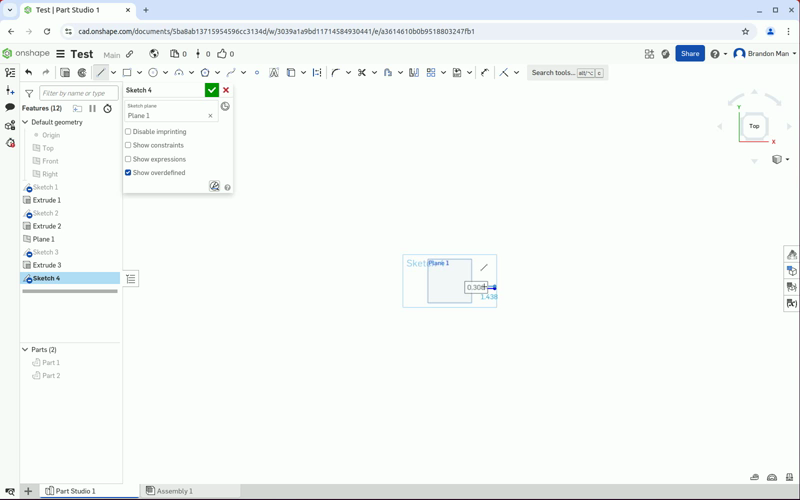
scroll(6)
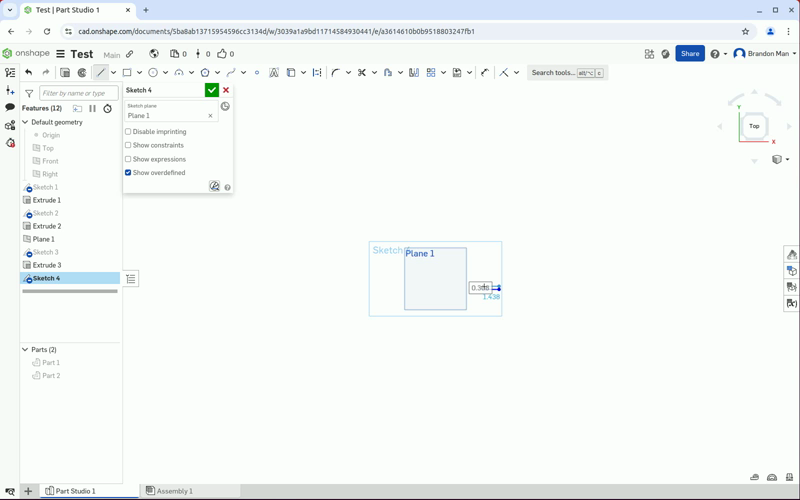
scroll(6)
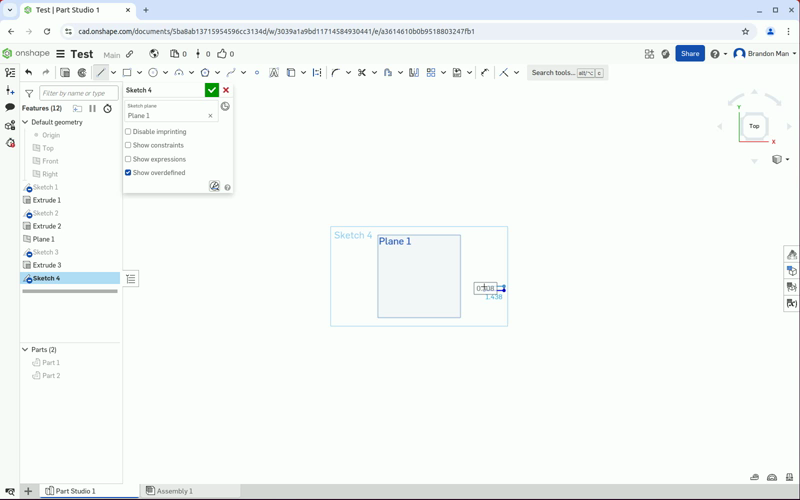
scroll(6)
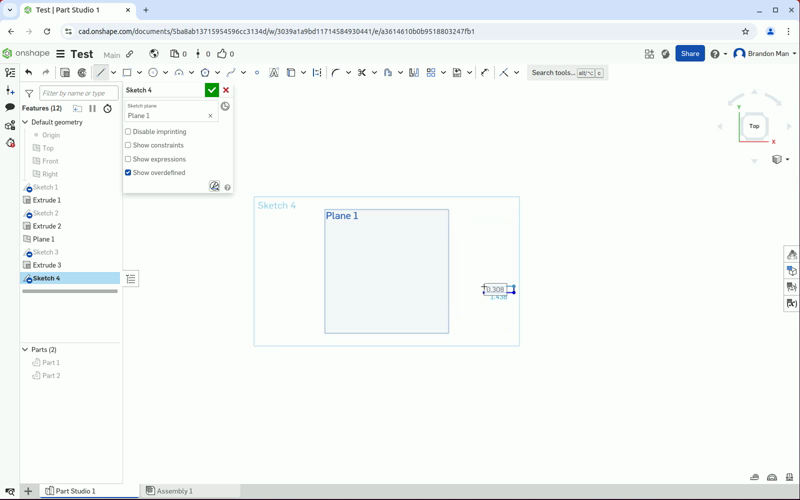
scroll(6)
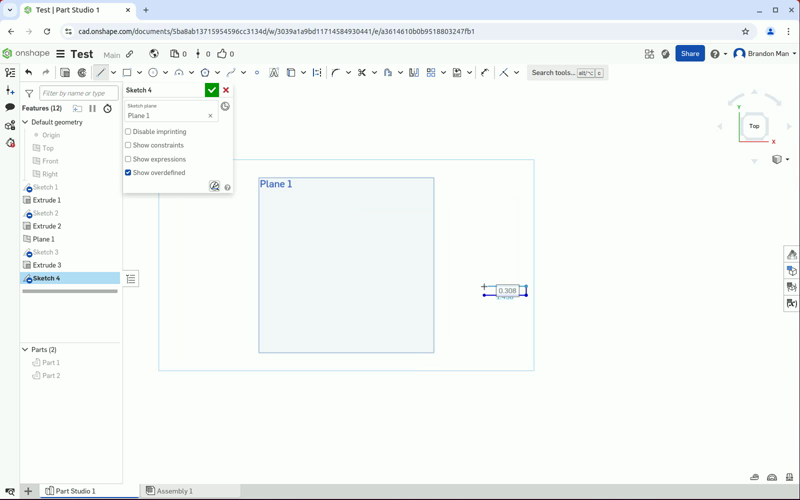
scroll(6)
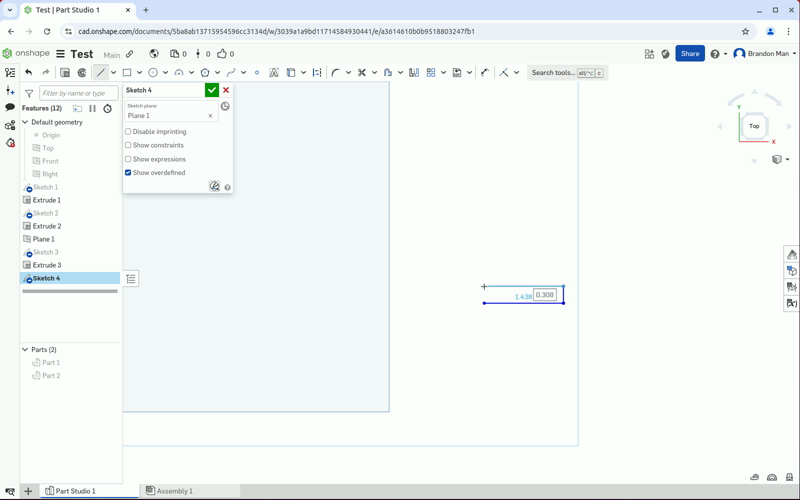
click(484, 286)
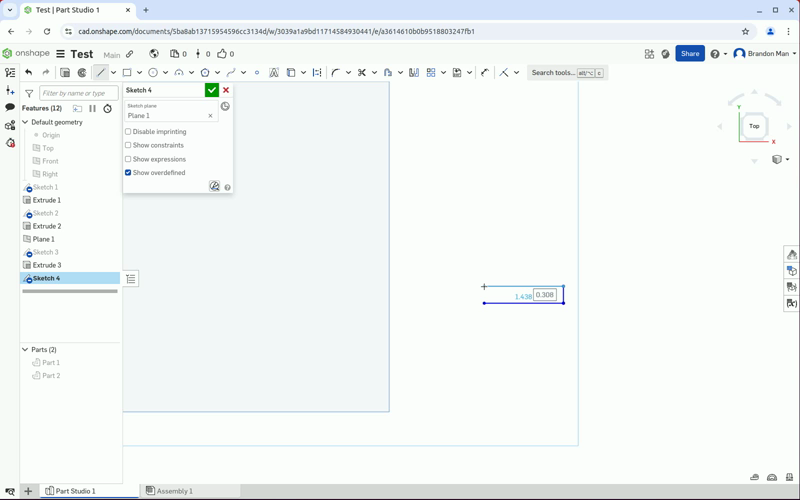
scroll(-6)
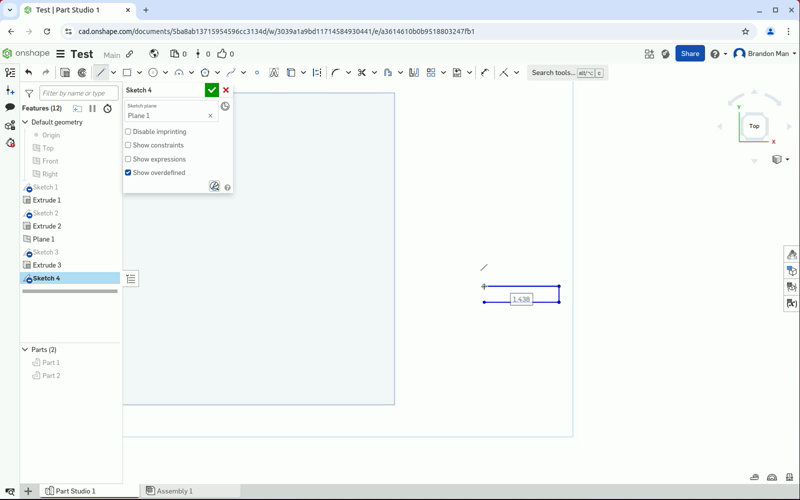
scroll(-6)
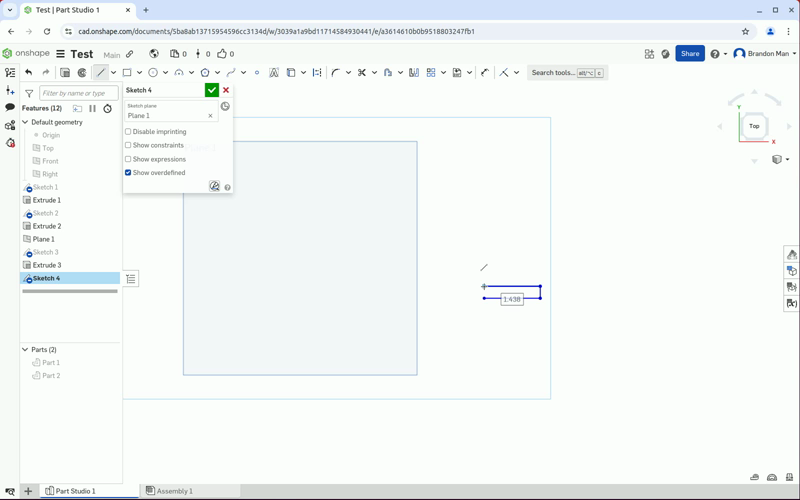
scroll(-6)
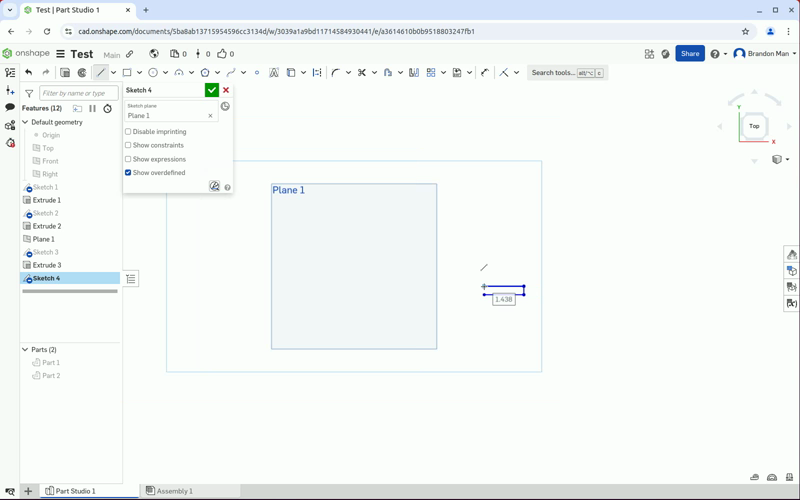
scroll(-6)
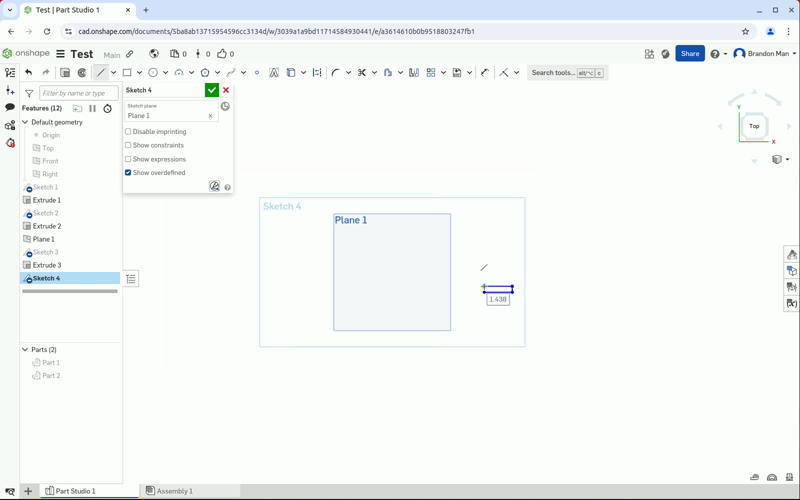
scroll(-6)
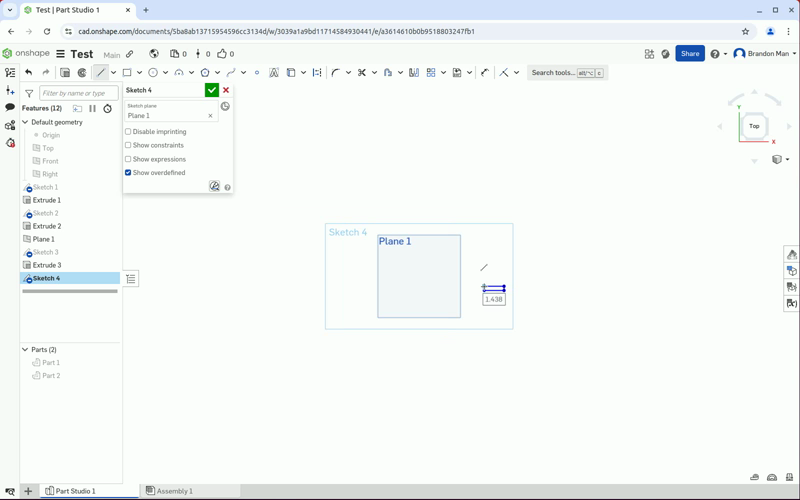
scroll(-6)
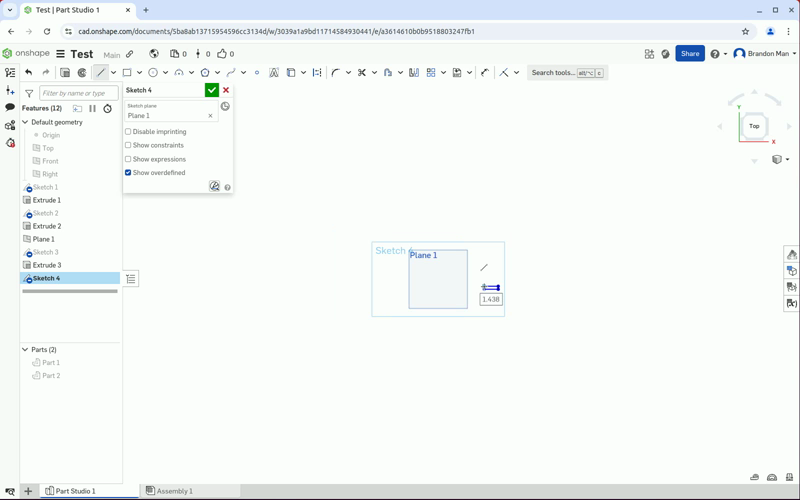
scroll(-6)
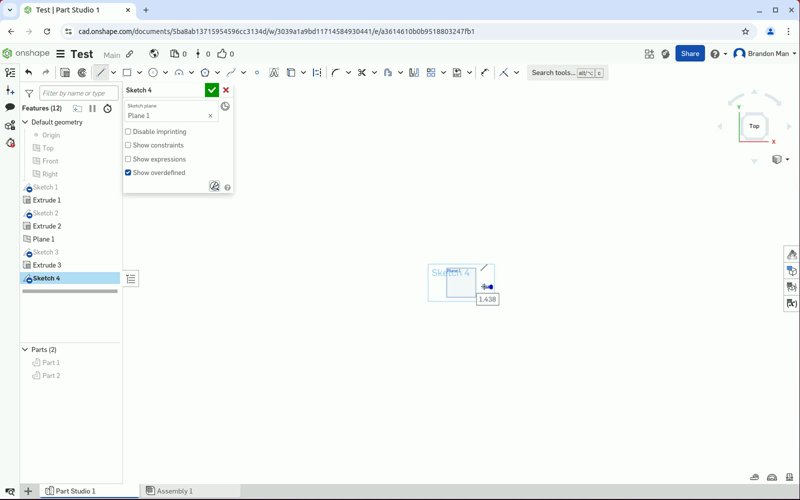
key_up(shift)
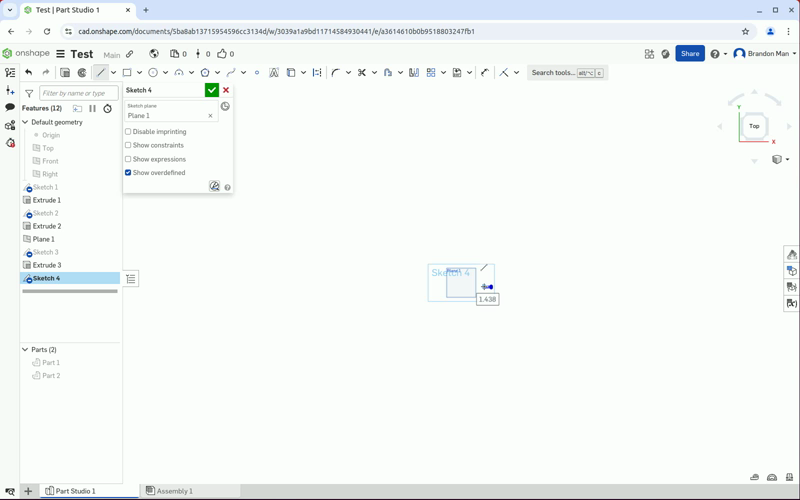
mouse_move(514, 286)
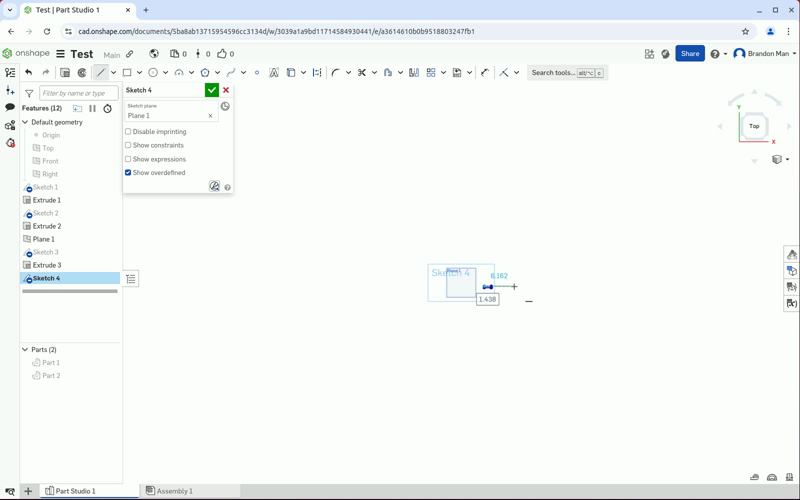
key_down(shift)
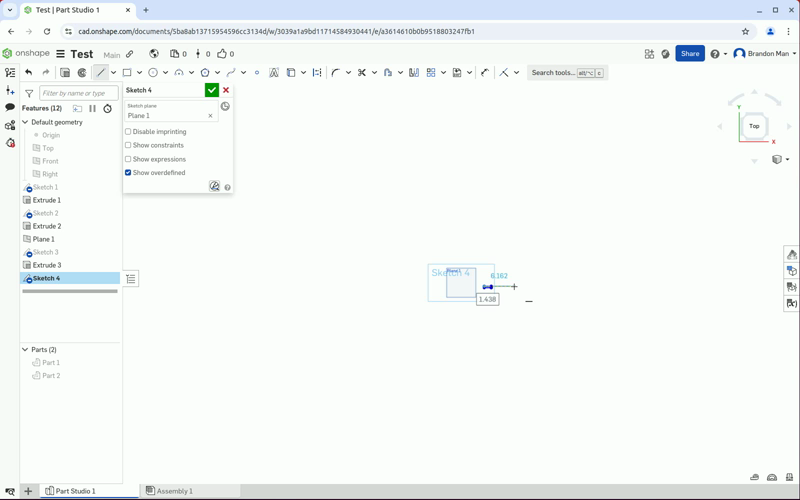
mouse_move(484, 287)
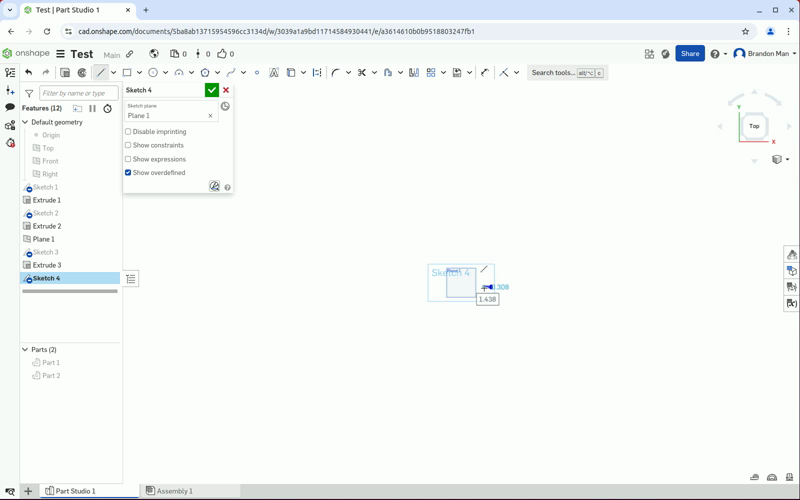
scroll(6)
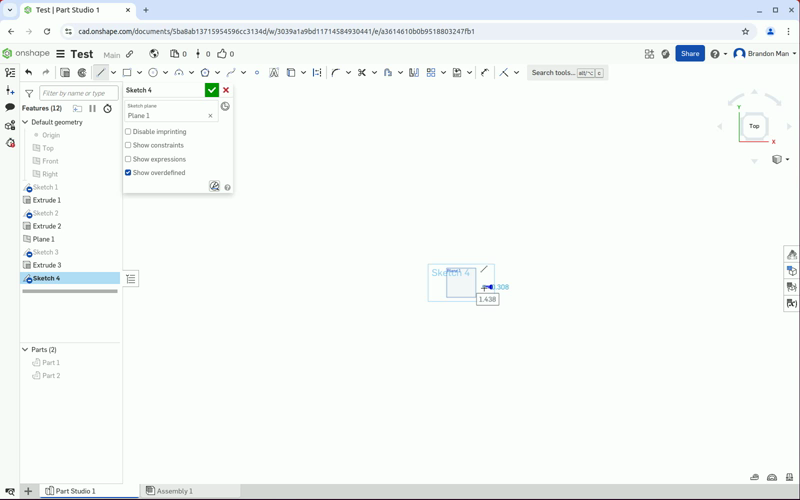
scroll(6)
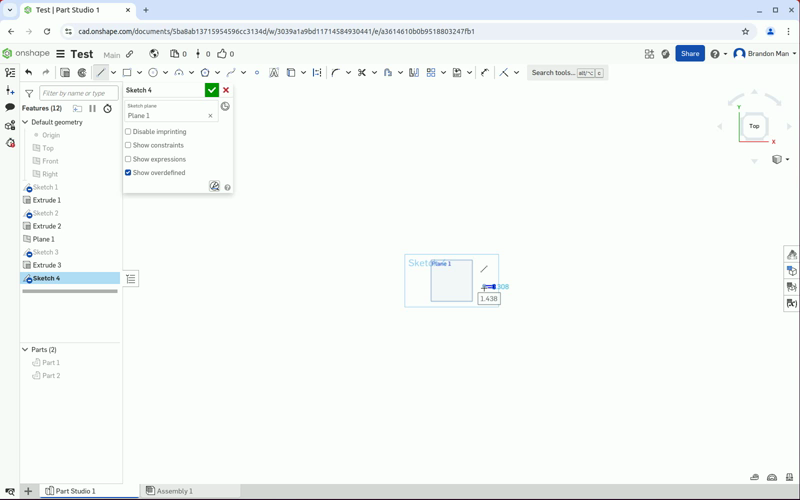
scroll(6)
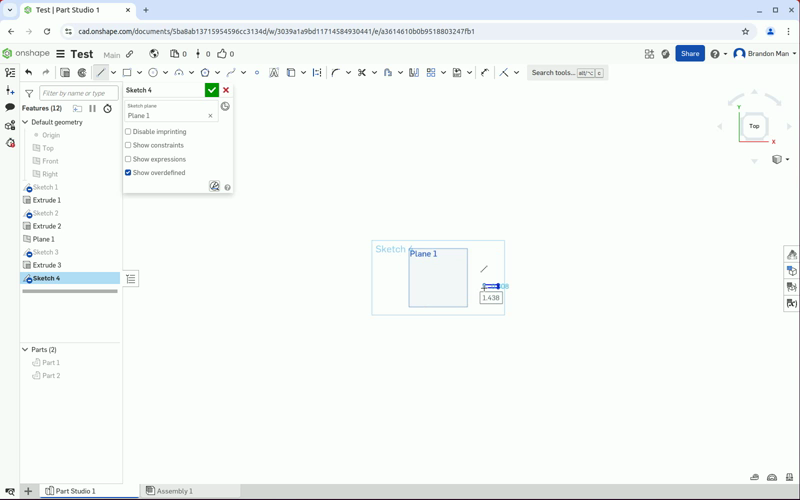
scroll(6)
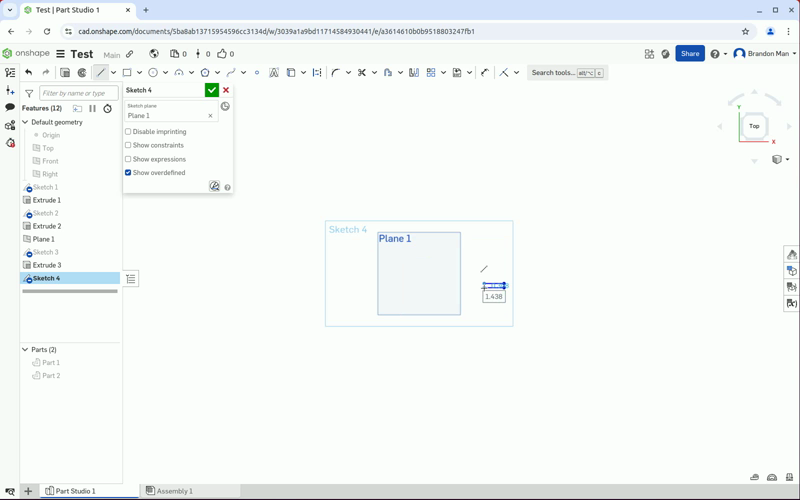
scroll(6)
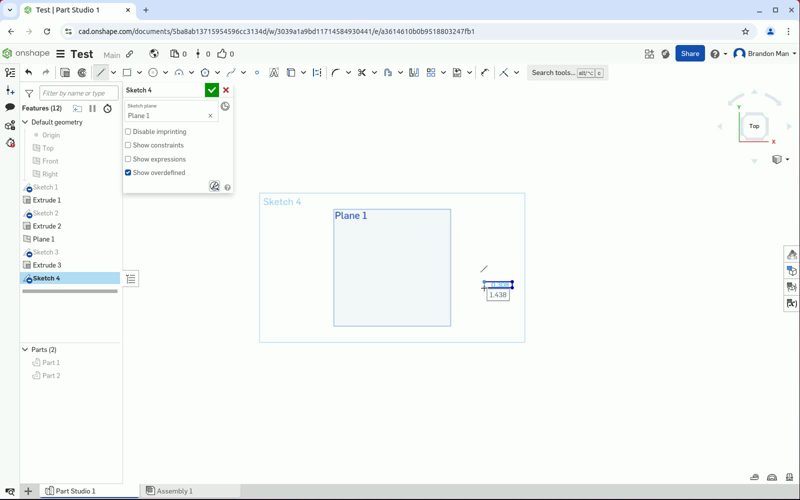
scroll(6)
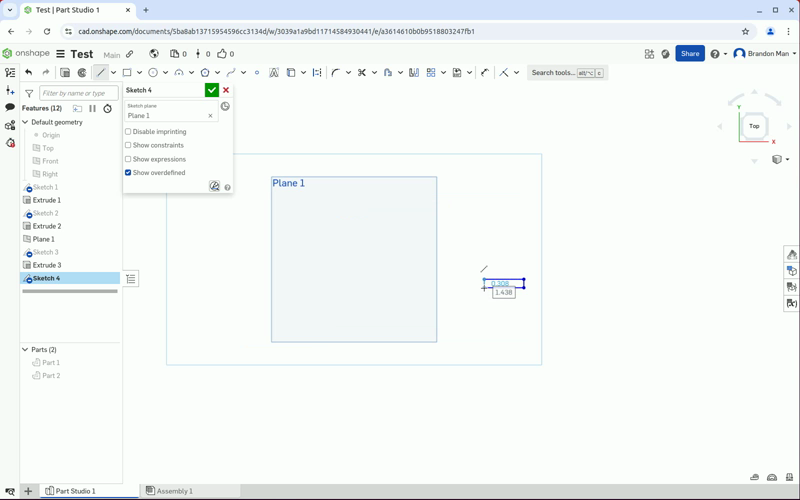
scroll(6)
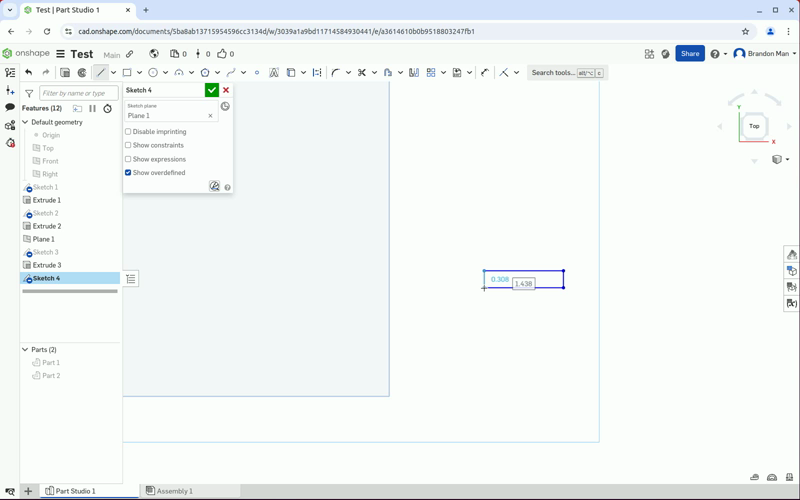
key_up(shift)
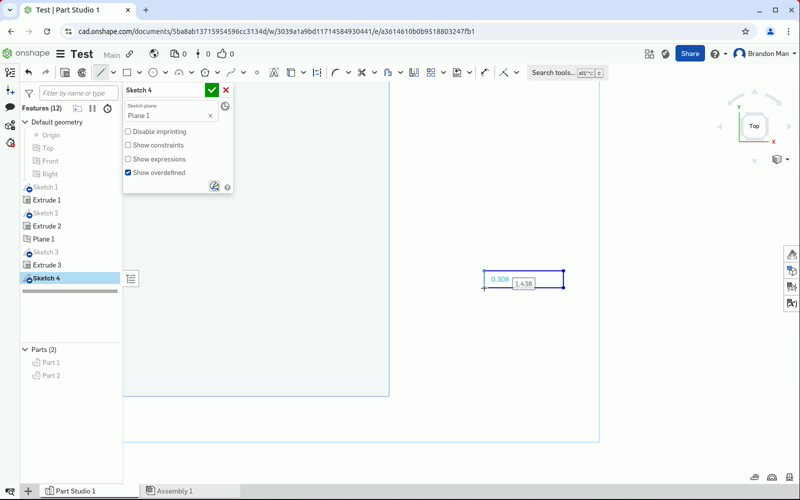
click(484, 287)
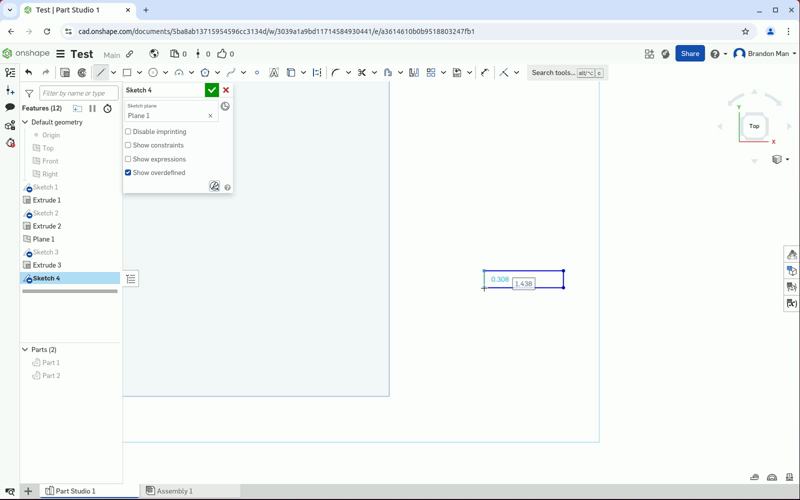
scroll(-6)
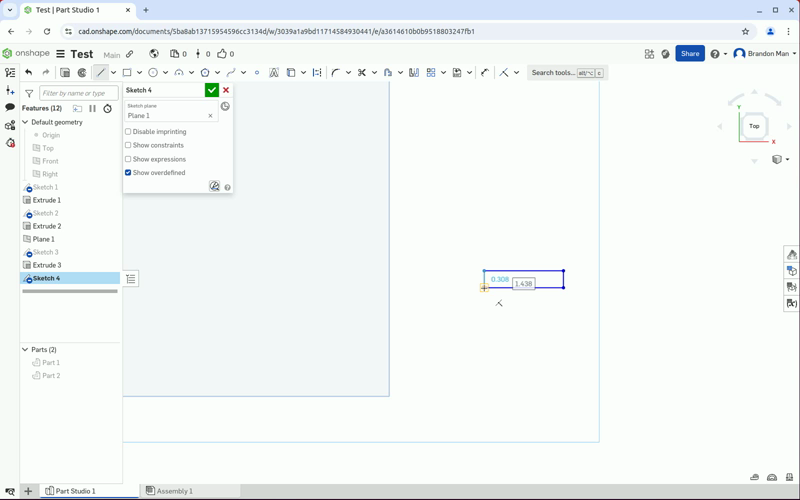
scroll(-6)
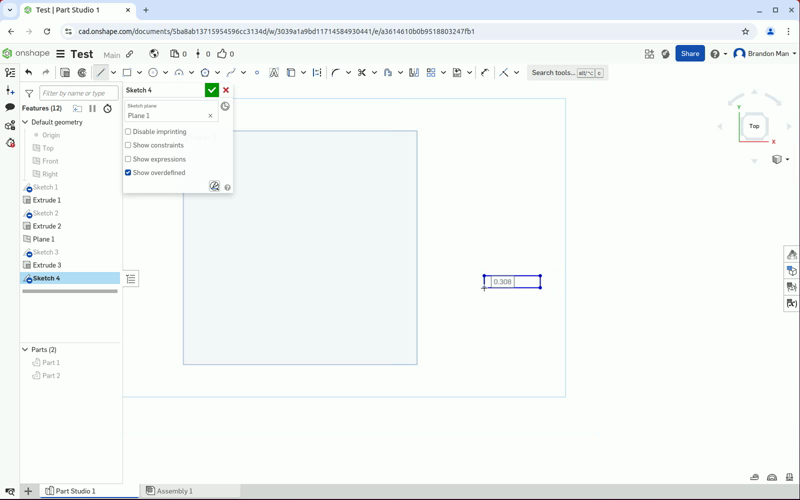
scroll(-6)
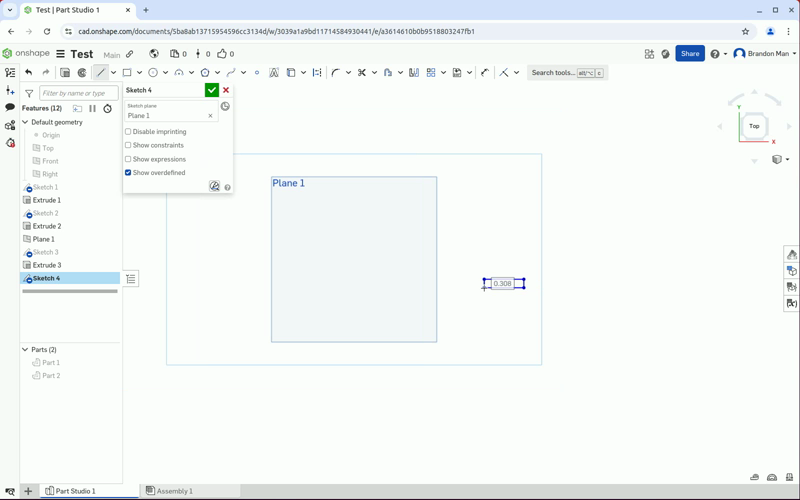
scroll(-6)
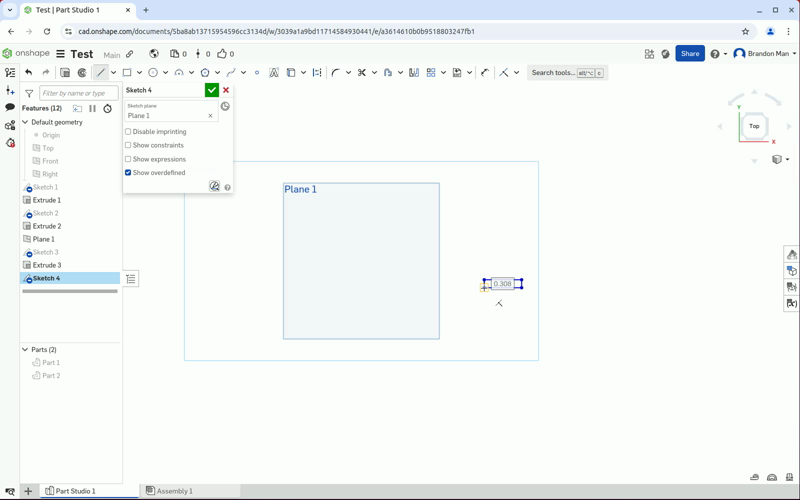
scroll(-6)
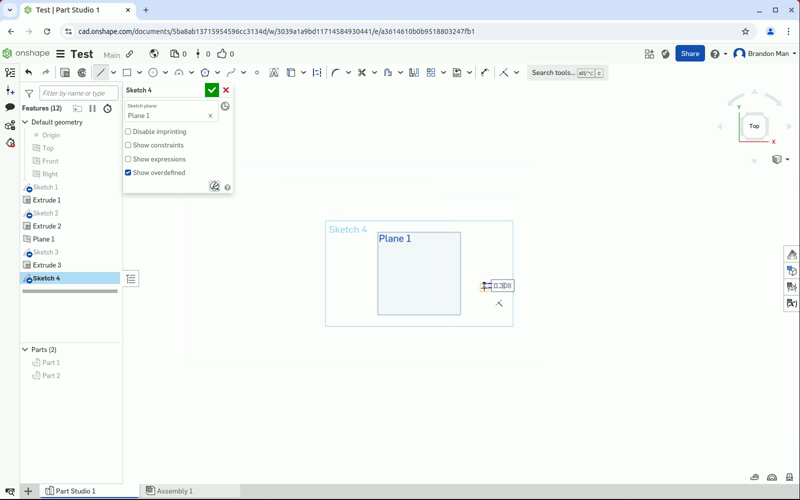
scroll(-6)
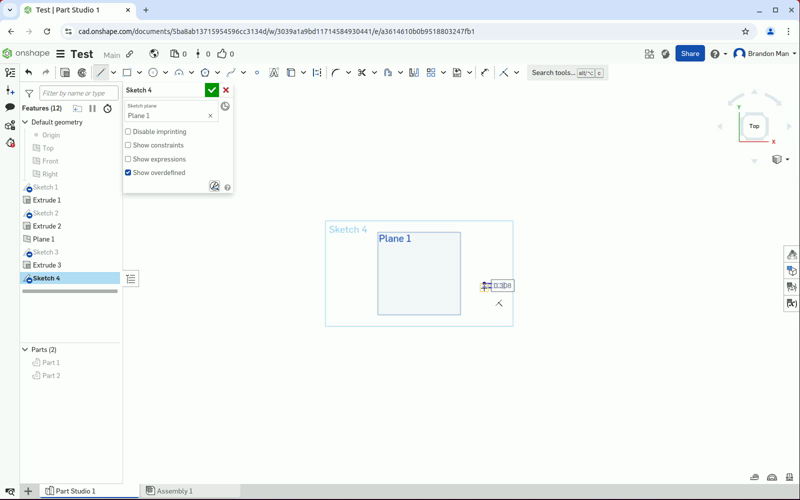
scroll(-6)
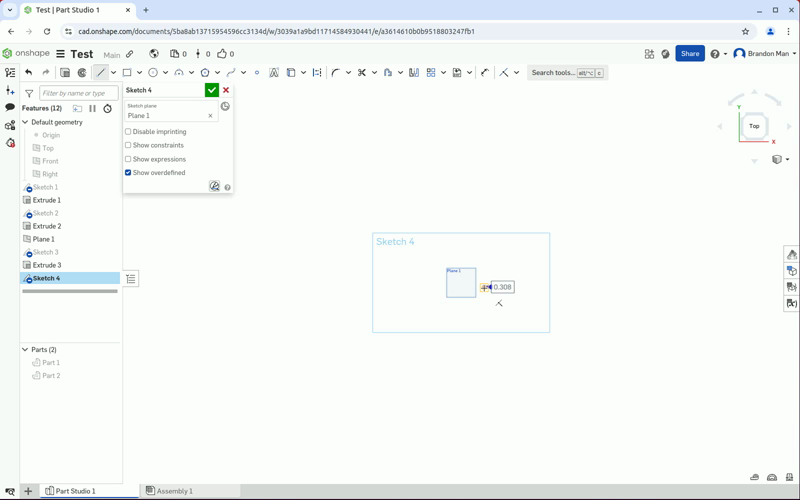
key(esc)
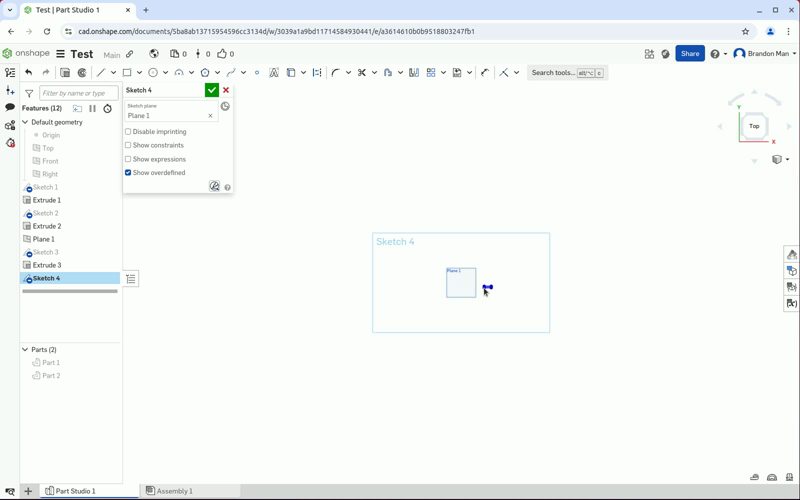
mouse_move(484, 287)
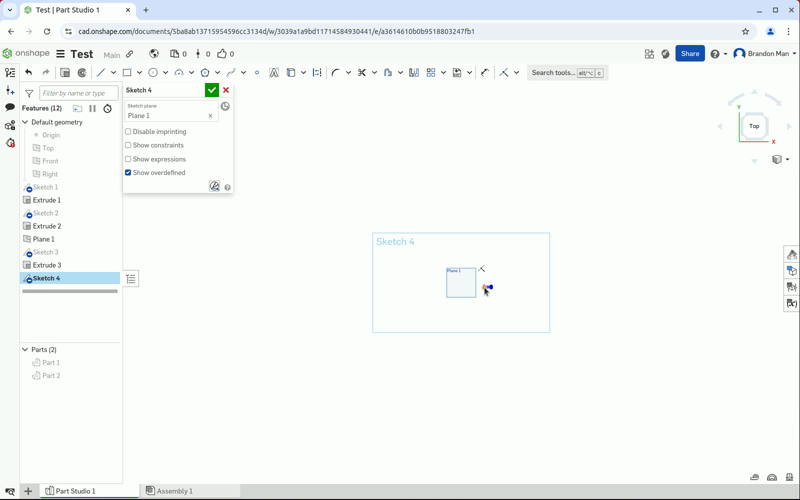
scroll(6)
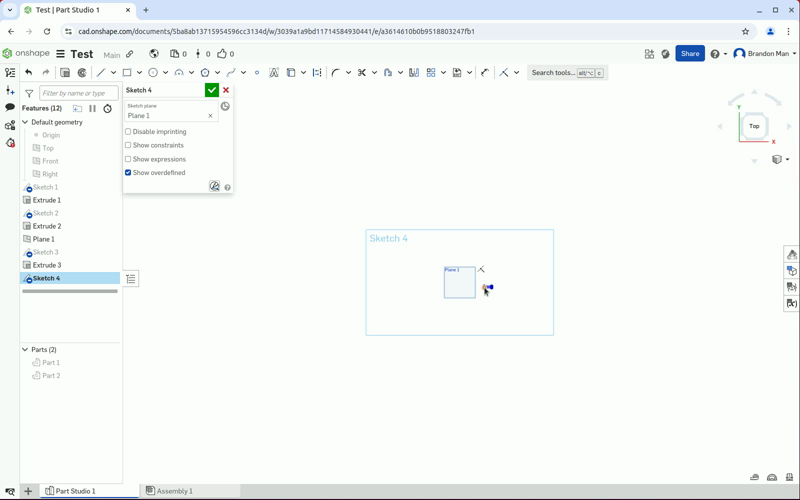
scroll(6)
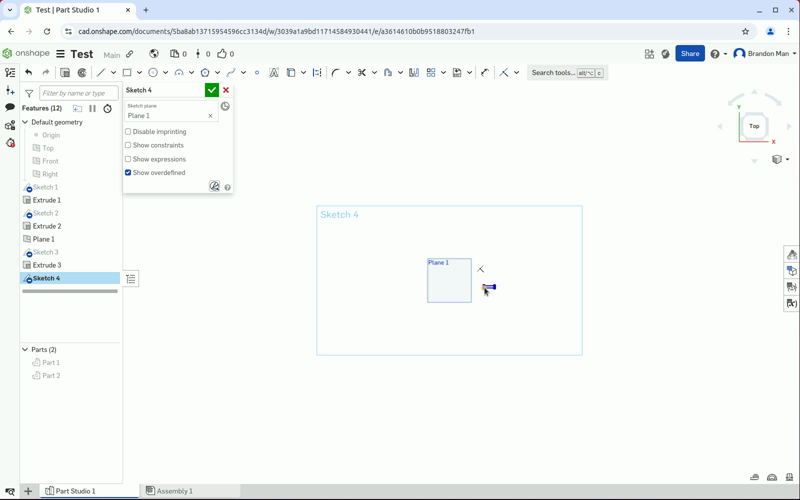
scroll(6)
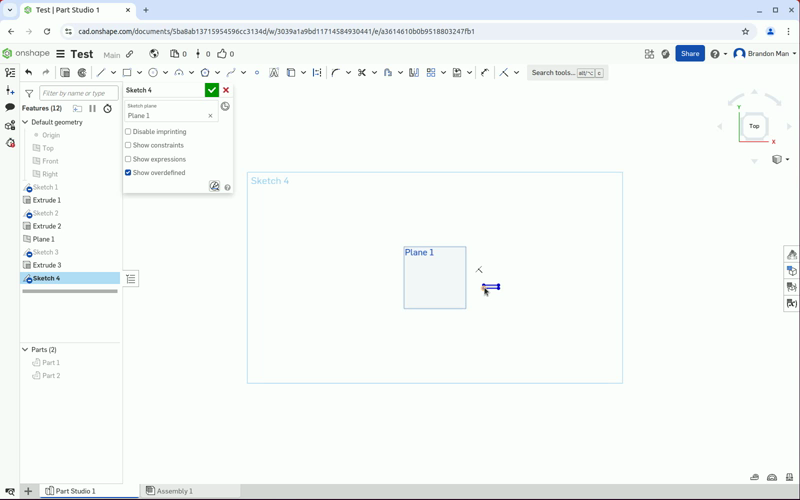
scroll(6)
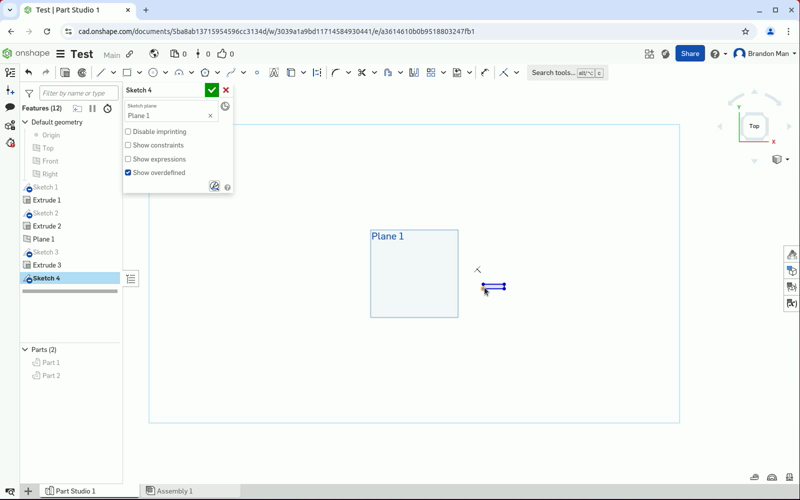
scroll(6)
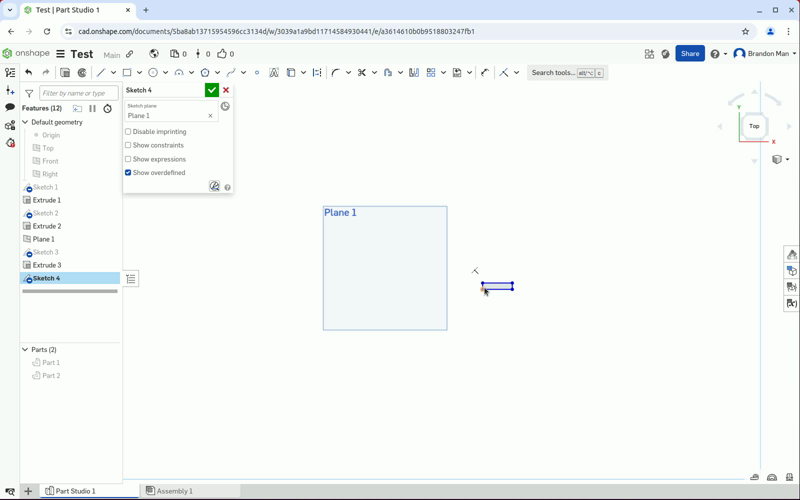
scroll(6)
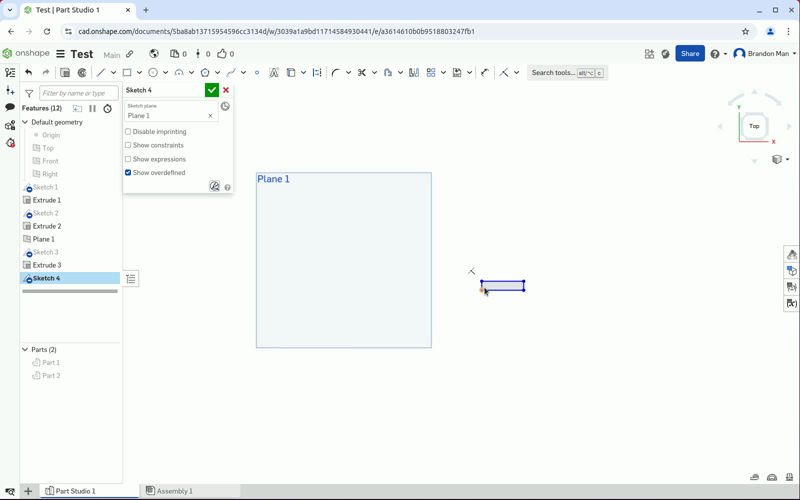
scroll(6)
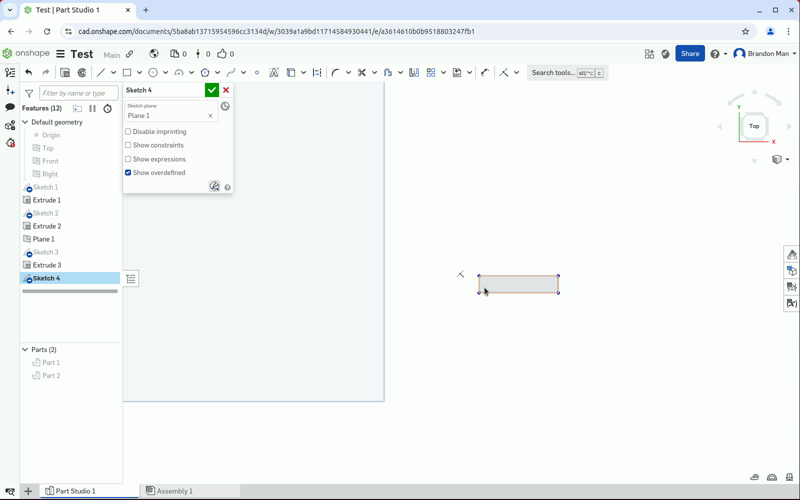
click(484, 287)
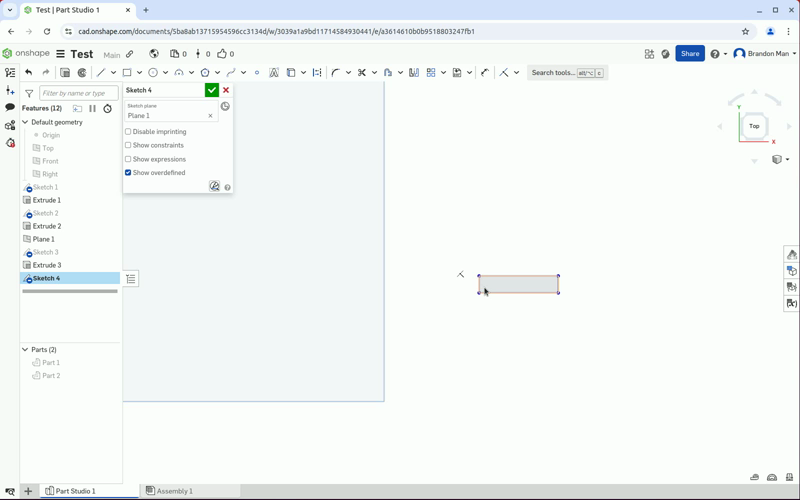
scroll(-6)
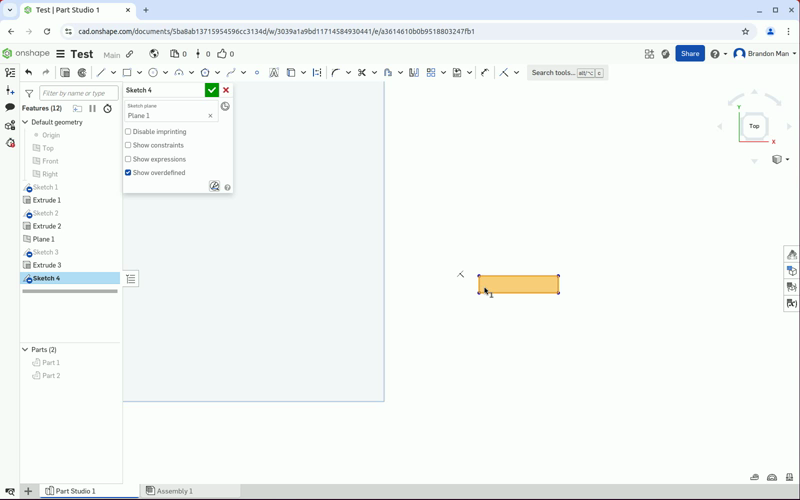
scroll(-6)
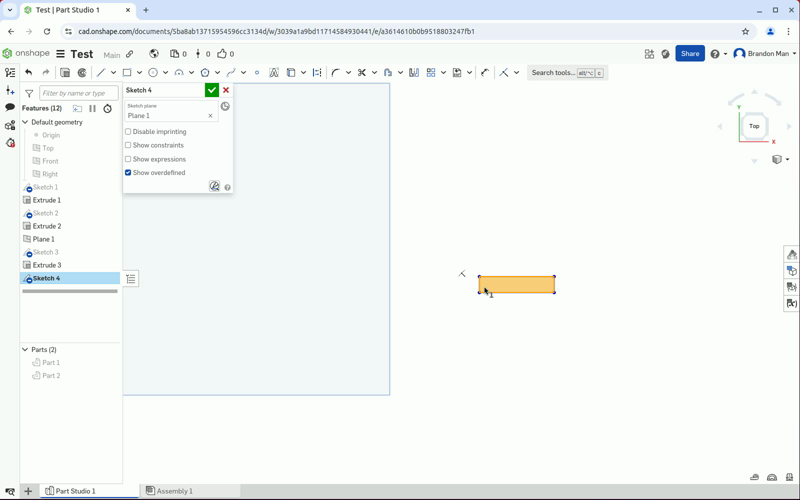
scroll(-6)
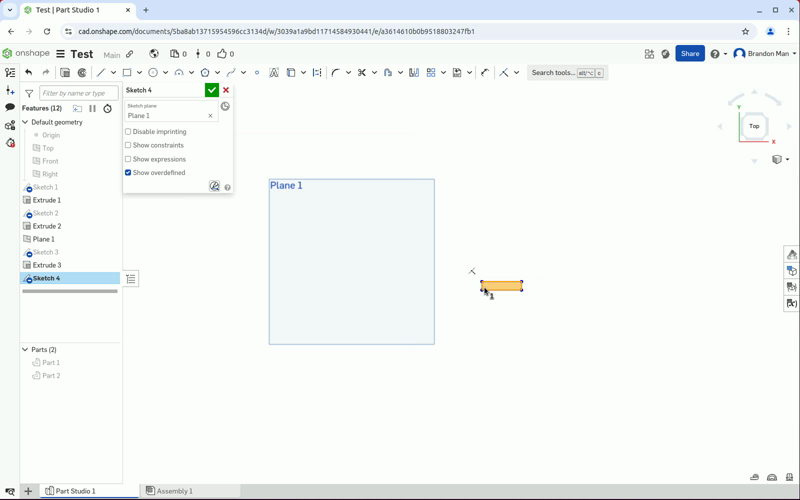
scroll(-6)
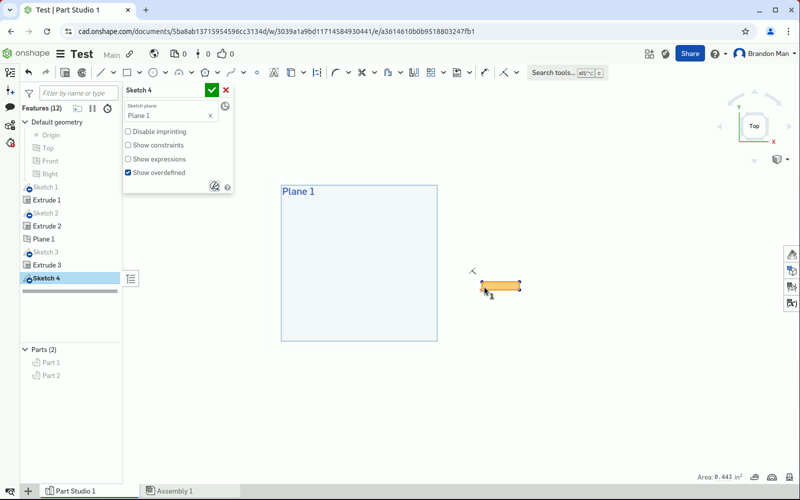
scroll(-6)
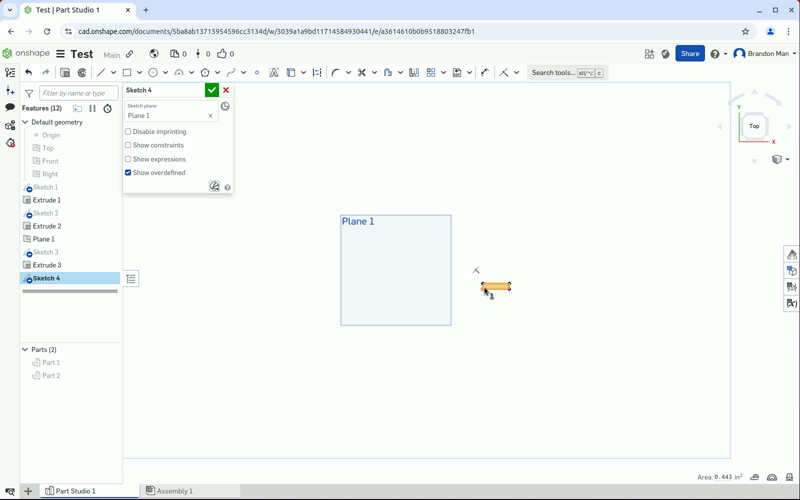
scroll(-6)
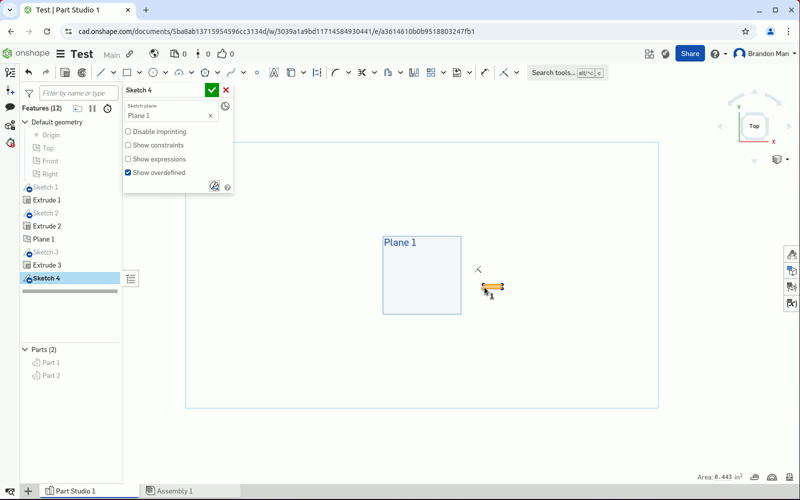
scroll(-6)
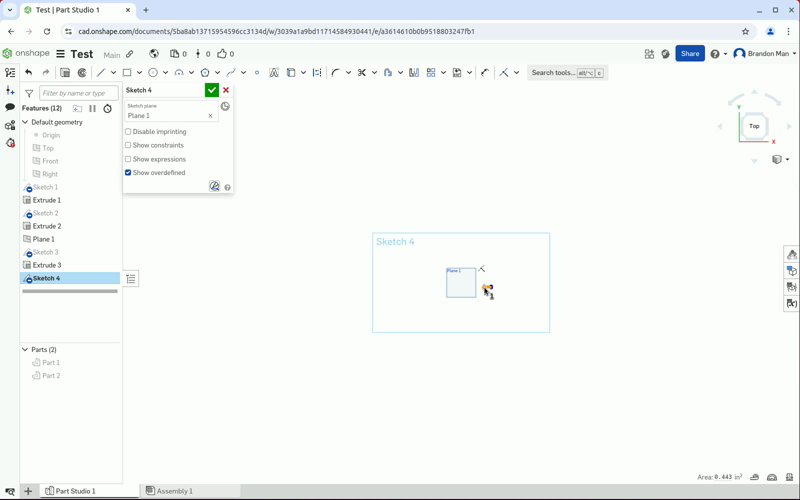
mouse_move(73, 352)
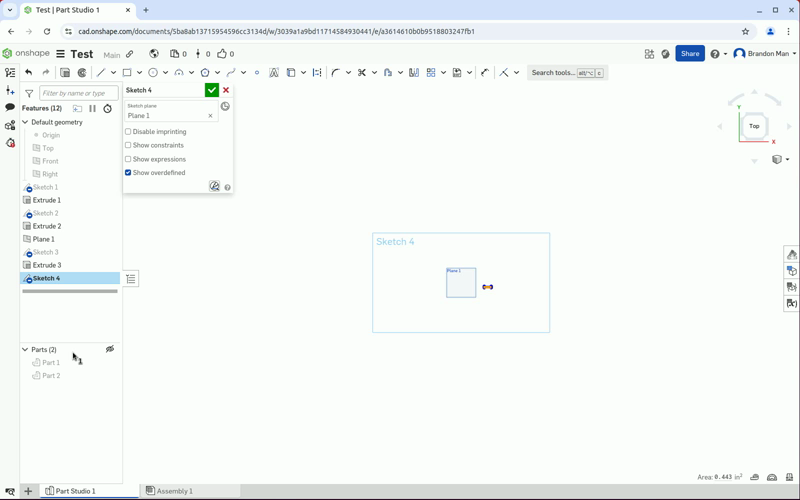
key(shift+y)
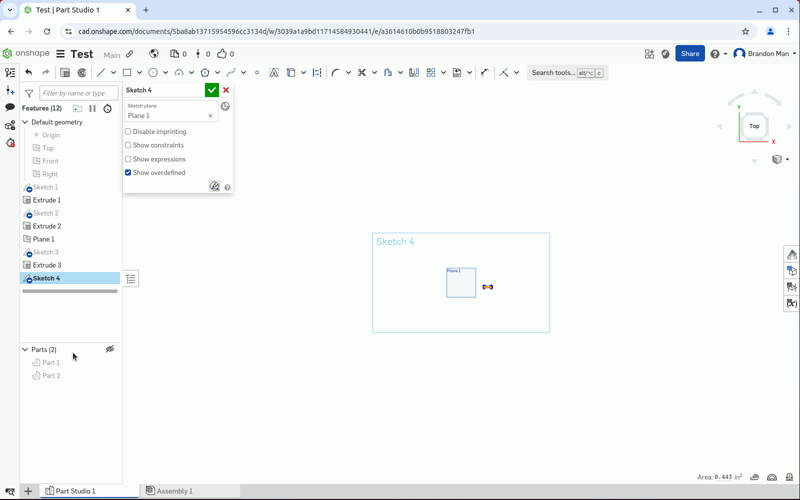
key(shift+e)
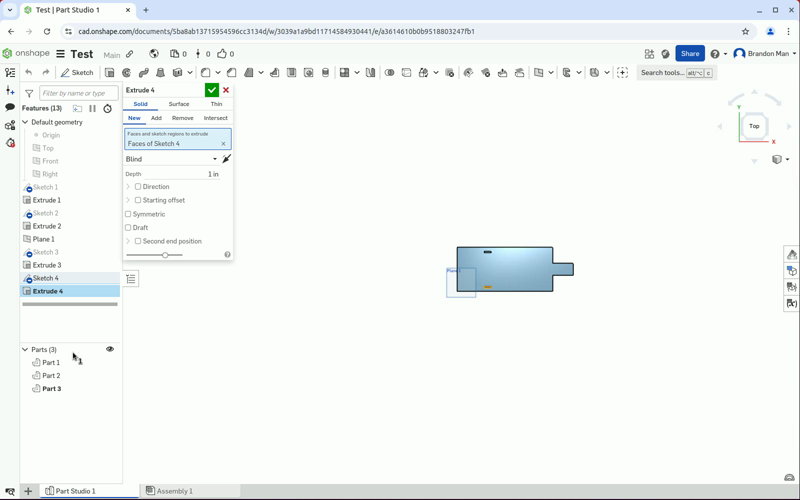
mouse_move(143, 106)
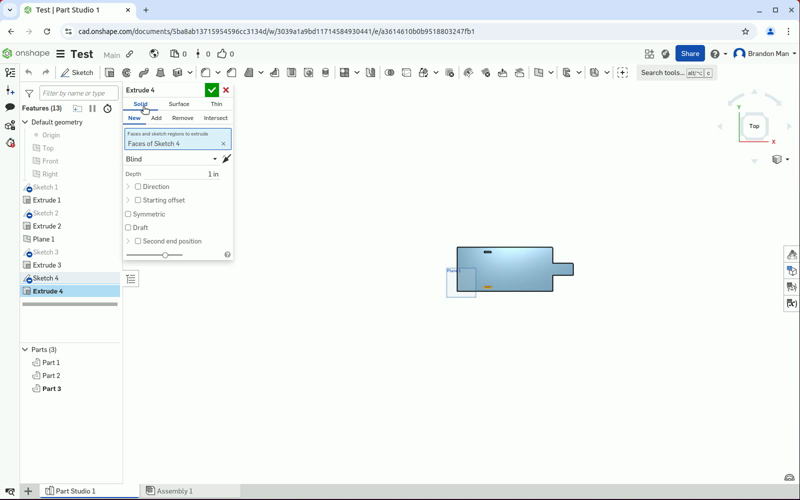
click(143, 106)
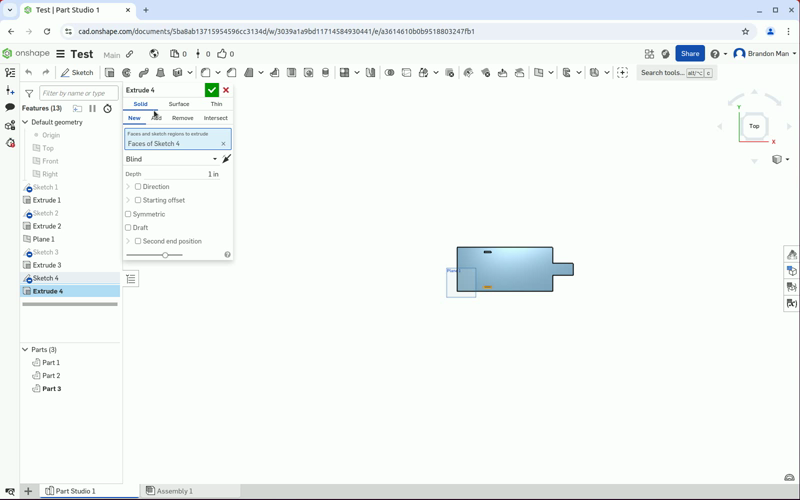
mouse_move(186, 120)
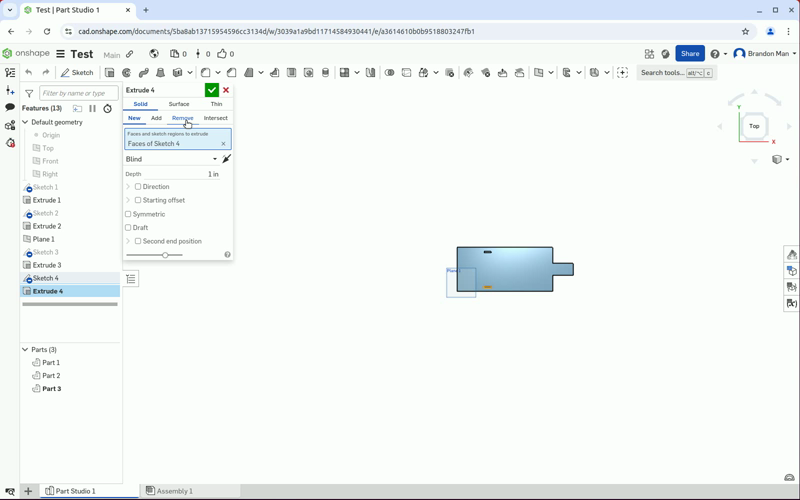
click(186, 120)
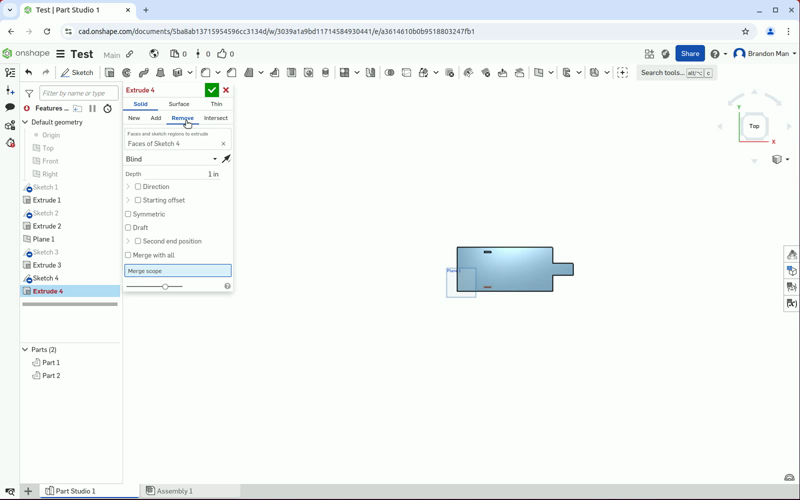
key(tab, 4)
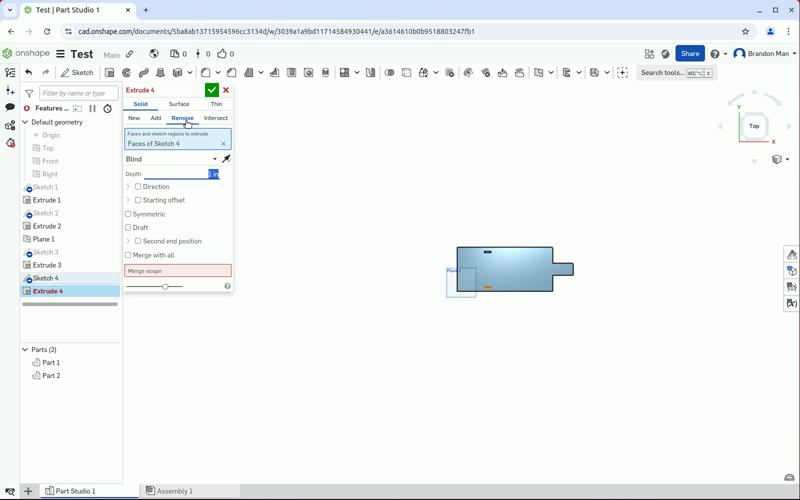
text(0.241)
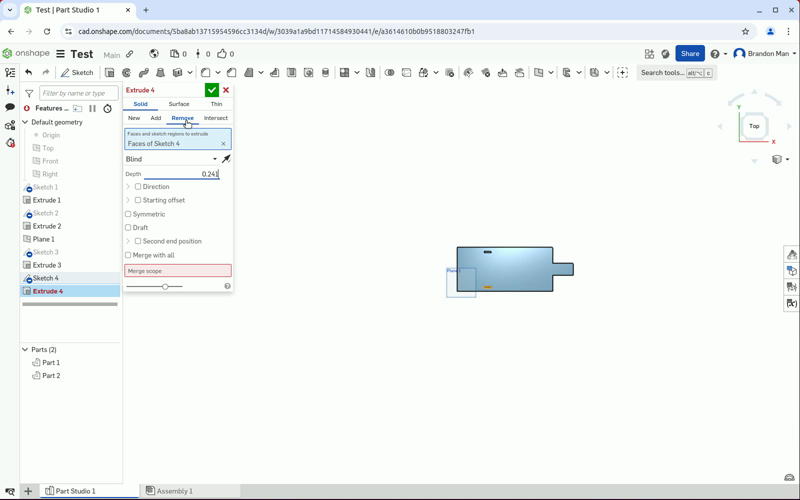
key(tab, 6)
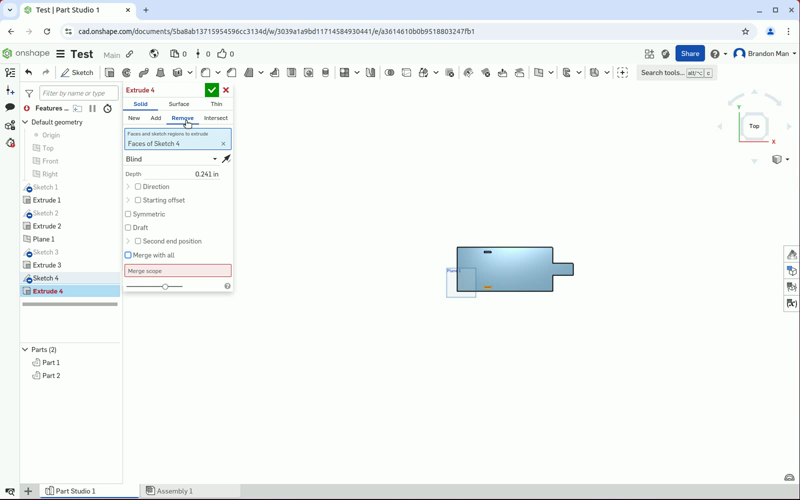
key(space)
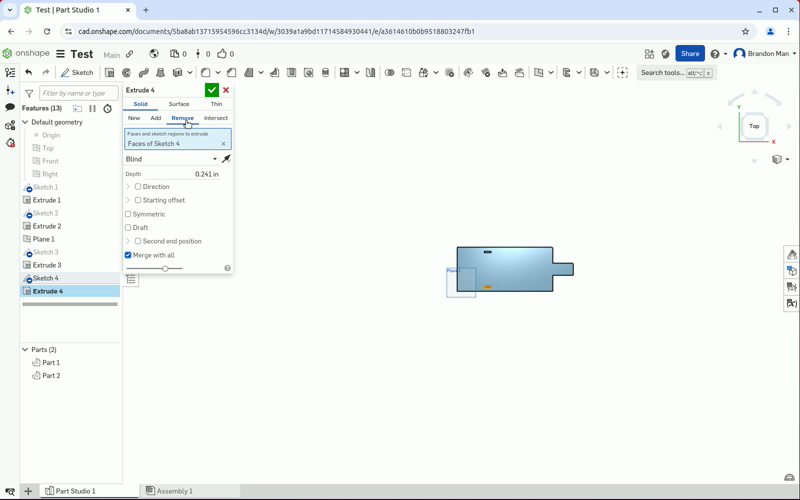
key(enter)
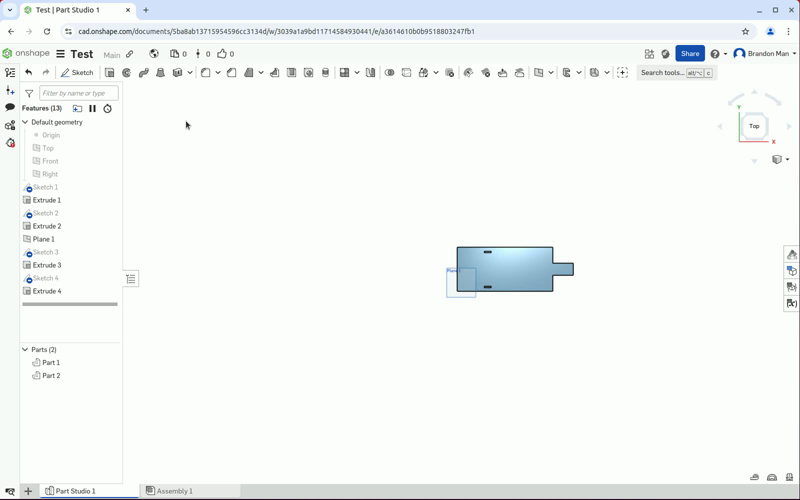
key(shift+h)
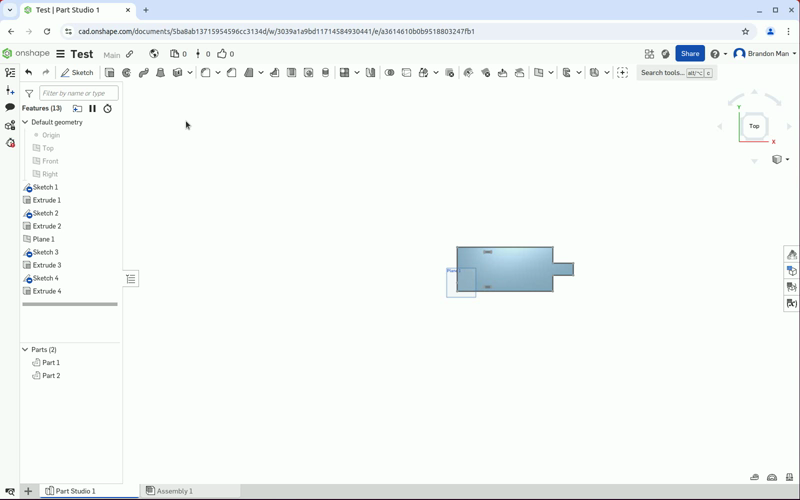
key(shift+h)
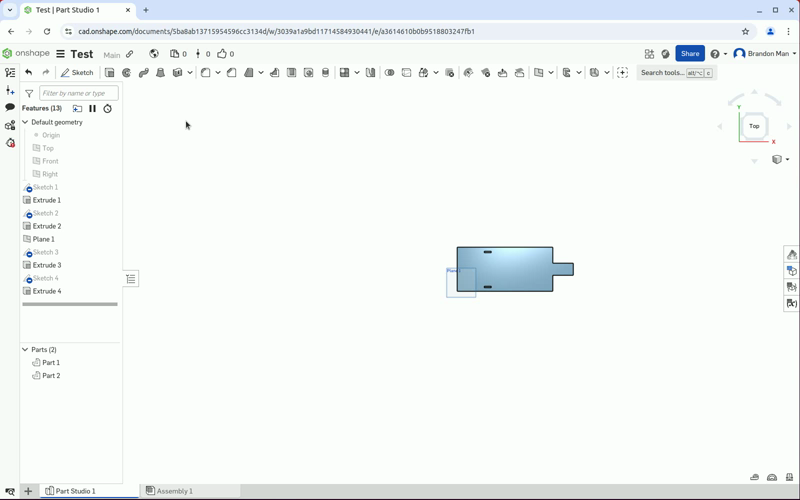
mouse_move(73, 189)
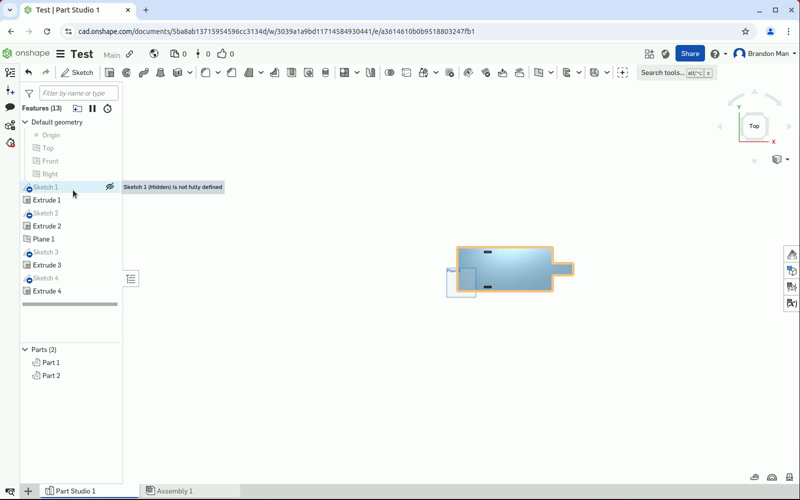
click(73, 189)
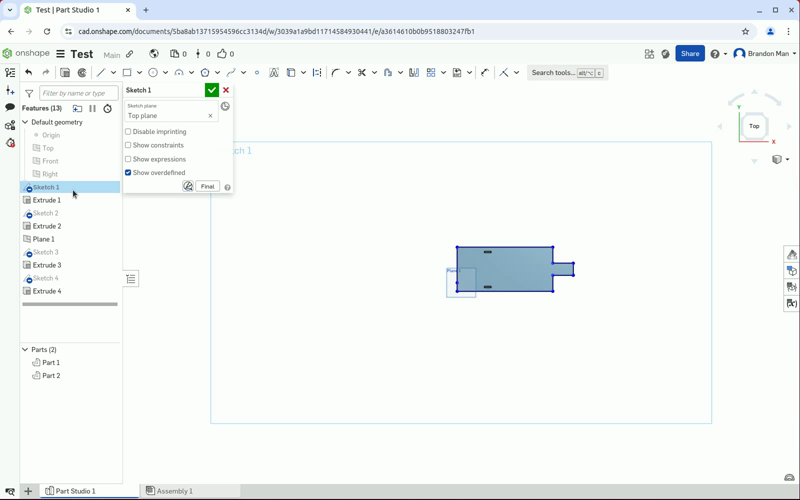
mouse_move(229, 92)
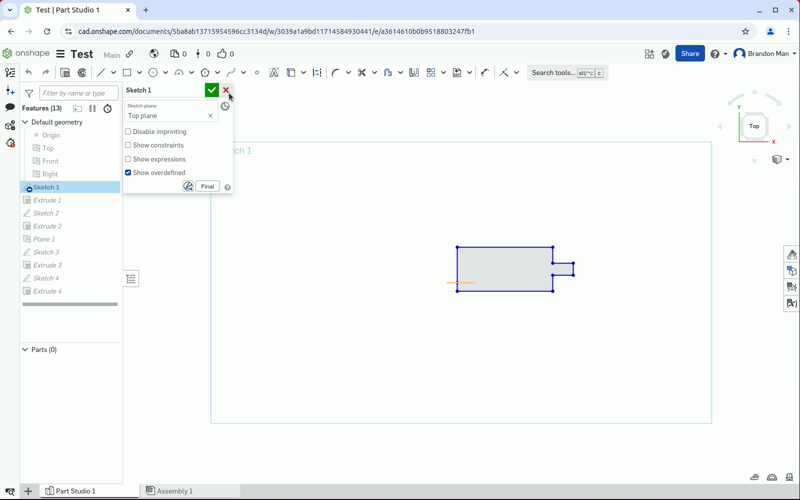
click(229, 92)
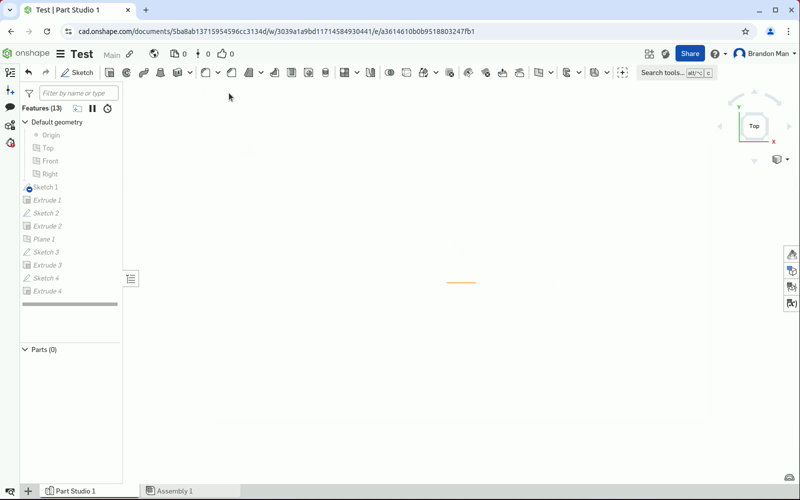
key(shift+s)
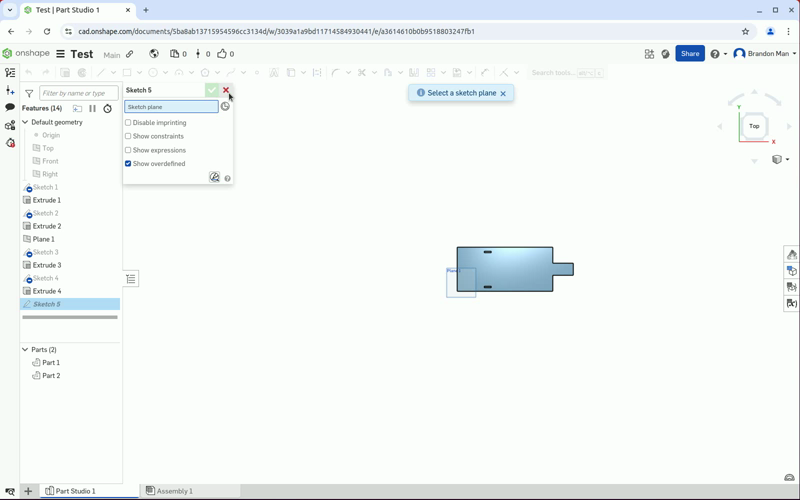
mouse_move(73, 241)
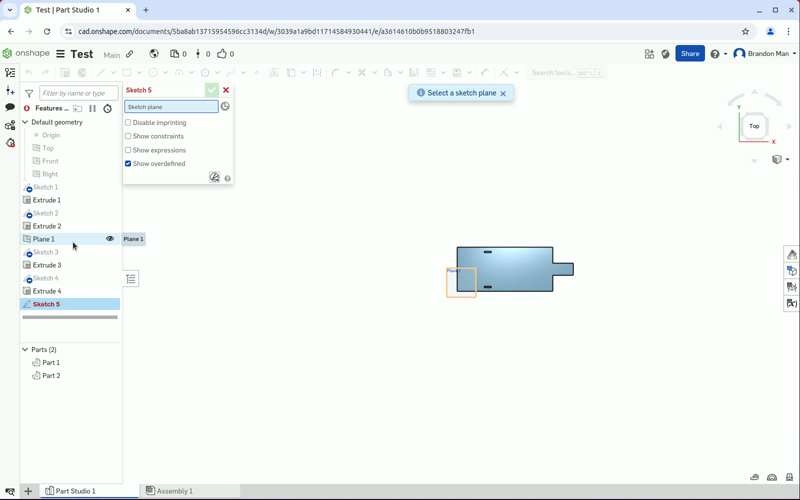
click(73, 241)
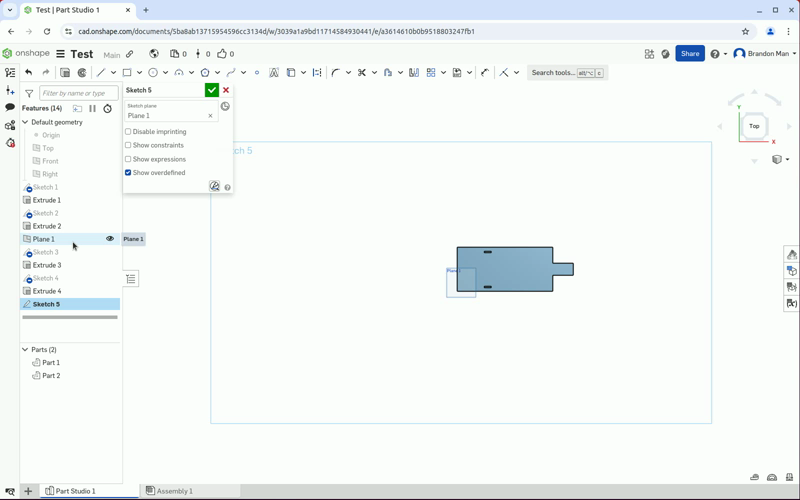
mouse_move(73, 352)
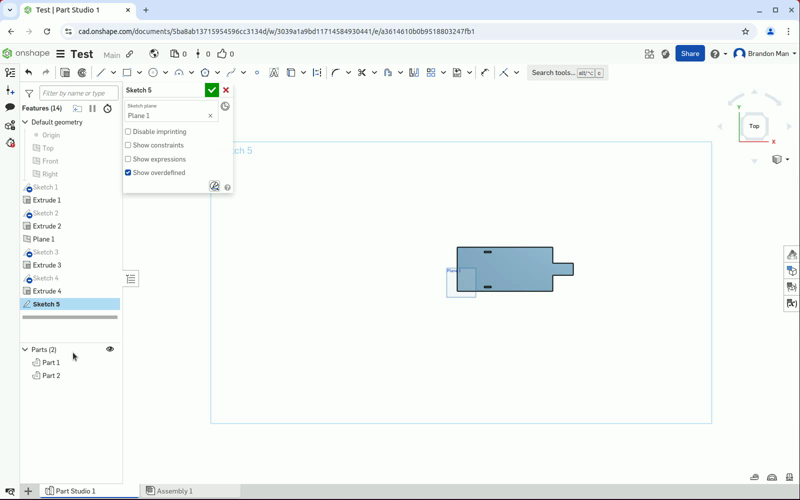
key(y)
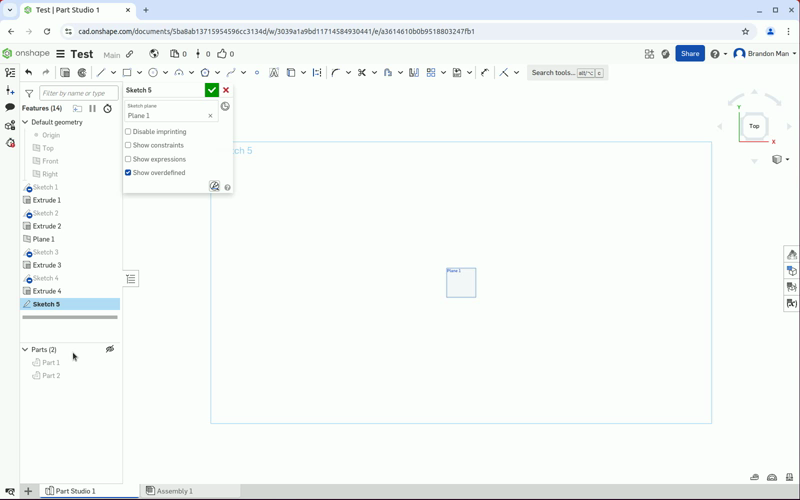
key(l)
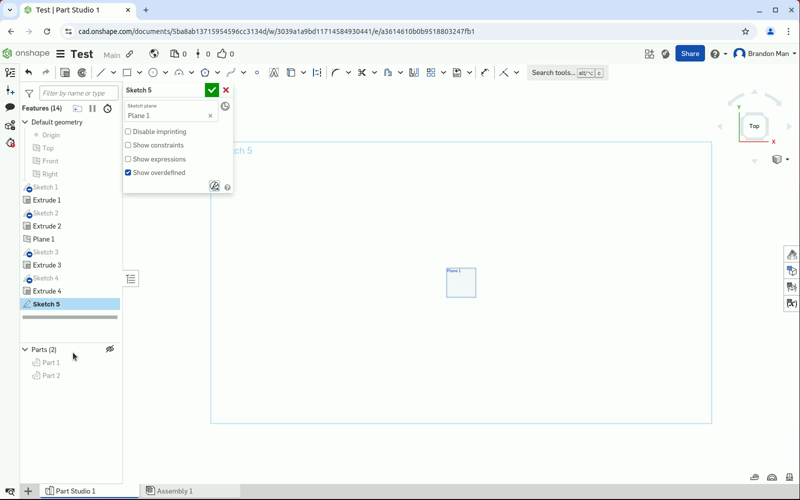
key_down(shift)
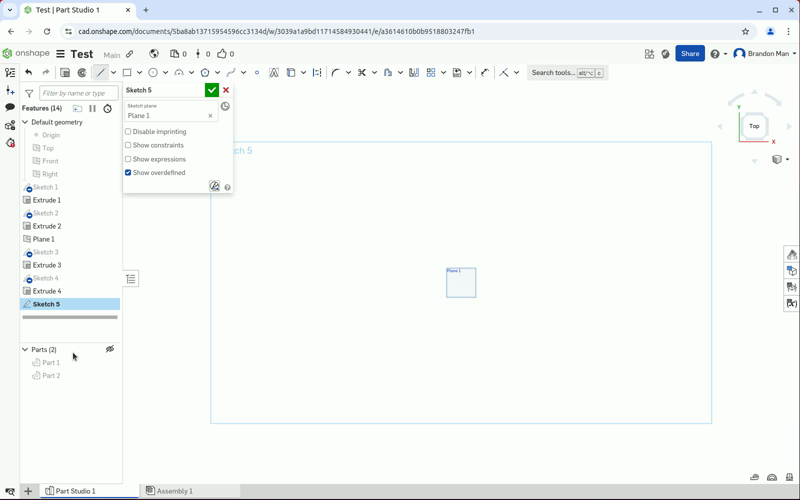
mouse_move(457, 274)
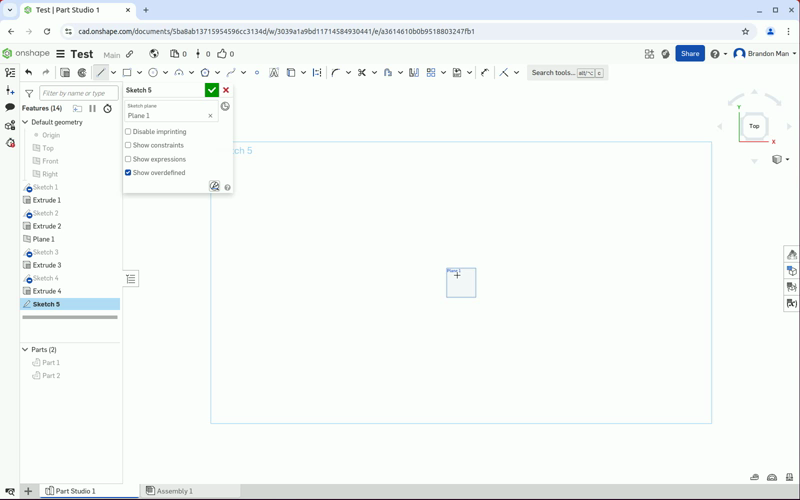
click(457, 274)
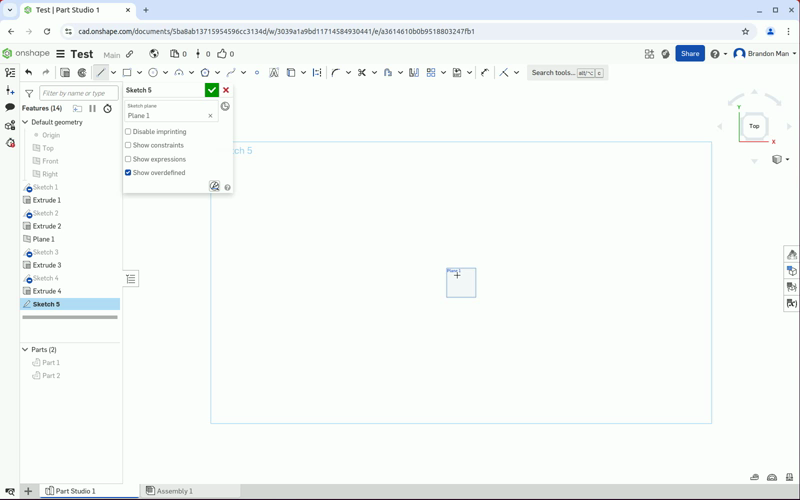
key_up(shift)
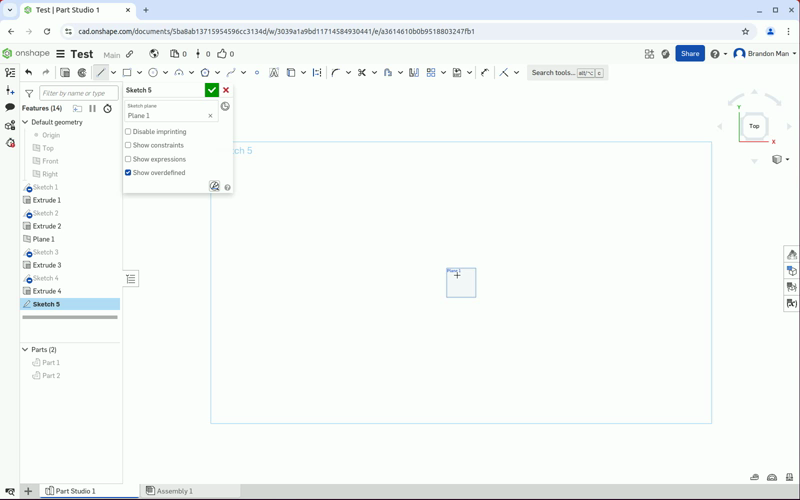
key_down(shift)
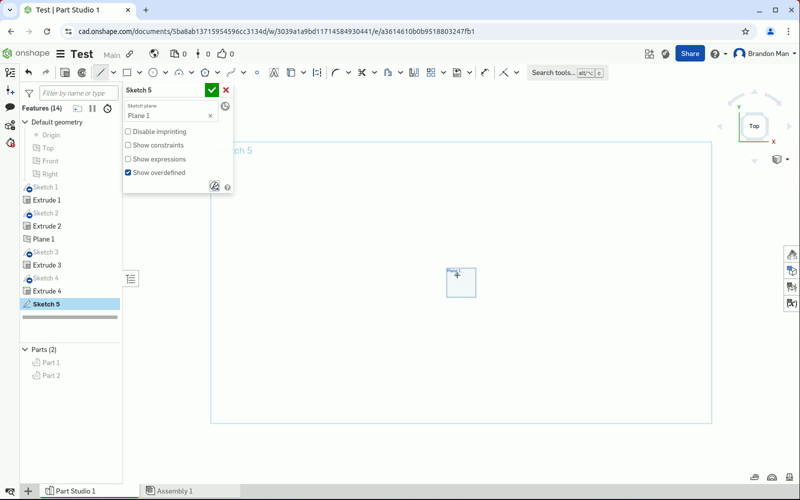
mouse_move(487, 274)
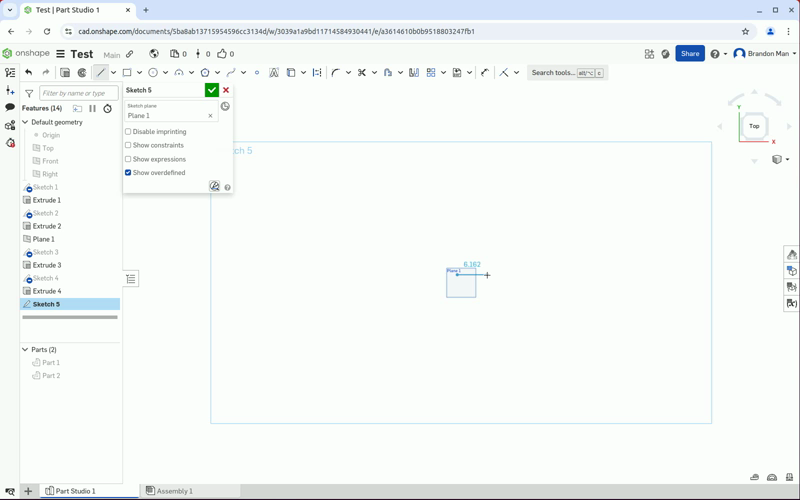
mouse_move(475, 274)
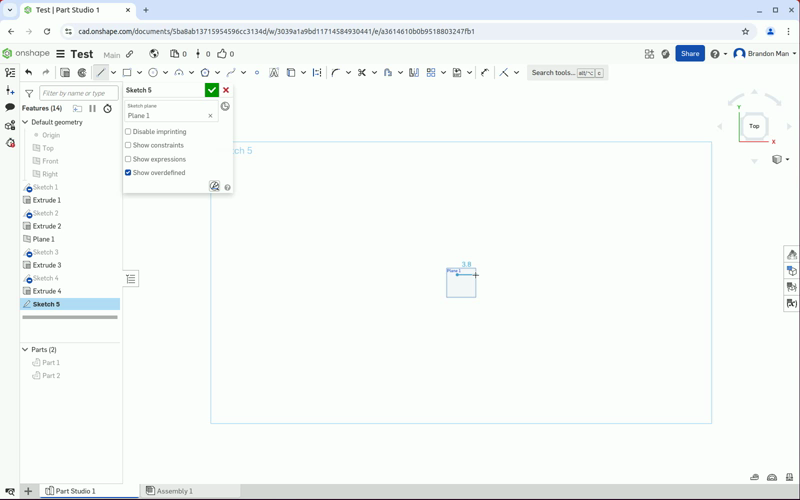
click(475, 274)
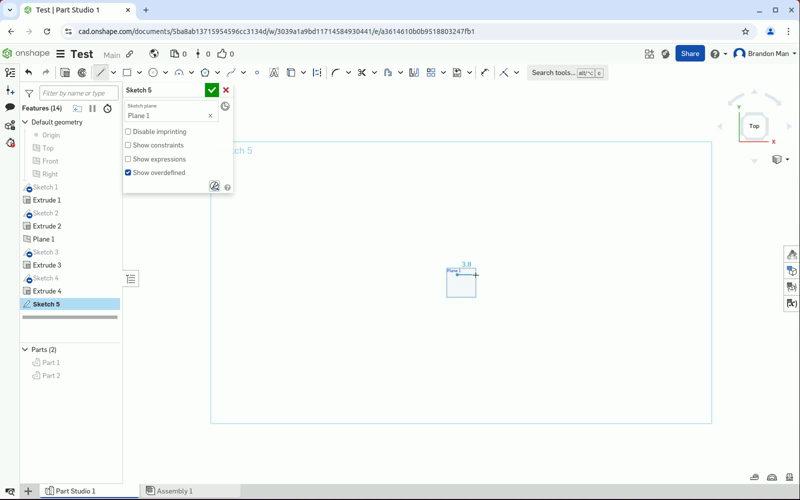
key_up(shift)
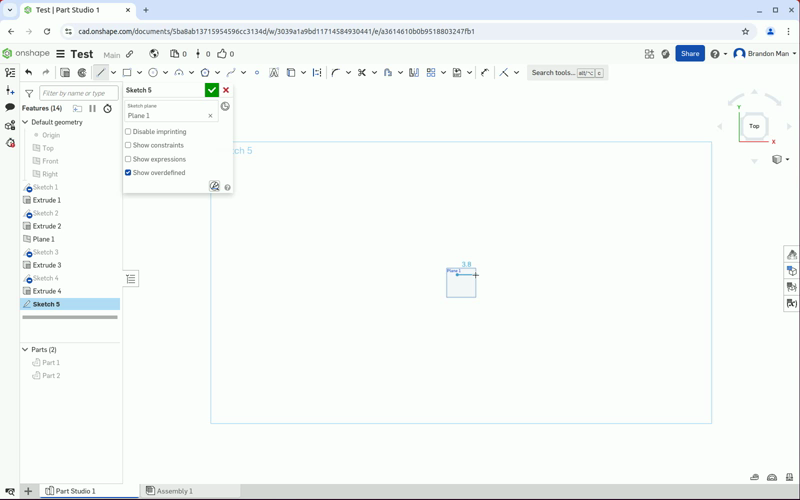
key_down(shift)
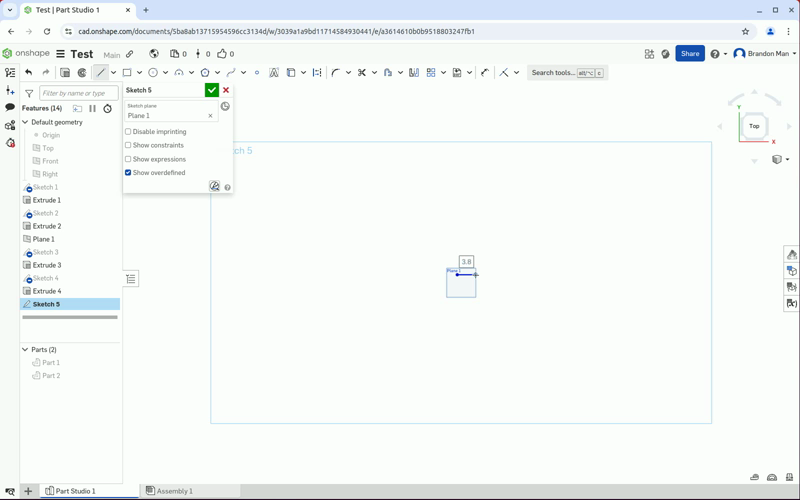
mouse_move(505, 274)
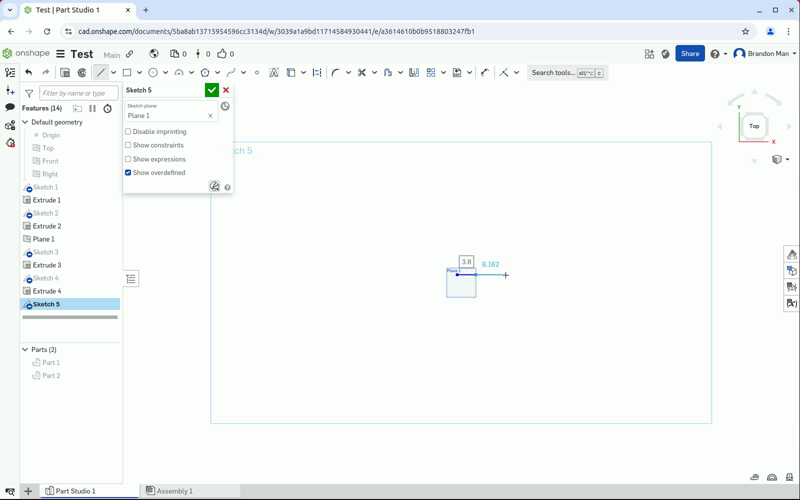
mouse_move(475, 264)
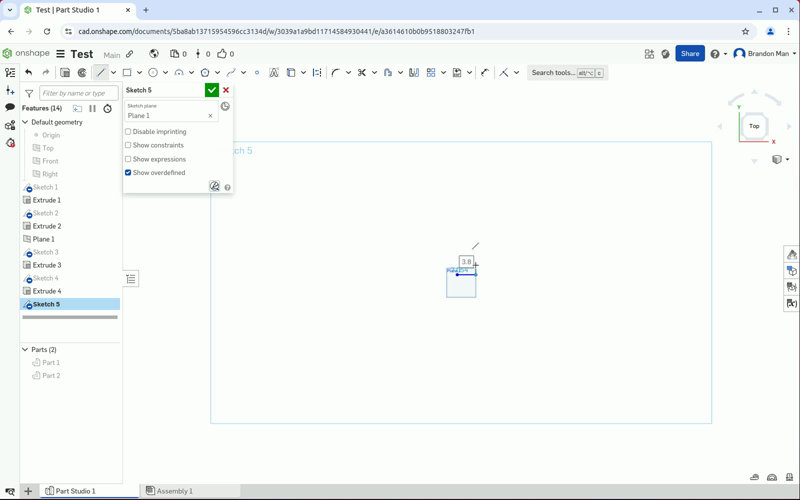
click(475, 264)
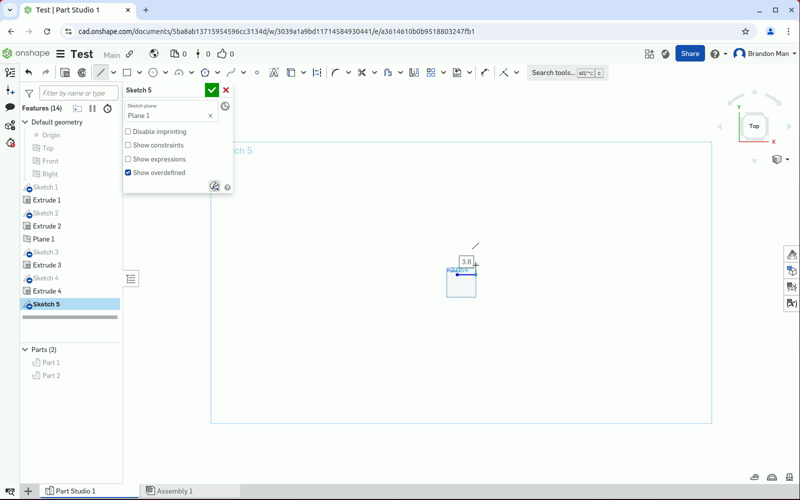
key_up(shift)
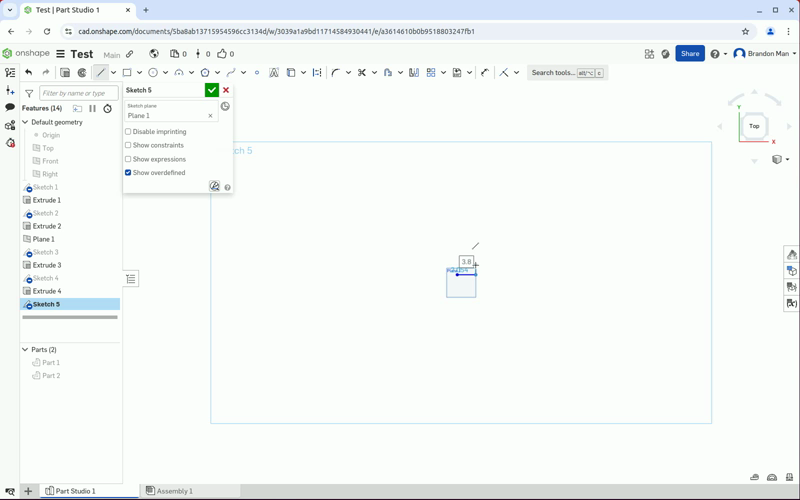
key_down(shift)
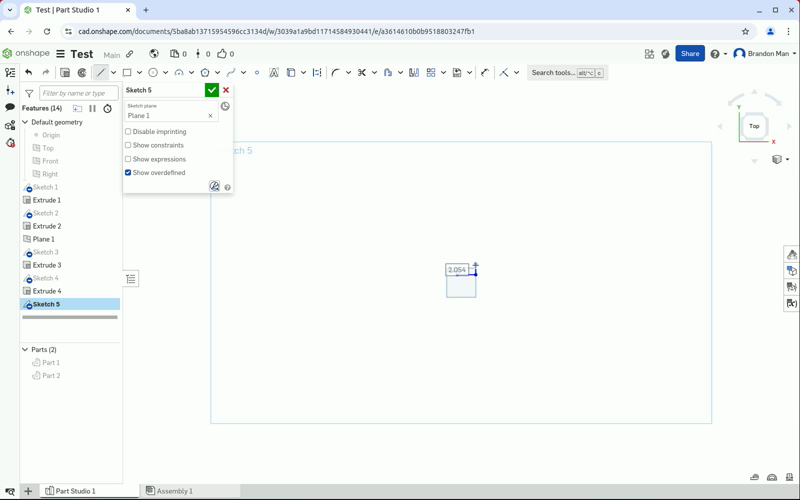
mouse_move(505, 264)
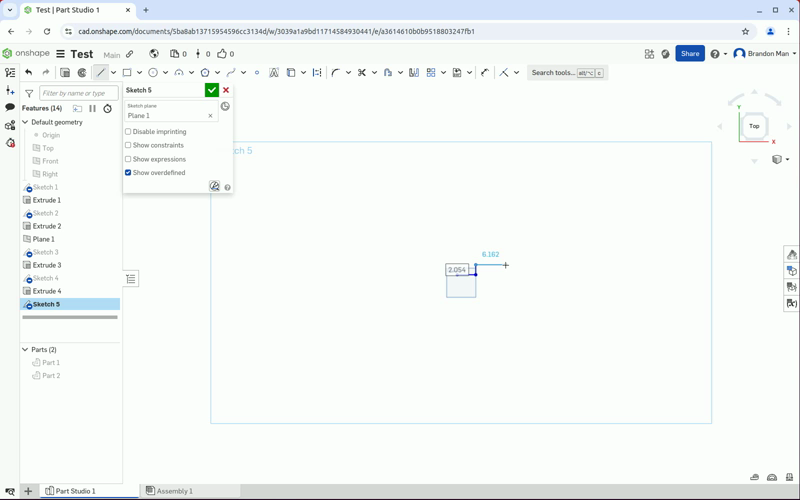
mouse_move(457, 264)
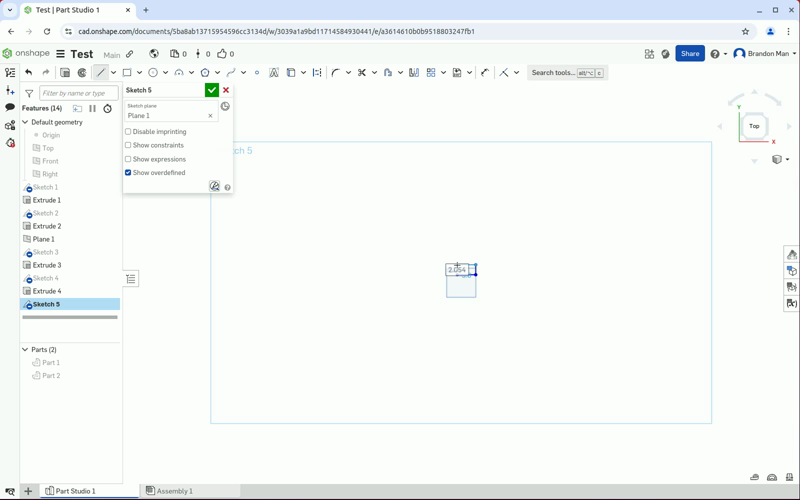
click(457, 264)
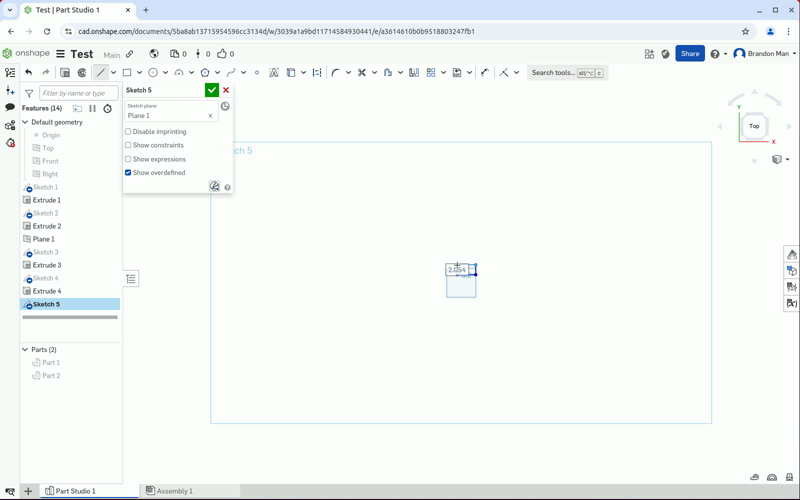
key_up(shift)
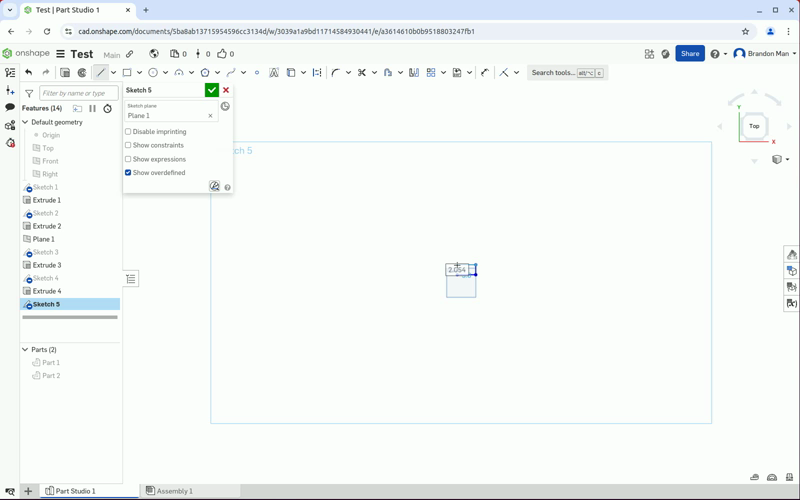
key_down(shift)
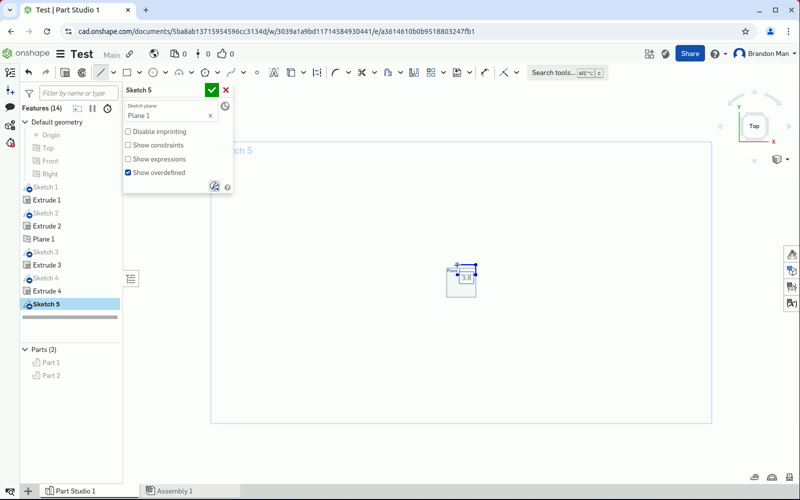
mouse_move(487, 264)
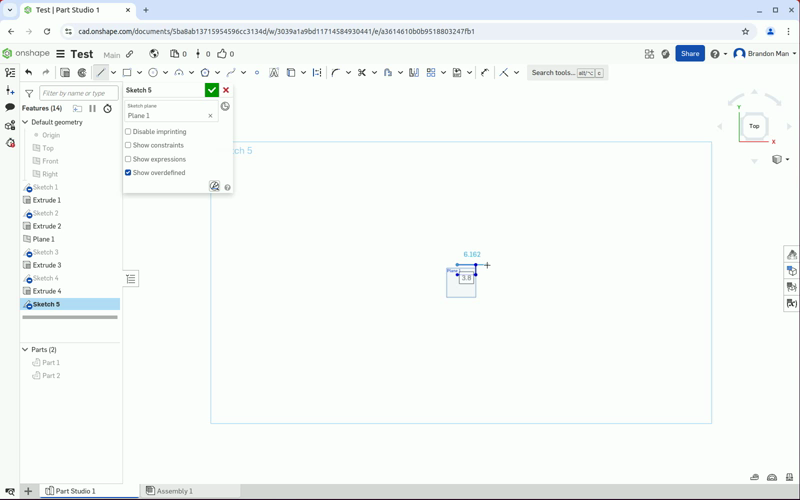
mouse_move(457, 269)
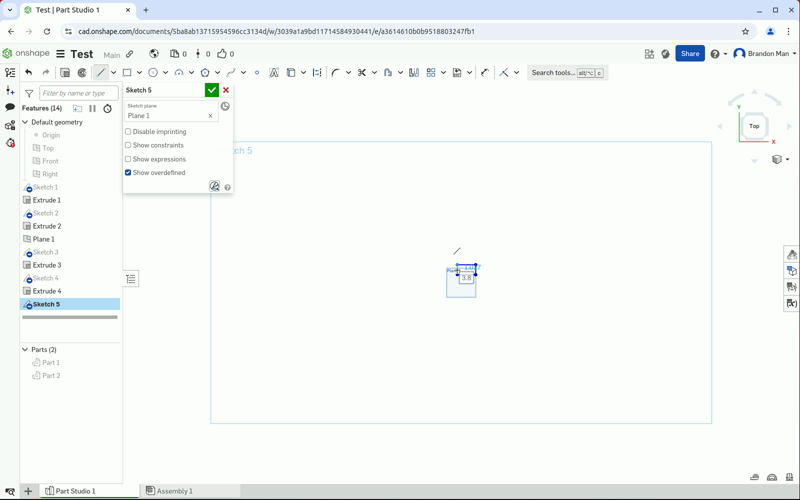
scroll(6)
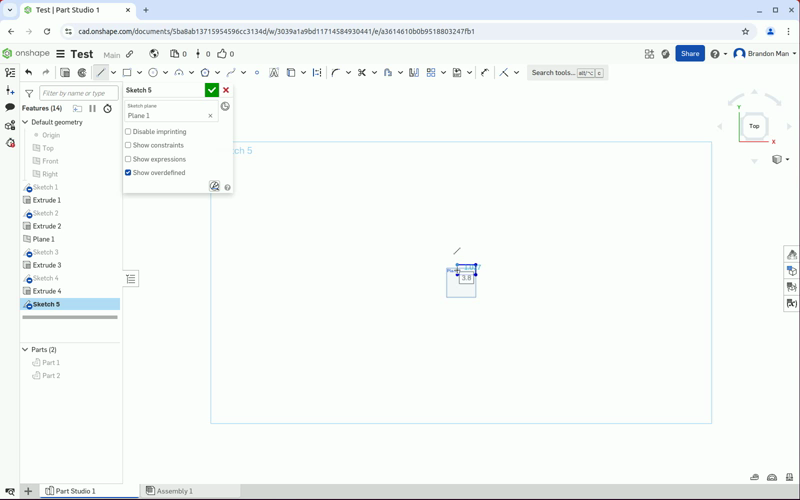
scroll(6)
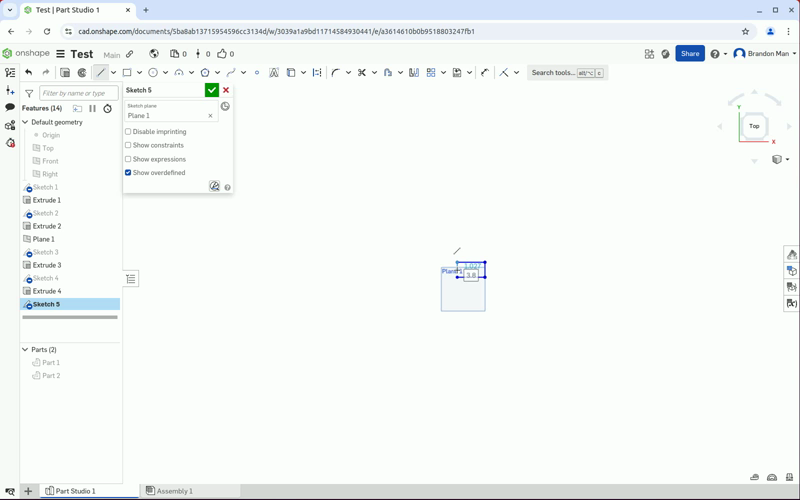
scroll(6)
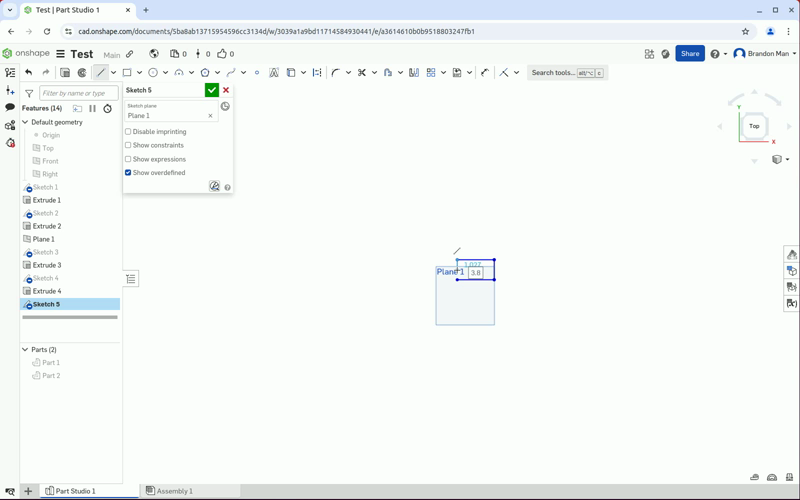
scroll(6)
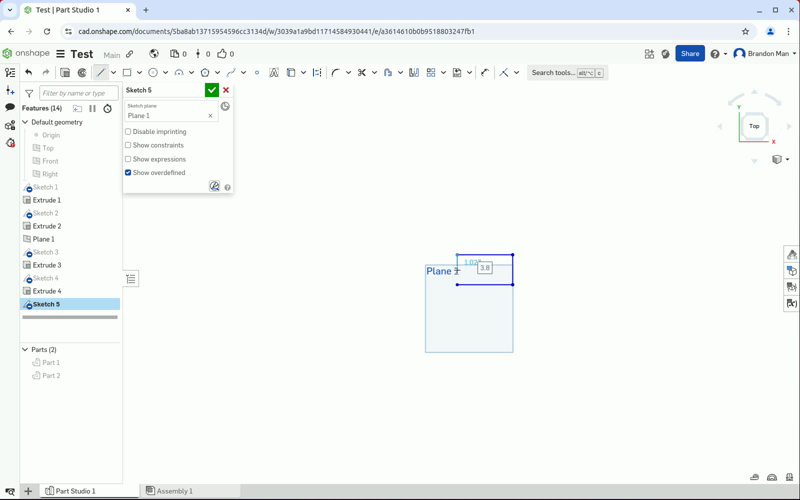
scroll(6)
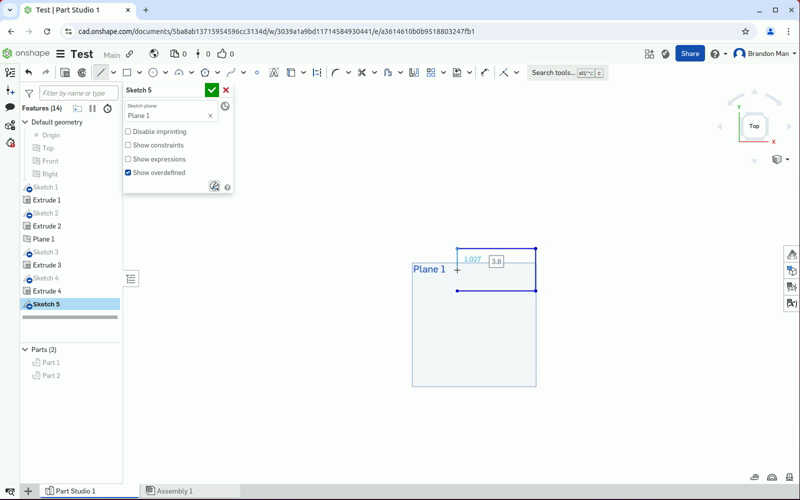
scroll(6)
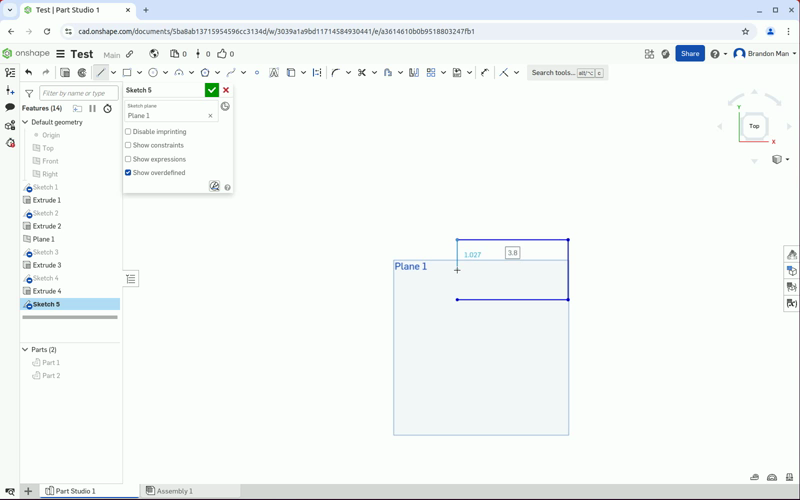
scroll(6)
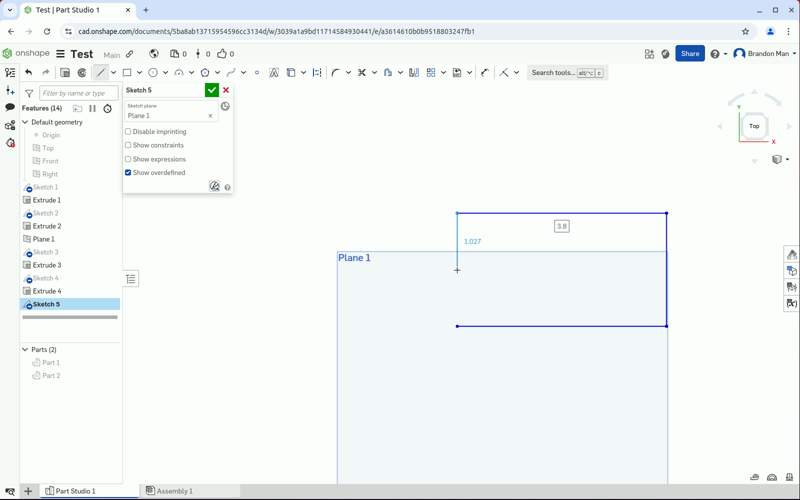
click(457, 269)
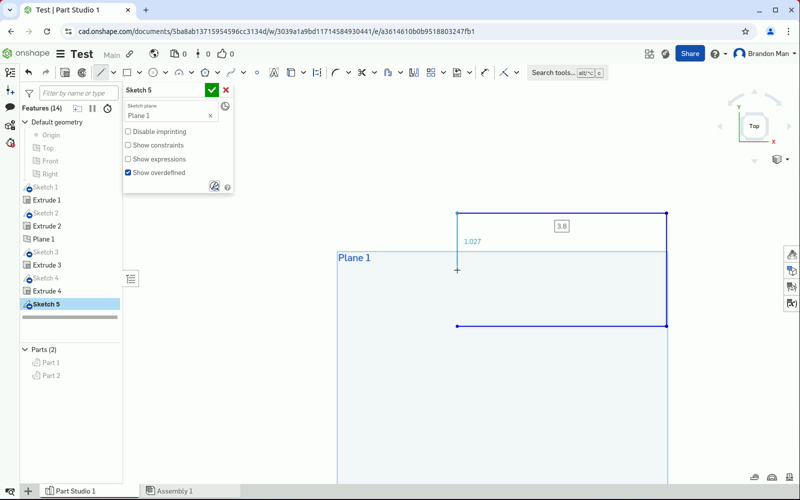
scroll(-6)
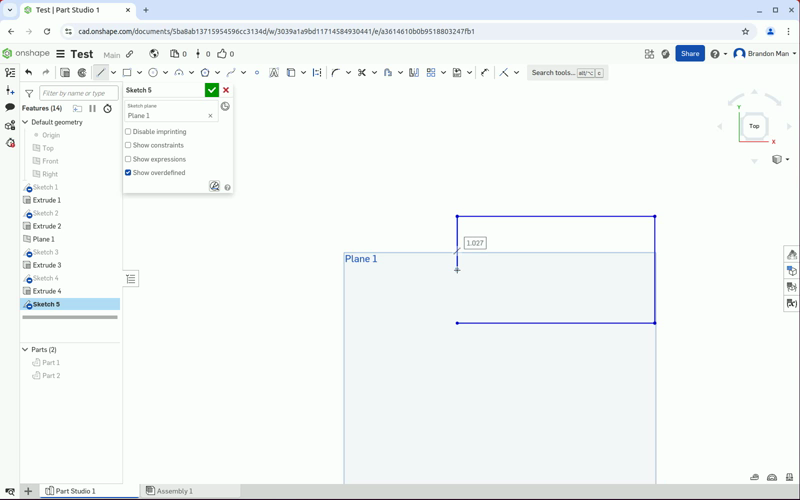
scroll(-6)
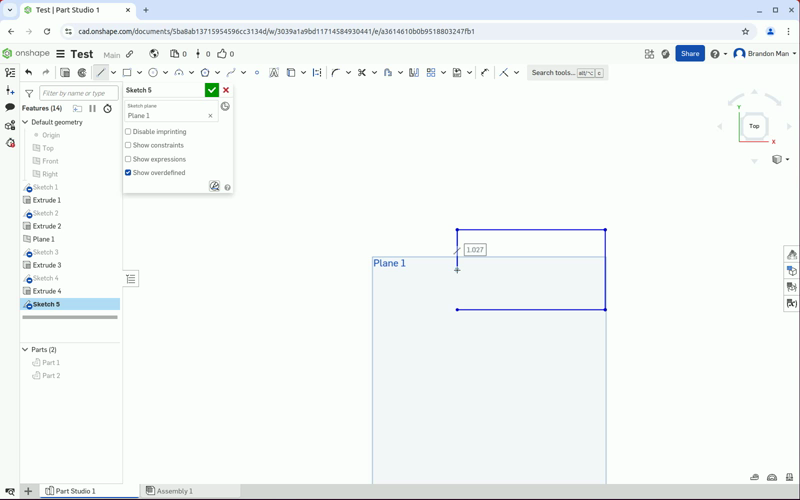
scroll(-6)
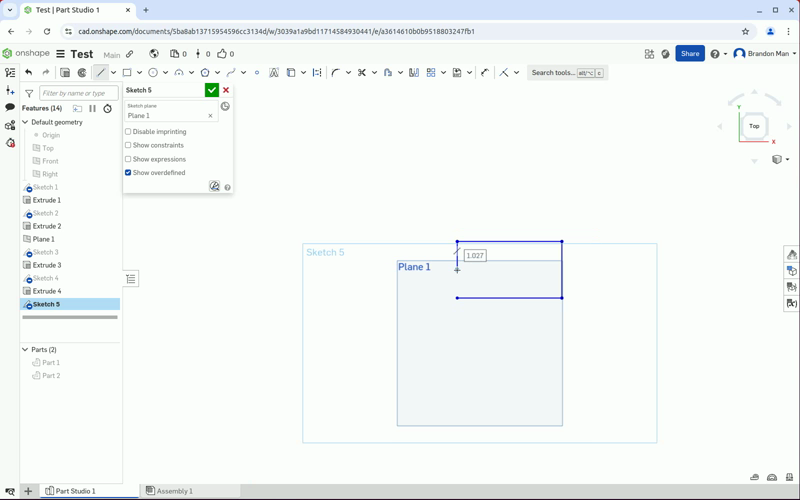
scroll(-6)
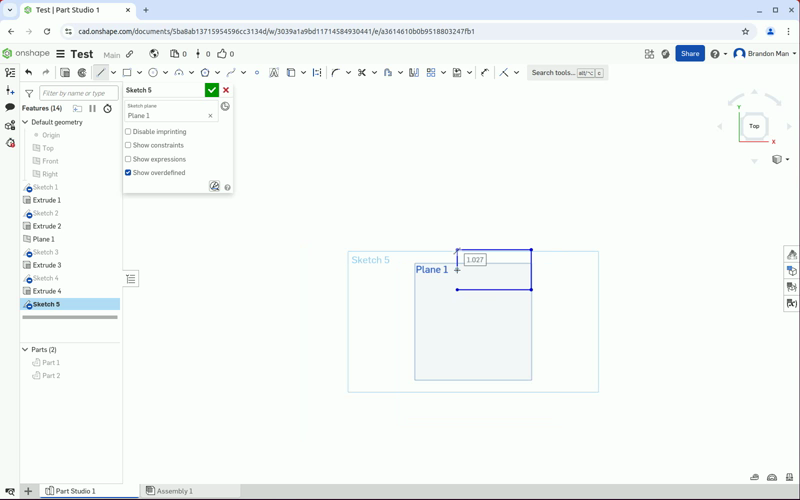
scroll(-6)
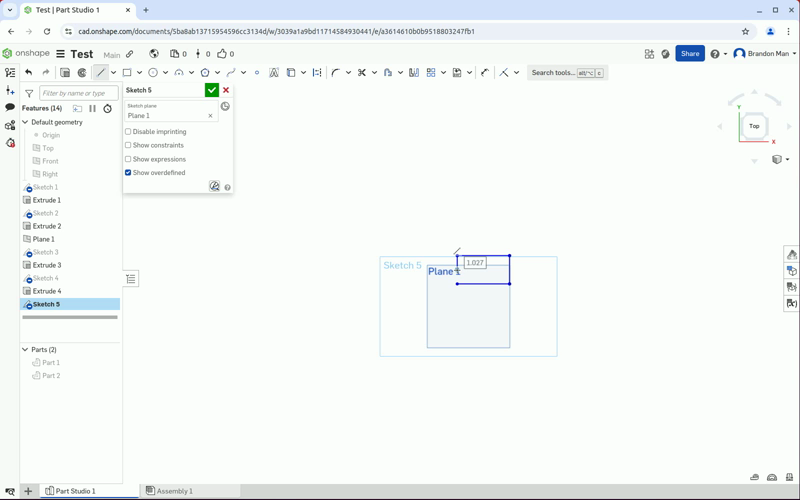
scroll(-6)
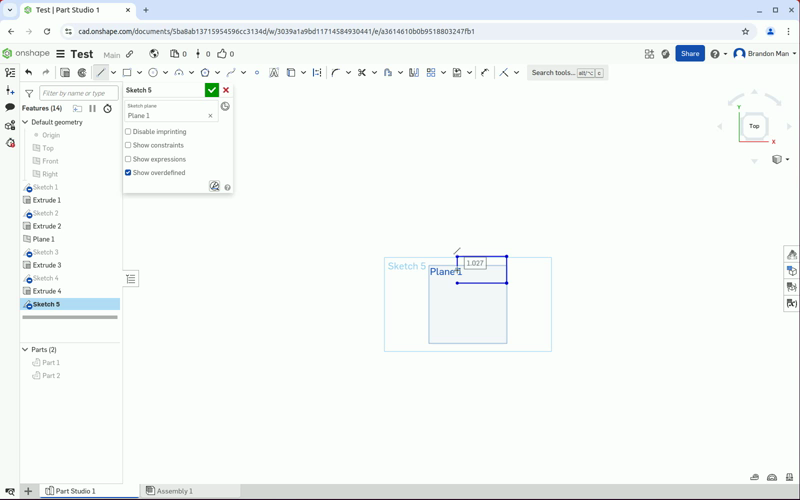
scroll(-6)
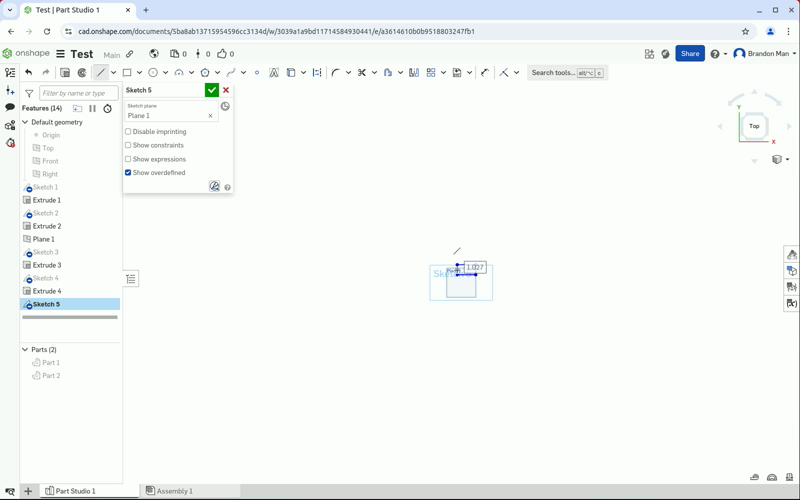
key_up(shift)
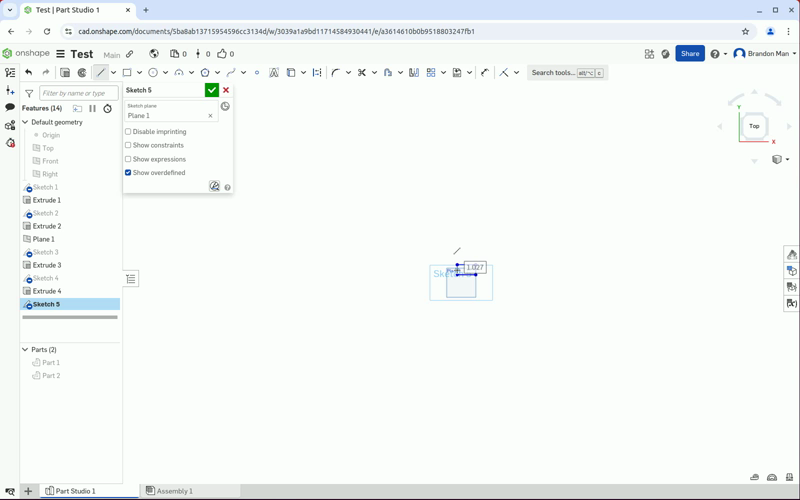
mouse_move(487, 269)
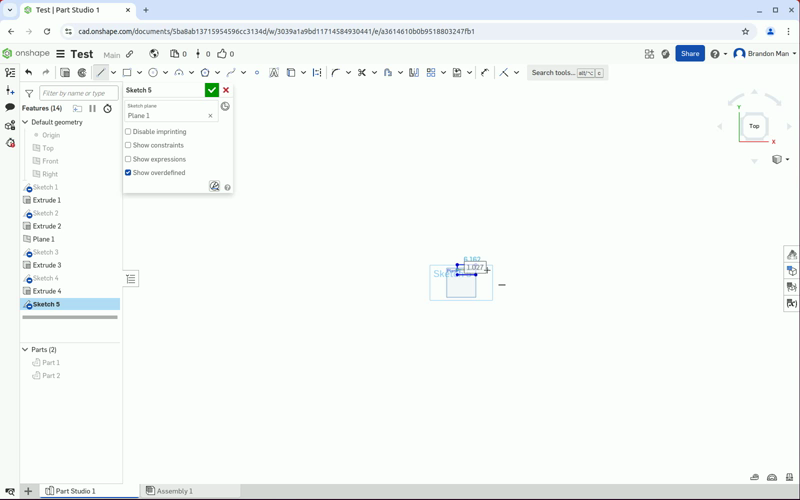
key_down(shift)
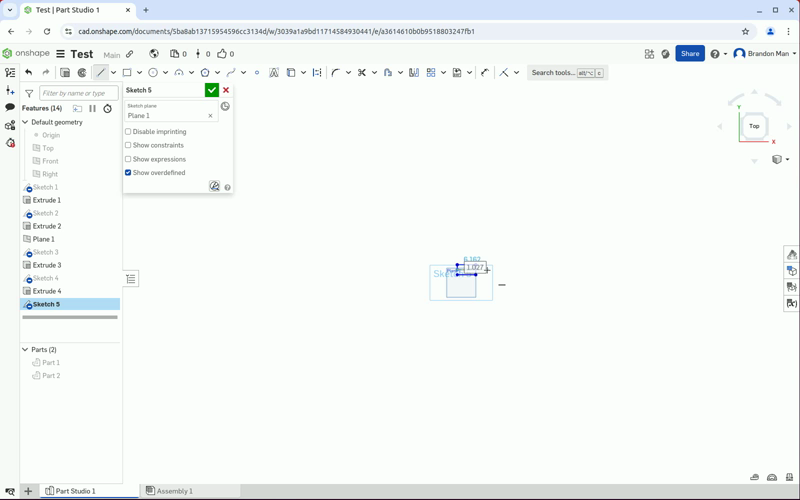
mouse_move(457, 274)
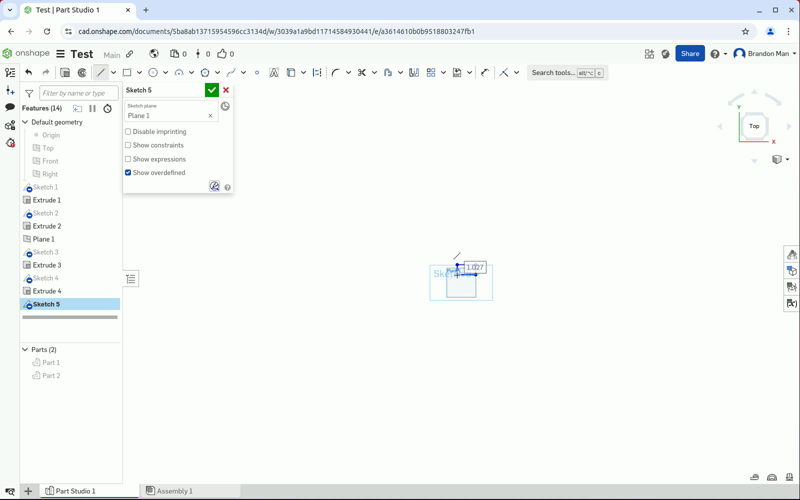
scroll(6)
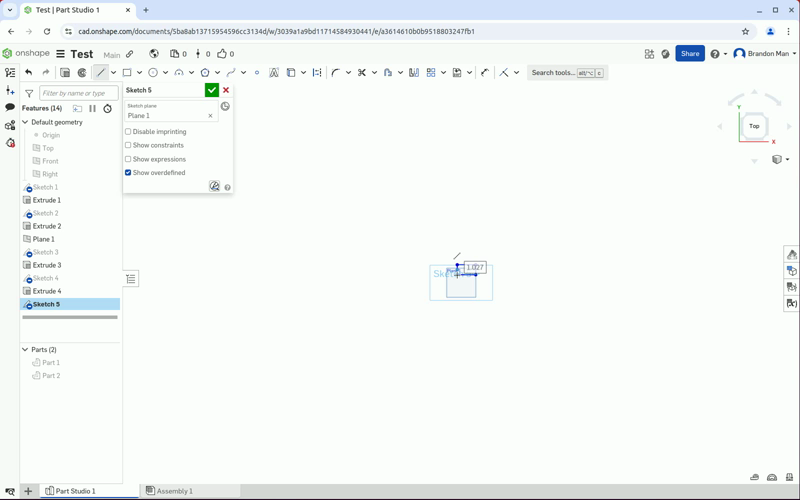
scroll(6)
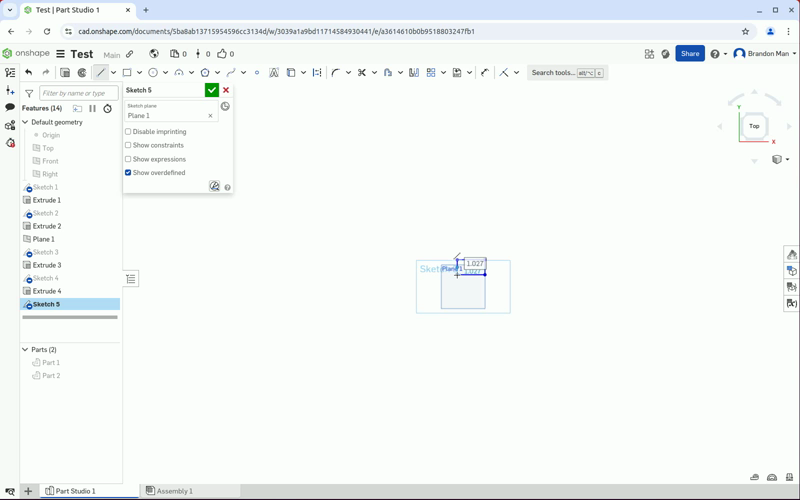
scroll(6)
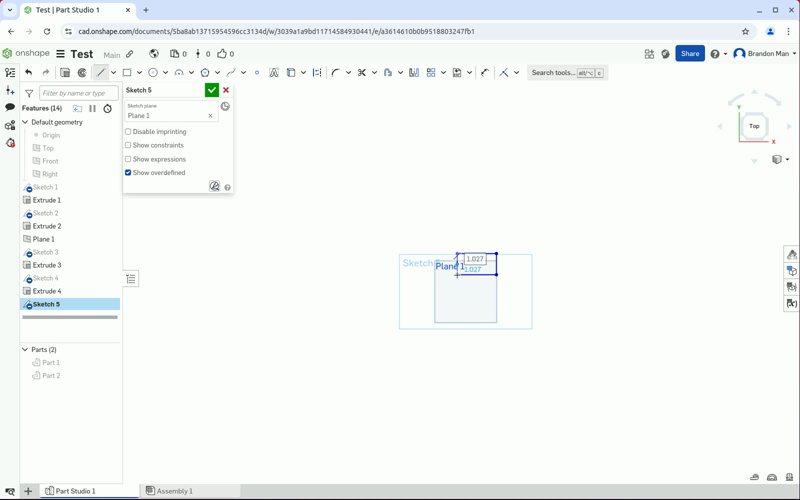
scroll(6)
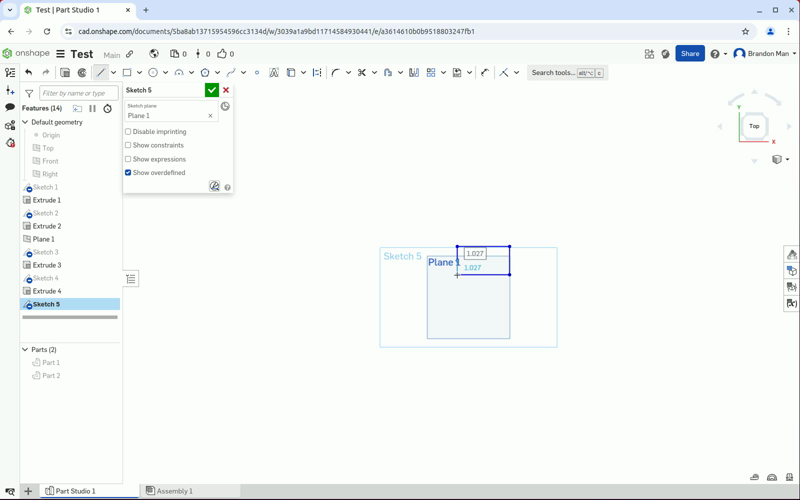
scroll(6)
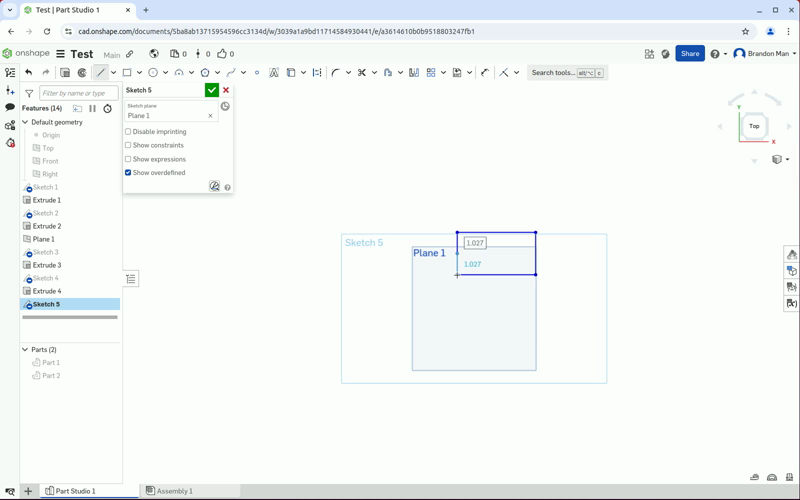
scroll(6)
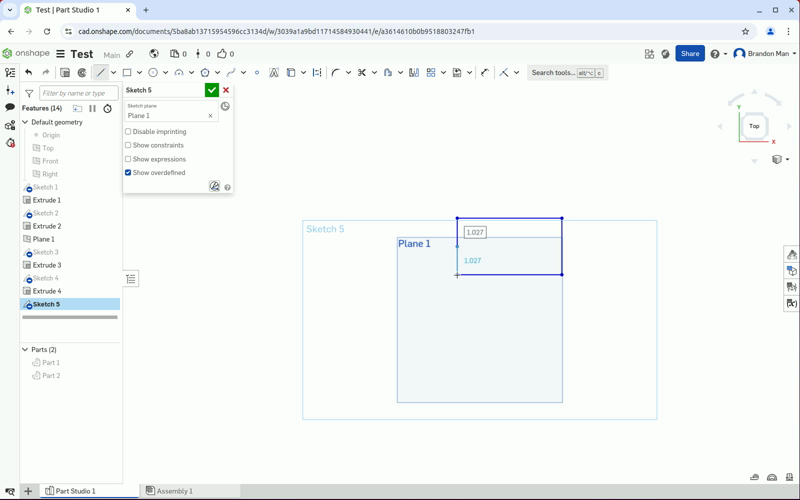
scroll(6)
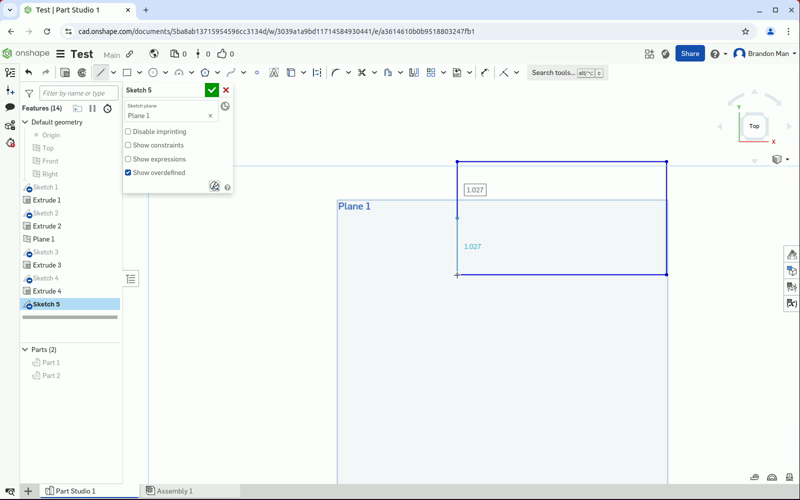
key_up(shift)
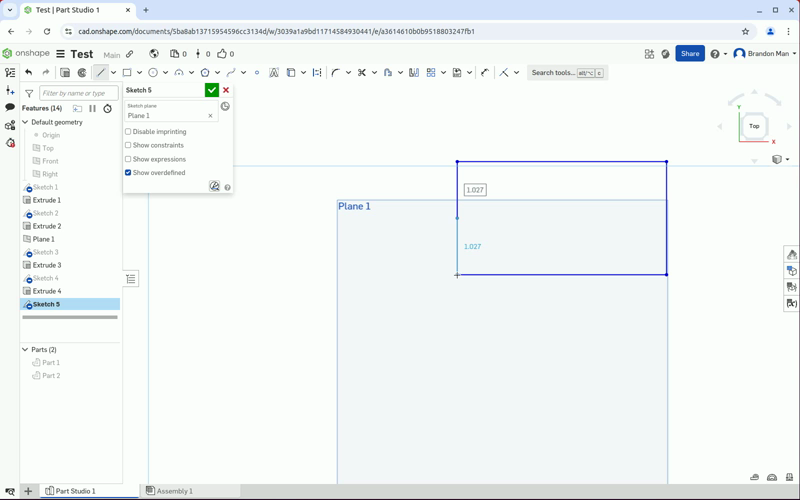
click(457, 274)
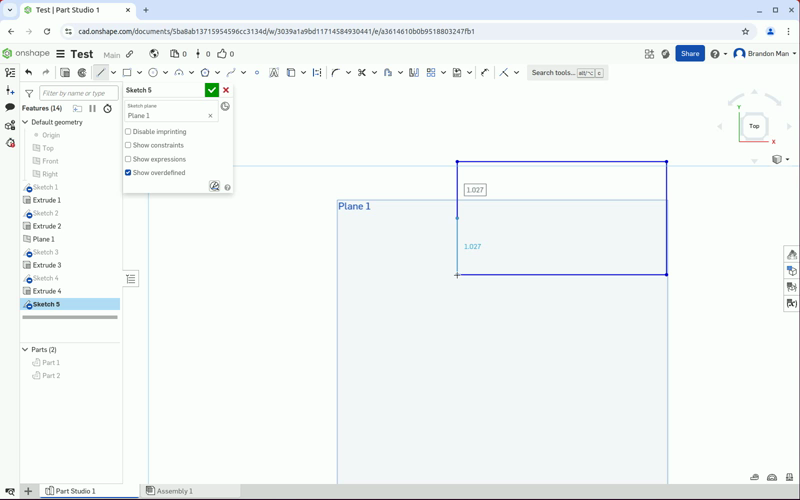
scroll(-6)
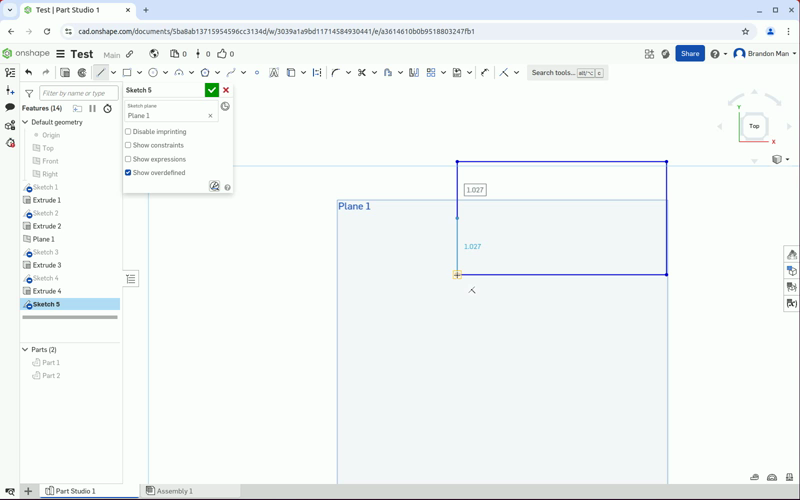
scroll(-6)
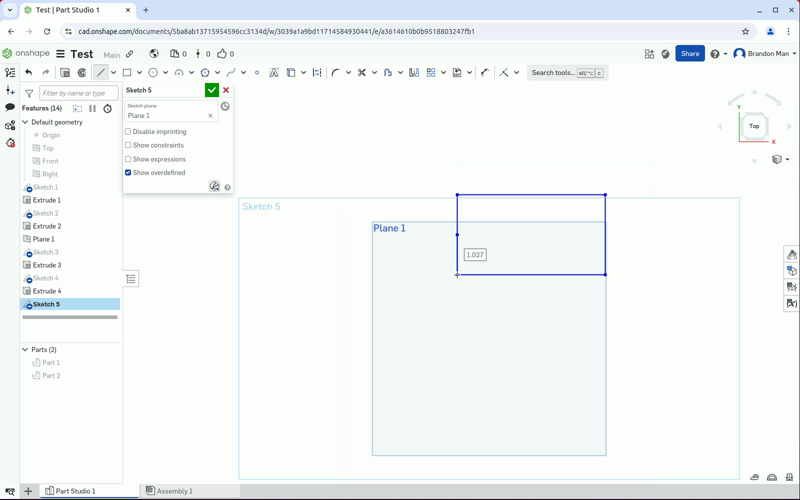
scroll(-6)
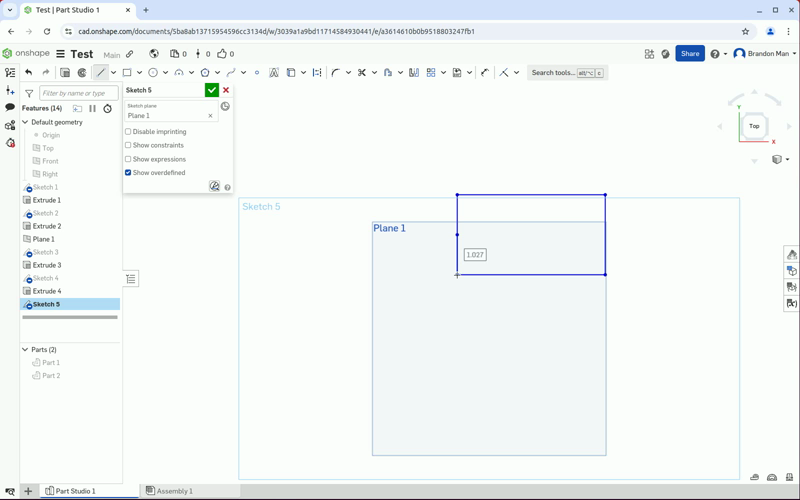
scroll(-6)
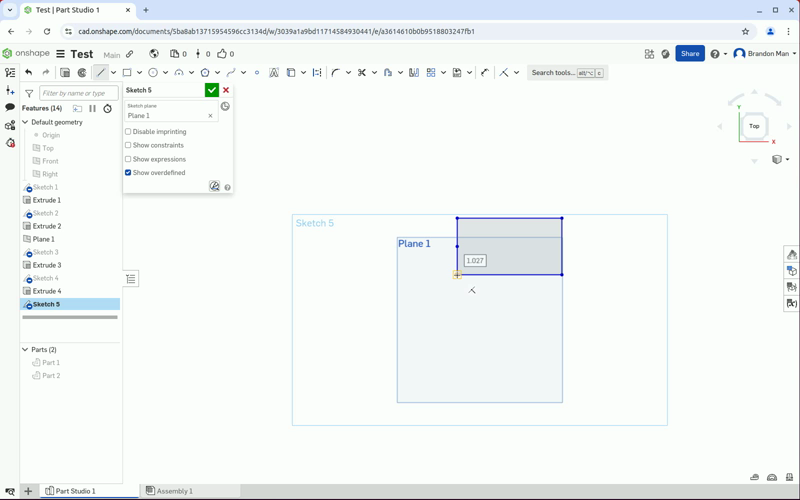
scroll(-6)
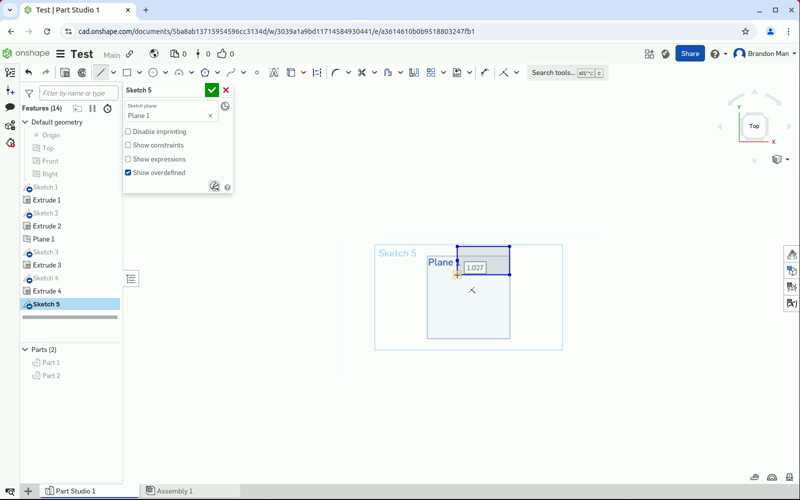
scroll(-6)
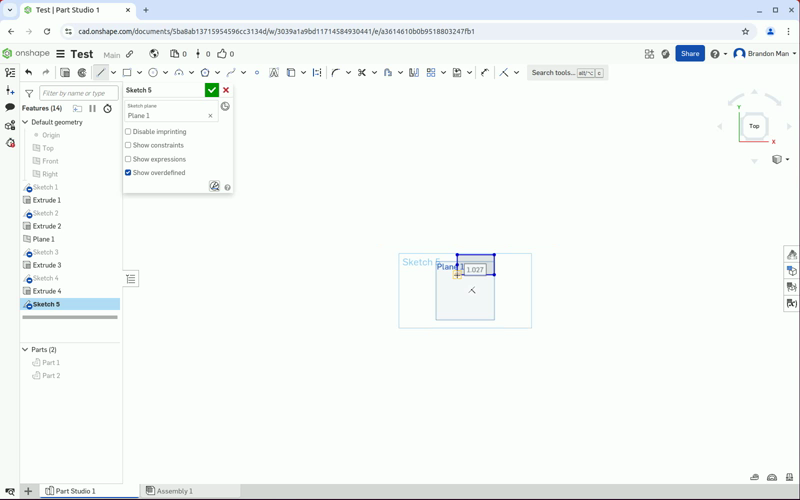
scroll(-6)
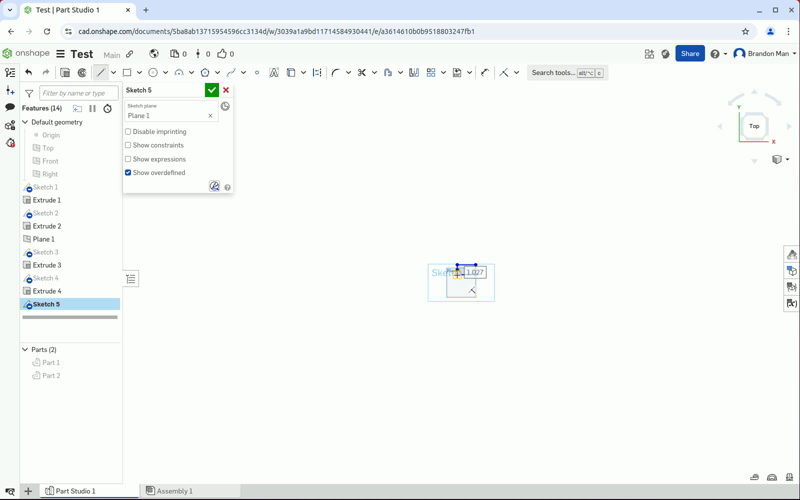
key(esc)
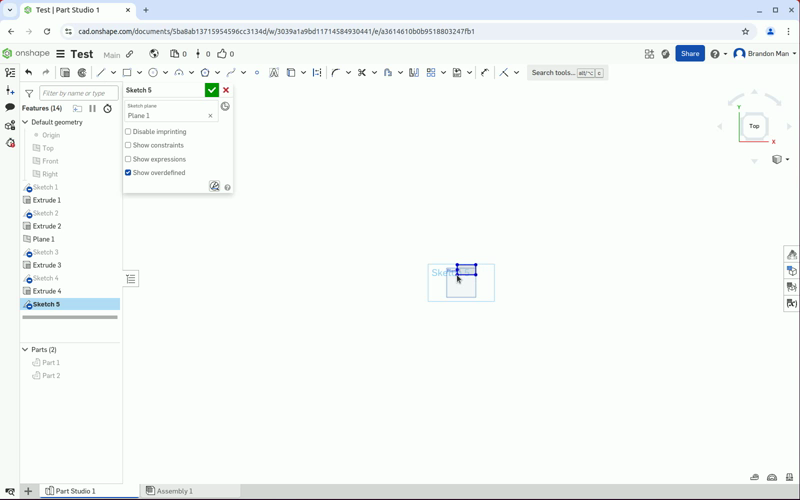
mouse_move(468, 270)
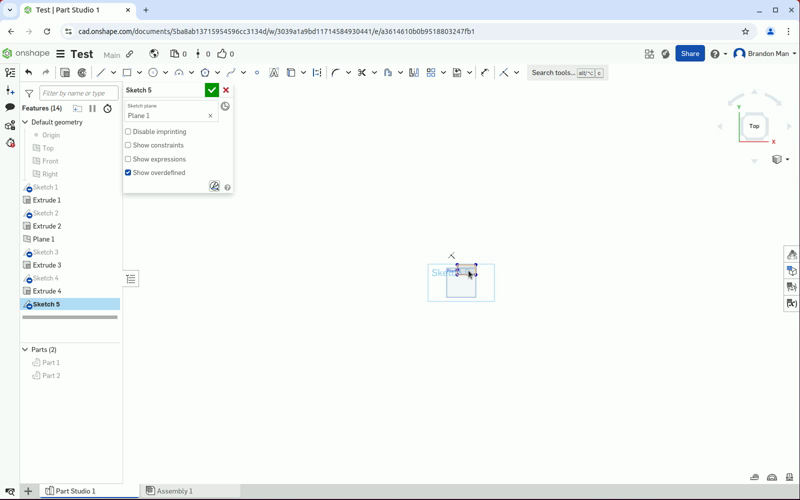
scroll(6)
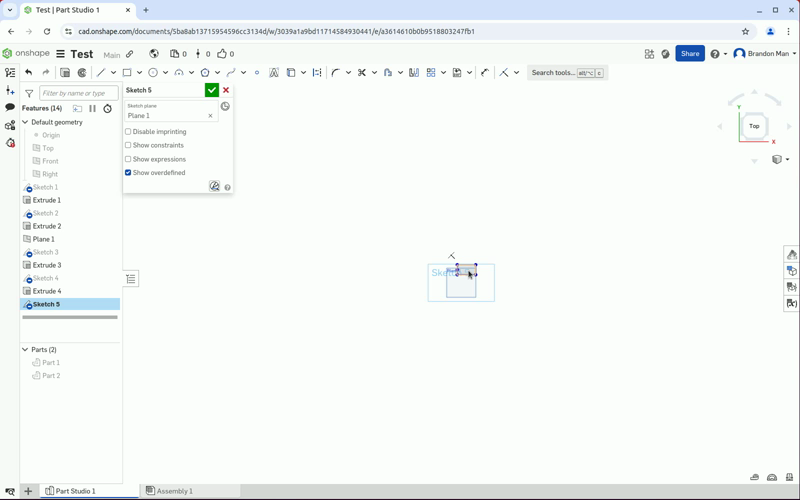
scroll(6)
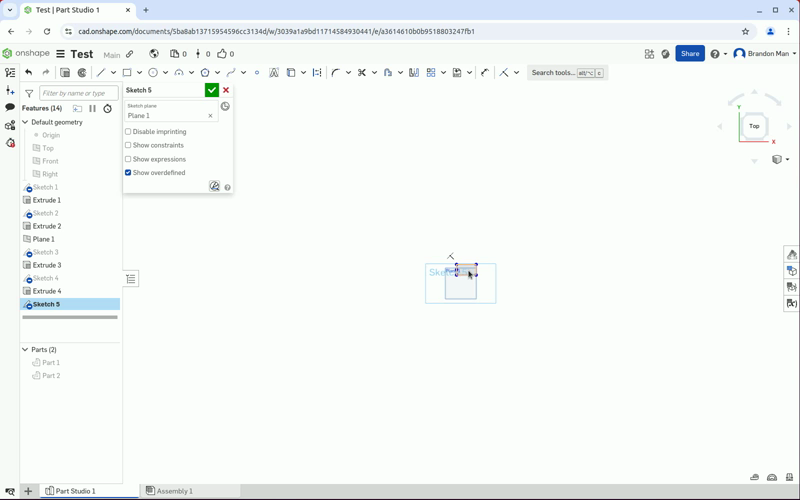
scroll(6)
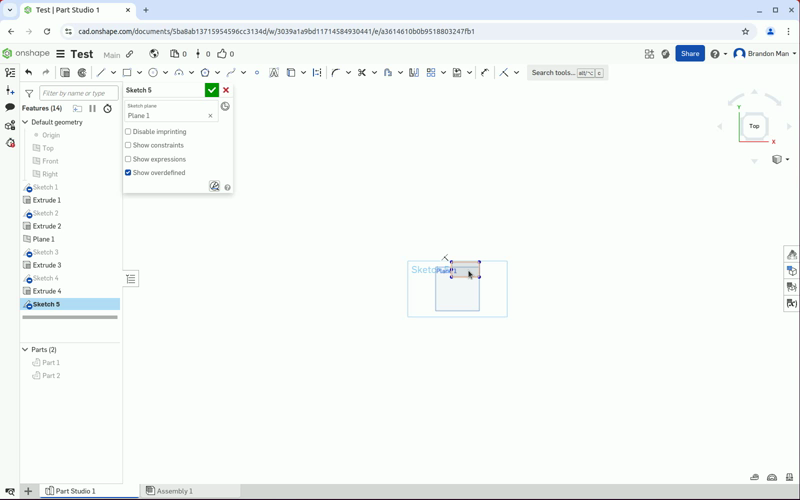
scroll(6)
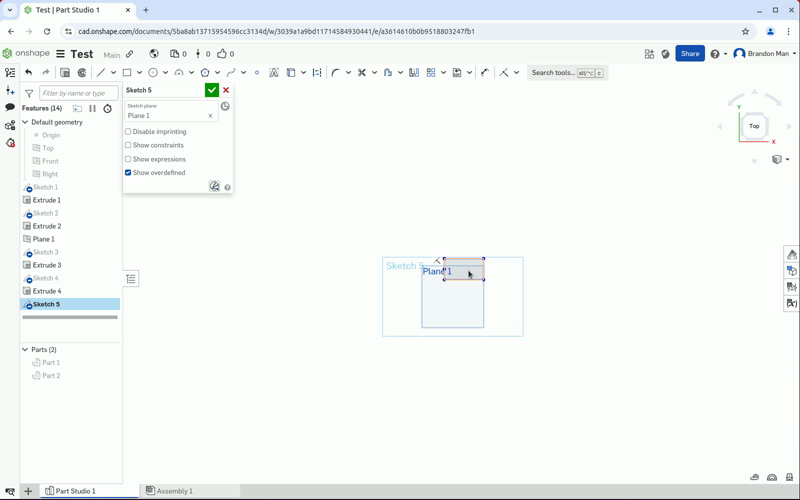
scroll(6)
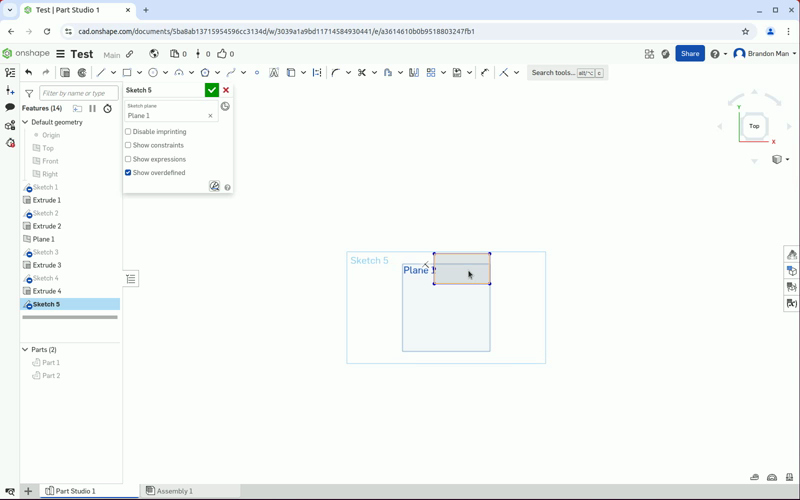
scroll(6)
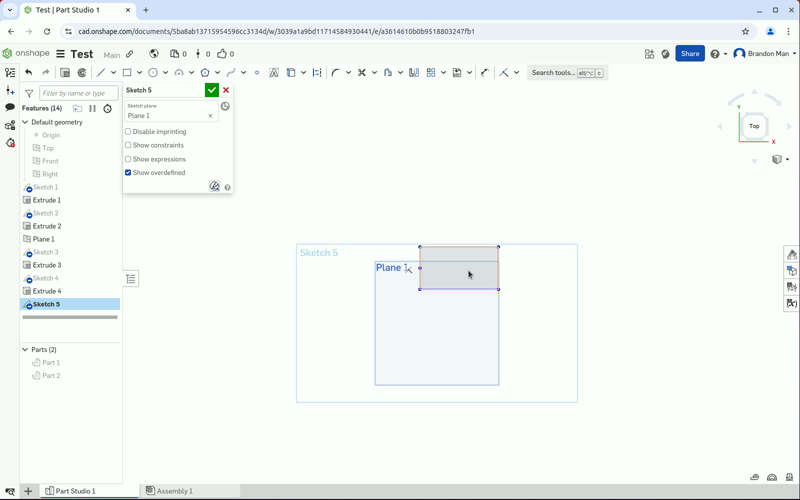
scroll(6)
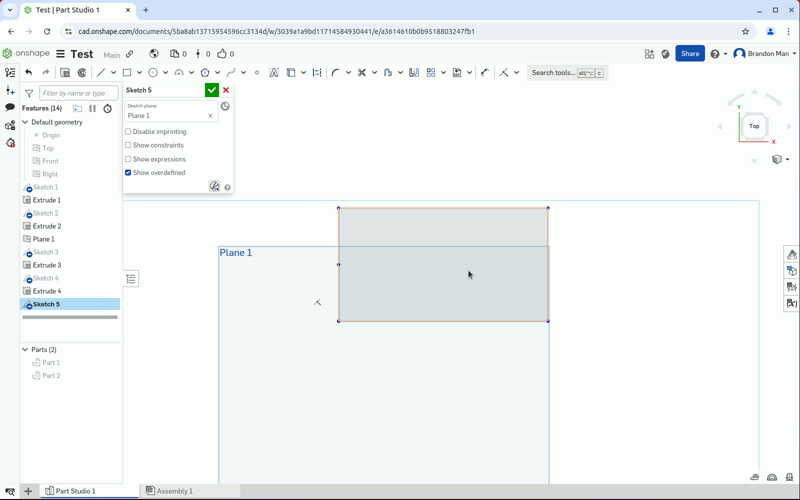
click(468, 270)
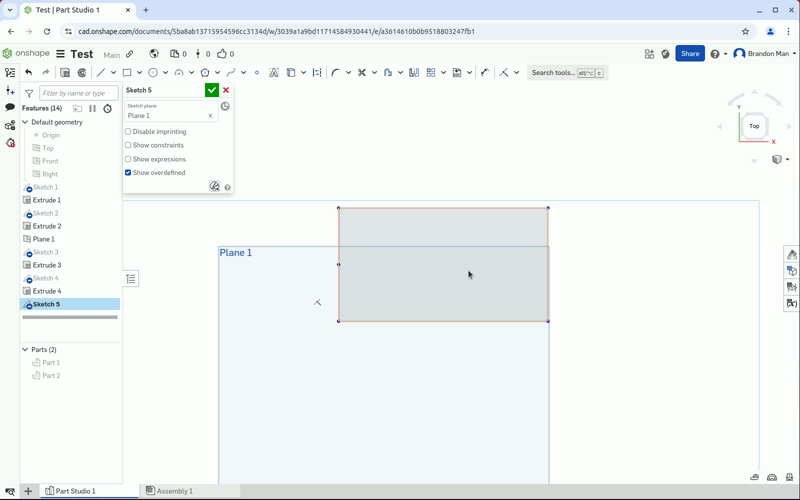
scroll(-6)
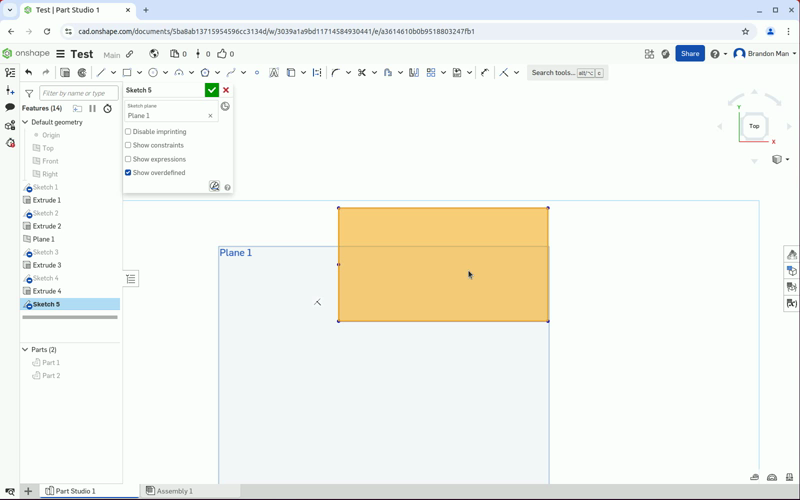
scroll(-6)
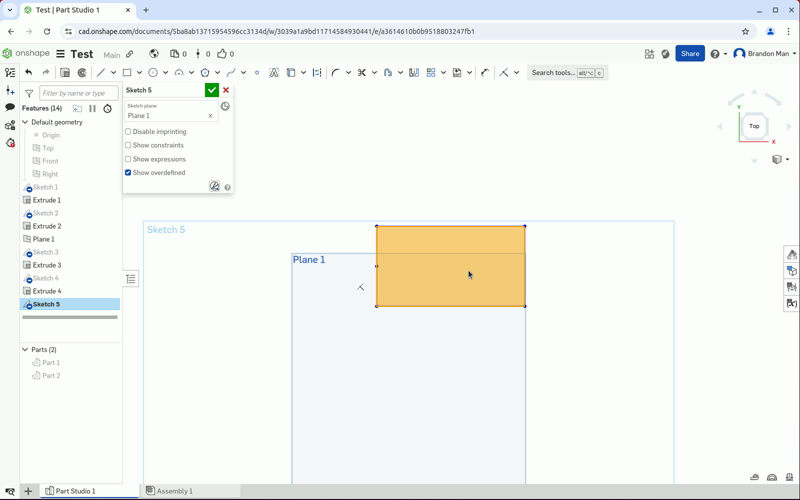
scroll(-6)
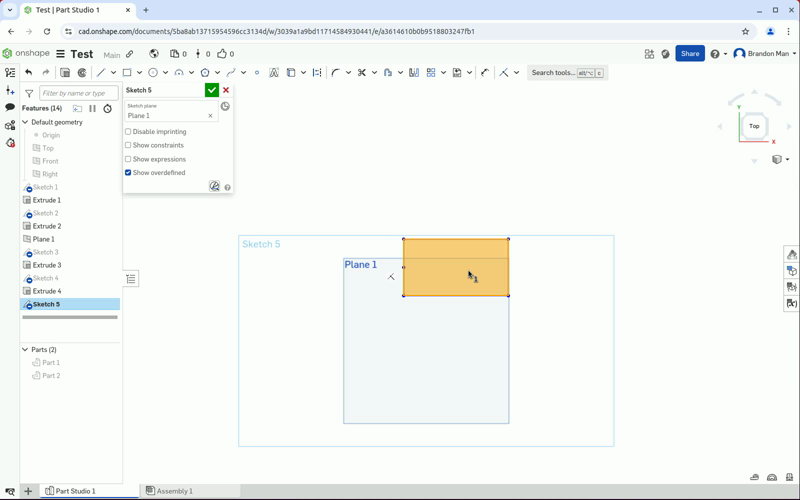
scroll(-6)
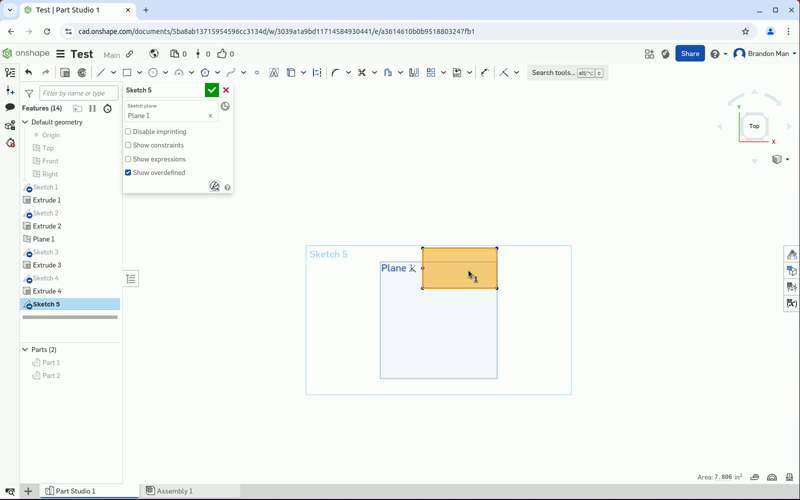
scroll(-6)
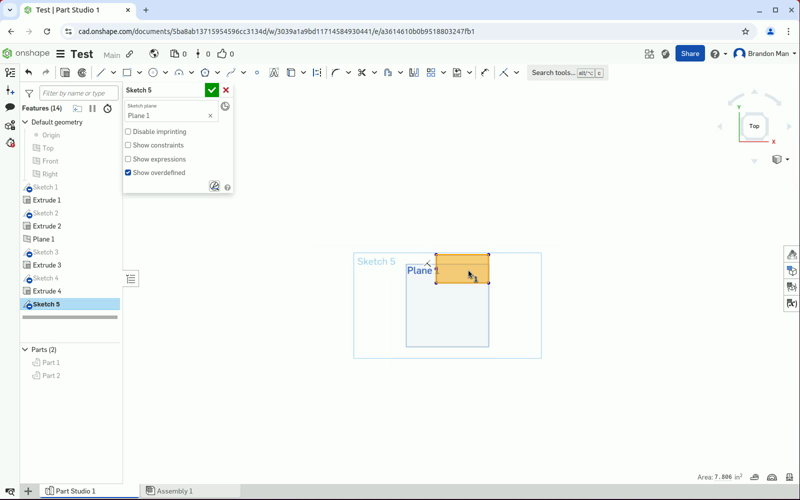
scroll(-6)
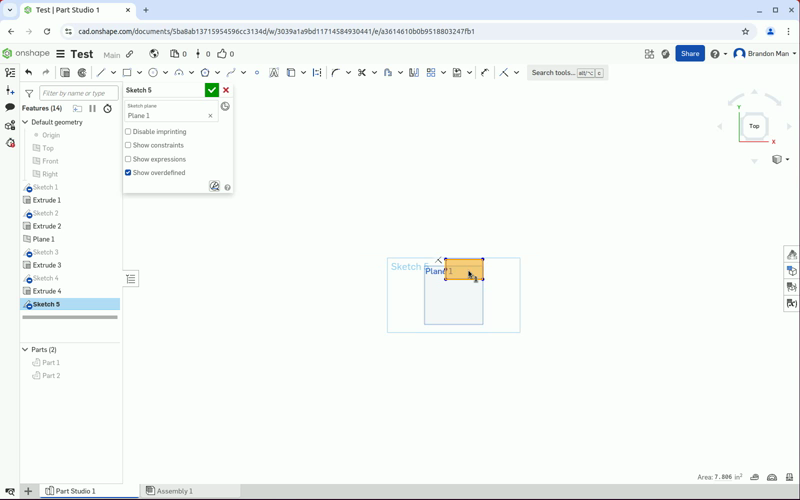
scroll(-6)
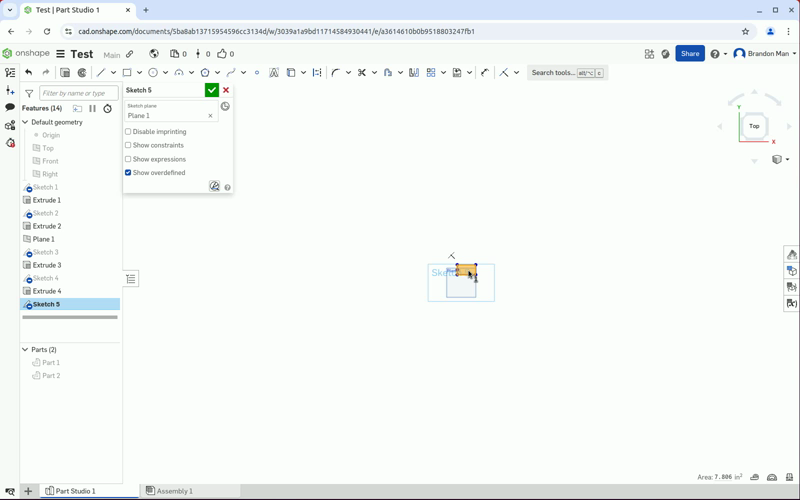
mouse_move(73, 352)
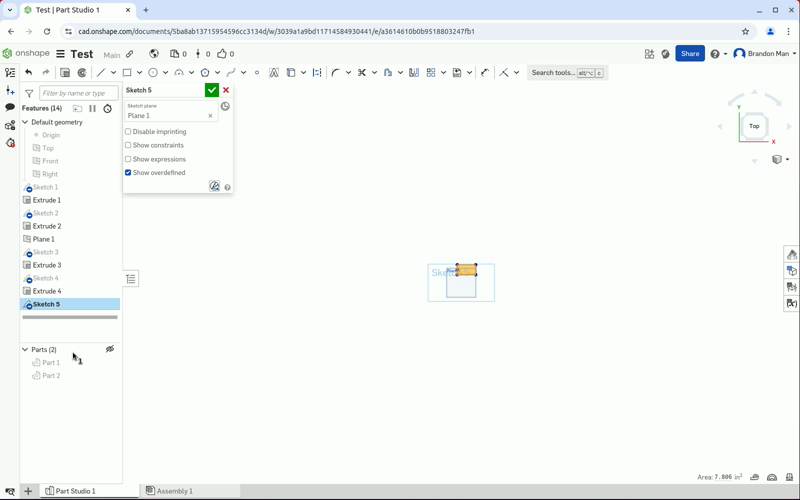
key(shift+y)
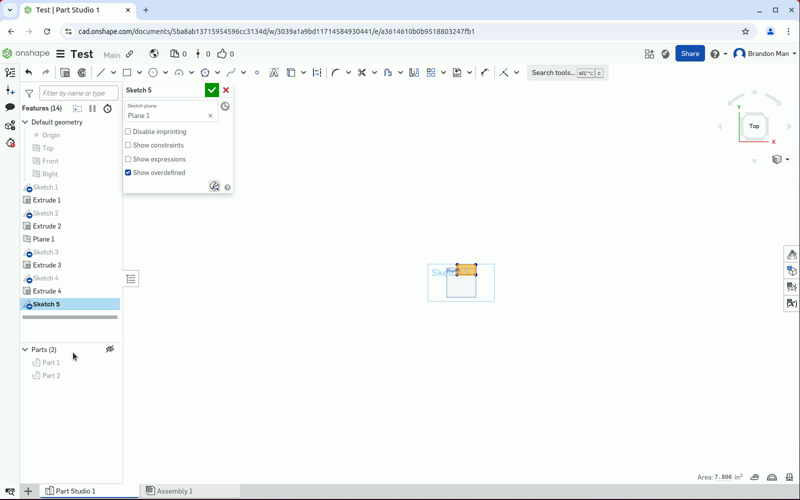
key(shift+e)
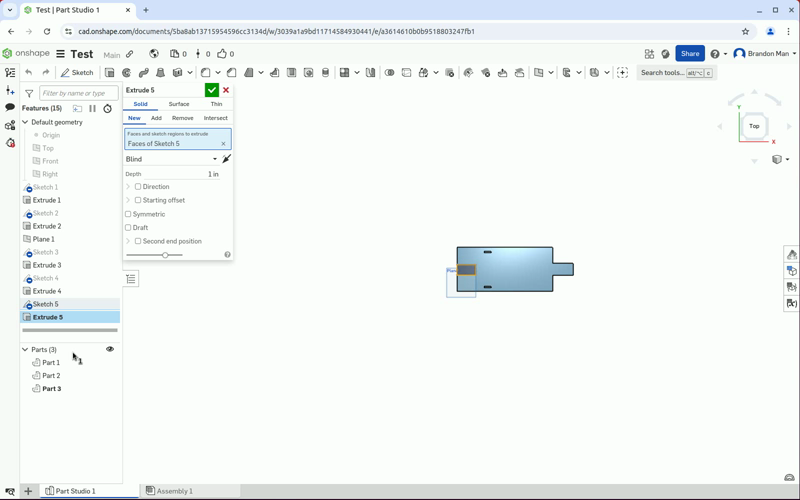
mouse_move(143, 106)
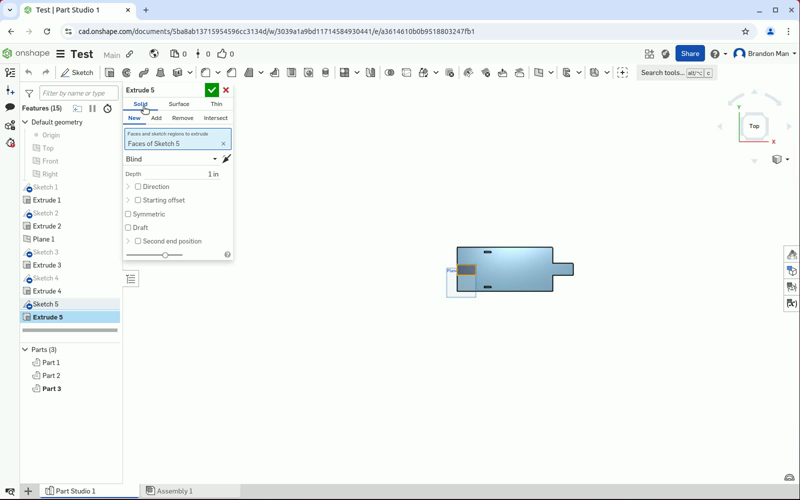
click(143, 106)
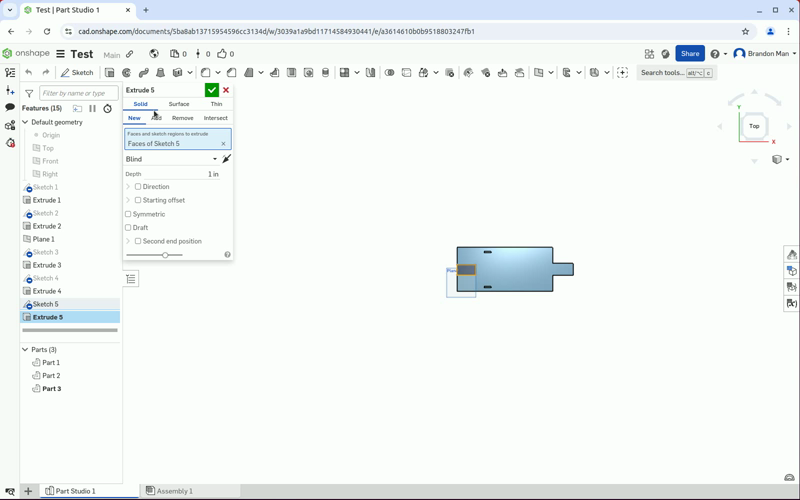
mouse_move(186, 120)
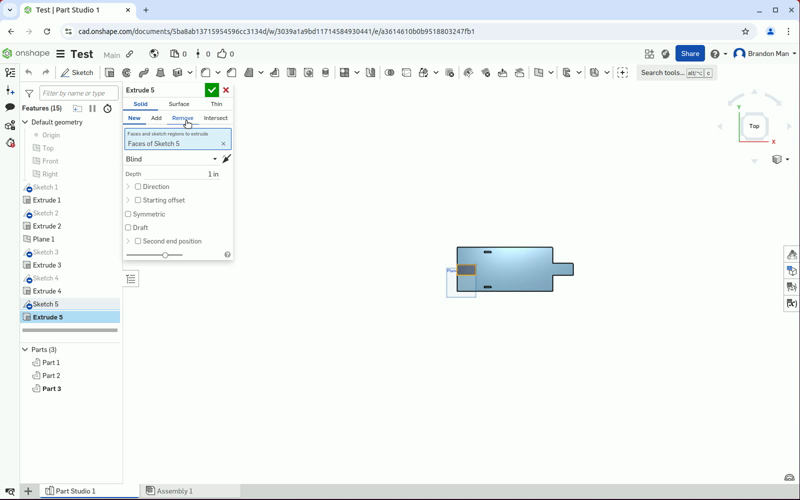
click(186, 120)
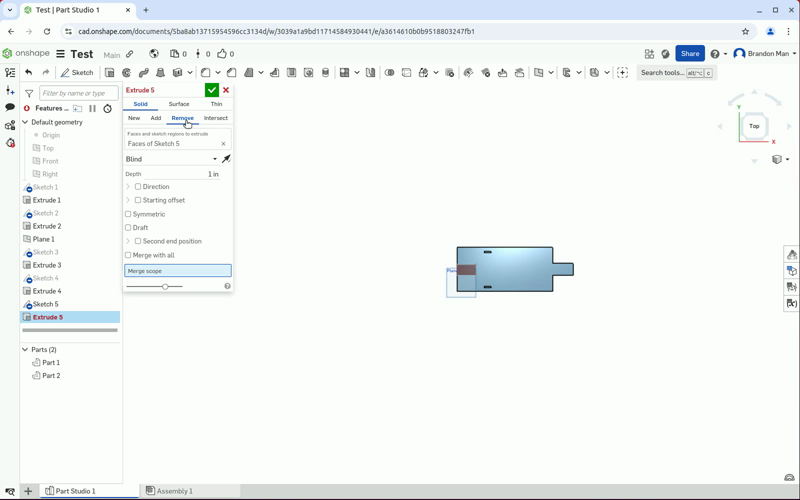
key(tab, 4)
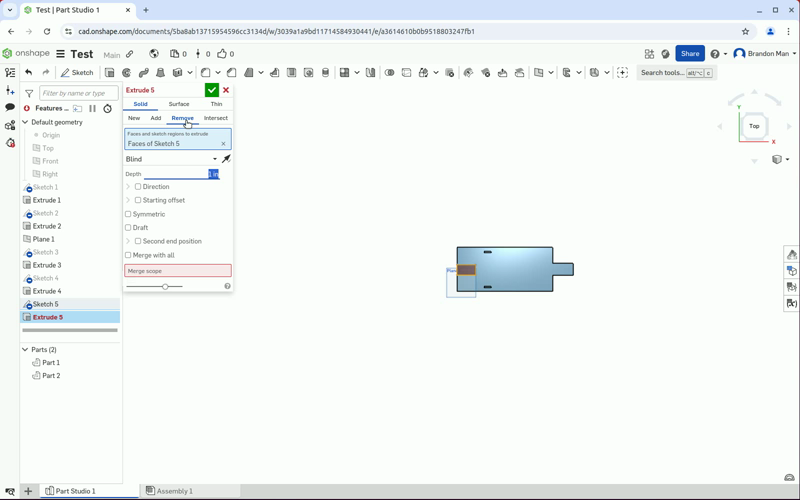
text(0.241)
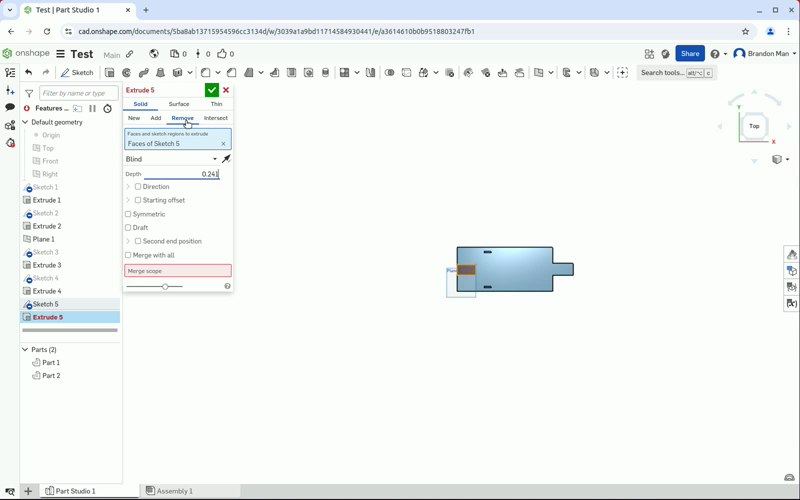
key(tab, 6)
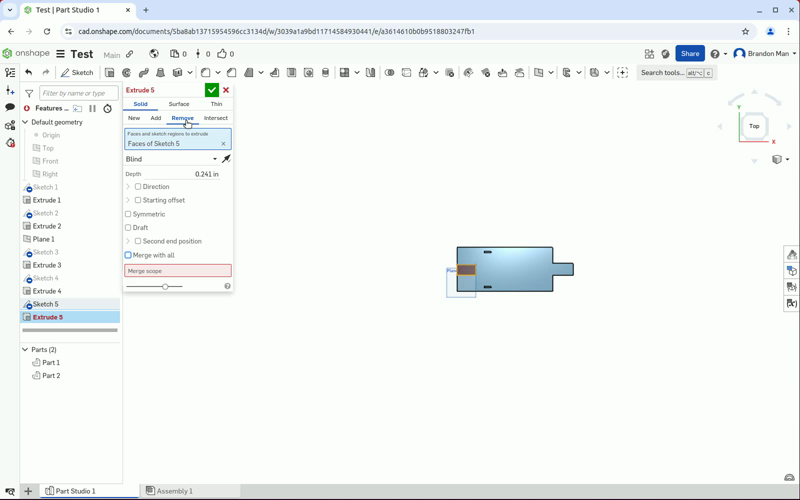
key(space)
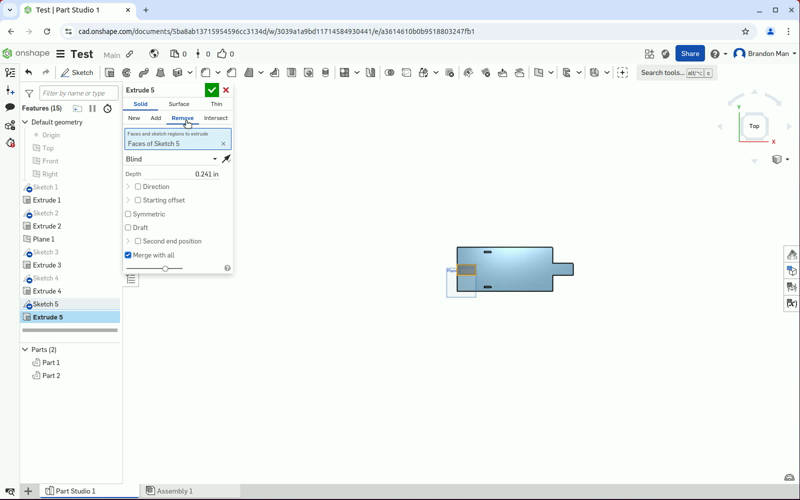
key(enter)
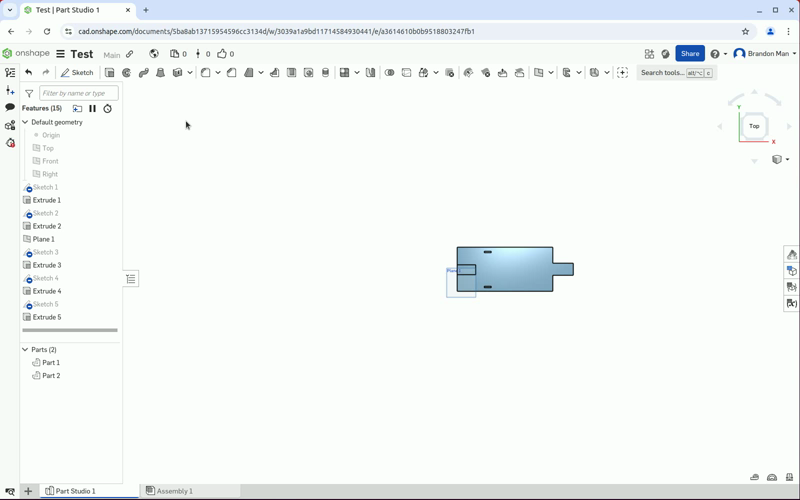
key(shift+h)
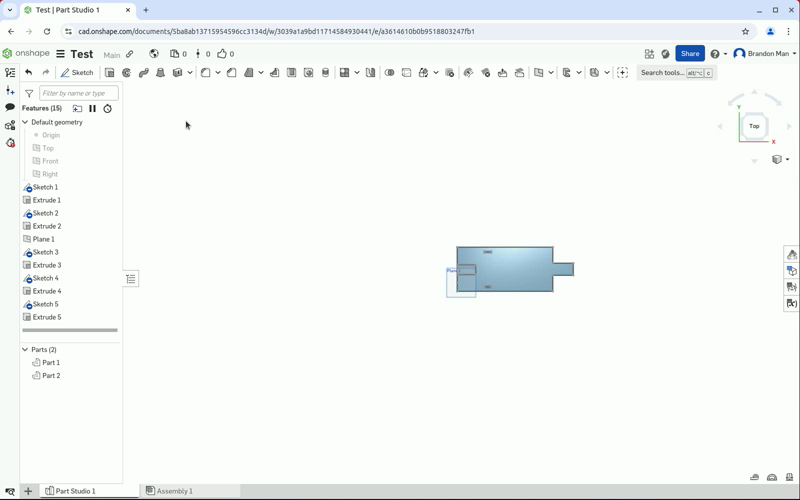
key(shift+h)
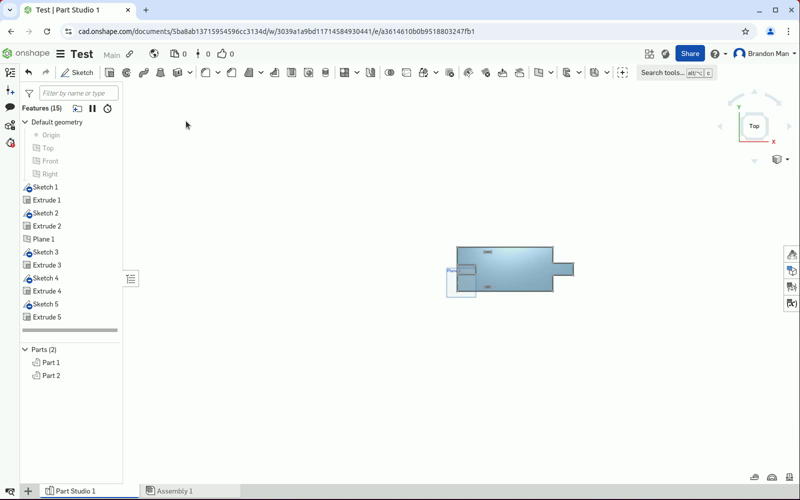
key(shift+7)
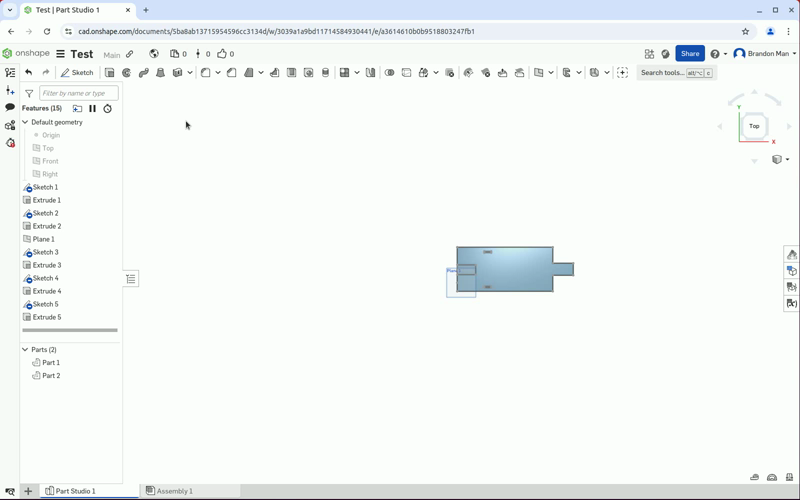
key(up, 3)
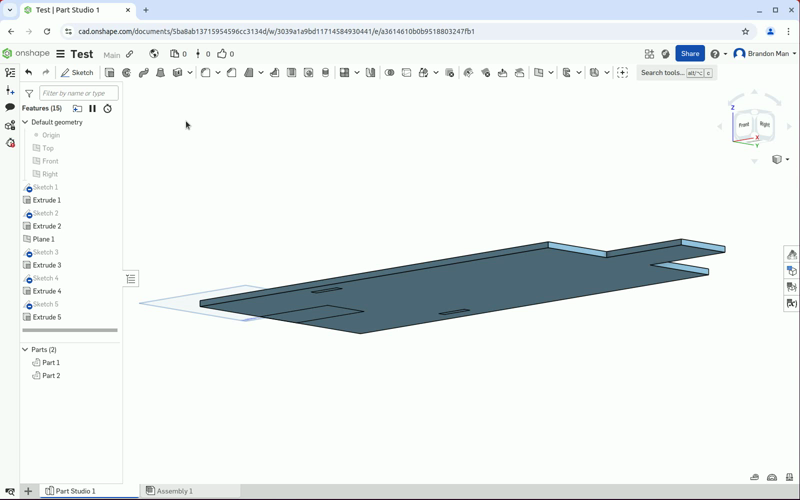
key(left, 3)
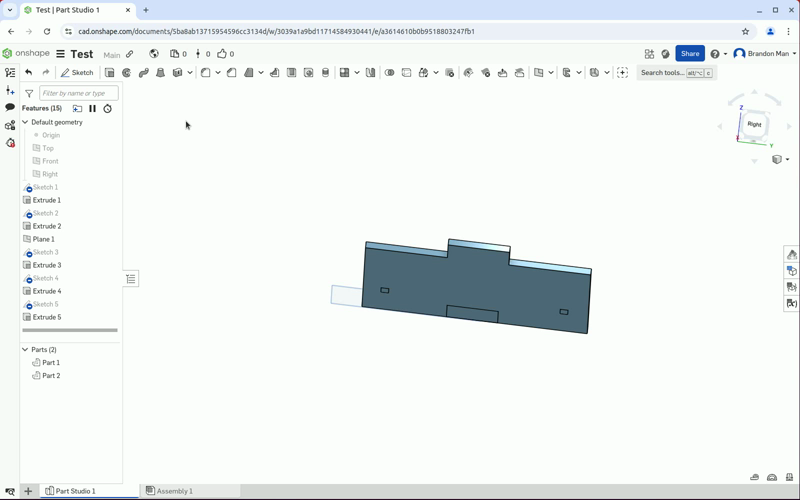
key(right, 3)
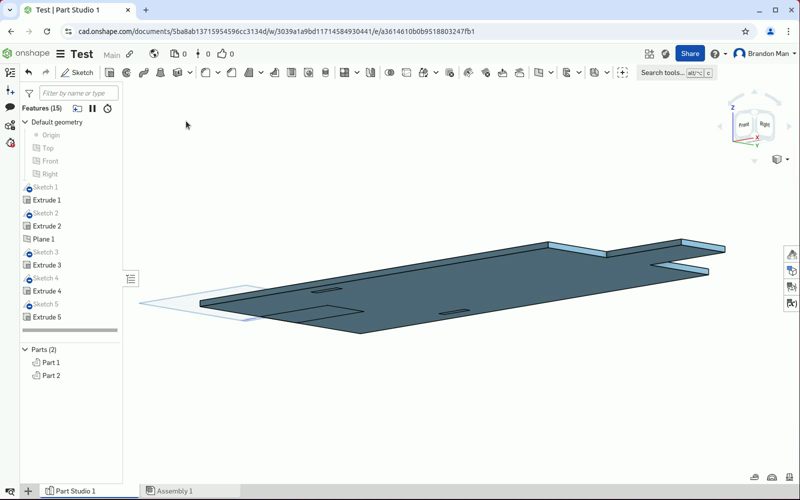
key(down, 3)
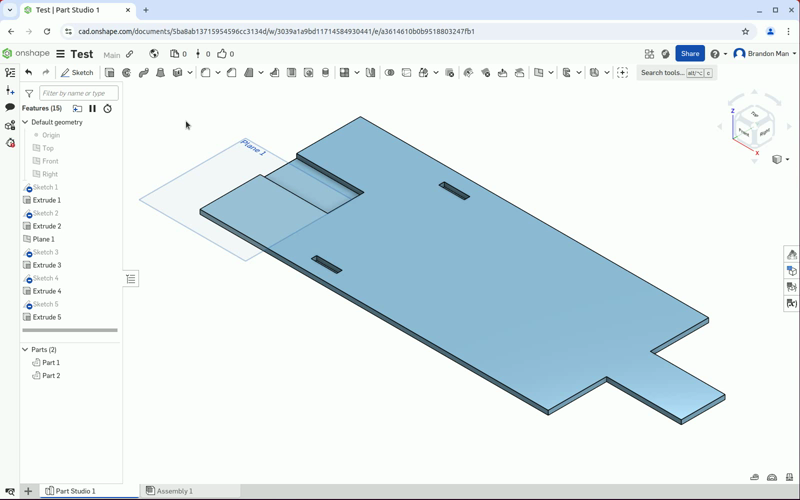
mouse_move(73, 189)
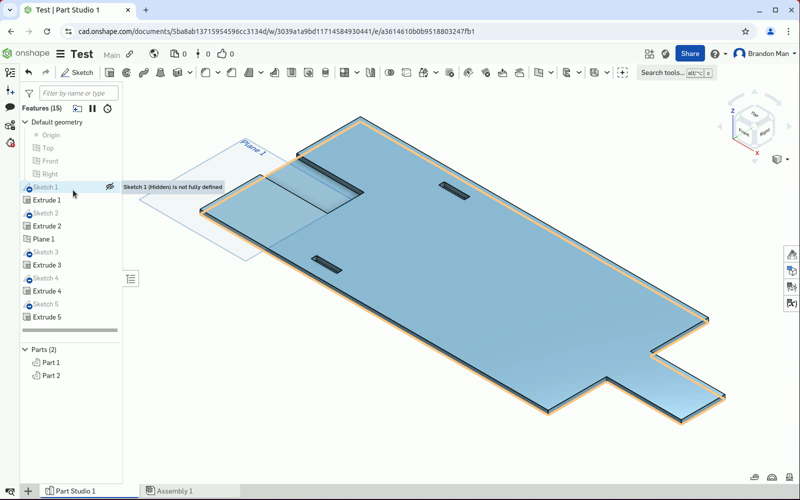
click(73, 189)